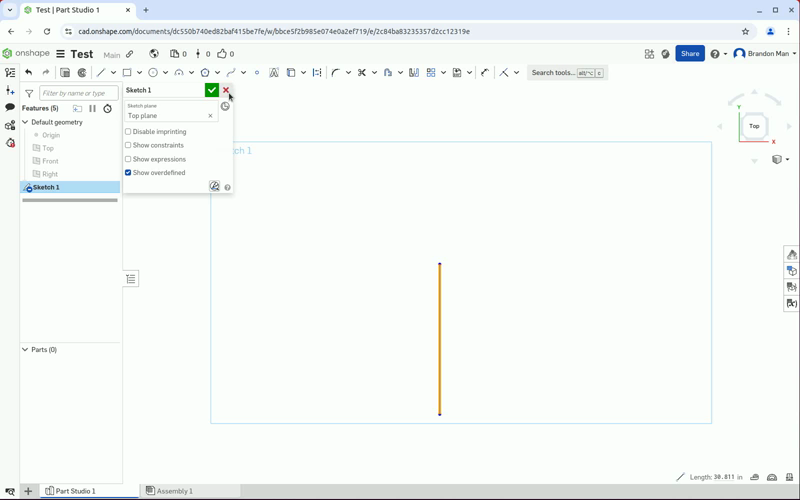
key(shift+h)
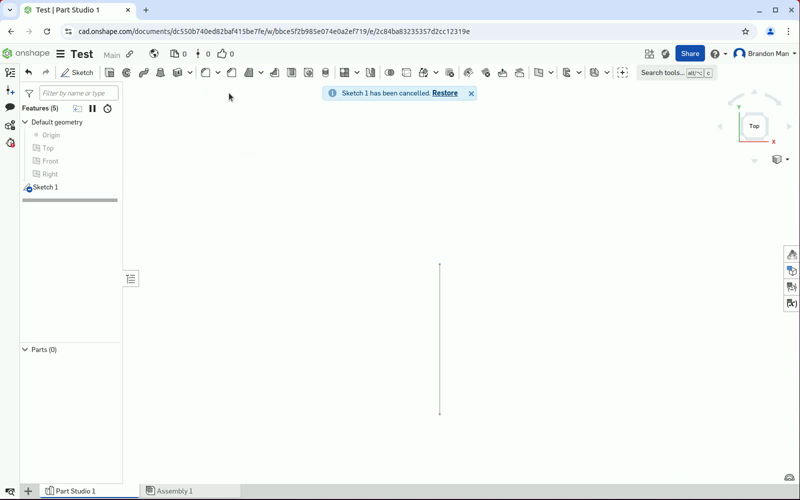
key(shift+s)
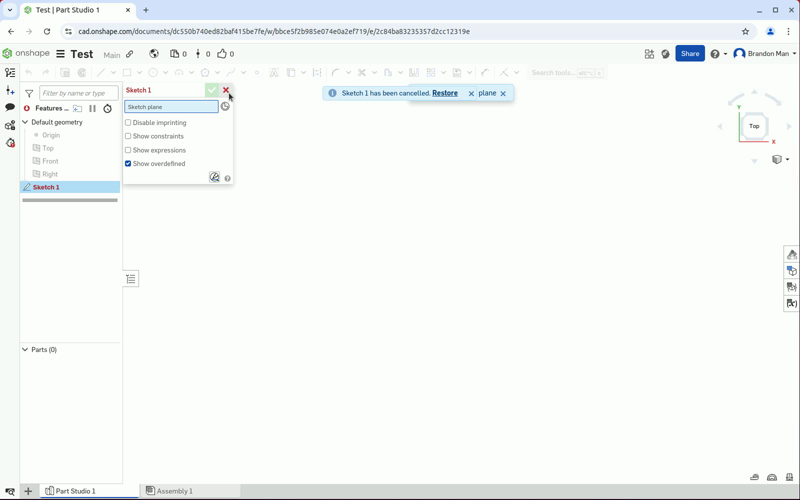
mouse_move(73, 150)
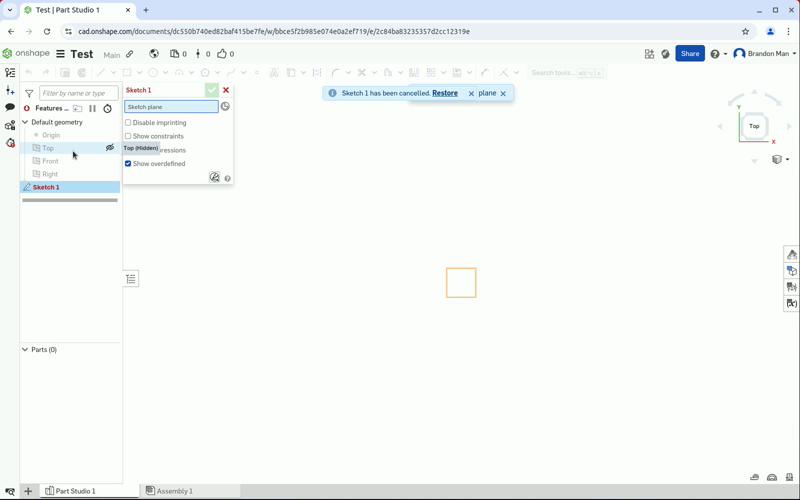
click(73, 150)
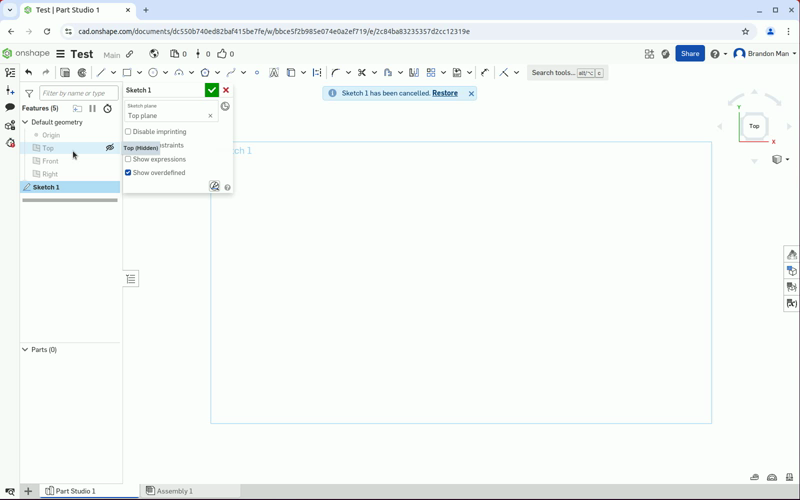
mouse_move(73, 352)
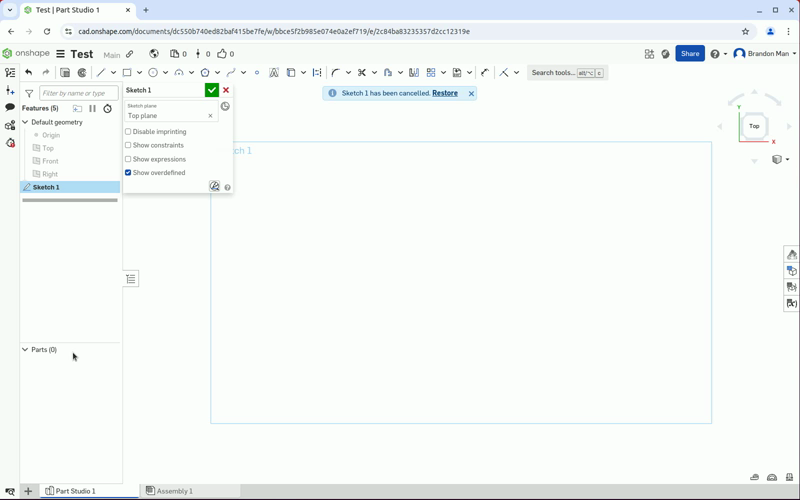
key(y)
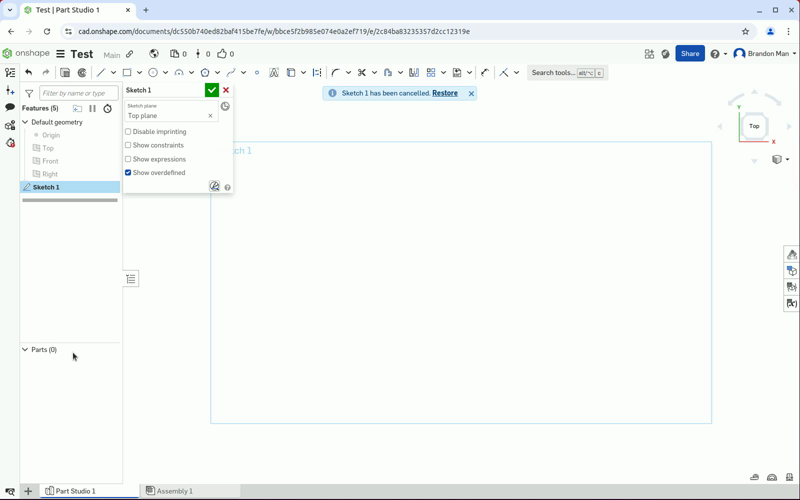
key(l)
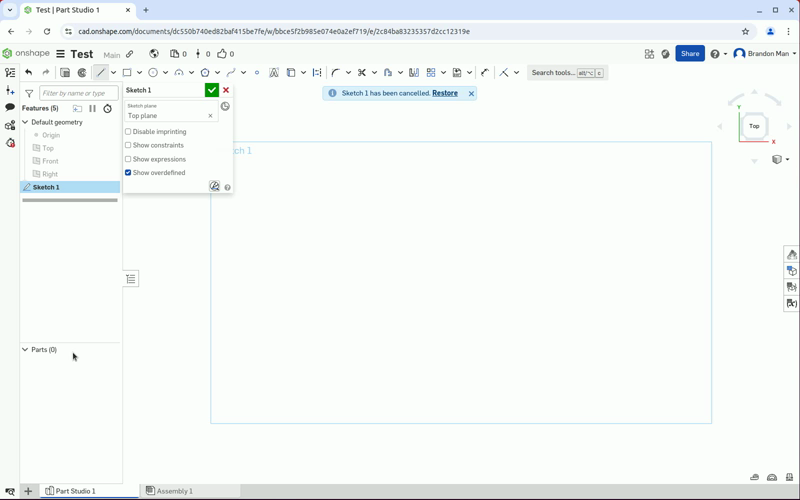
key_down(shift)
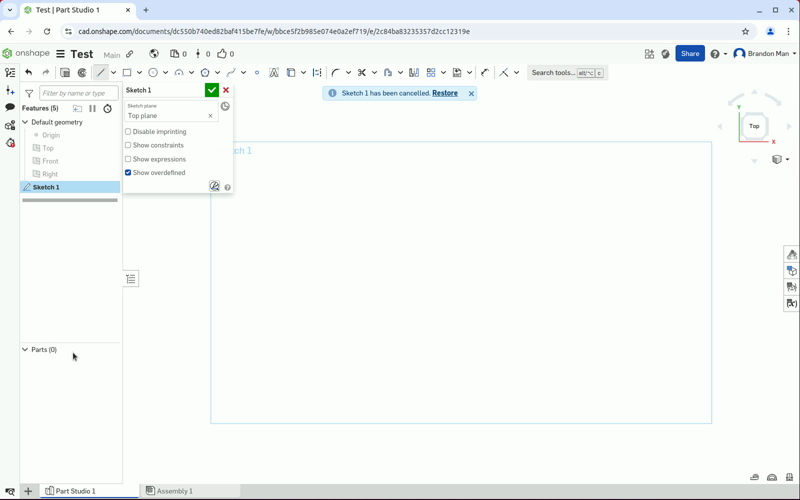
mouse_move(382, 258)
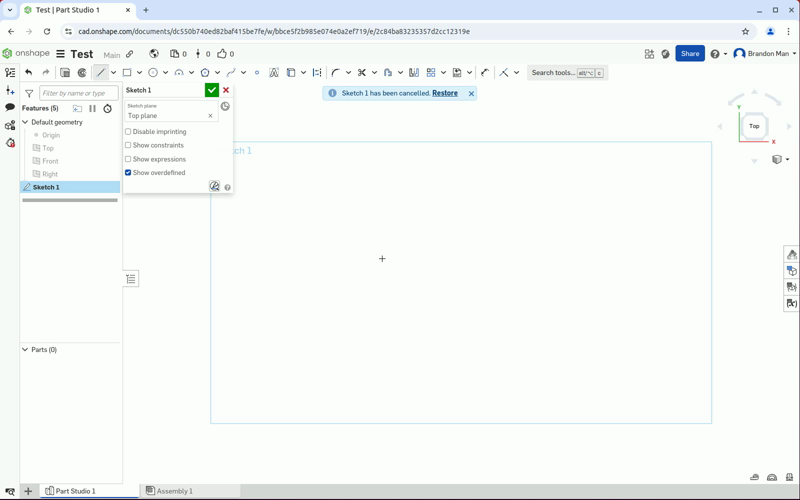
click(382, 258)
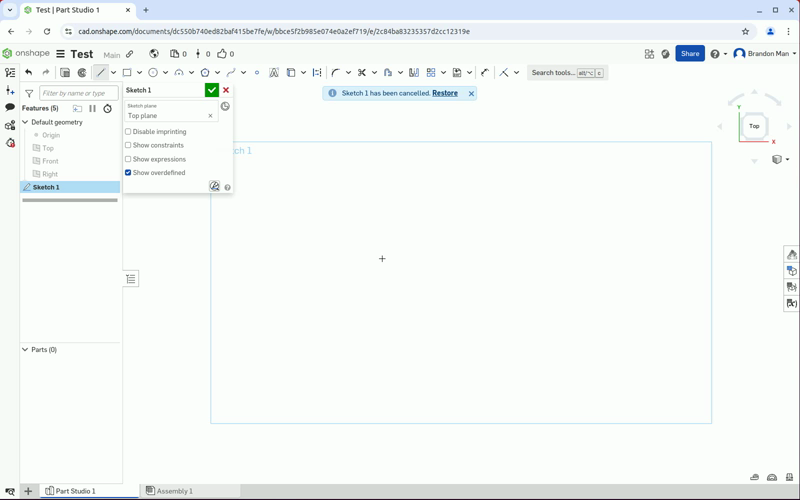
key_up(shift)
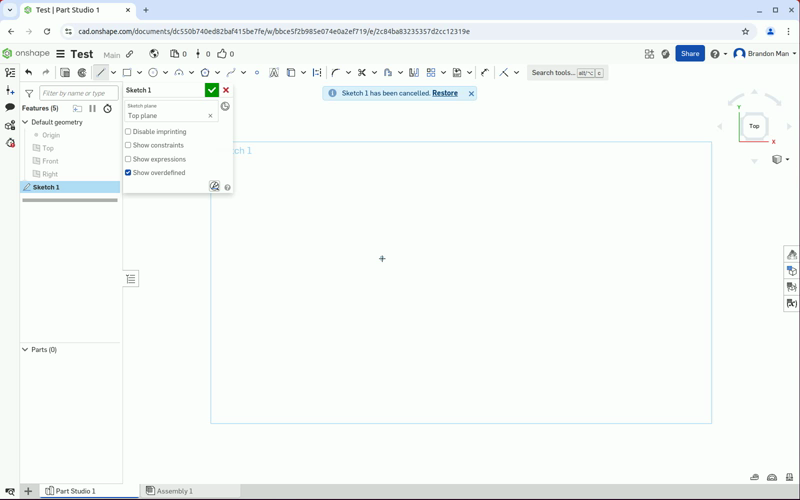
key_down(shift)
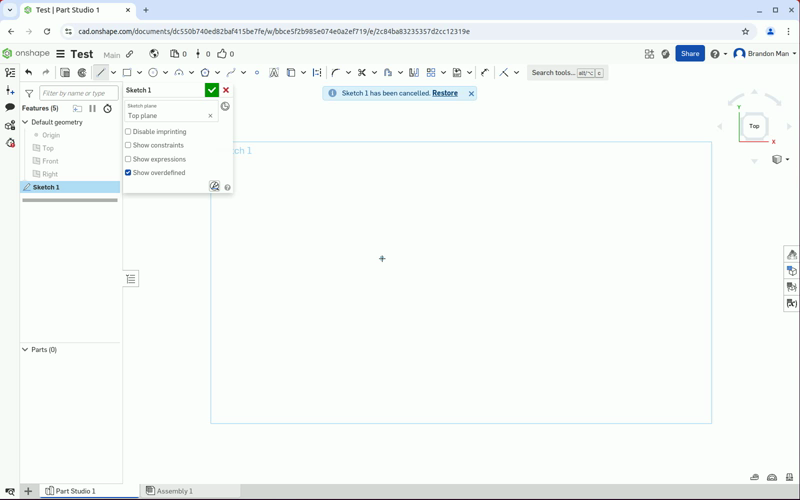
mouse_move(412, 258)
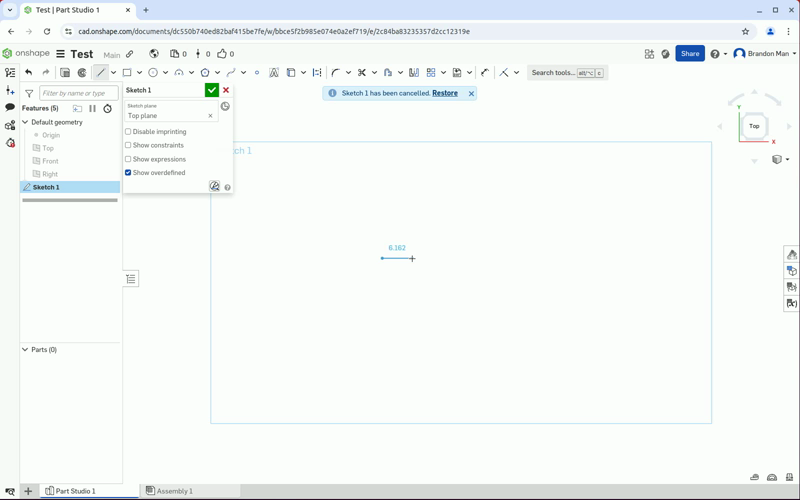
mouse_move(413, 258)
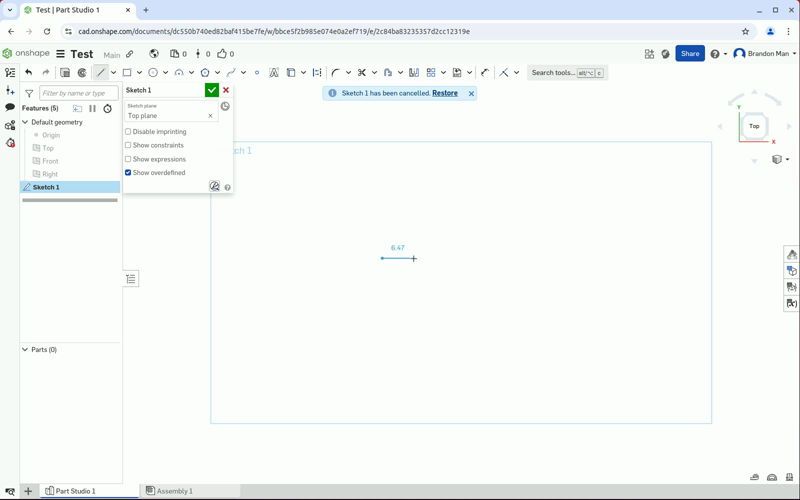
click(413, 258)
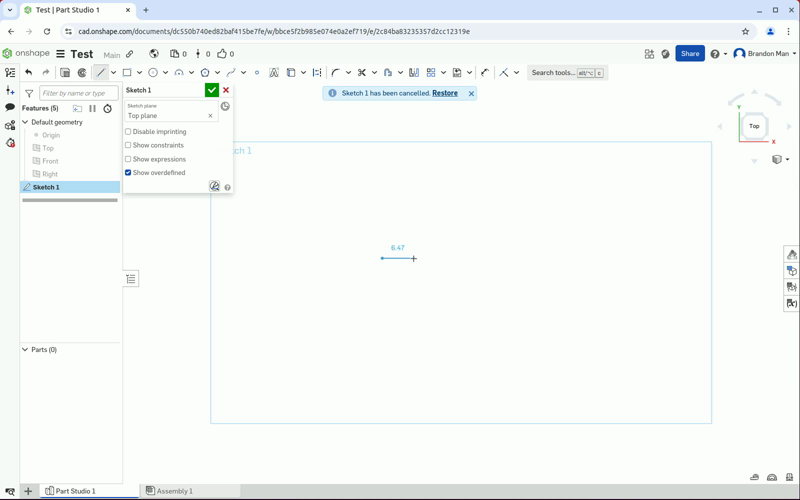
key_up(shift)
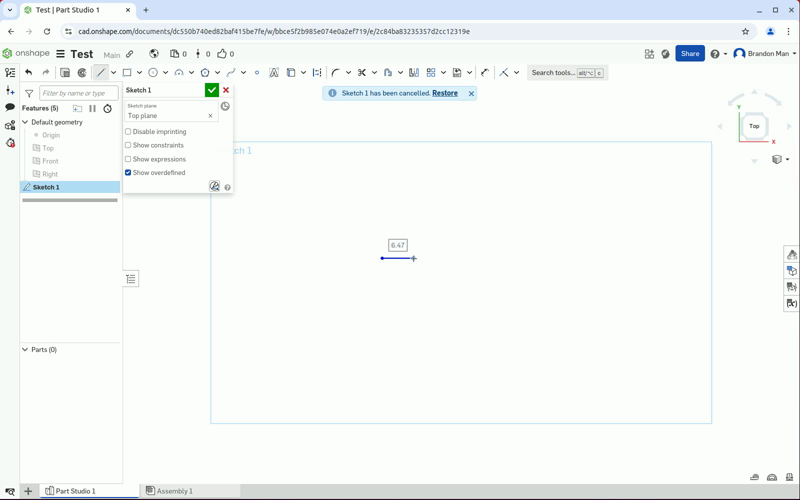
key(esc)
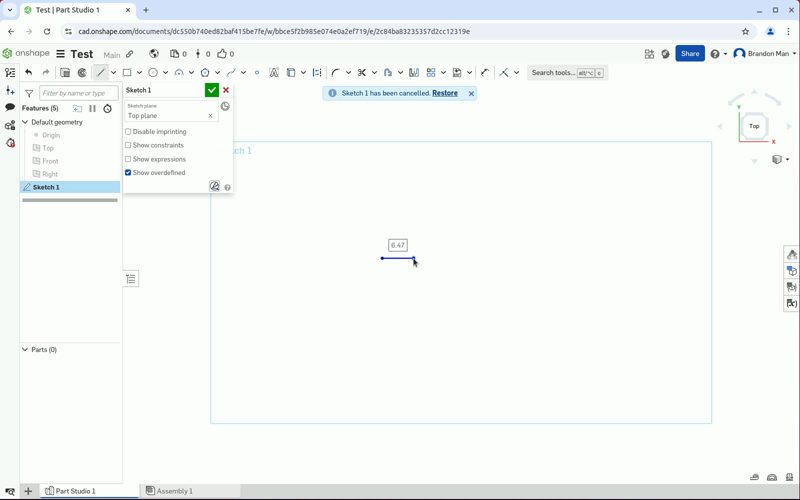
key(a)
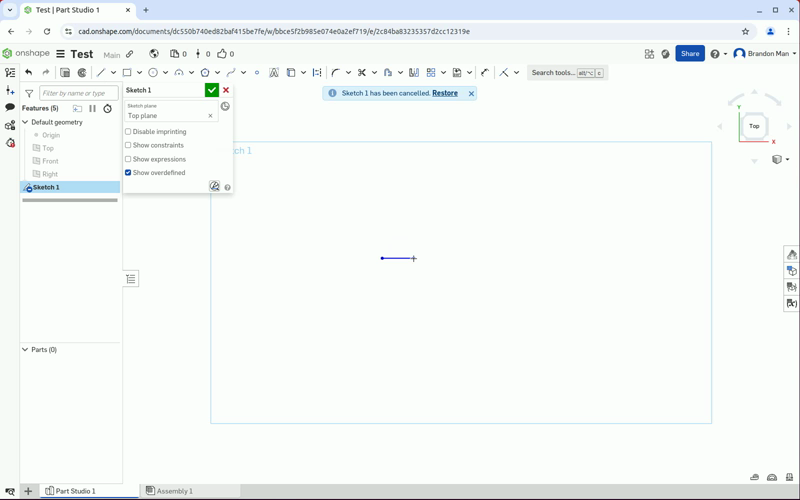
mouse_move(413, 258)
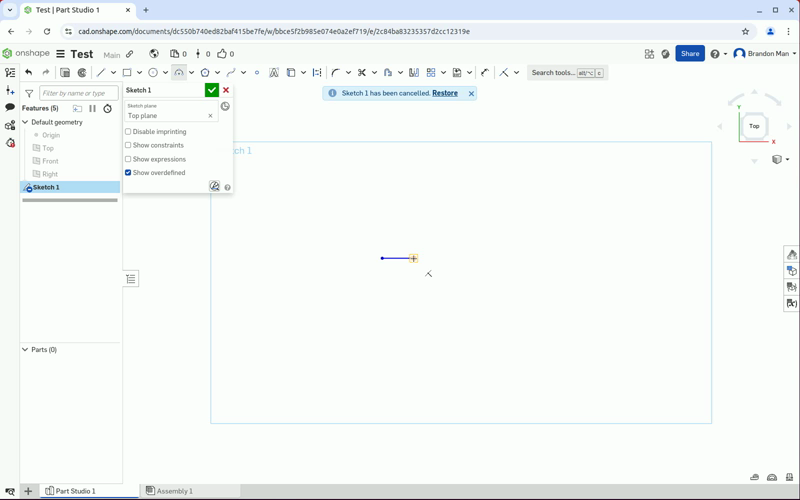
click(413, 258)
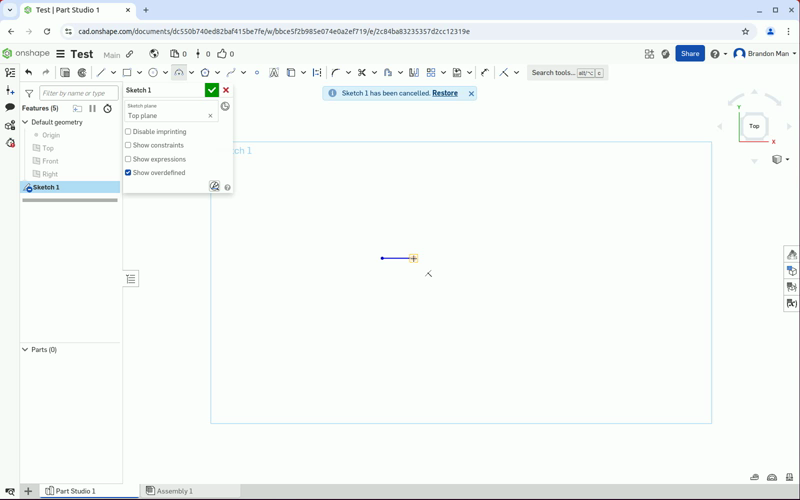
key_down(shift)
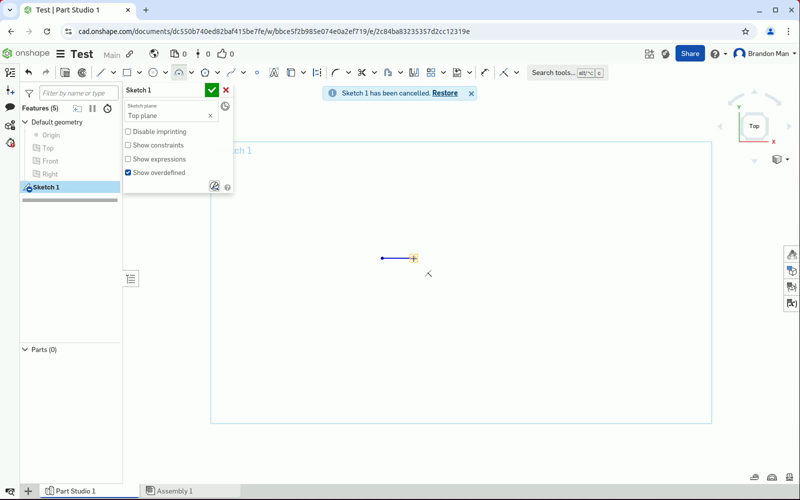
mouse_move(470, 201)
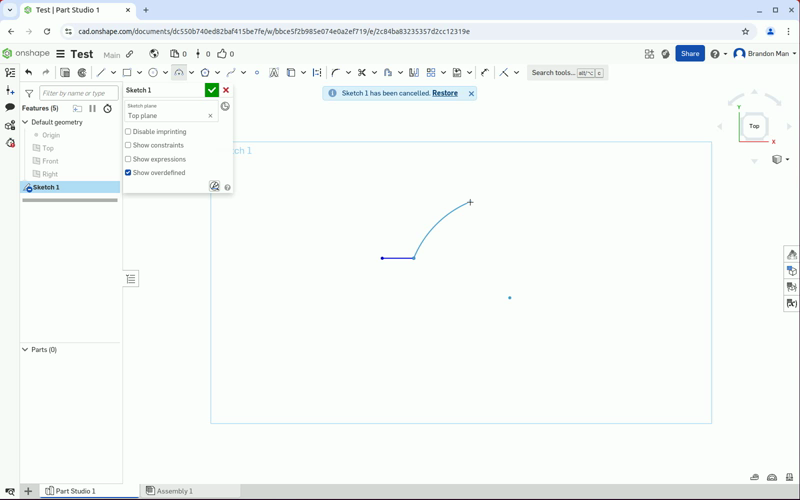
click(470, 201)
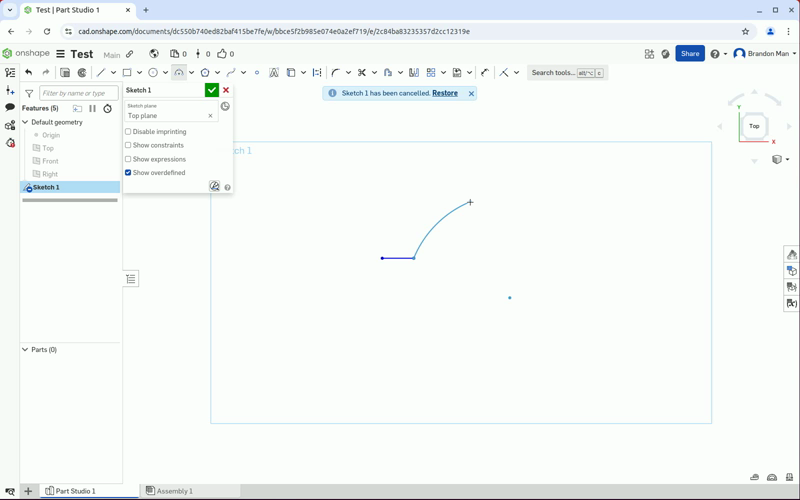
mouse_move(430, 218)
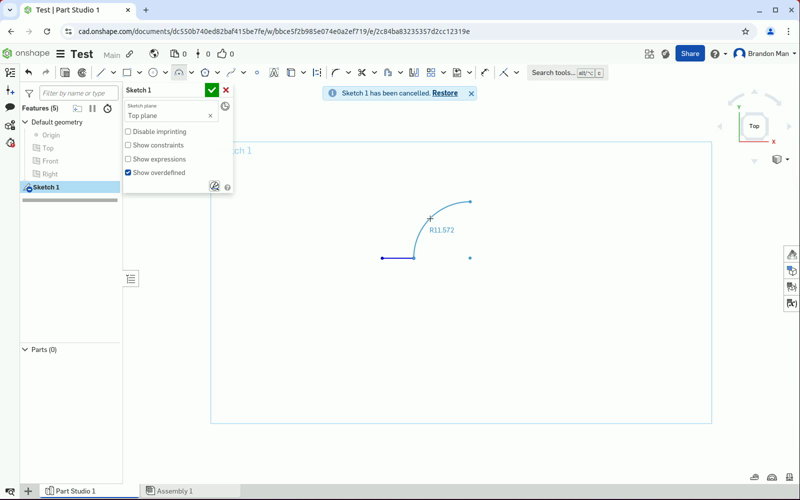
click(430, 218)
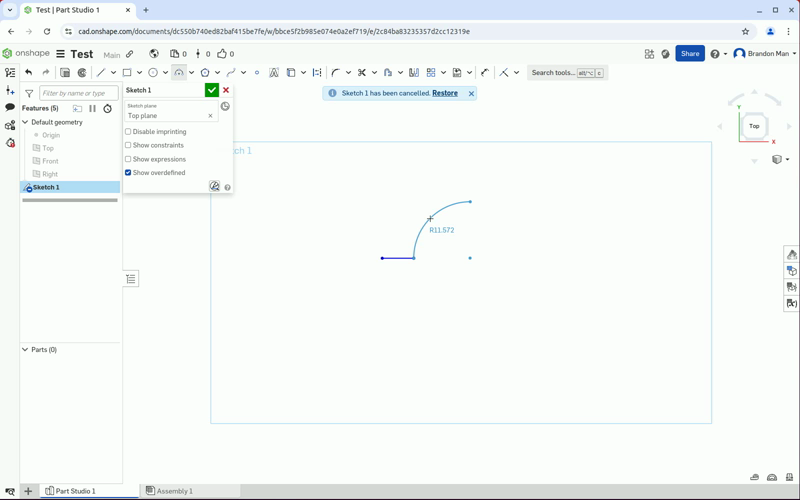
key_up(shift)
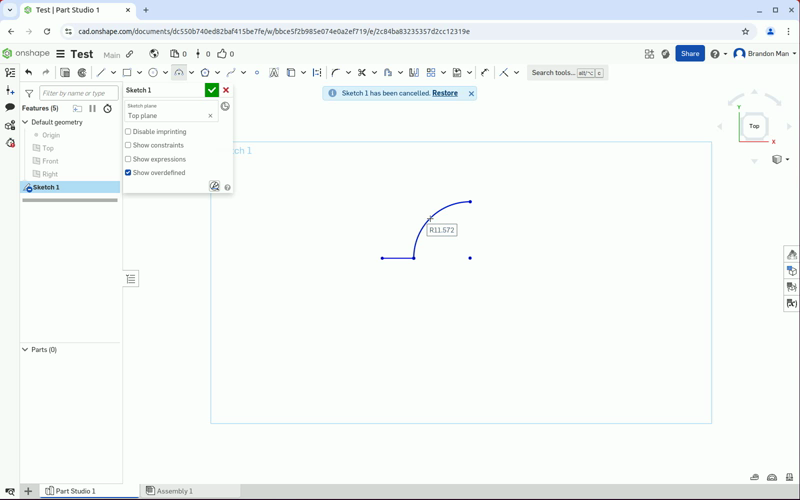
key(esc)
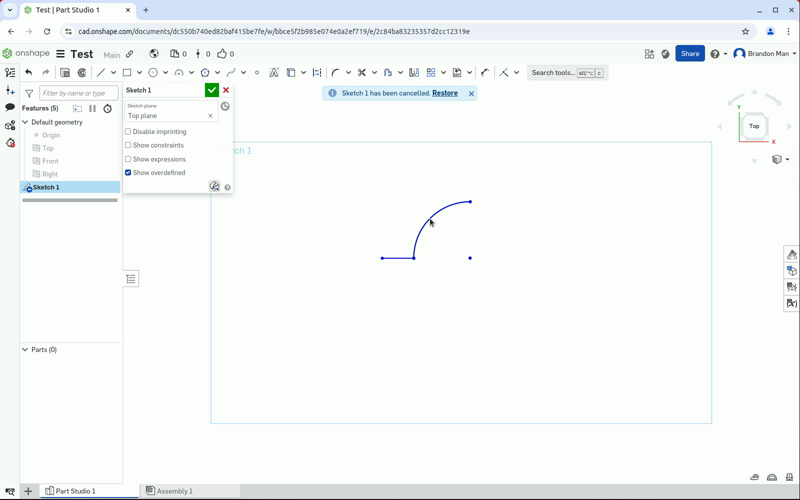
key(l)
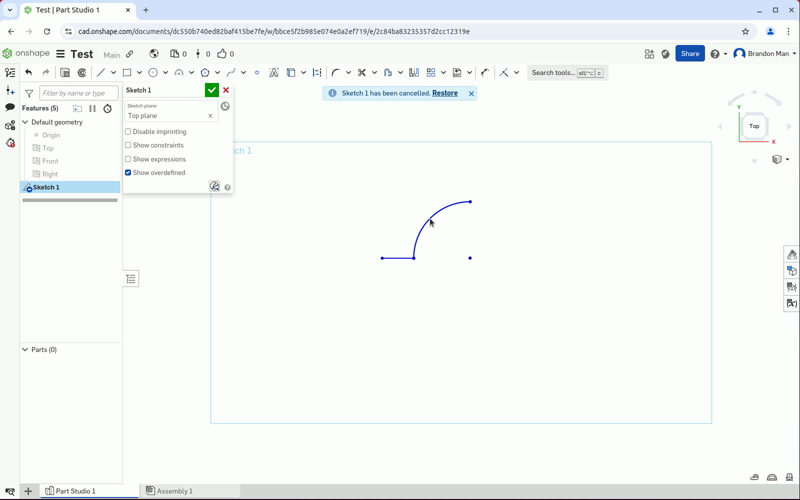
mouse_move(470, 201)
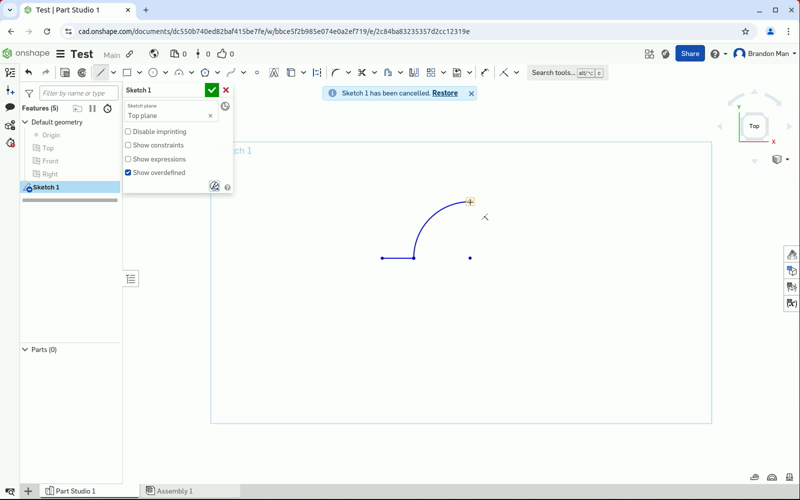
click(470, 201)
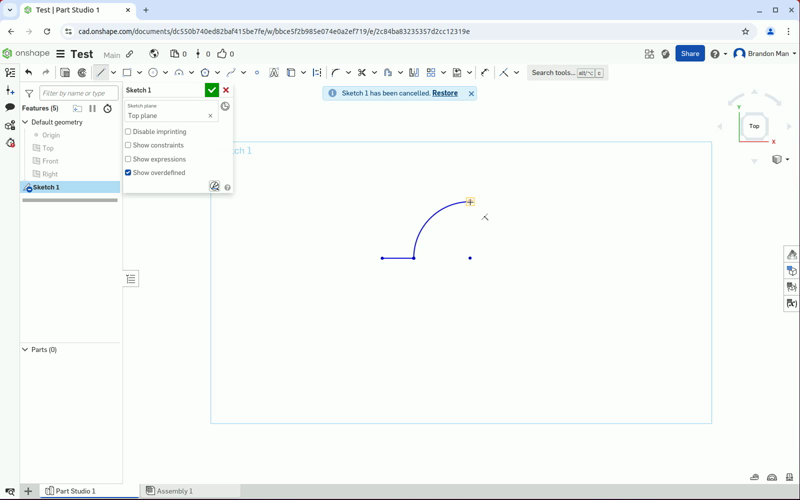
key_down(shift)
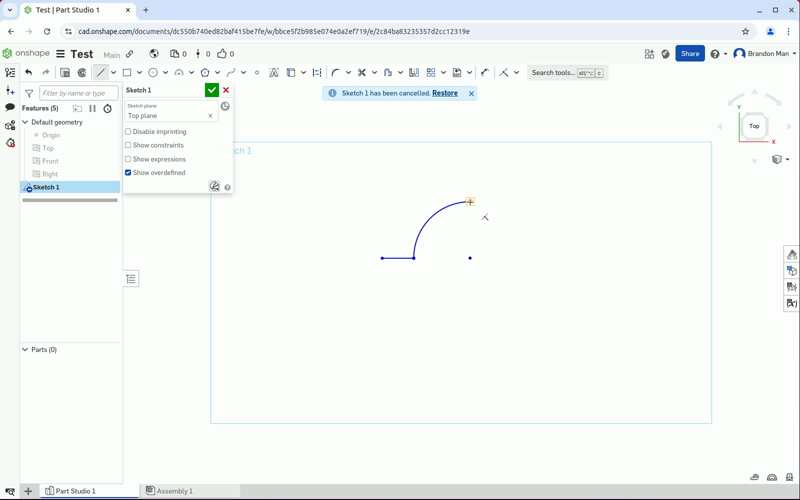
mouse_move(500, 201)
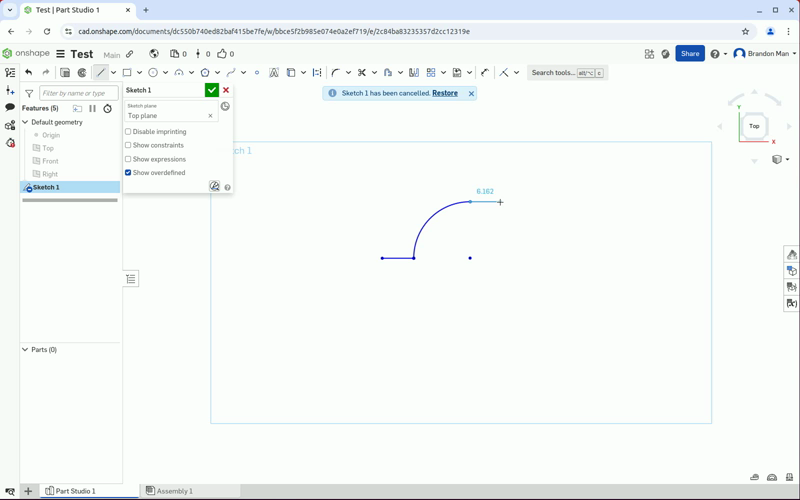
mouse_move(470, 170)
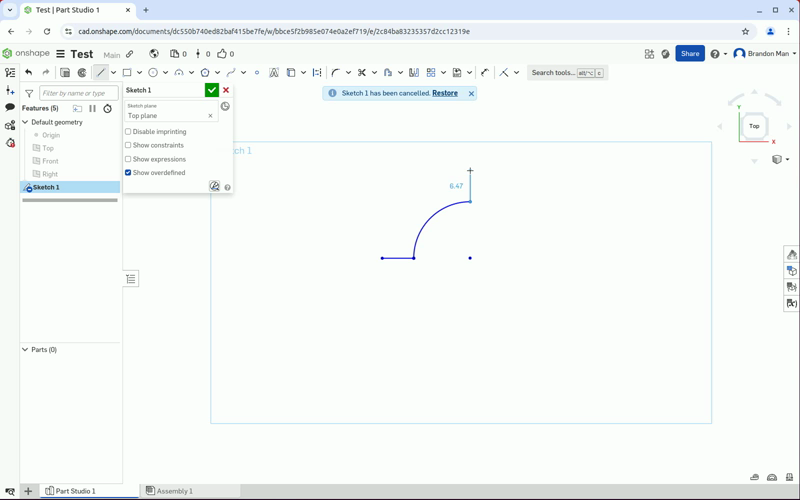
click(470, 170)
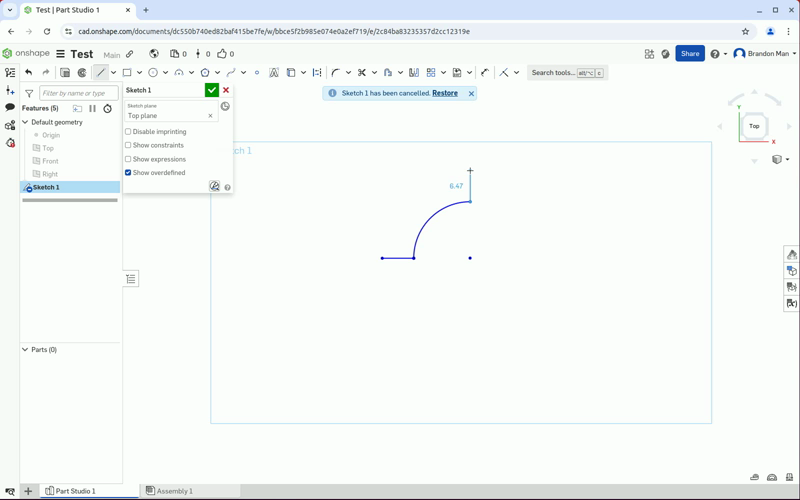
key_up(shift)
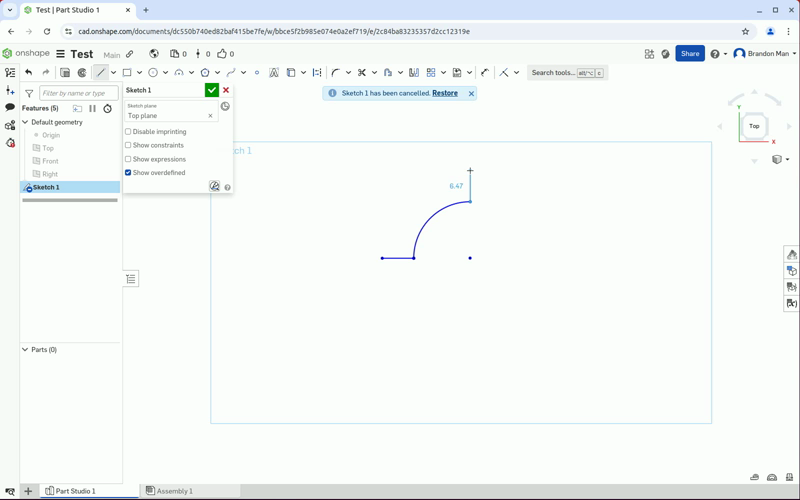
key_down(shift)
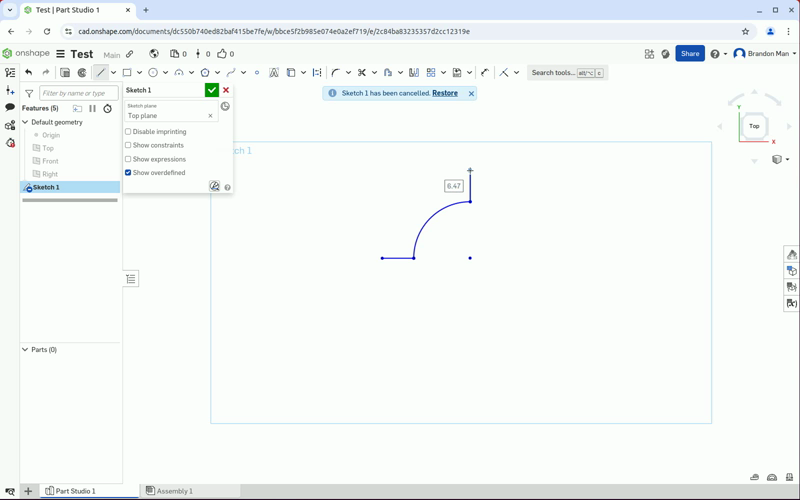
mouse_move(382, 170)
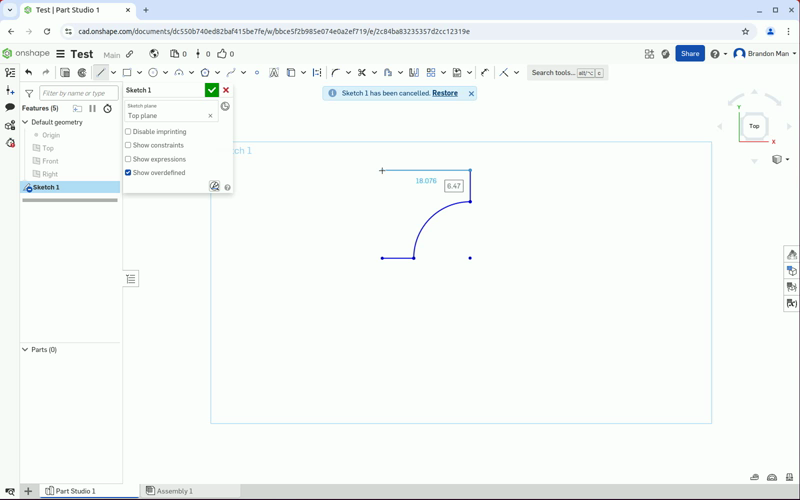
click(382, 170)
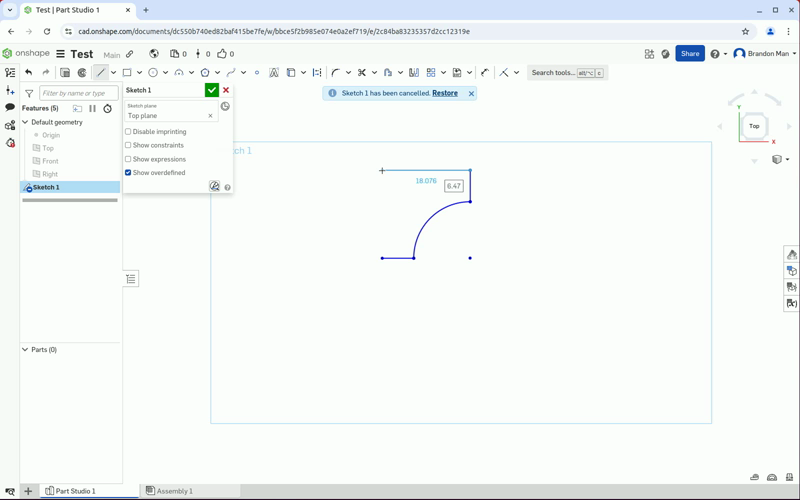
key_up(shift)
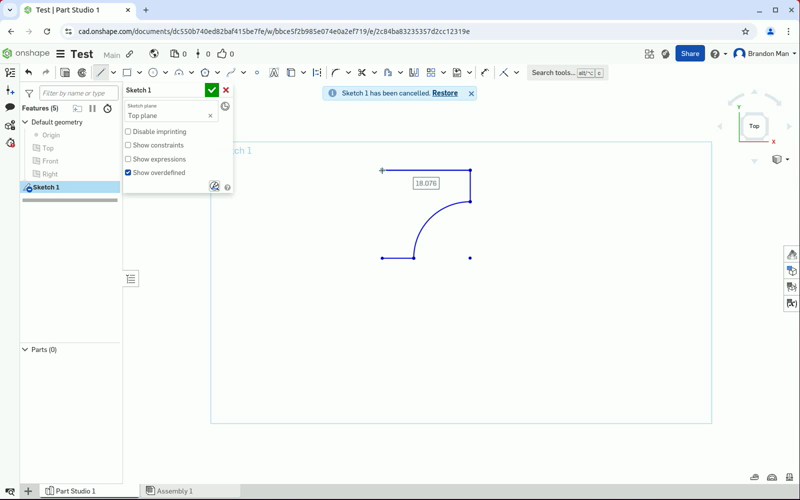
key_down(shift)
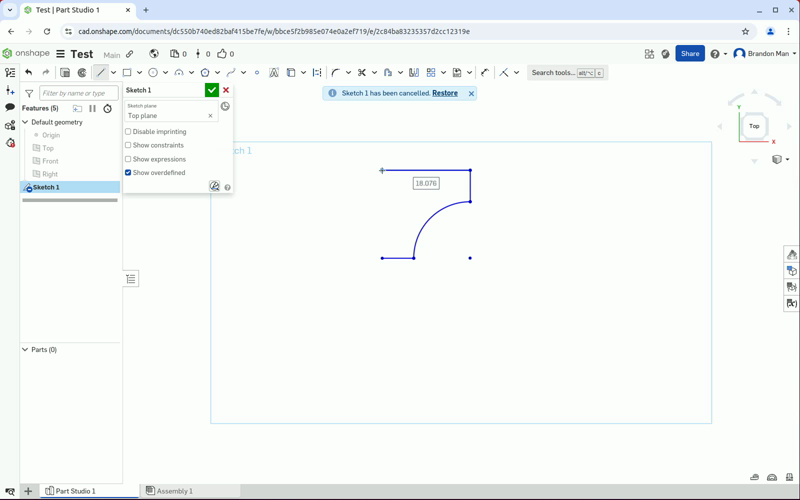
mouse_move(382, 258)
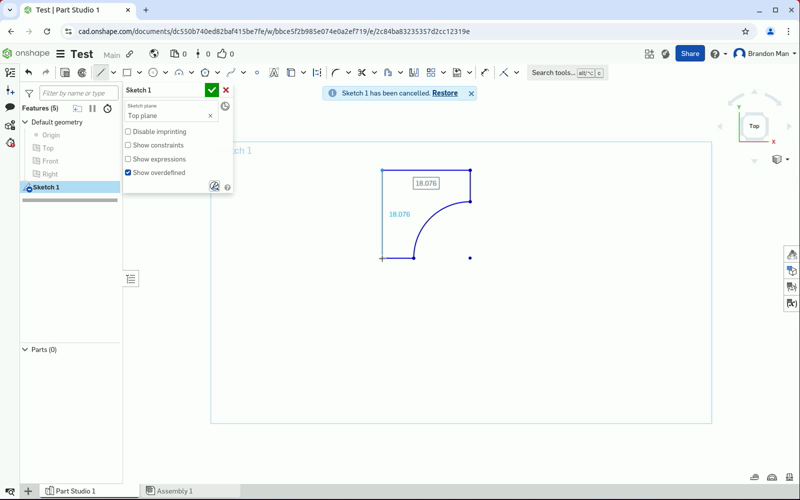
key_up(shift)
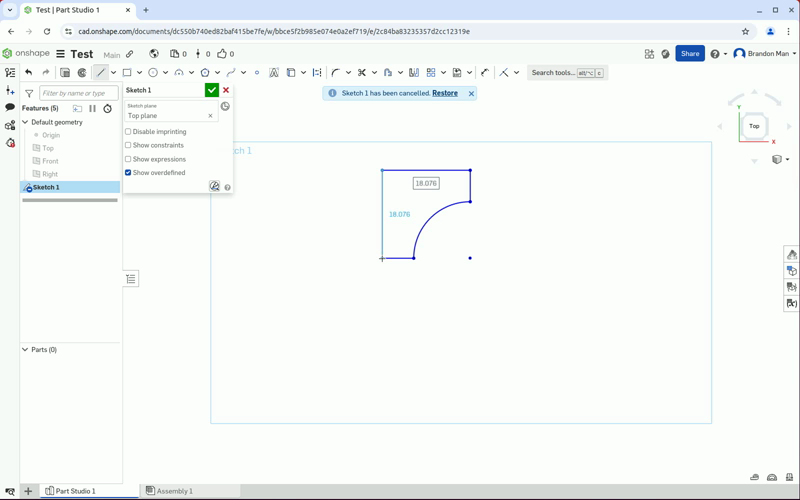
click(382, 258)
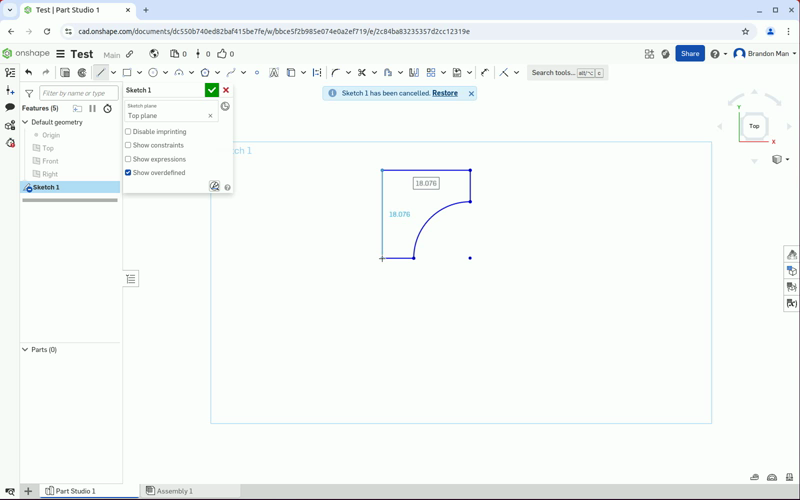
key(esc)
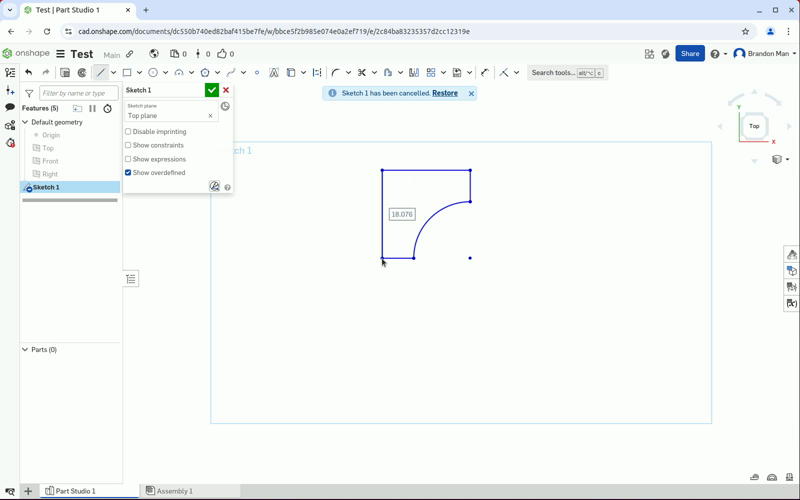
mouse_move(398, 213)
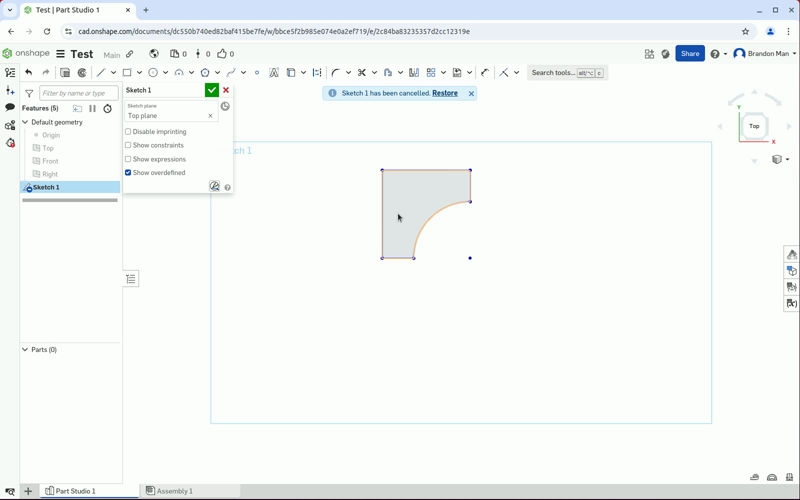
click(398, 213)
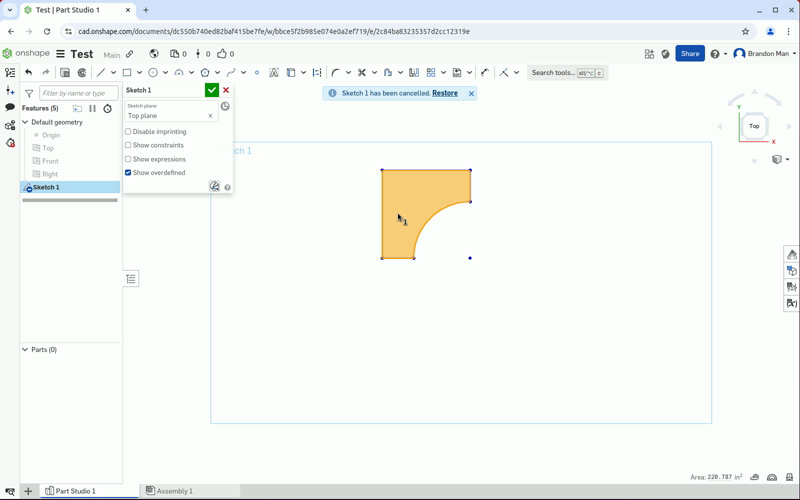
mouse_move(73, 352)
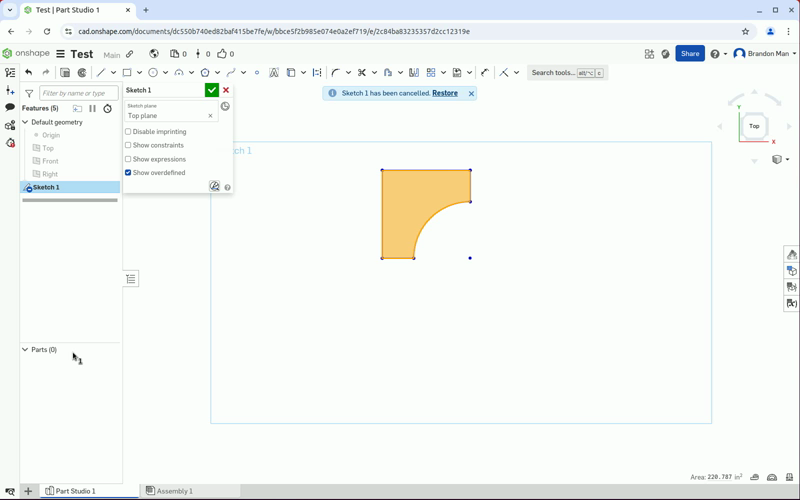
key(shift+y)
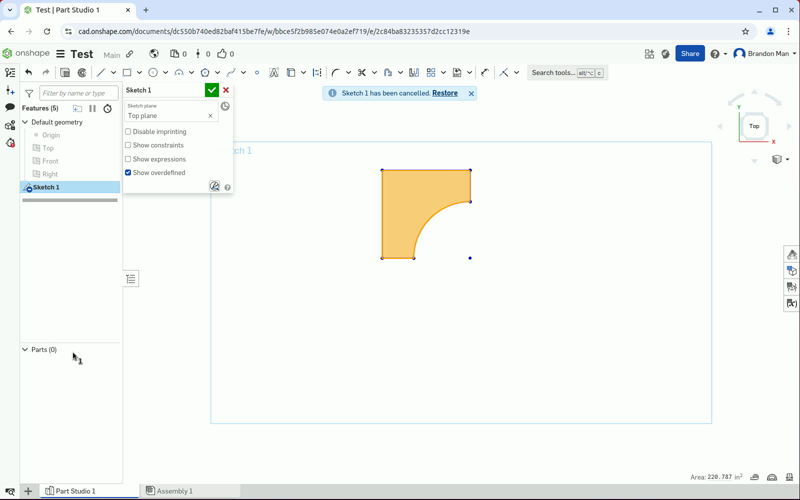
key(shift+e)
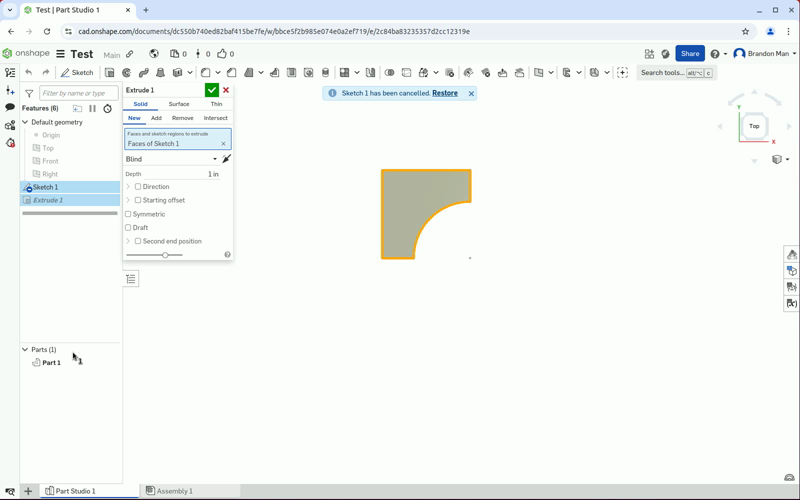
mouse_move(143, 106)
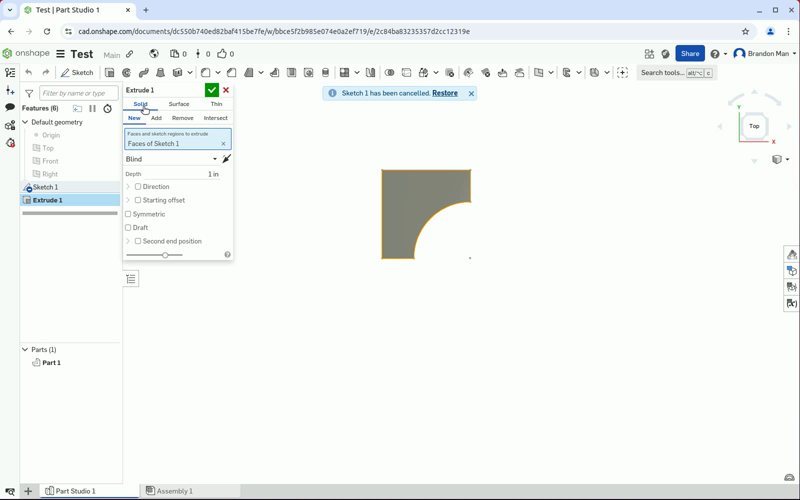
click(143, 106)
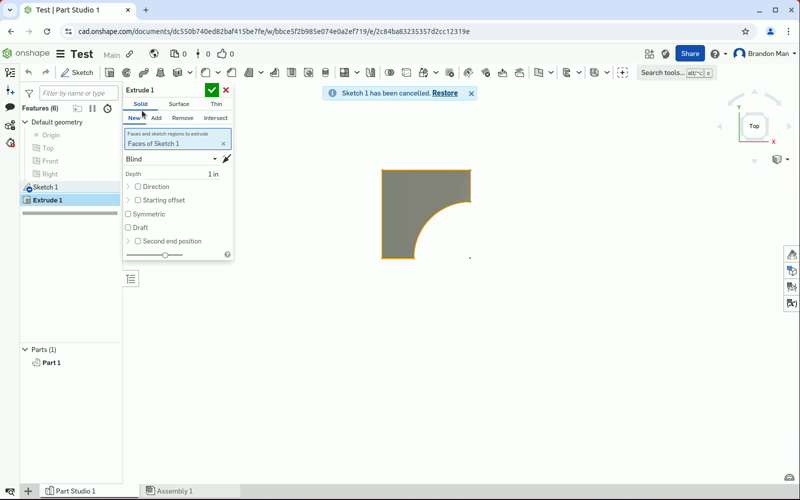
mouse_move(137, 120)
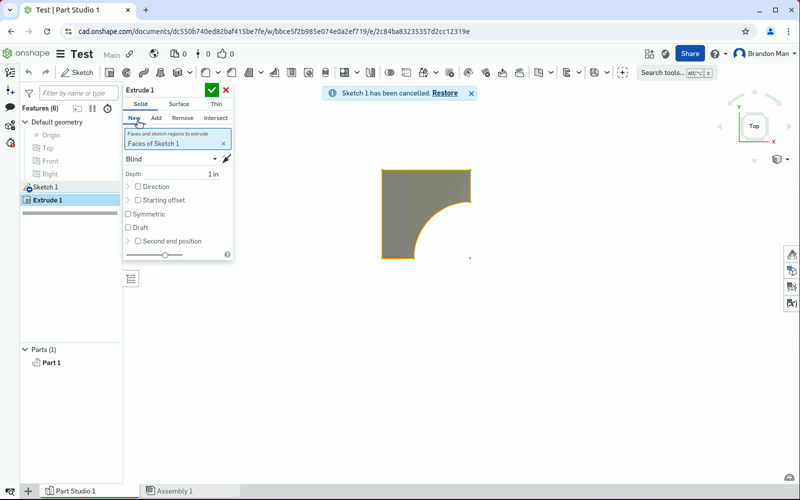
click(137, 120)
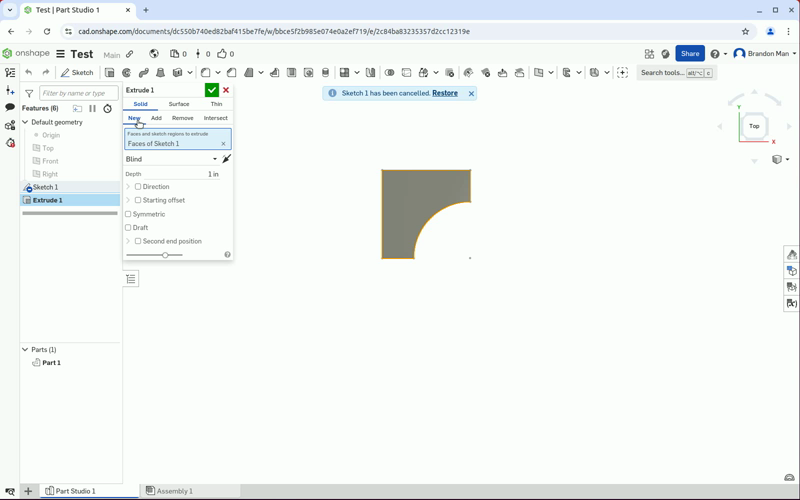
key(tab, 4)
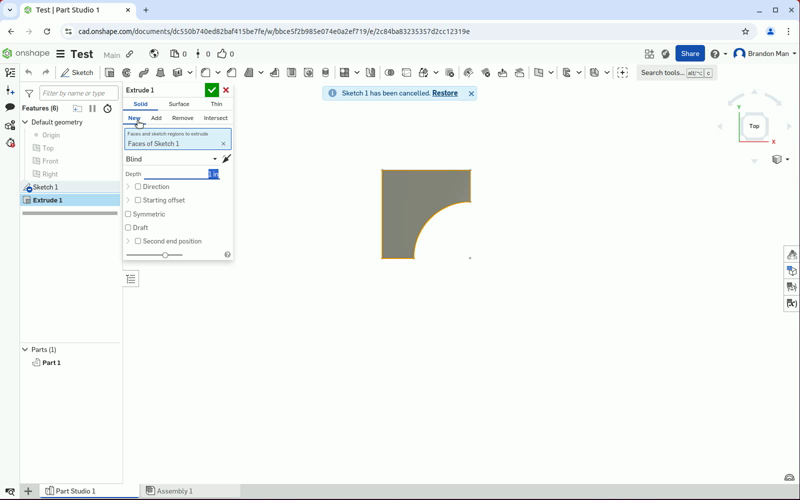
text(8.906)
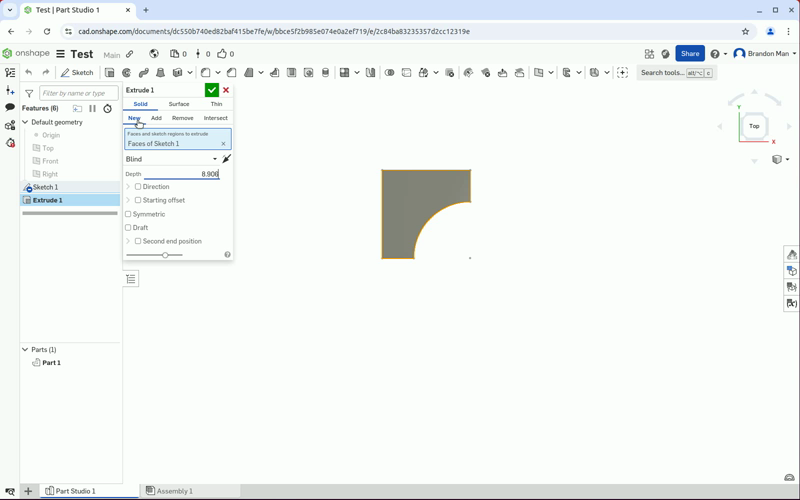
key(enter)
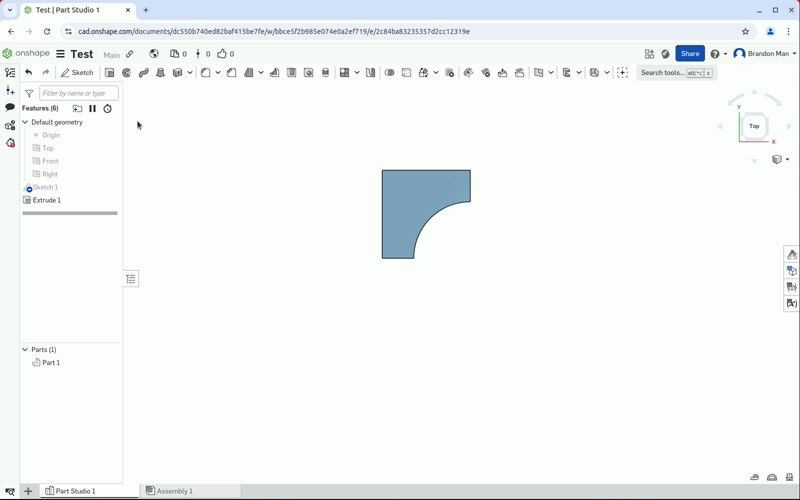
key(shift+h)
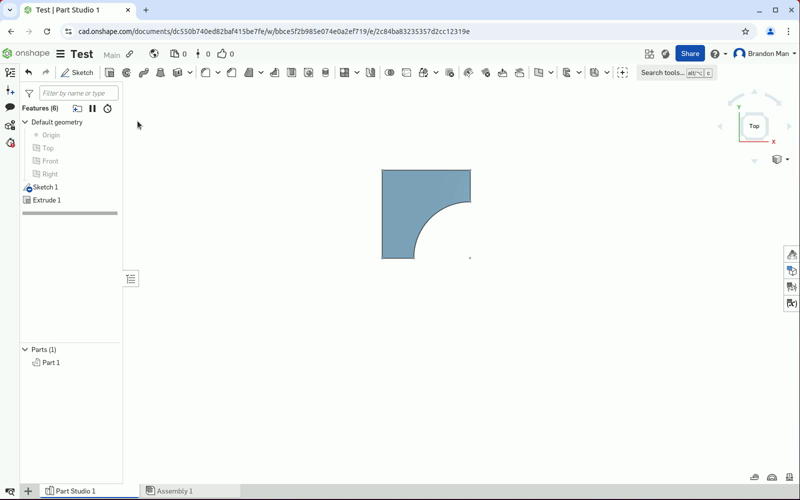
key(shift+h)
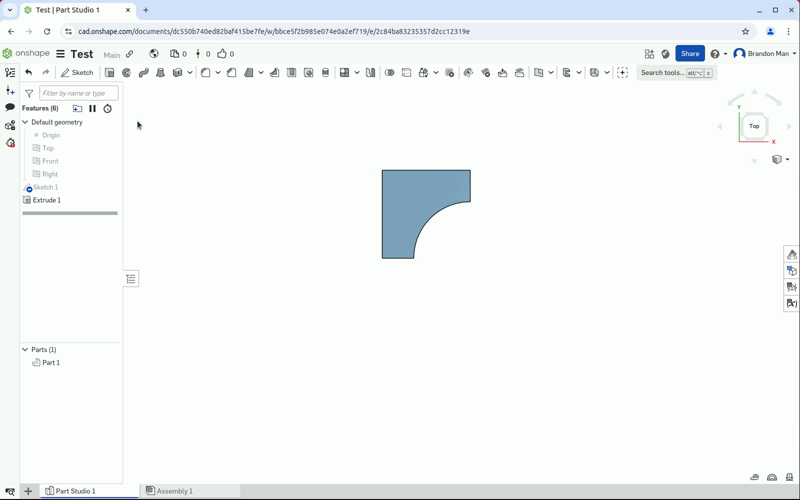
mouse_move(73, 189)
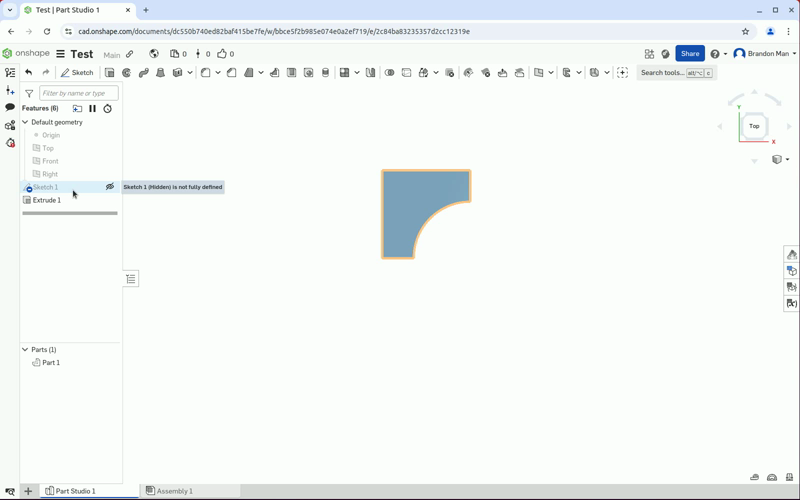
click(73, 189)
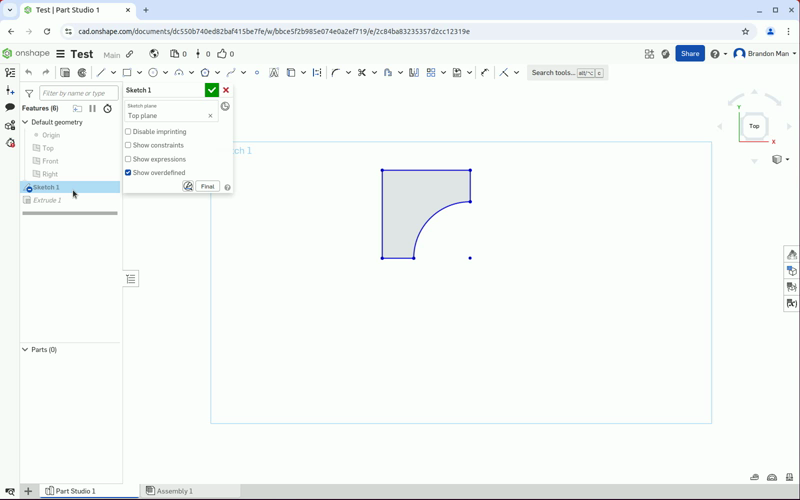
mouse_move(229, 92)
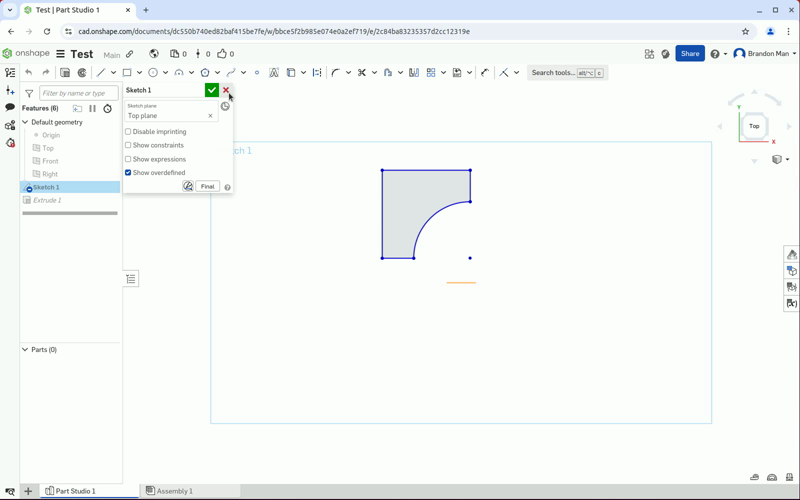
click(229, 92)
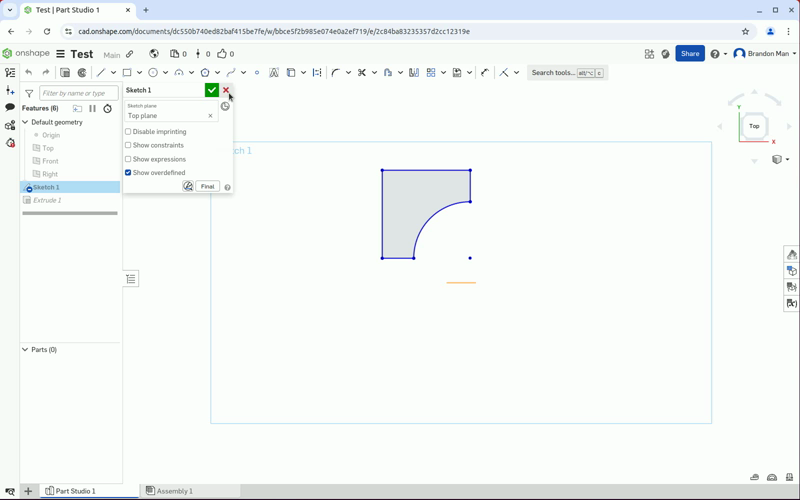
key(shift+s)
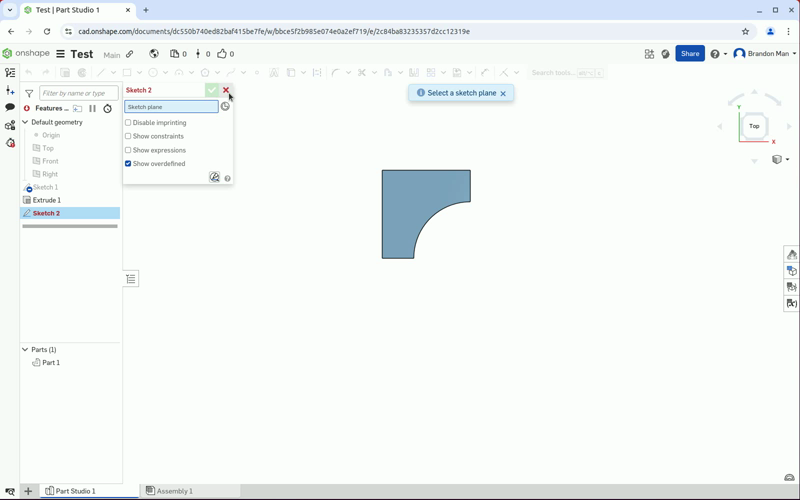
mouse_move(73, 150)
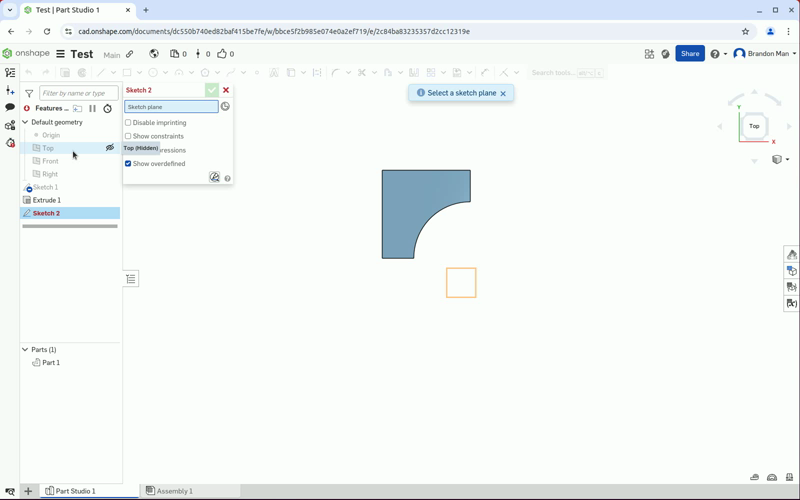
click(73, 150)
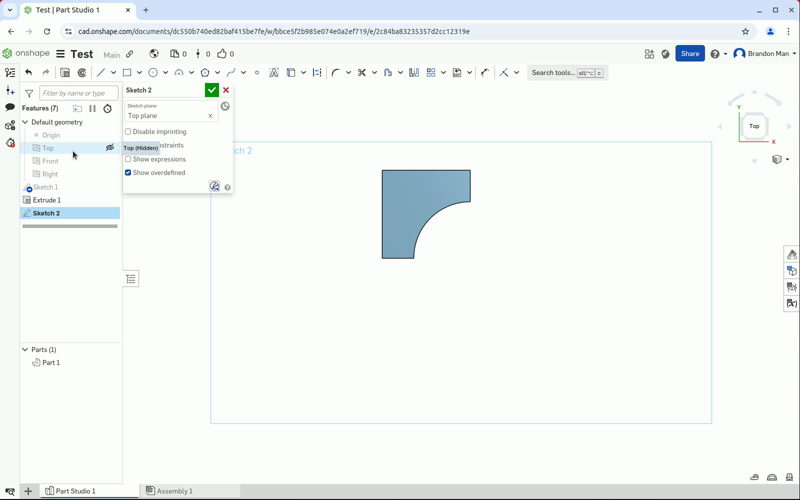
mouse_move(73, 352)
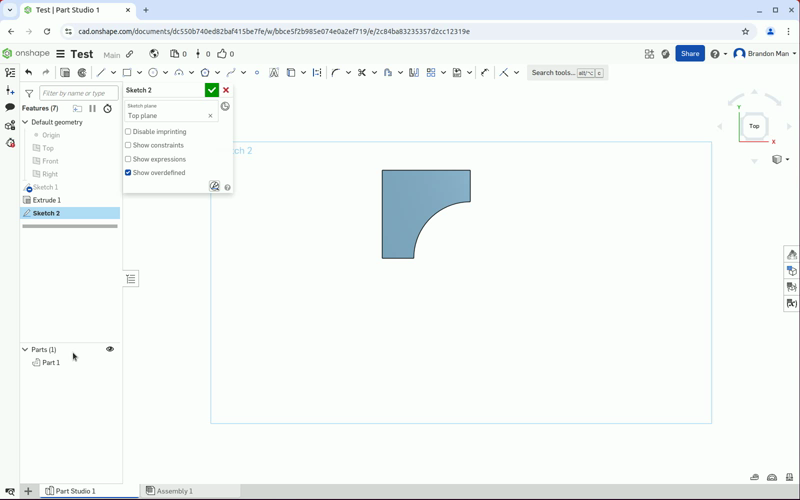
key(y)
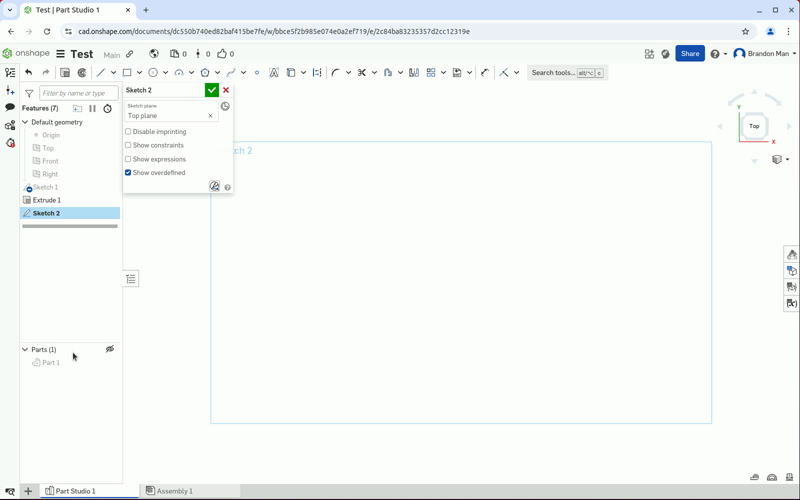
key(l)
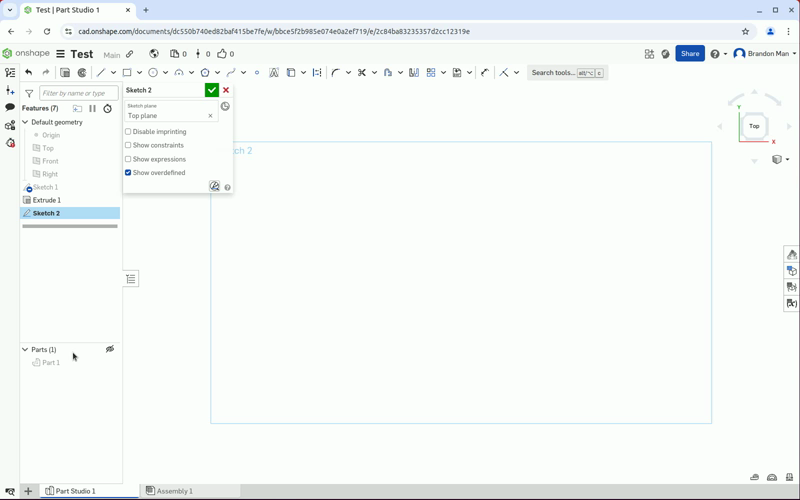
key_down(shift)
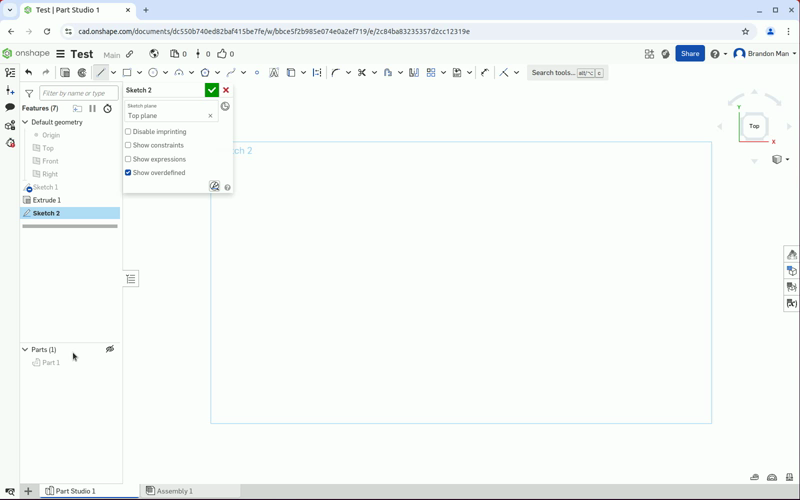
mouse_move(382, 346)
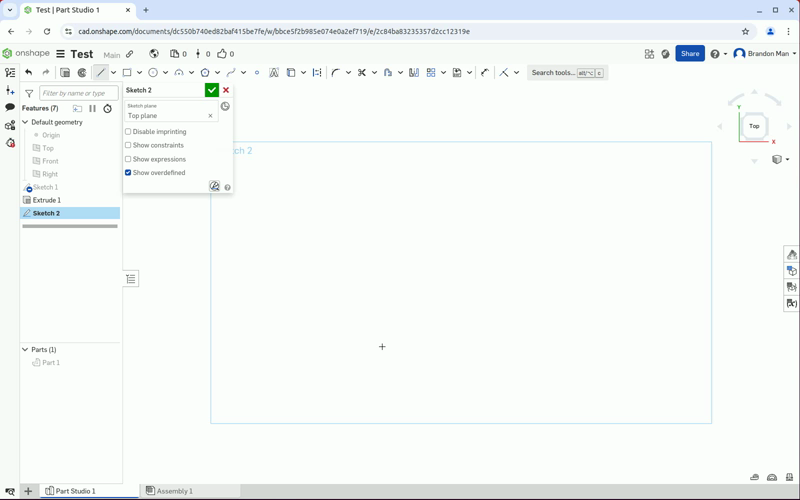
click(382, 346)
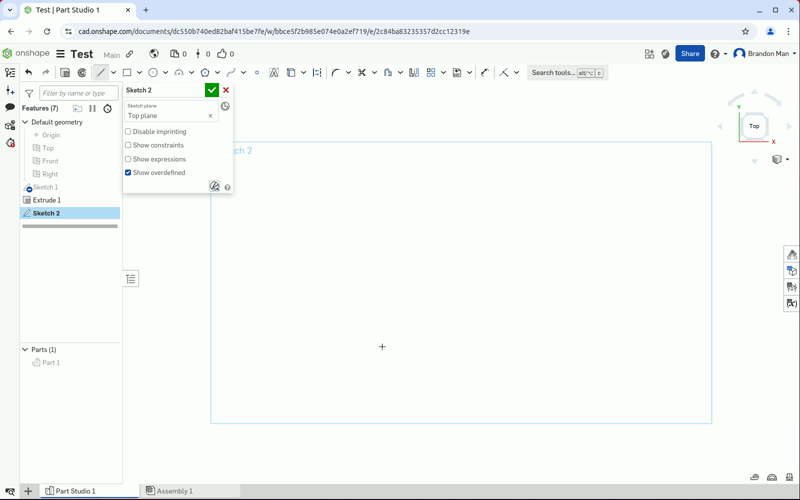
key_up(shift)
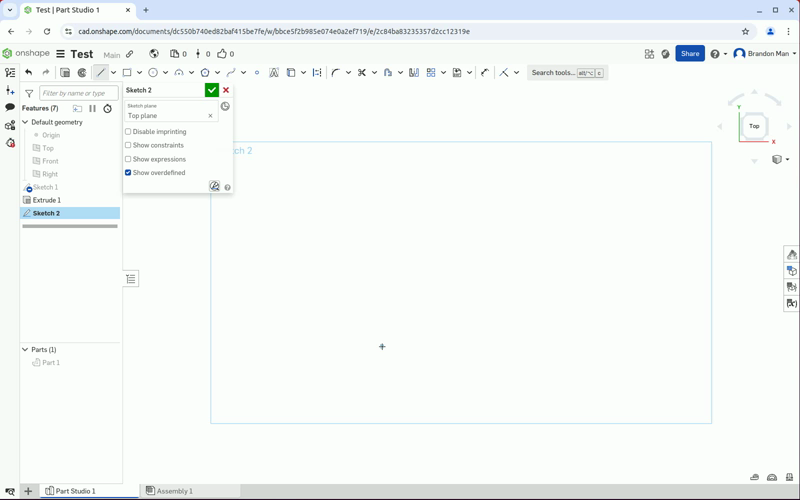
key_down(shift)
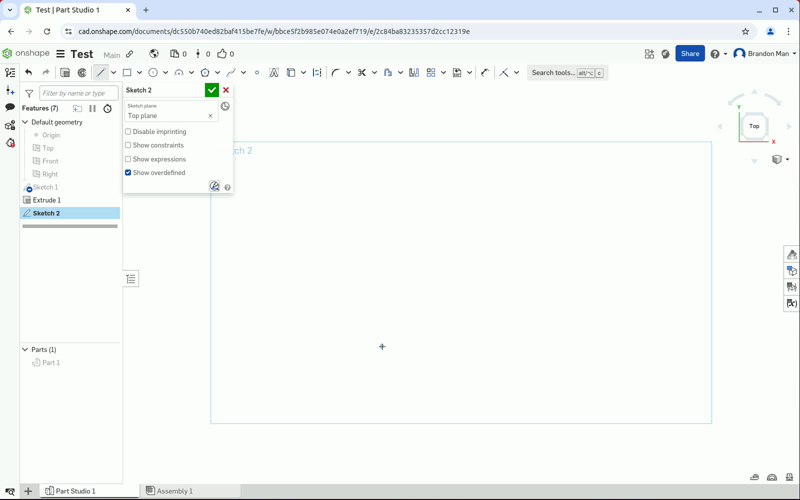
mouse_move(470, 346)
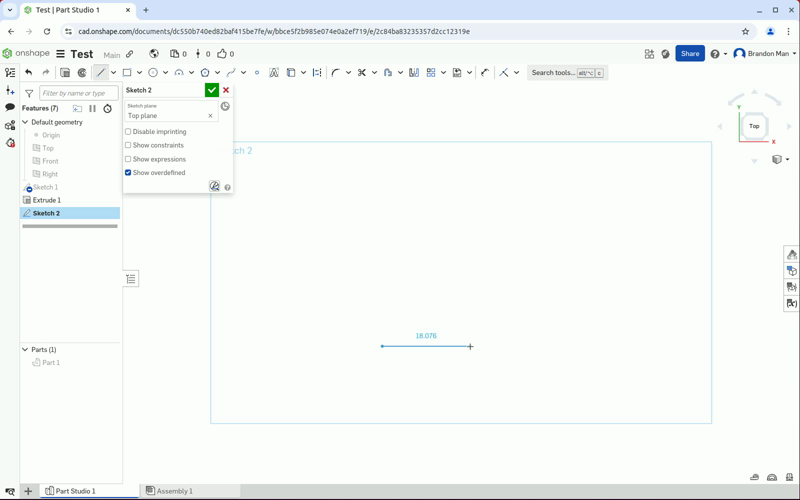
click(470, 346)
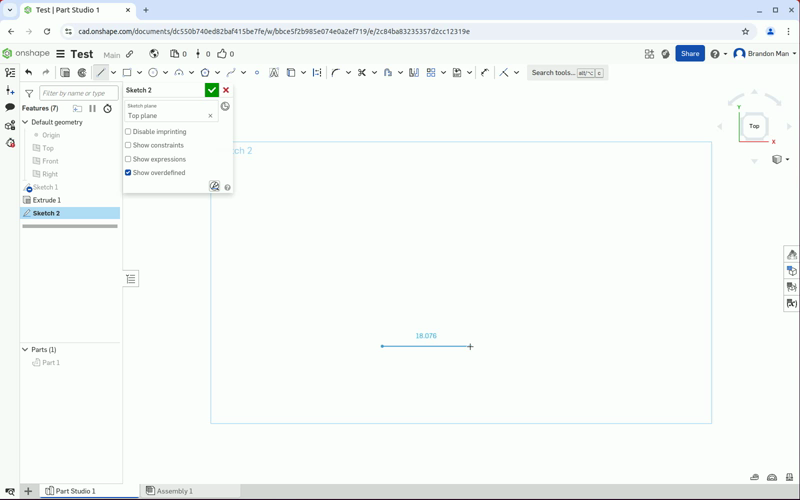
key_up(shift)
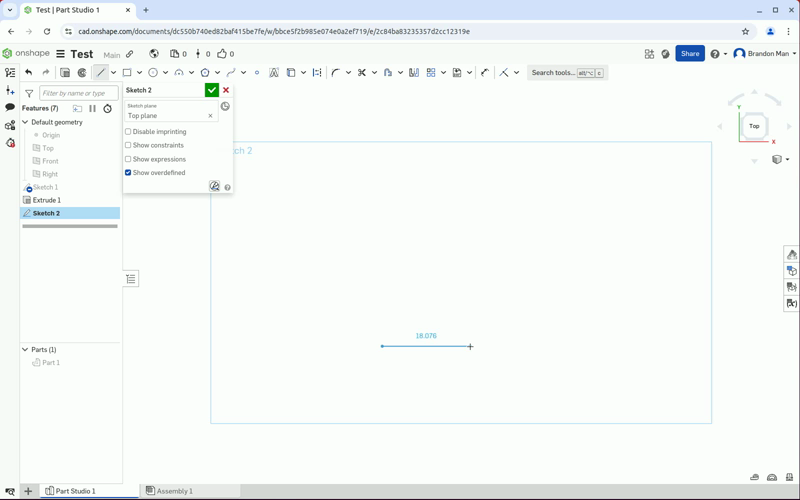
key_down(shift)
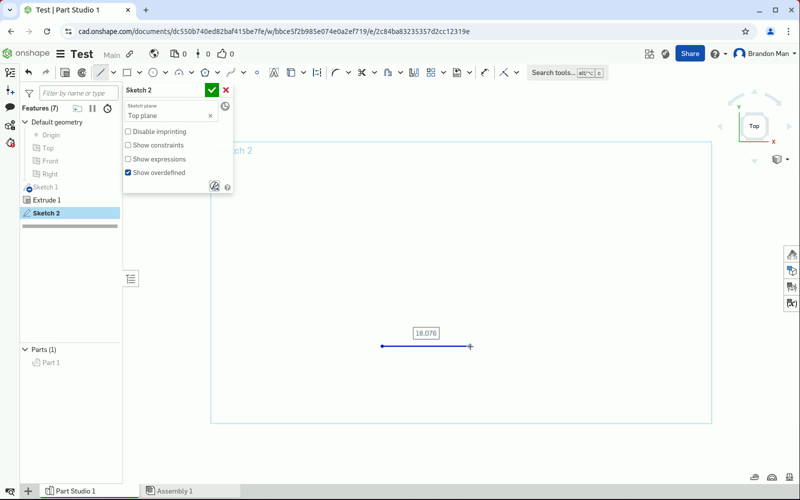
mouse_move(500, 346)
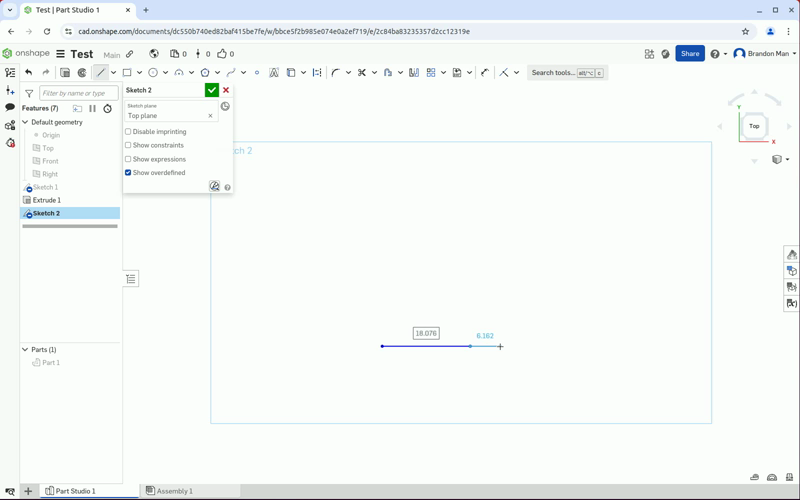
mouse_move(470, 314)
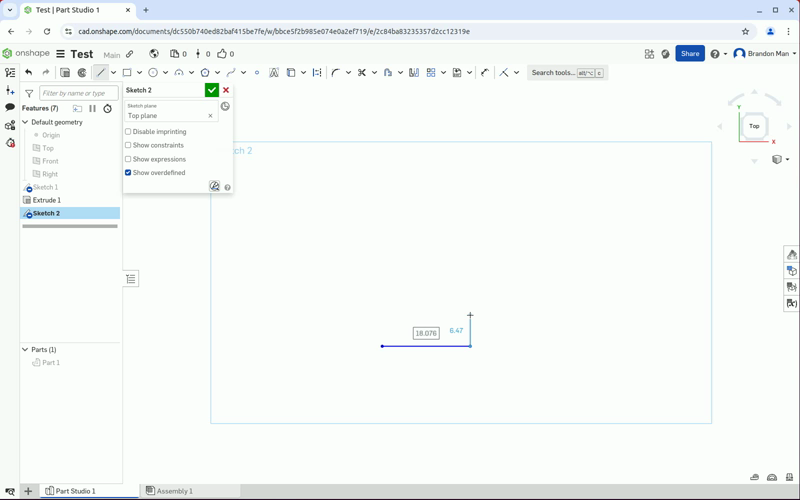
click(470, 314)
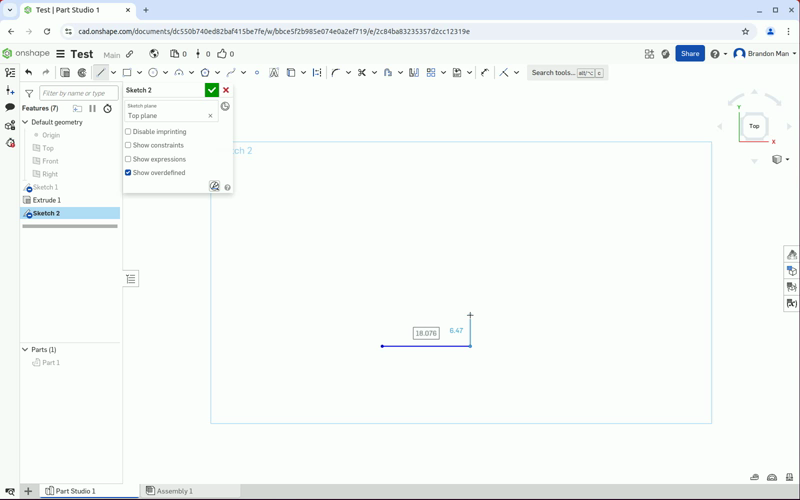
key_up(shift)
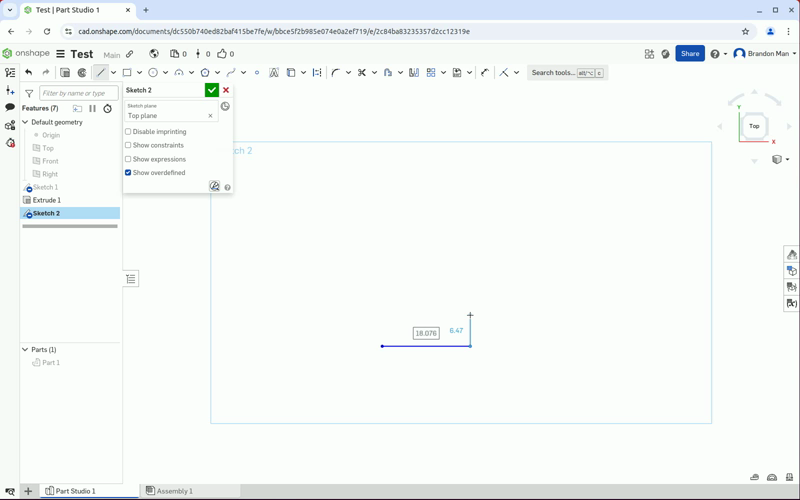
key(esc)
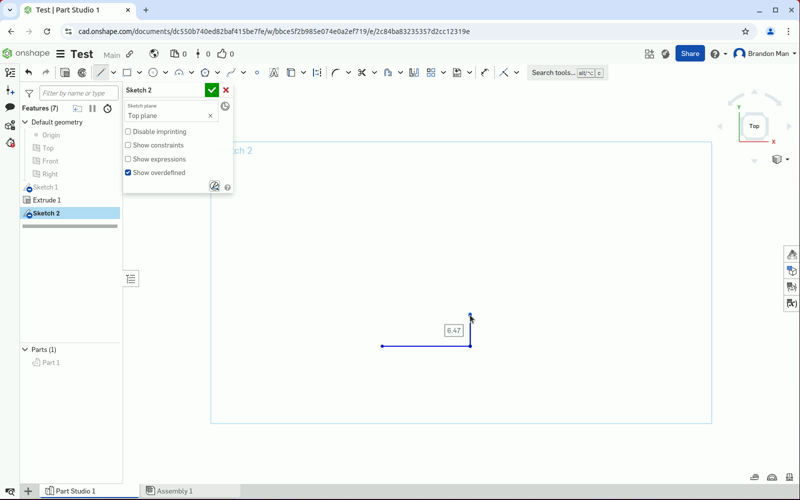
key(a)
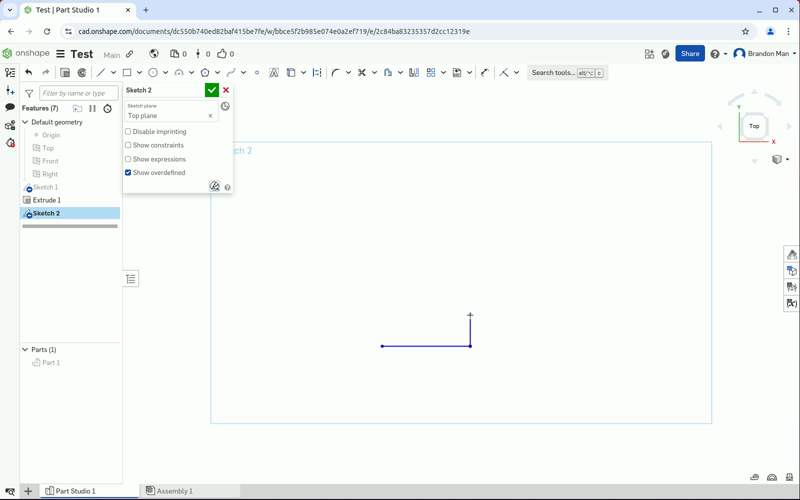
mouse_move(470, 314)
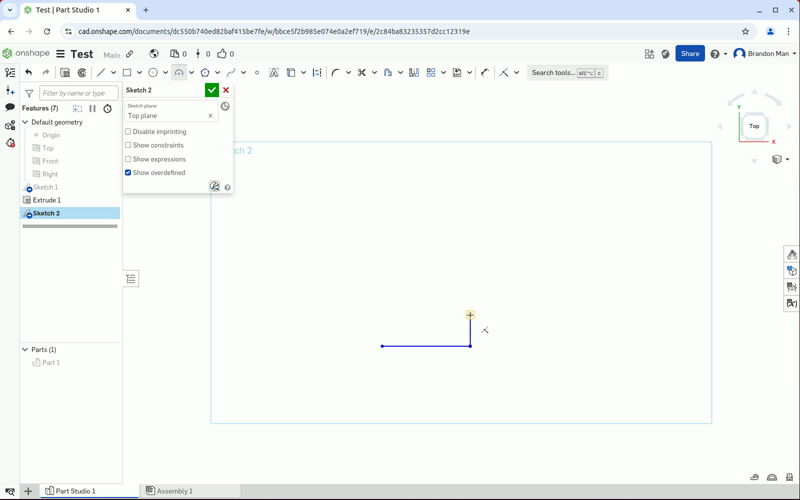
click(470, 314)
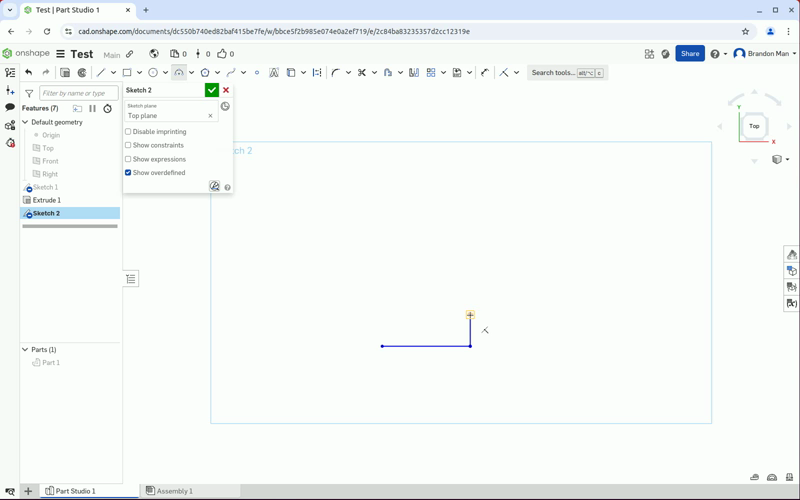
key_down(shift)
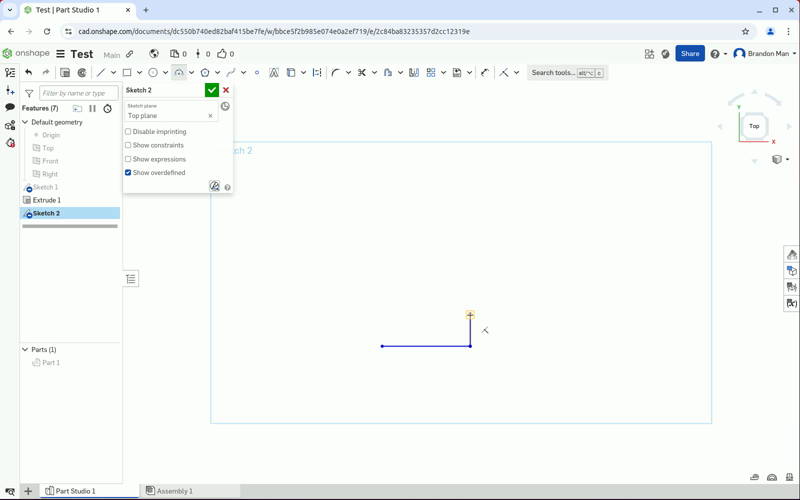
mouse_move(413, 258)
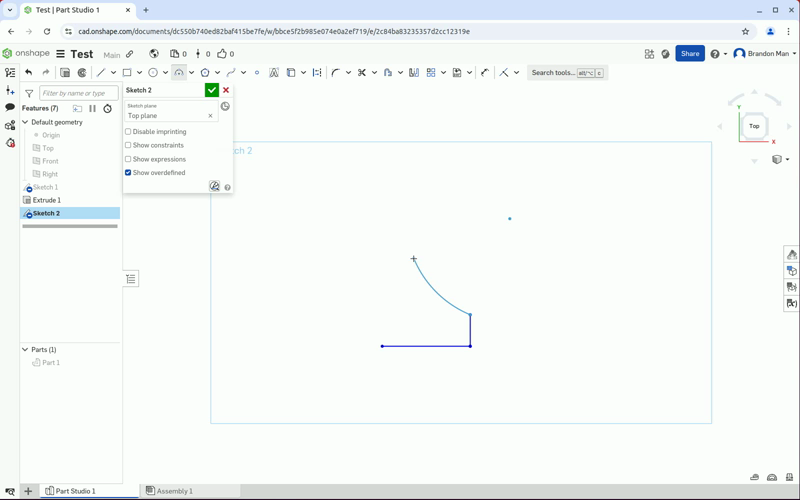
click(413, 258)
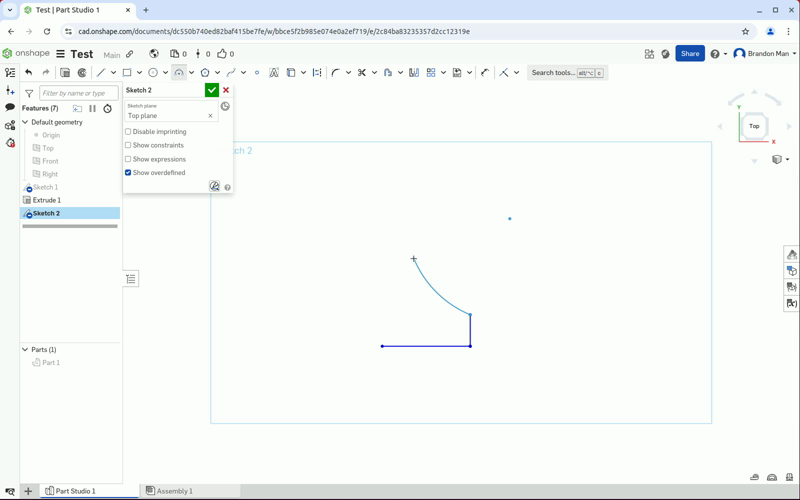
mouse_move(430, 298)
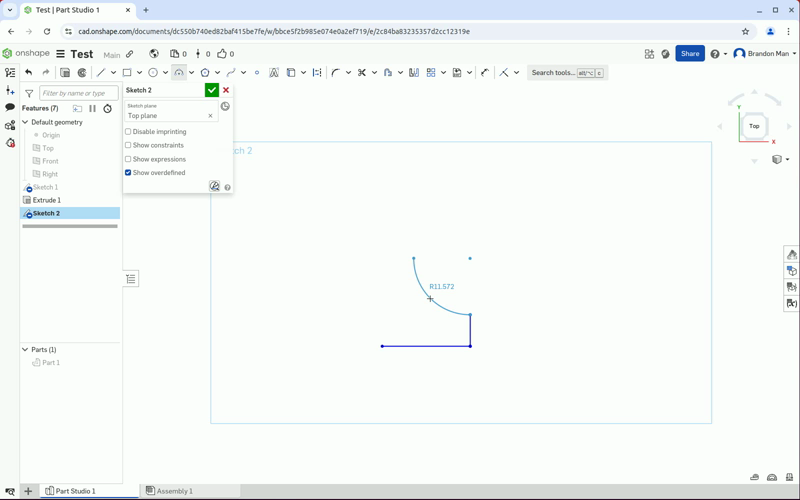
click(430, 298)
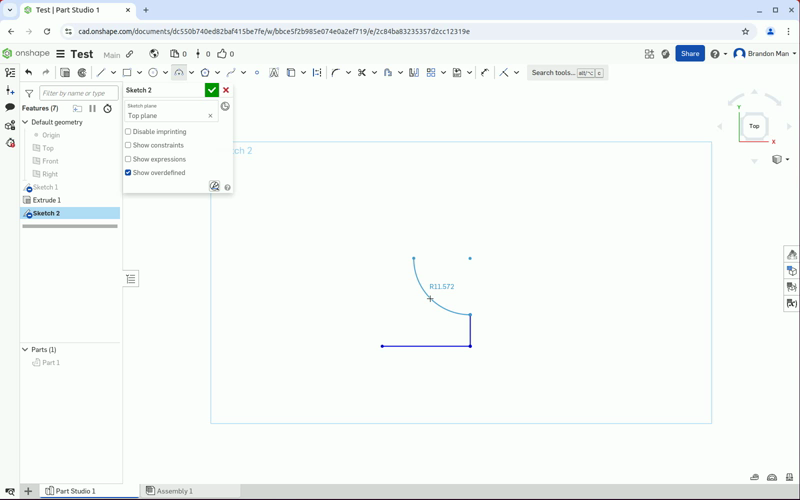
key_up(shift)
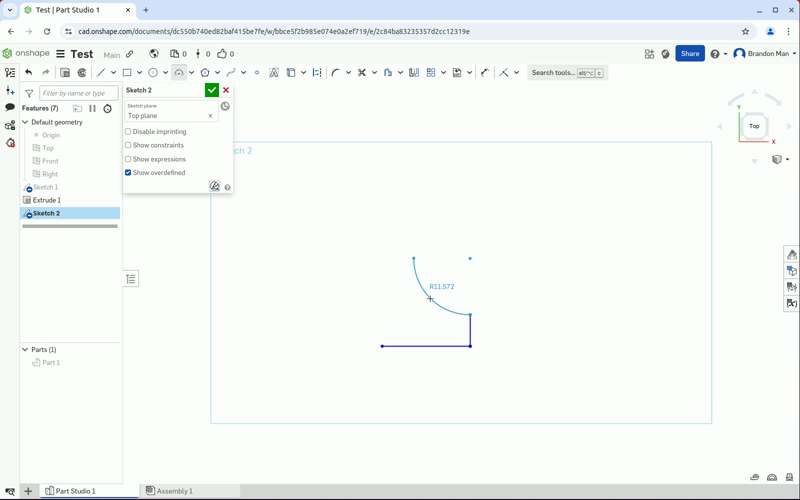
key(esc)
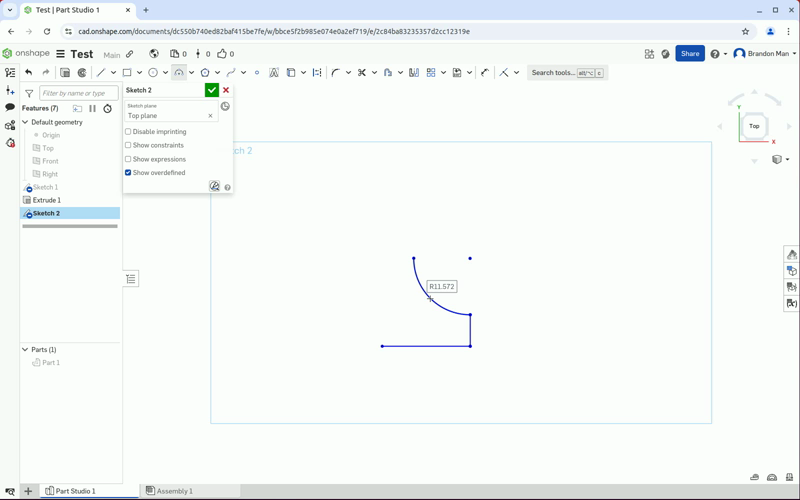
key(l)
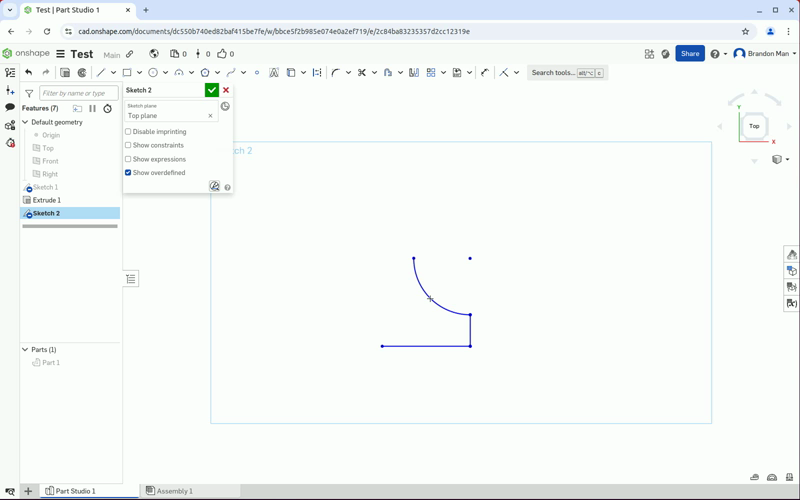
mouse_move(413, 258)
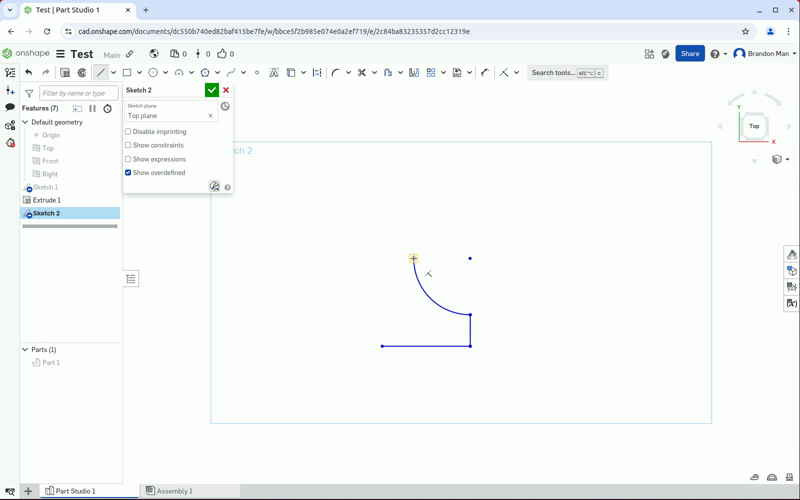
click(413, 258)
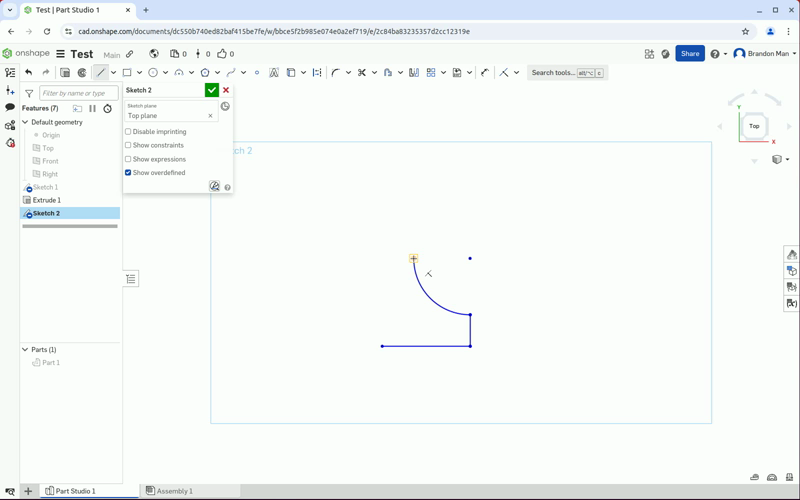
key_down(shift)
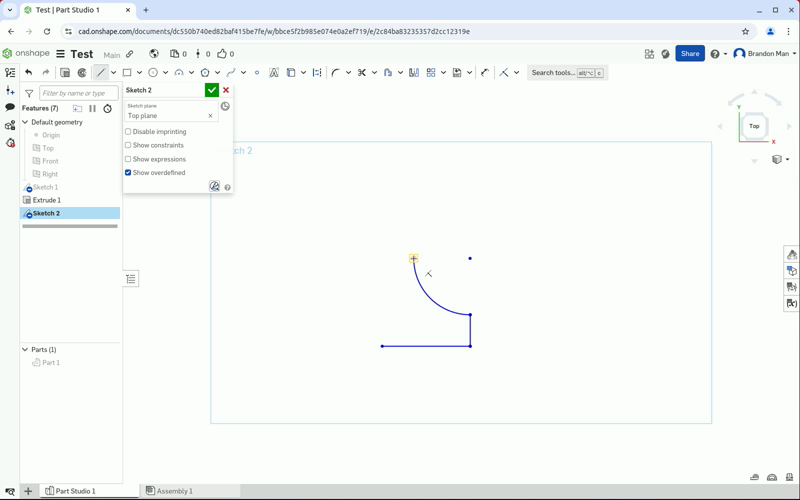
mouse_move(444, 258)
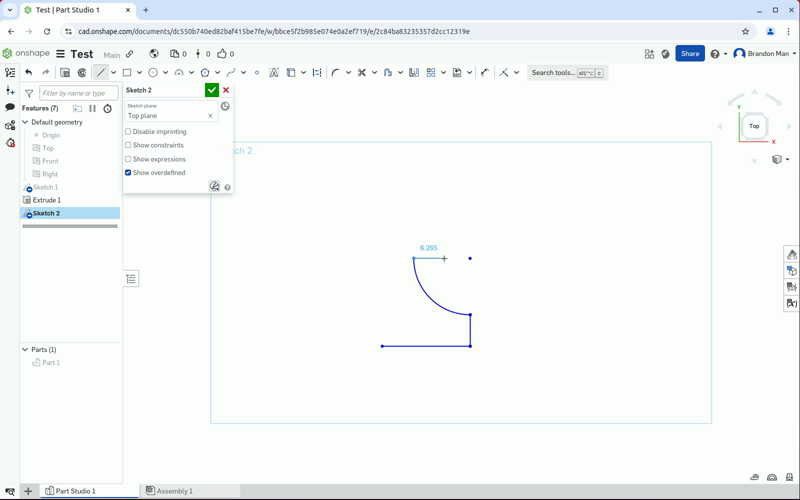
mouse_move(382, 258)
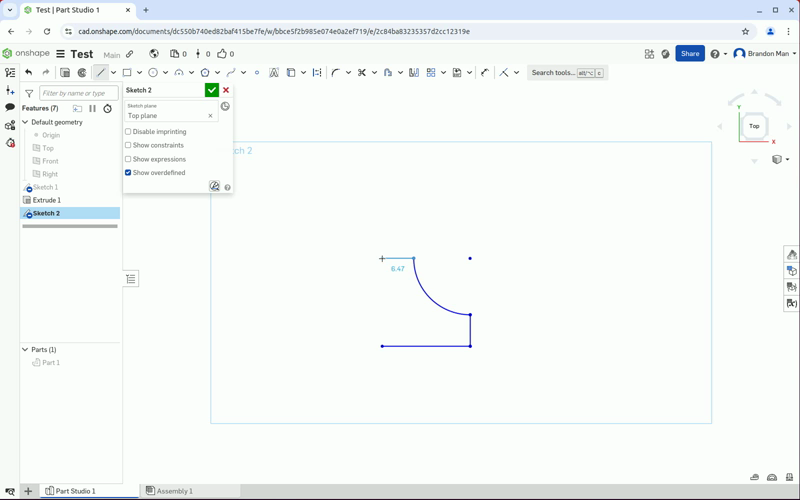
click(382, 258)
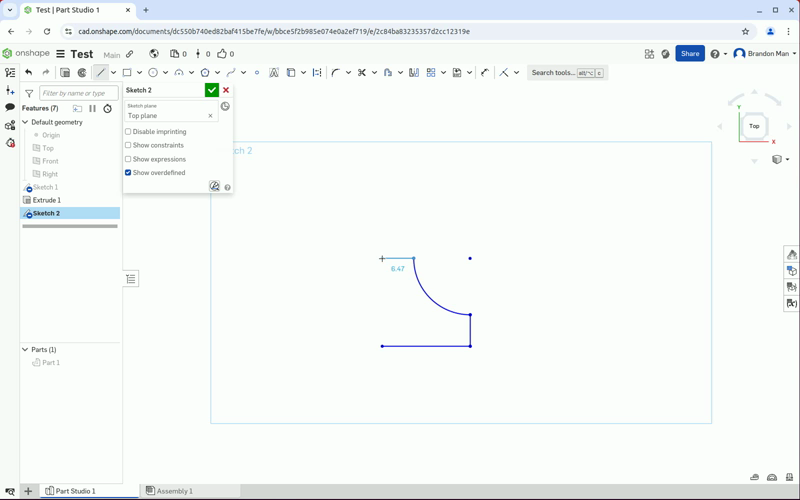
key_up(shift)
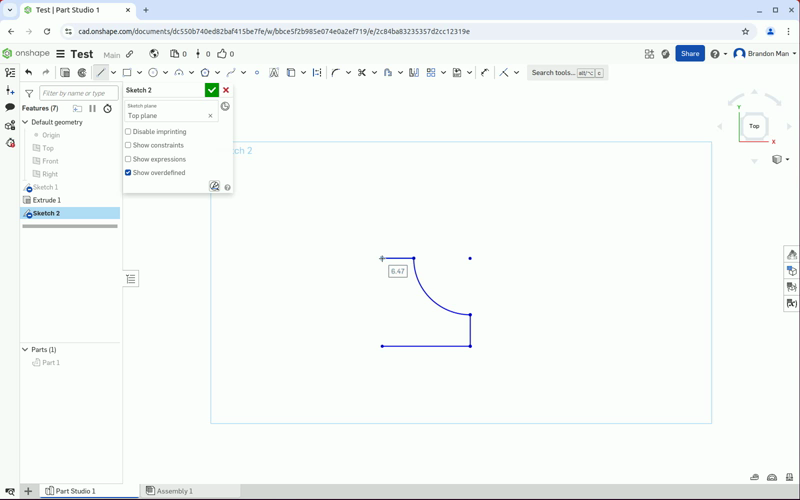
key_down(shift)
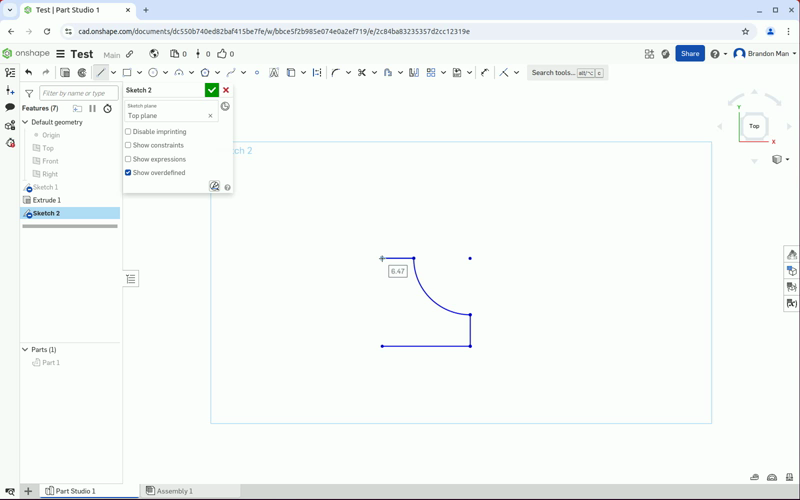
mouse_move(382, 346)
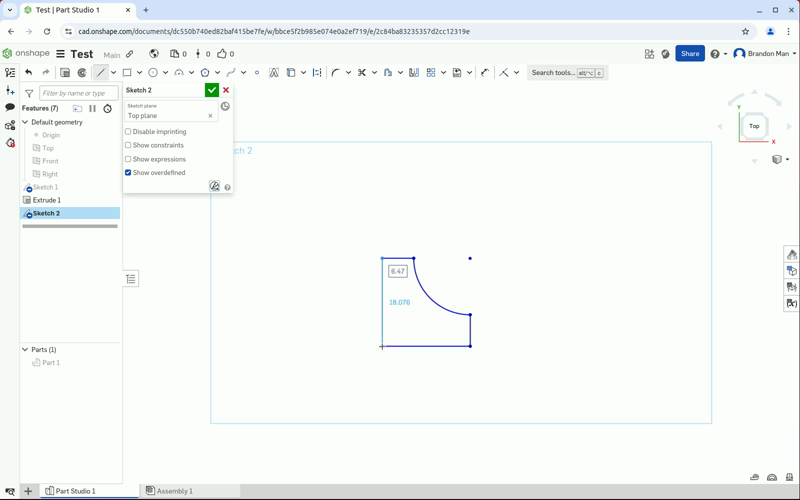
key_up(shift)
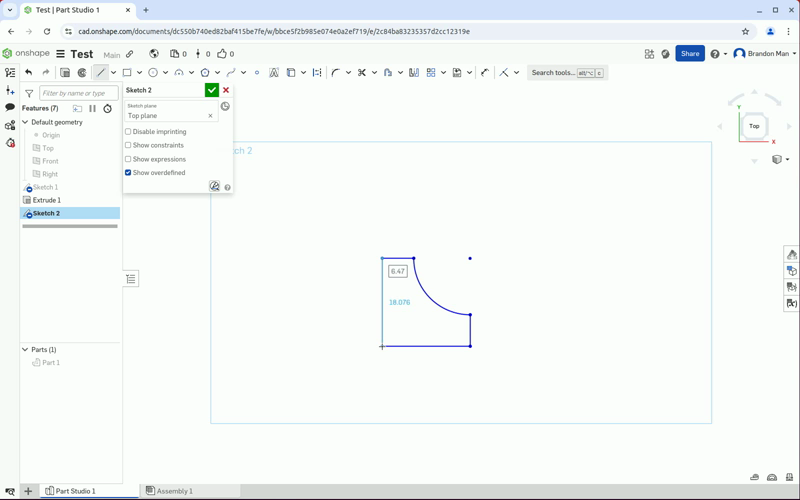
click(382, 346)
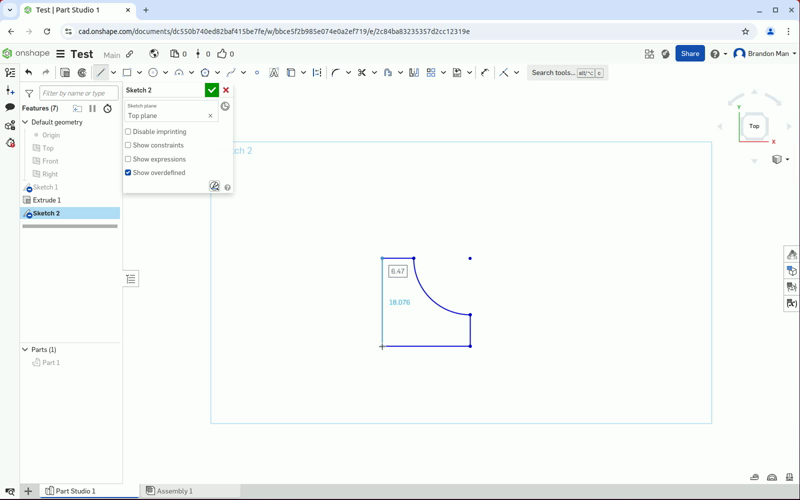
key(esc)
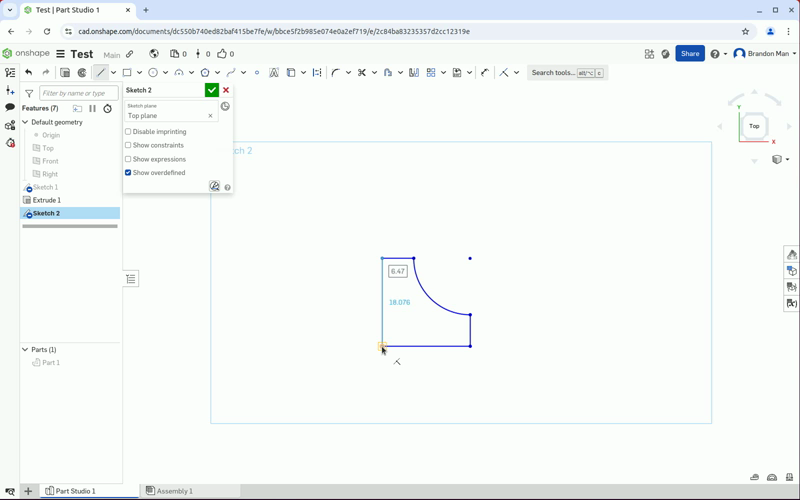
mouse_move(406, 322)
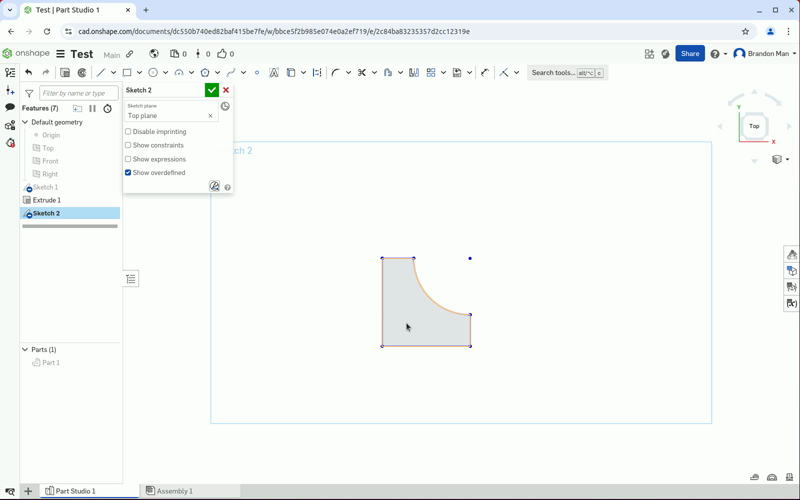
click(406, 322)
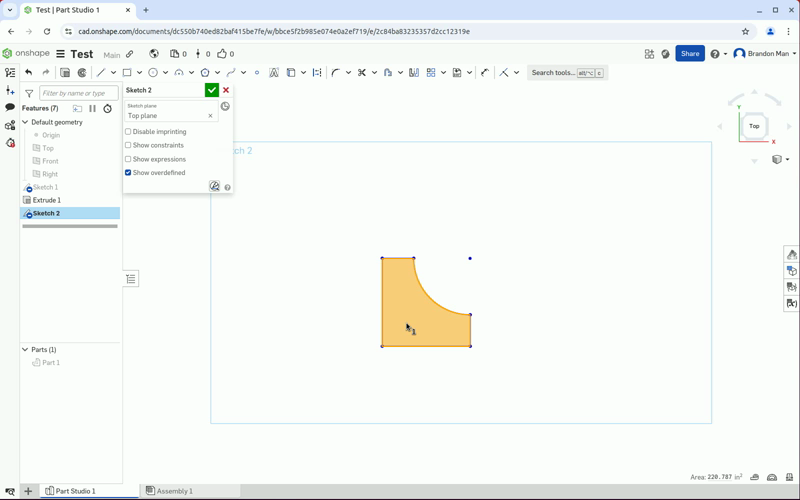
mouse_move(73, 352)
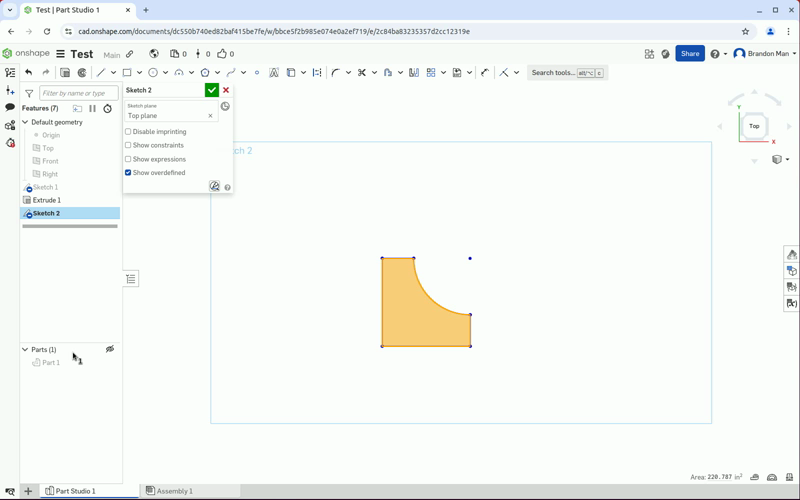
key(shift+y)
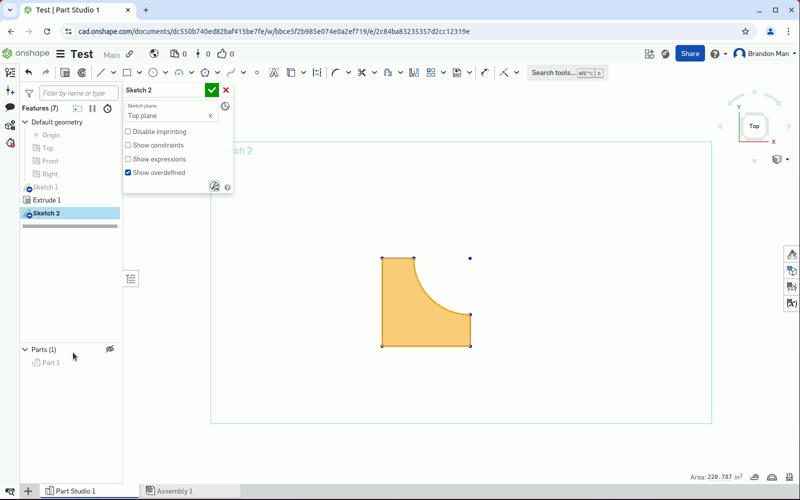
key(shift+e)
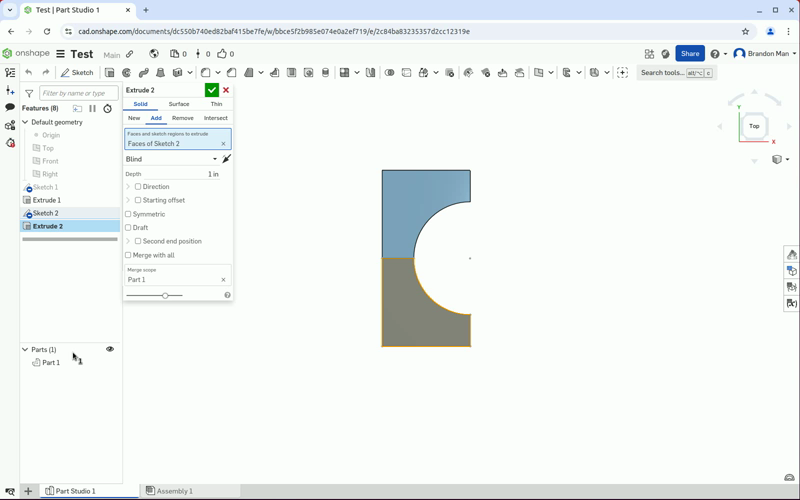
mouse_move(143, 106)
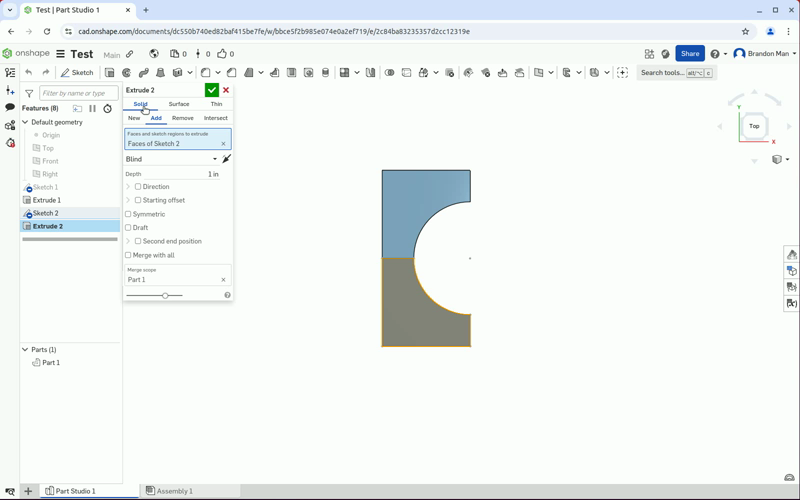
click(143, 106)
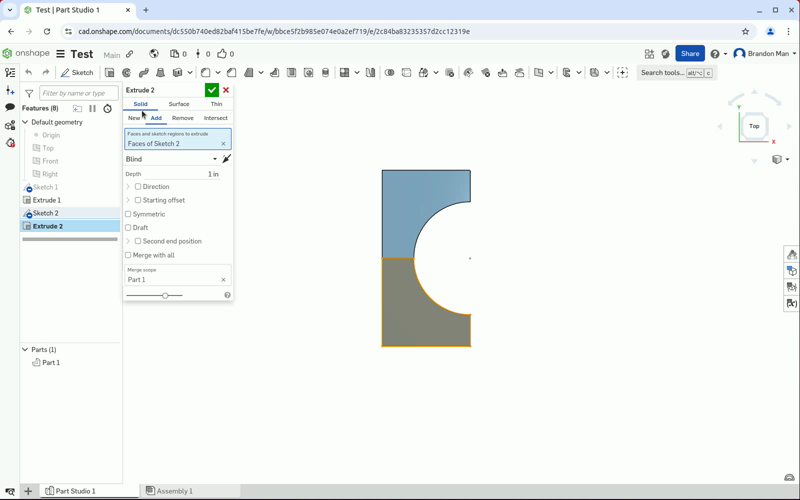
mouse_move(137, 120)
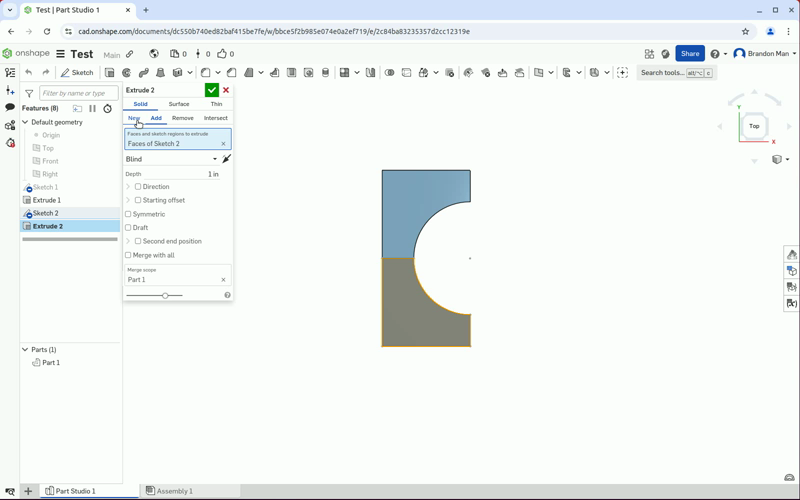
click(137, 120)
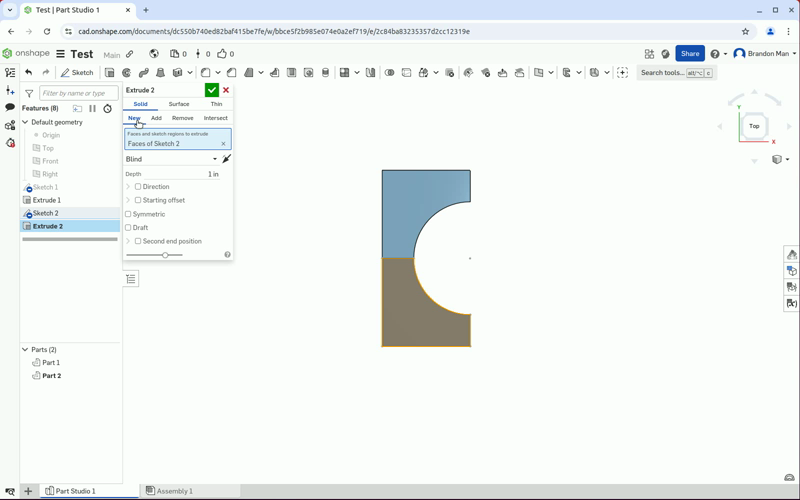
key(tab, 4)
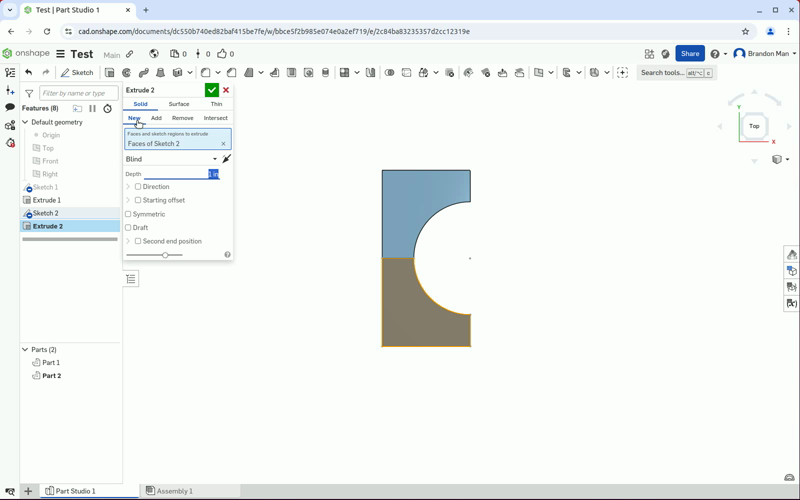
text(8.906)
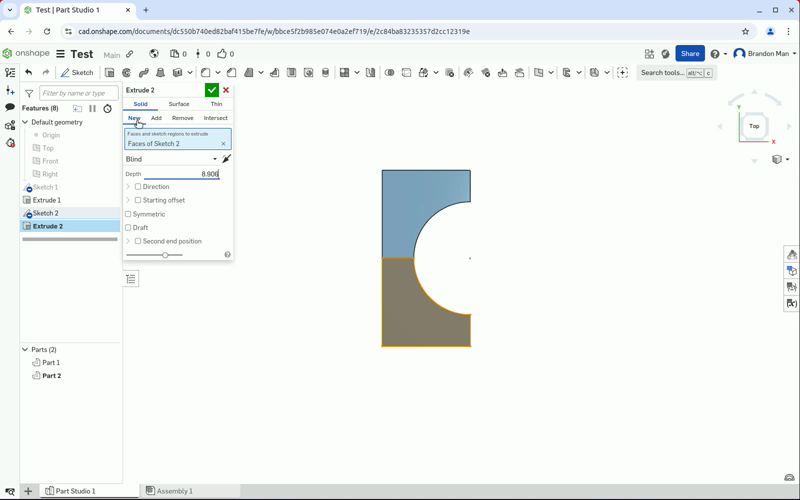
key(enter)
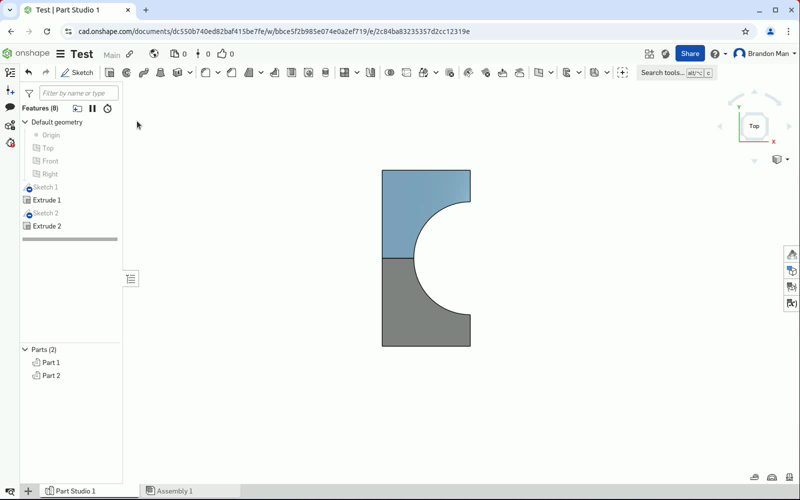
key(shift+h)
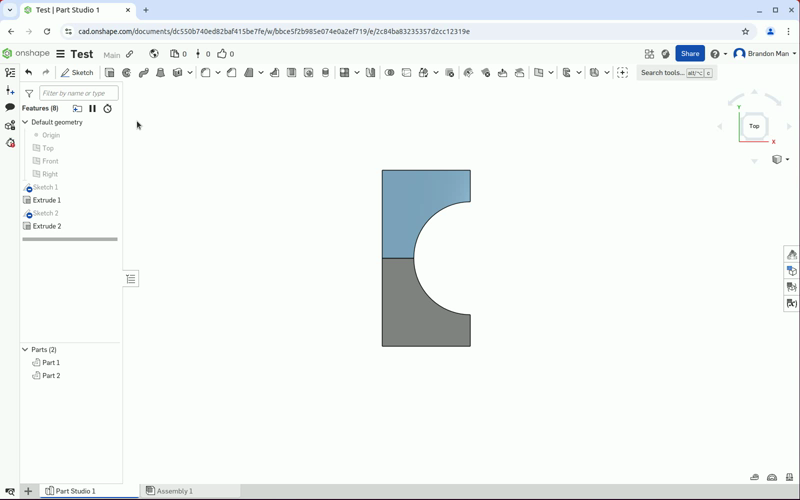
key(shift+h)
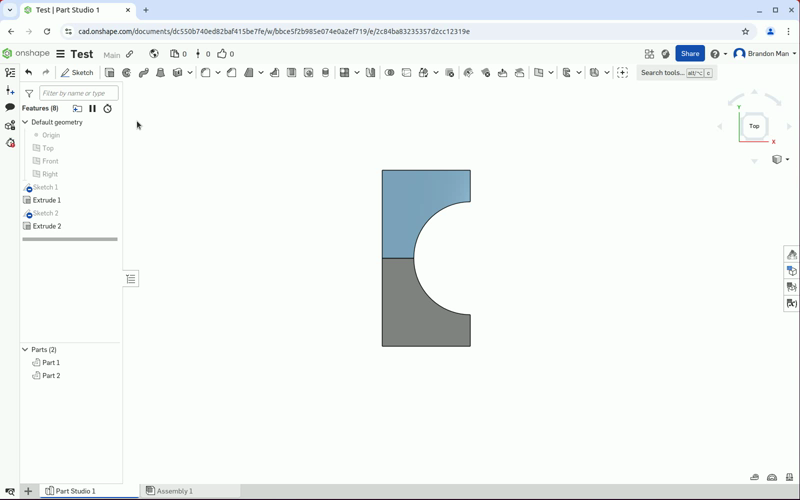
mouse_move(73, 189)
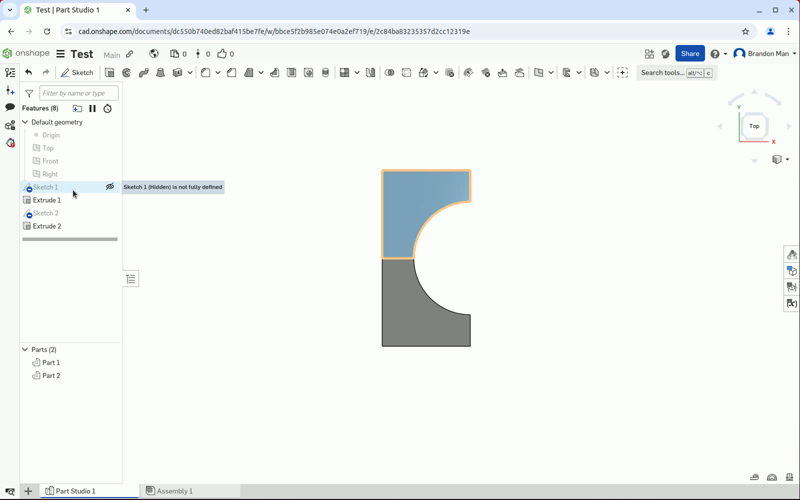
click(73, 189)
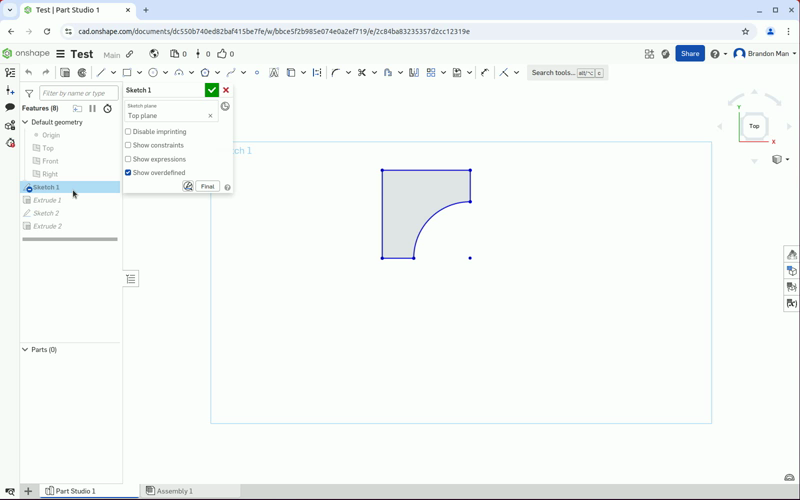
mouse_move(229, 92)
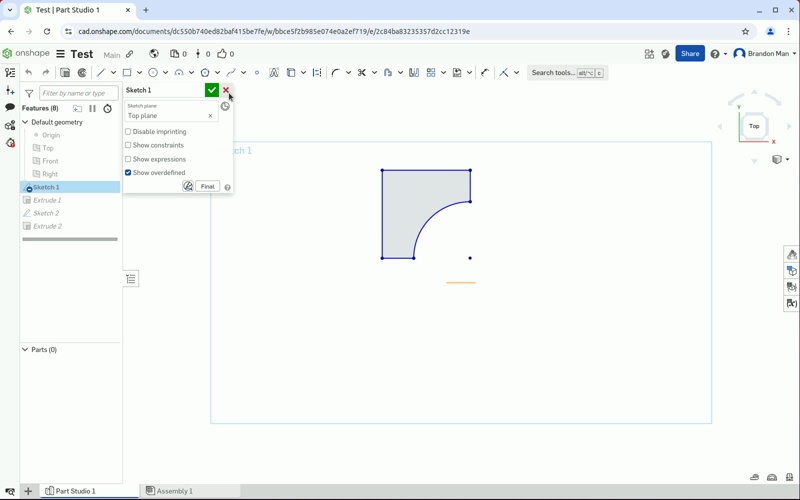
click(229, 92)
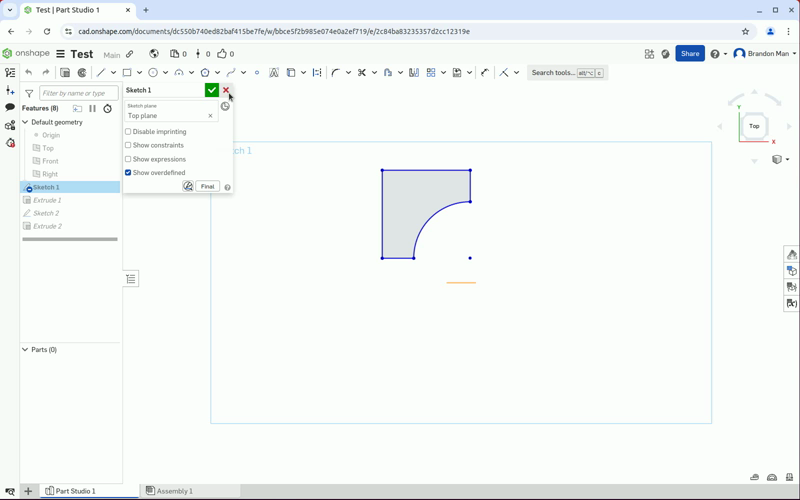
key(shift+s)
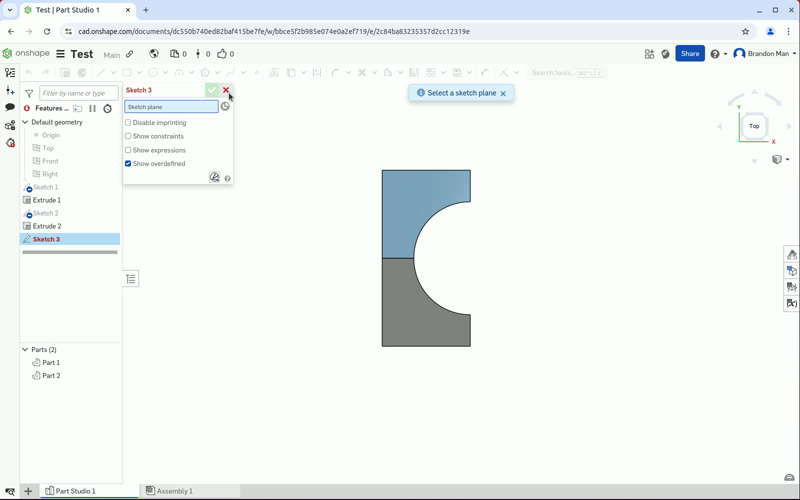
mouse_move(73, 150)
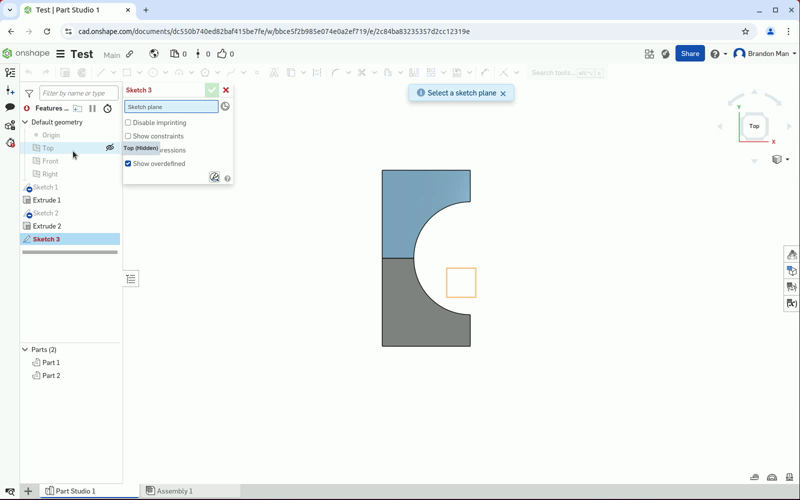
click(73, 150)
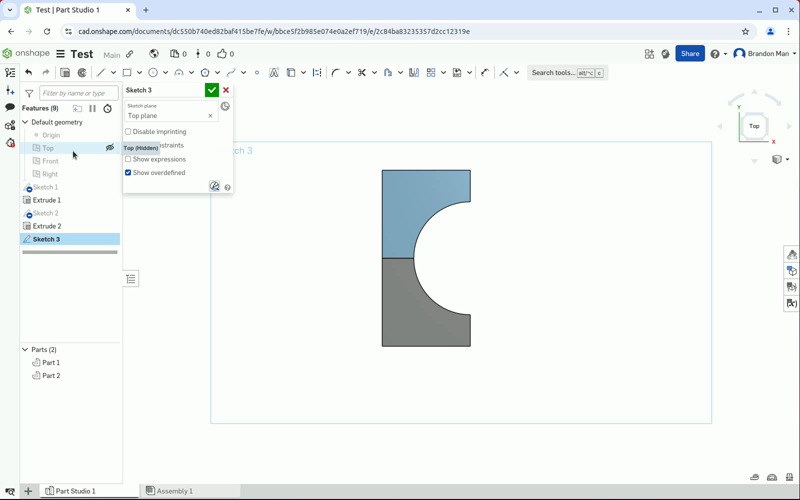
mouse_move(73, 352)
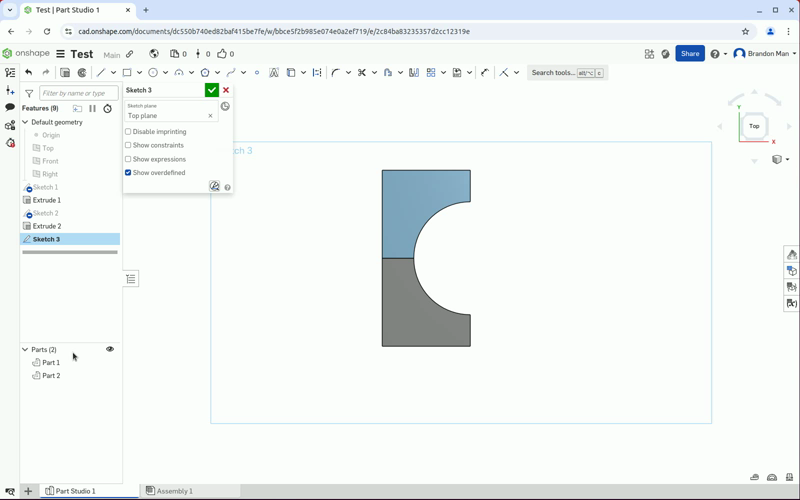
key(y)
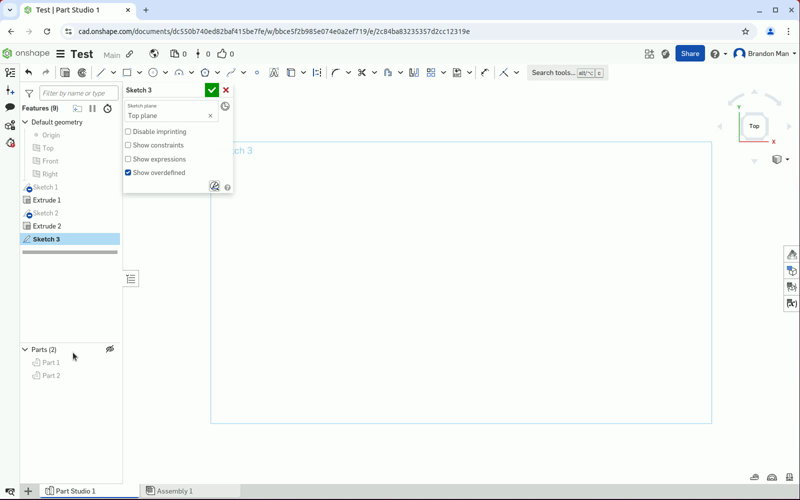
key(l)
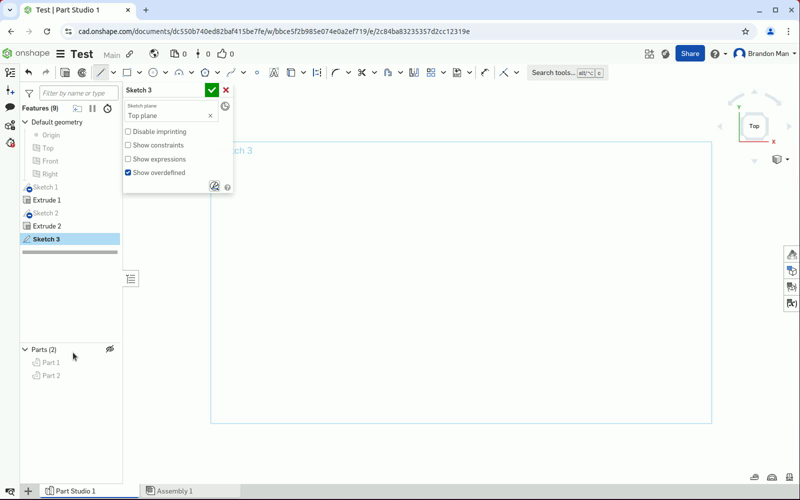
key_down(shift)
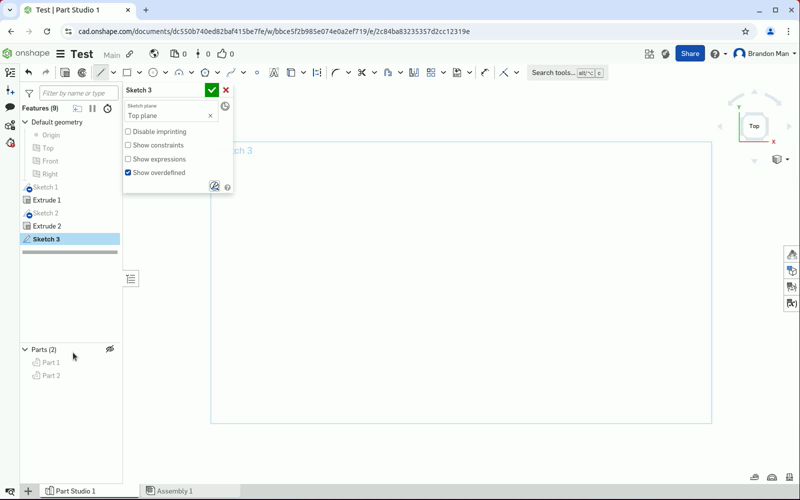
mouse_move(470, 346)
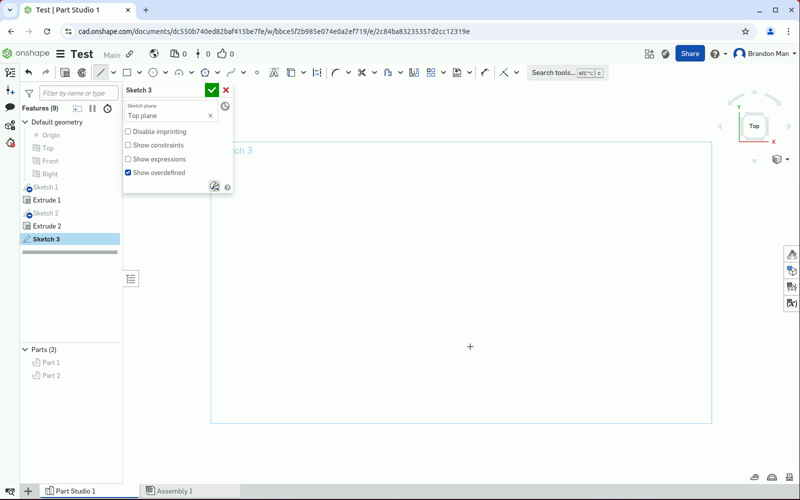
click(470, 346)
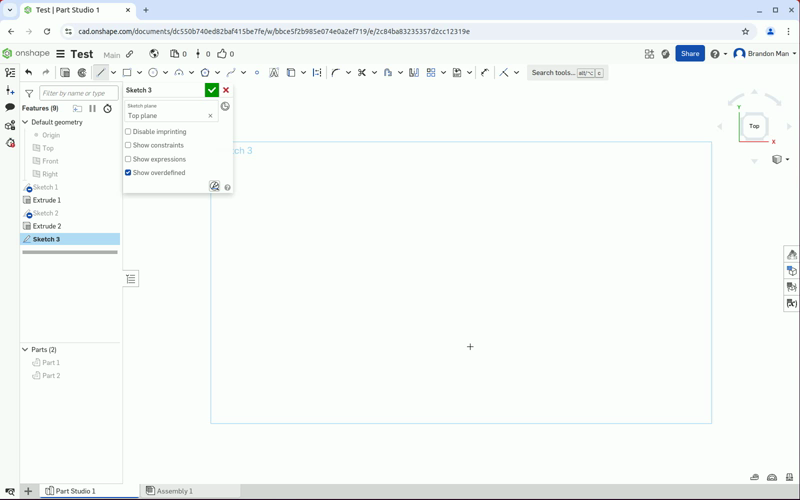
key_up(shift)
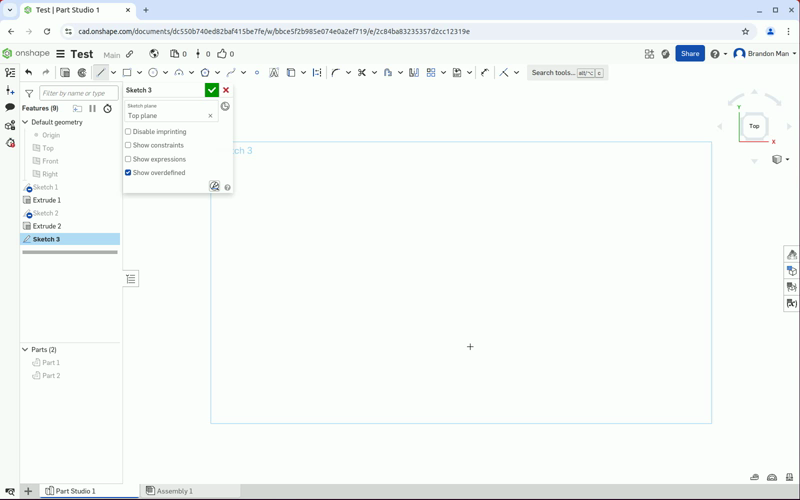
key_down(shift)
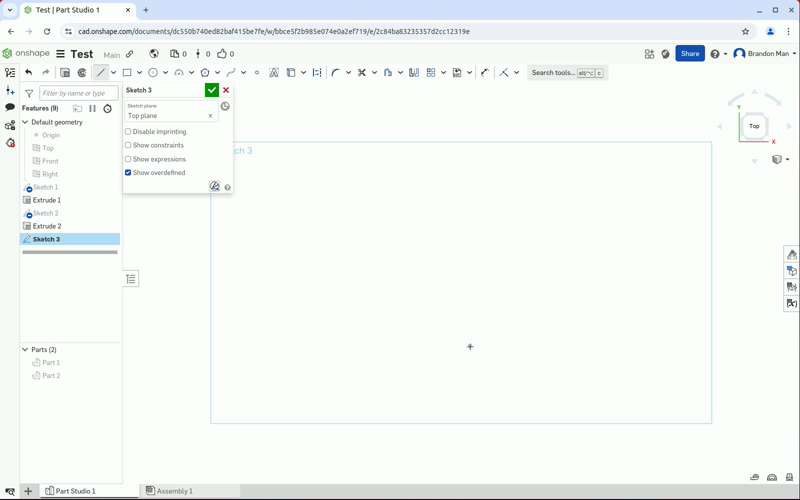
mouse_move(558, 346)
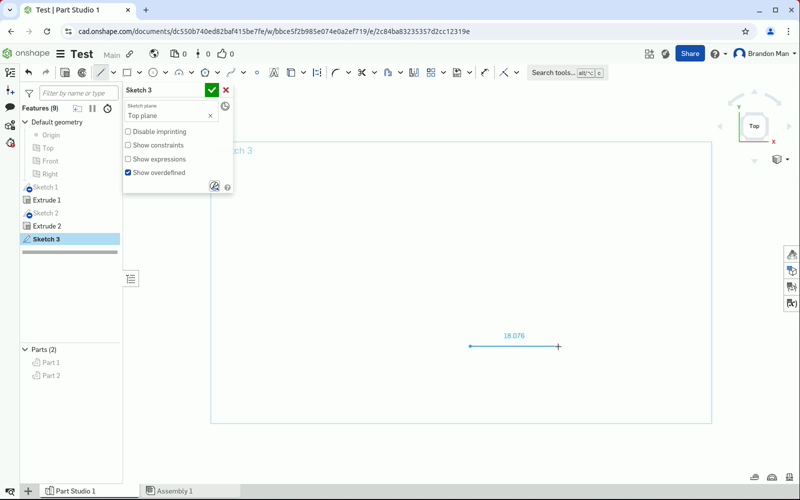
click(558, 346)
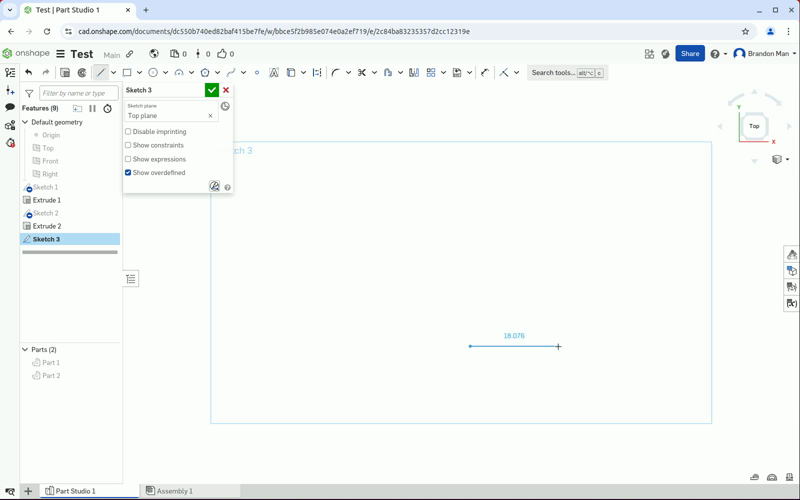
key_up(shift)
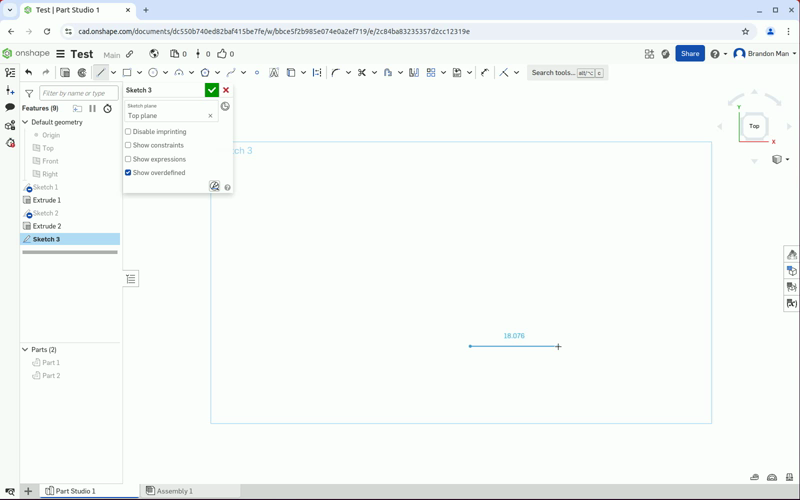
key_down(shift)
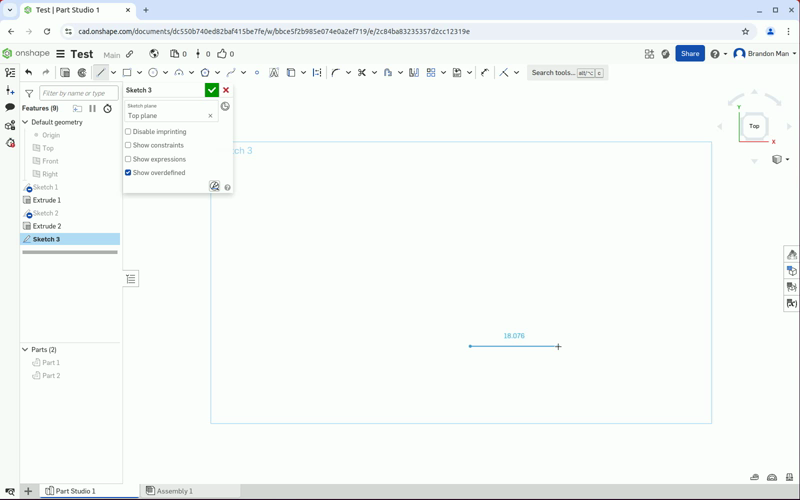
mouse_move(558, 258)
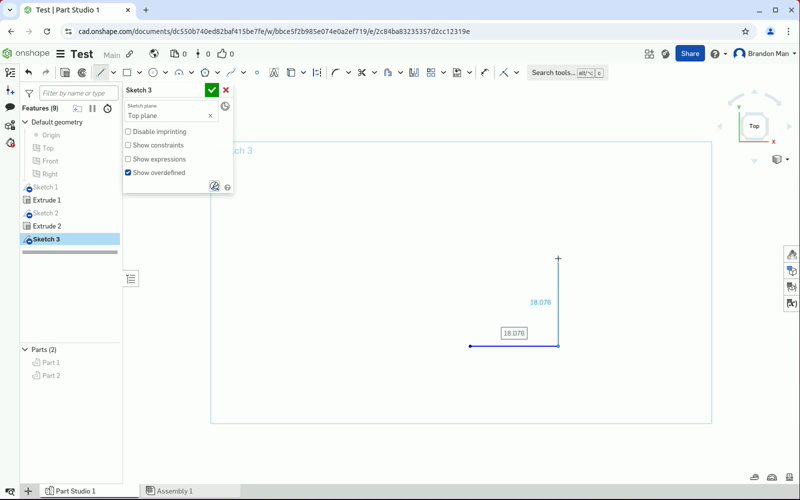
click(558, 258)
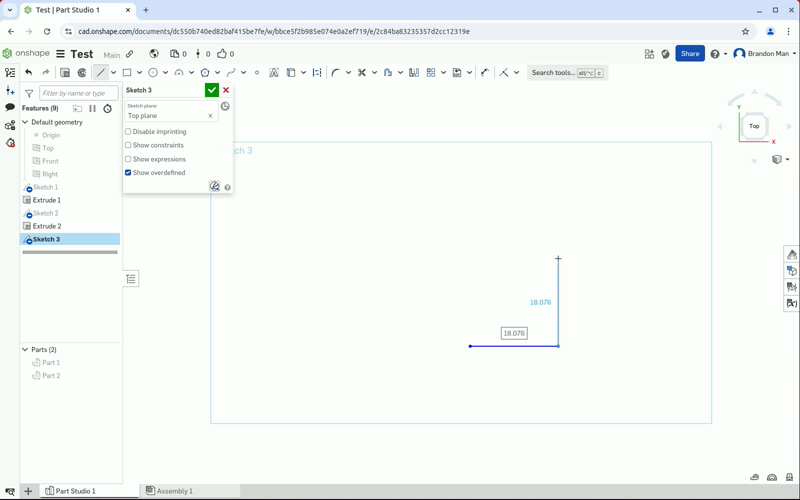
key_up(shift)
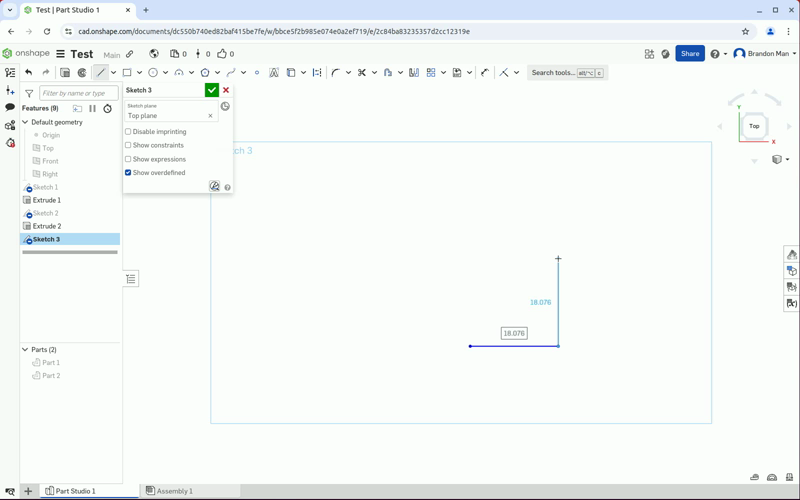
key_down(shift)
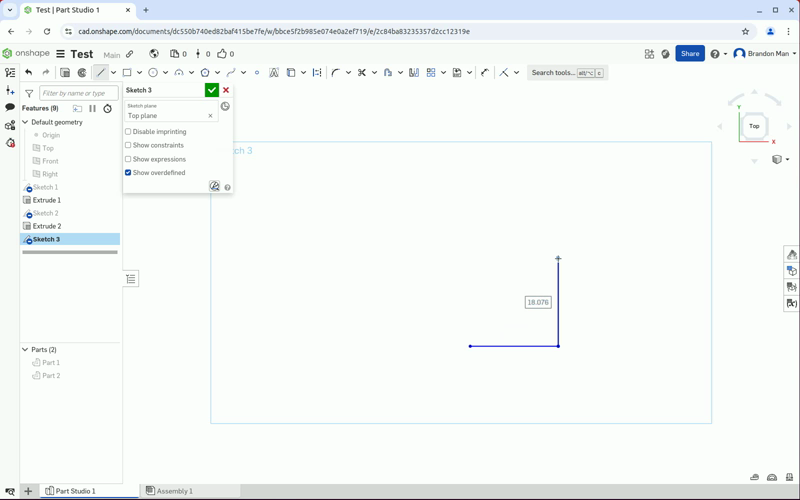
mouse_move(588, 258)
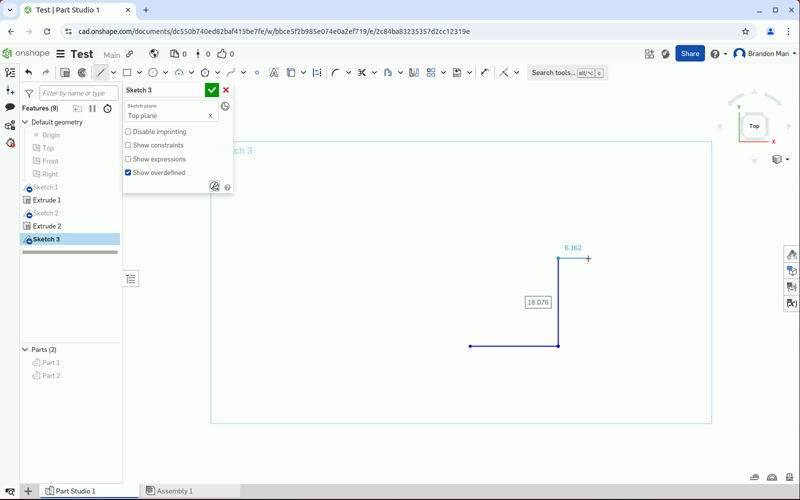
mouse_move(526, 258)
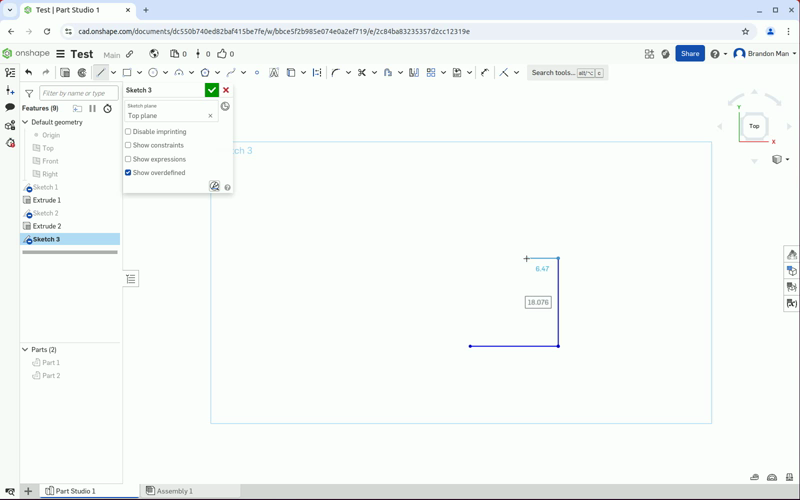
click(526, 258)
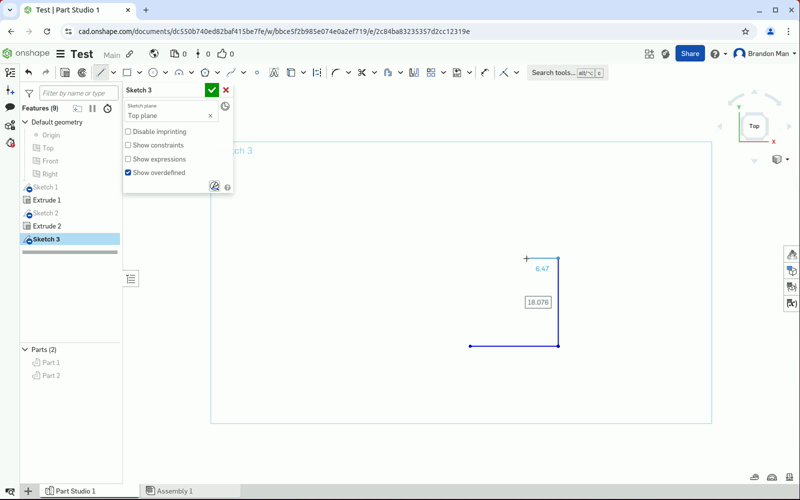
key_up(shift)
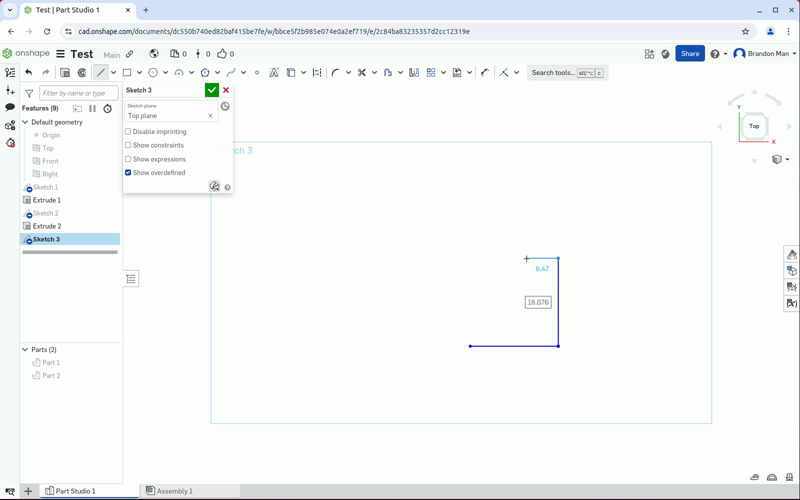
key(esc)
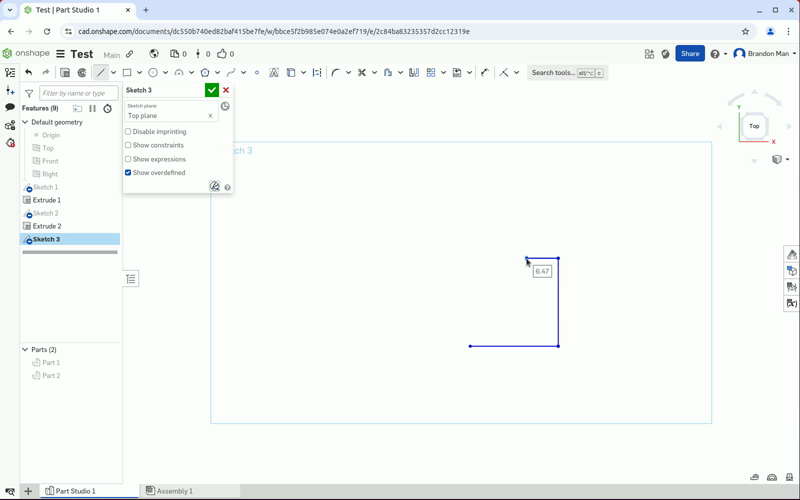
key(a)
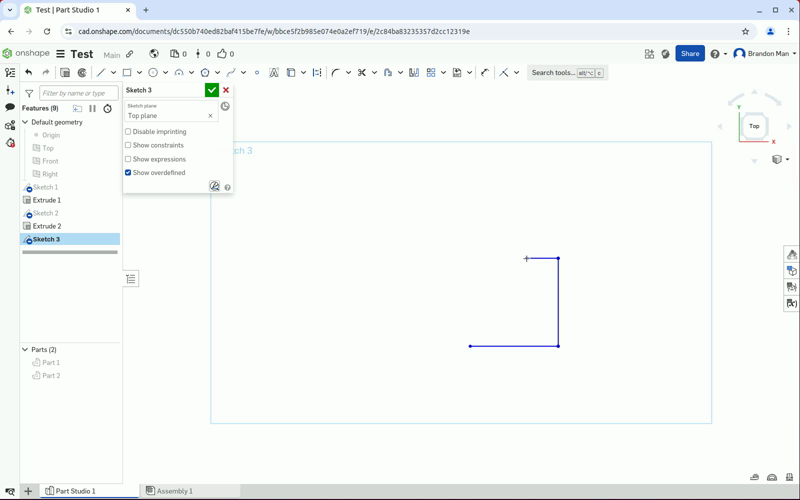
mouse_move(526, 258)
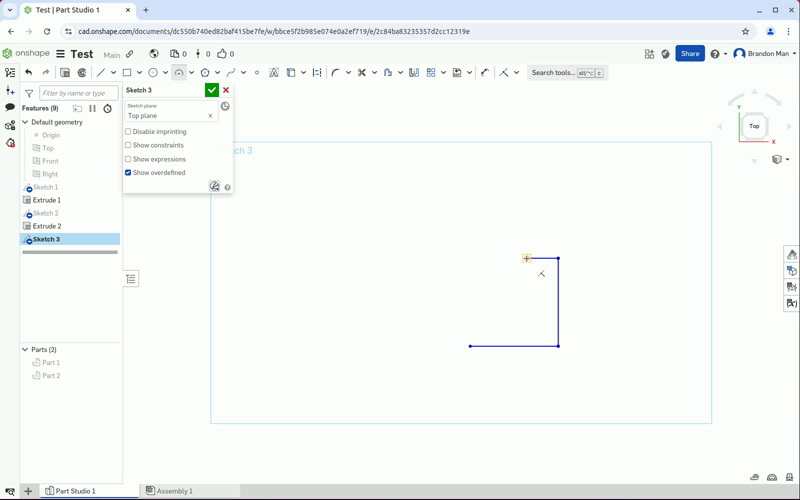
click(526, 258)
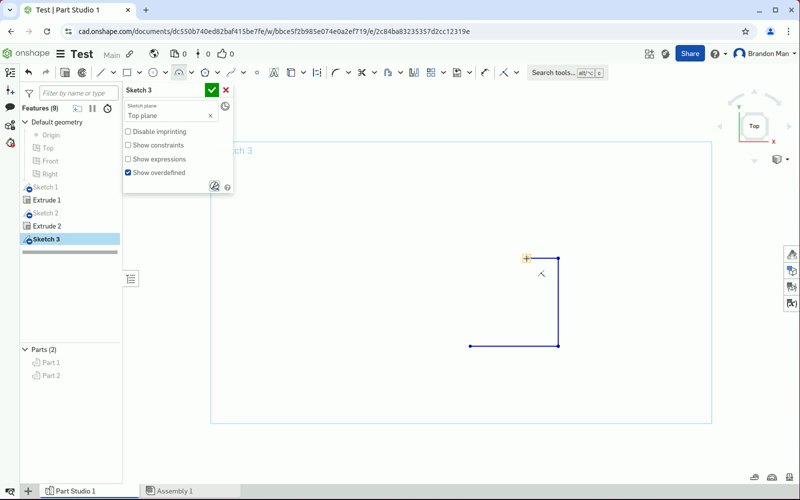
key_down(shift)
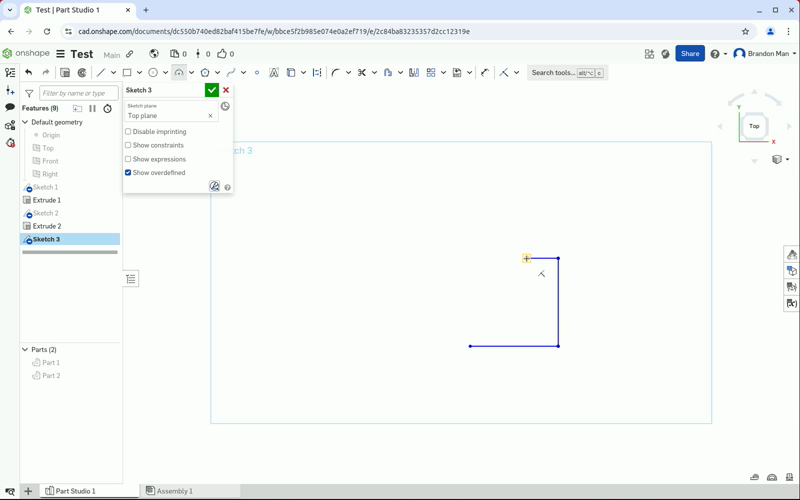
mouse_move(470, 314)
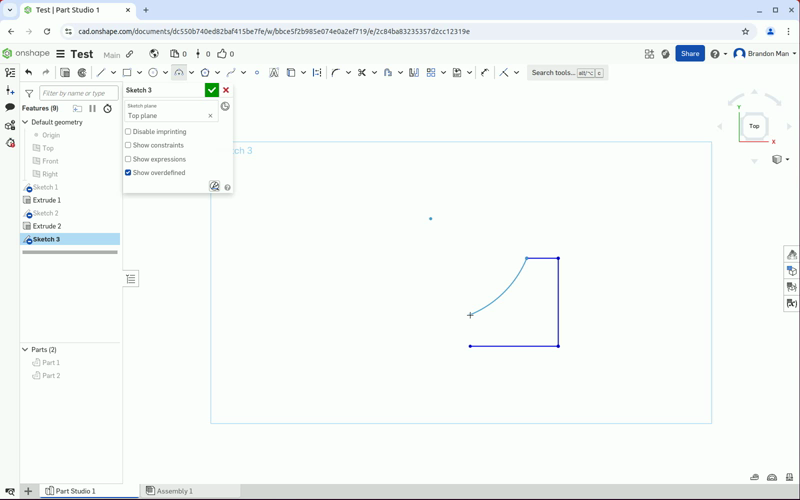
click(470, 314)
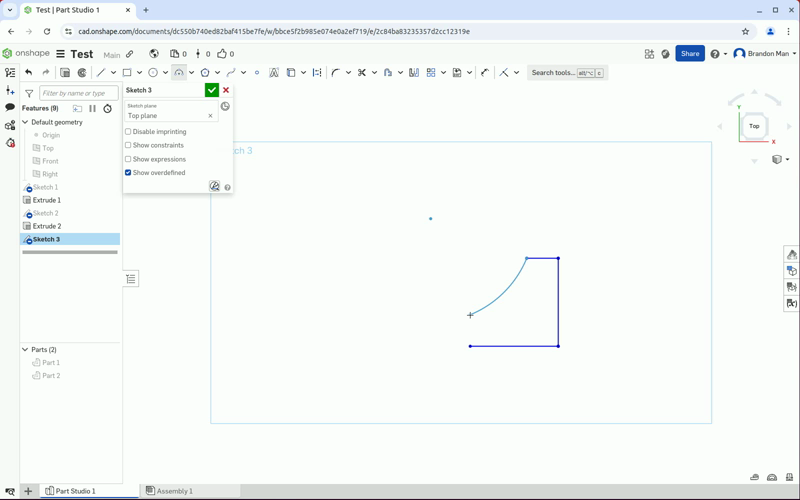
mouse_move(510, 298)
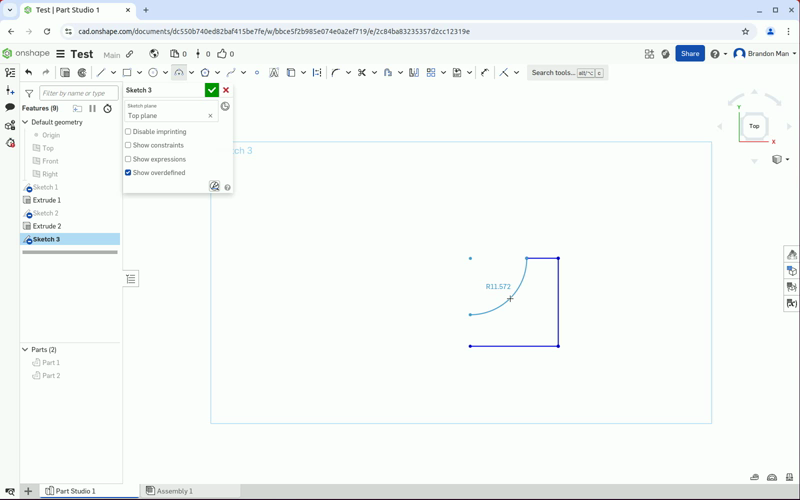
click(510, 298)
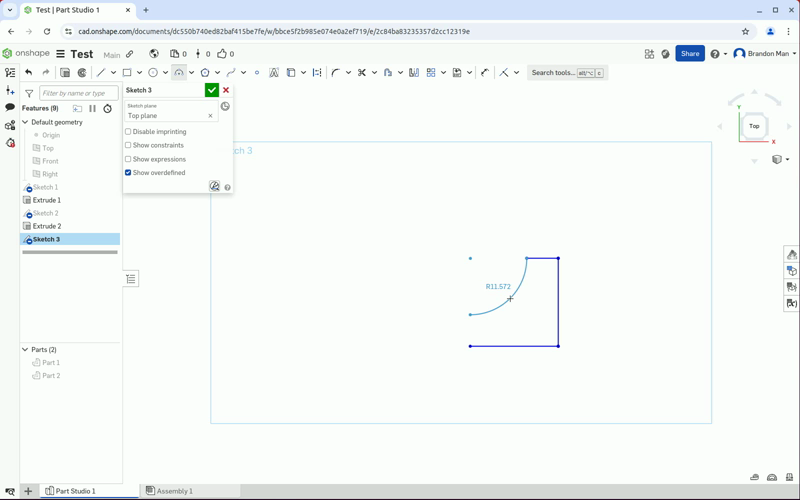
key_up(shift)
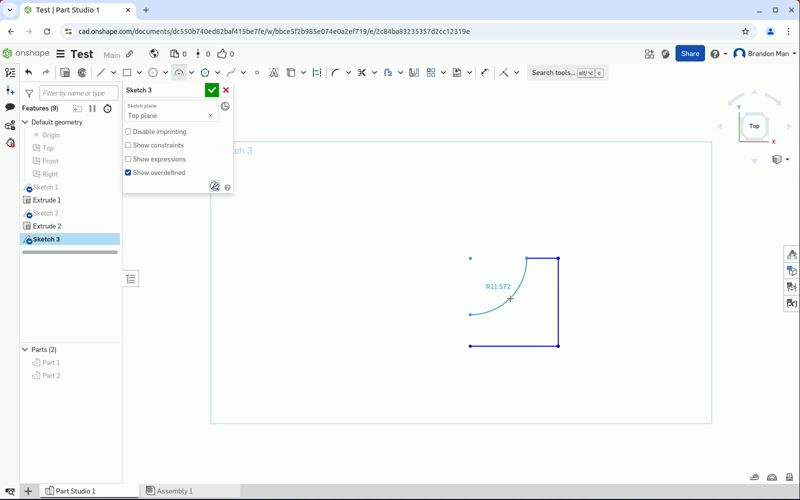
key(esc)
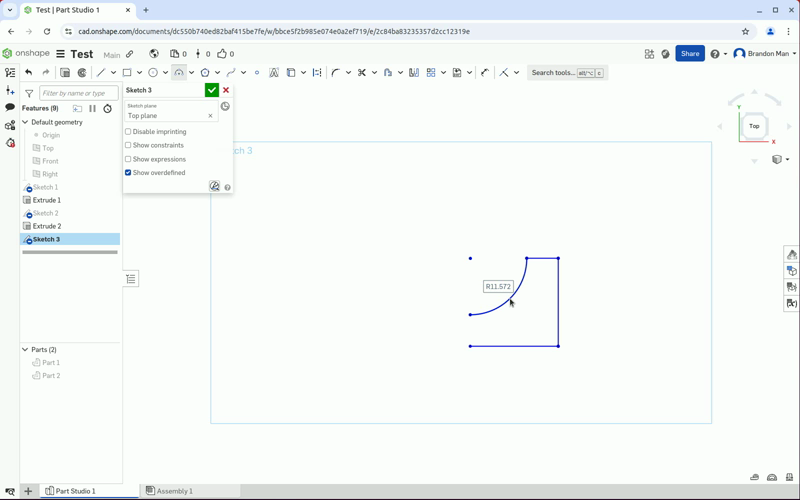
key(l)
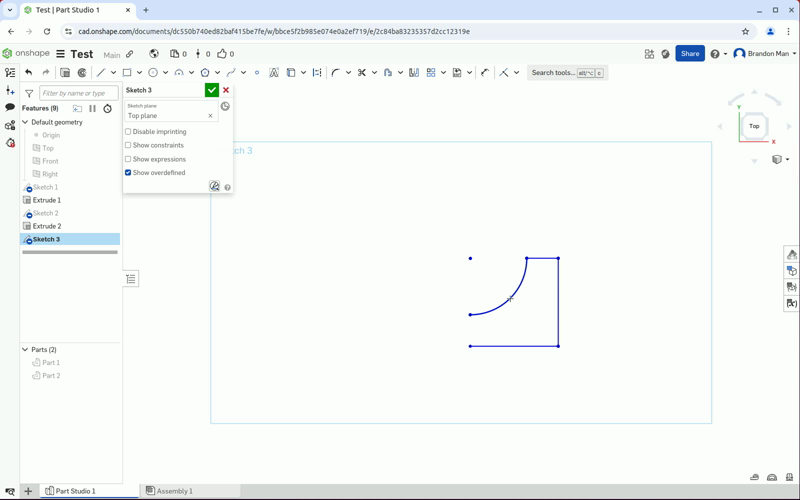
mouse_move(470, 314)
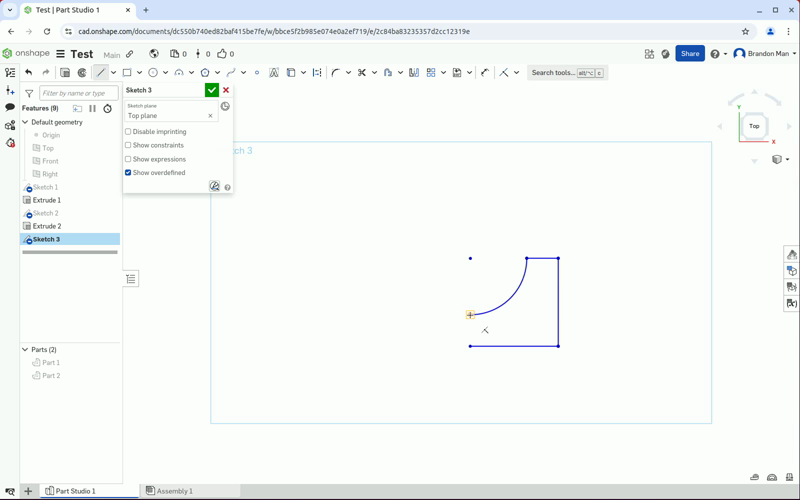
click(470, 314)
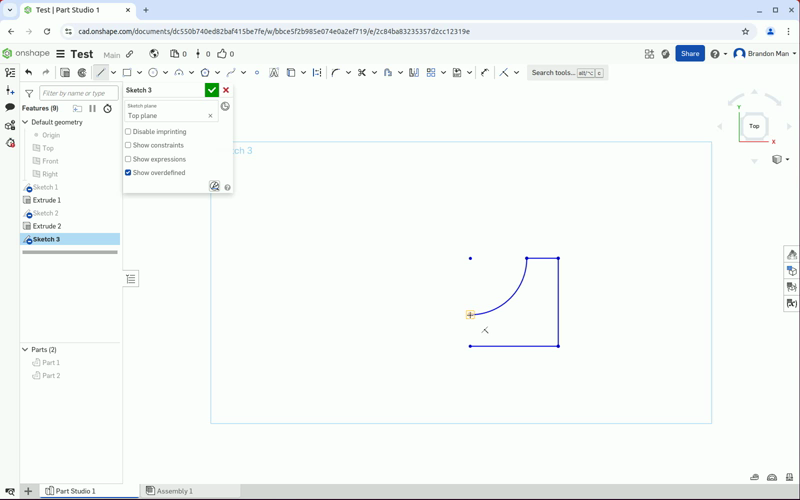
mouse_move(500, 314)
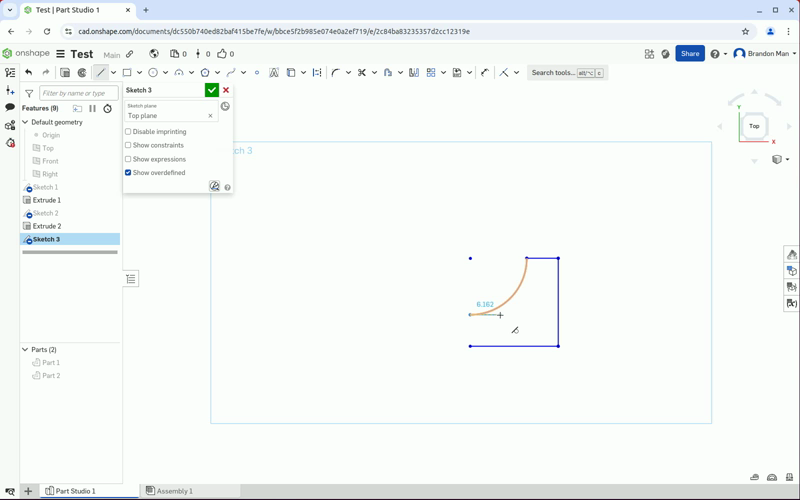
key_down(shift)
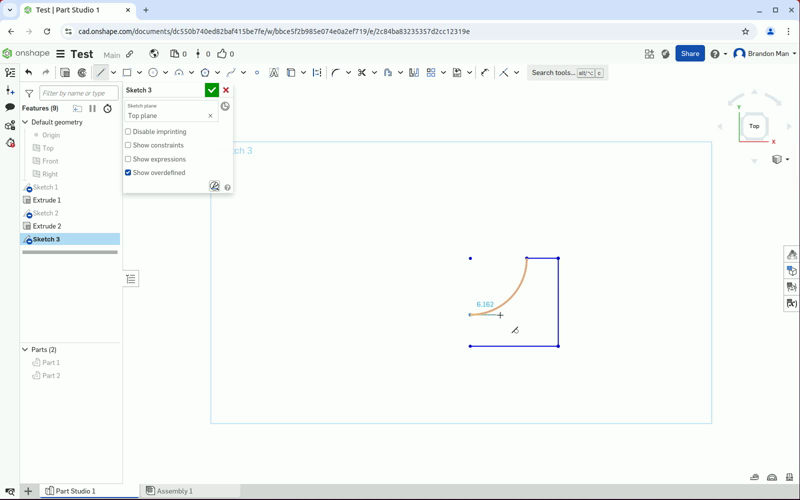
mouse_move(470, 346)
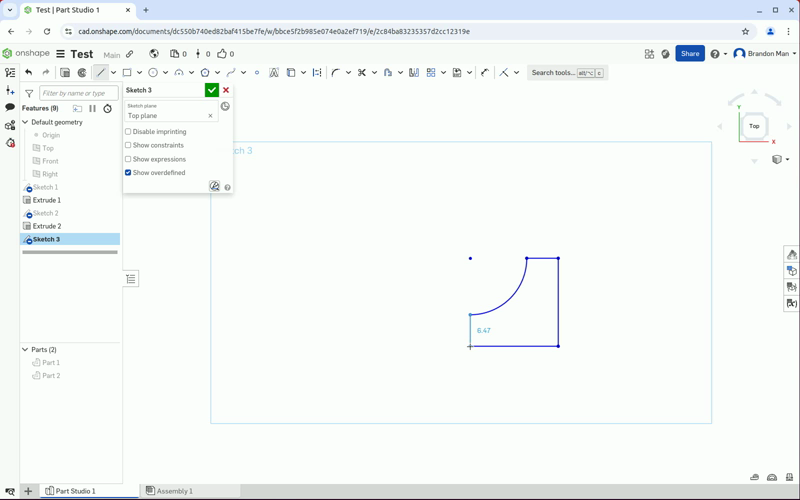
key_up(shift)
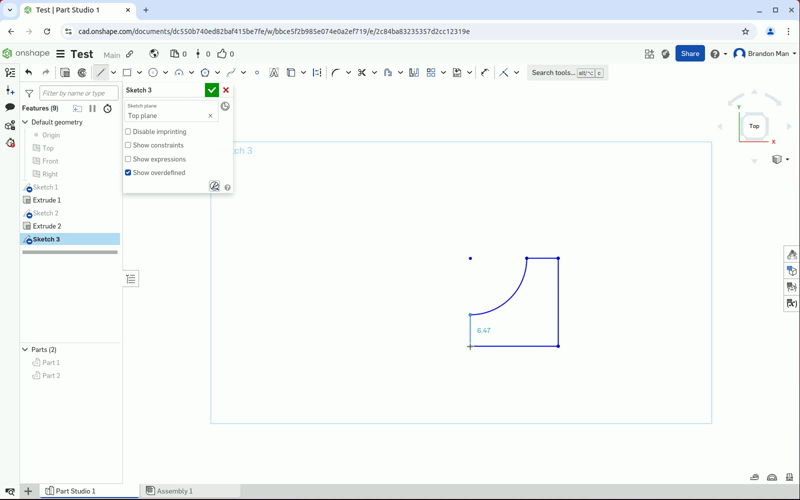
click(470, 346)
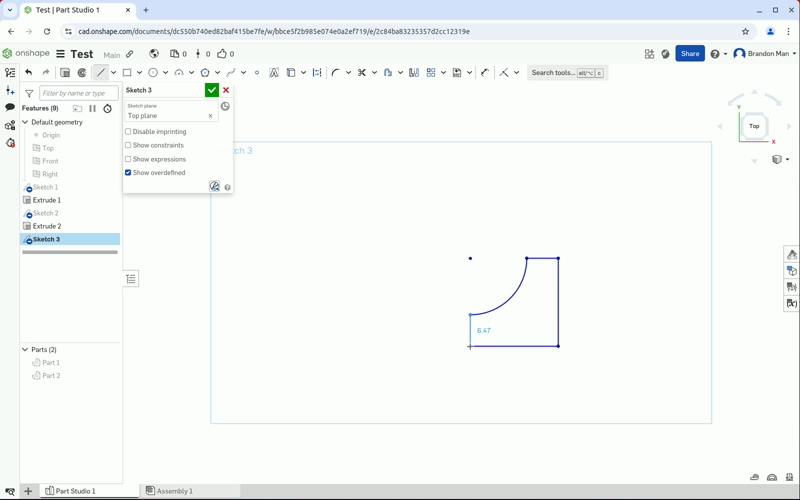
key(esc)
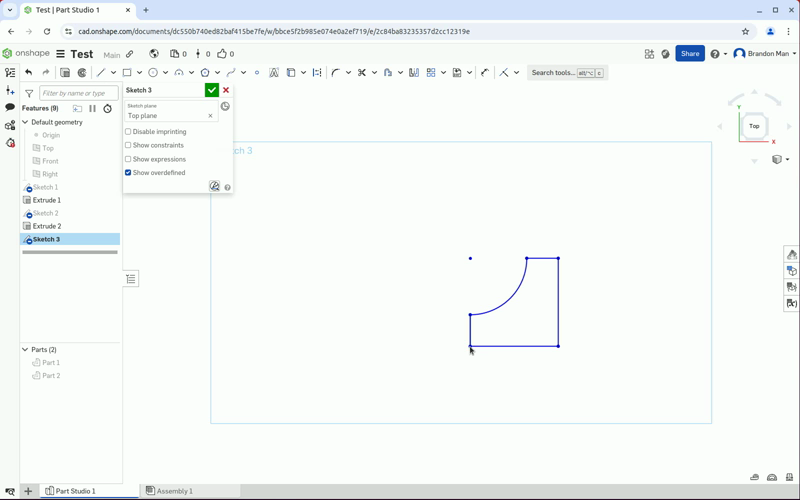
mouse_move(505, 326)
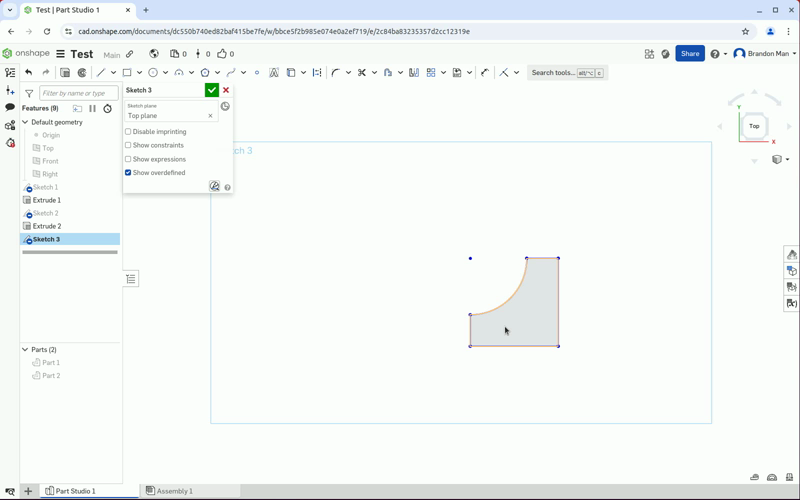
click(505, 326)
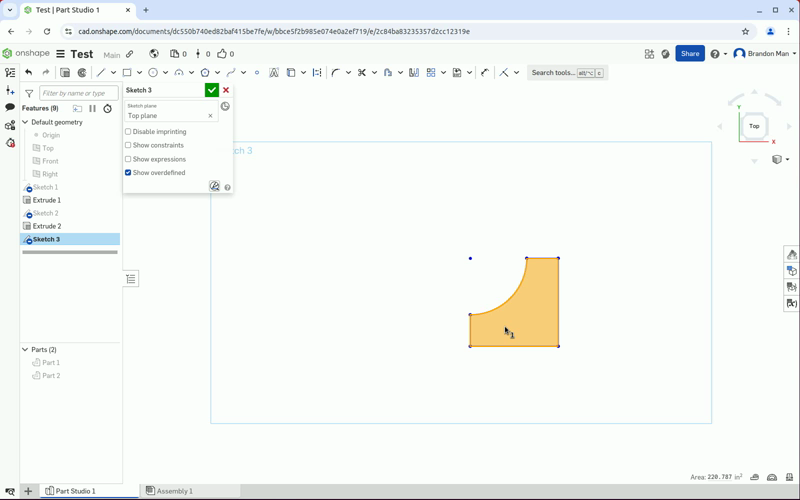
mouse_move(73, 352)
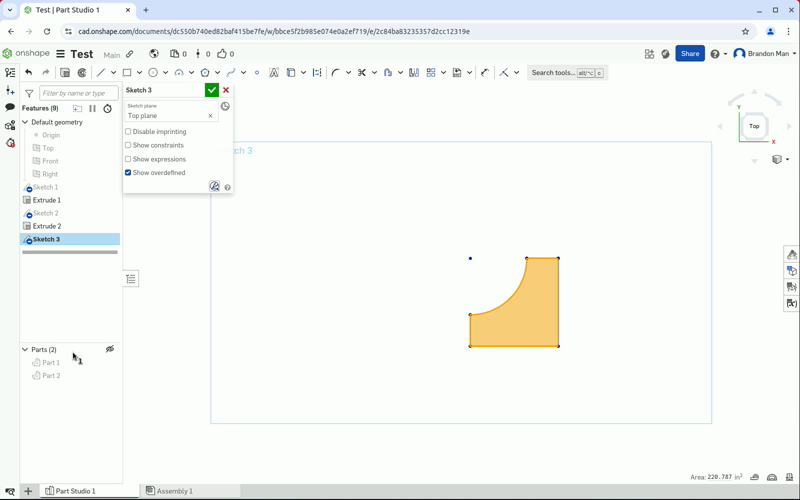
key(shift+y)
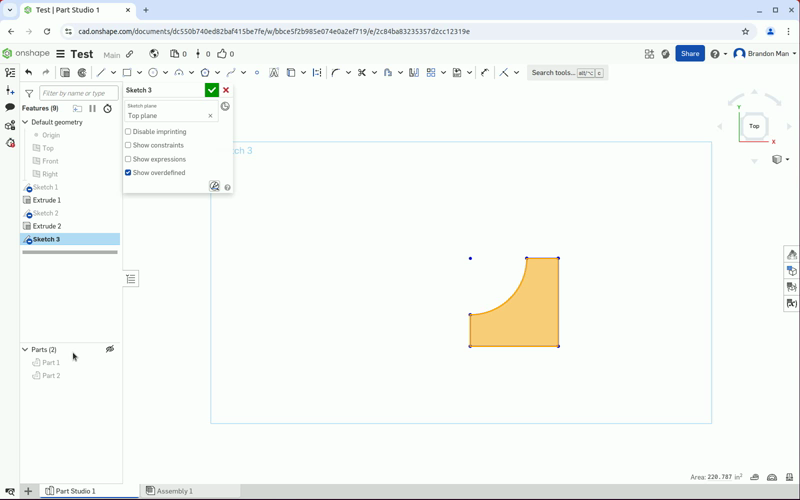
key(shift+e)
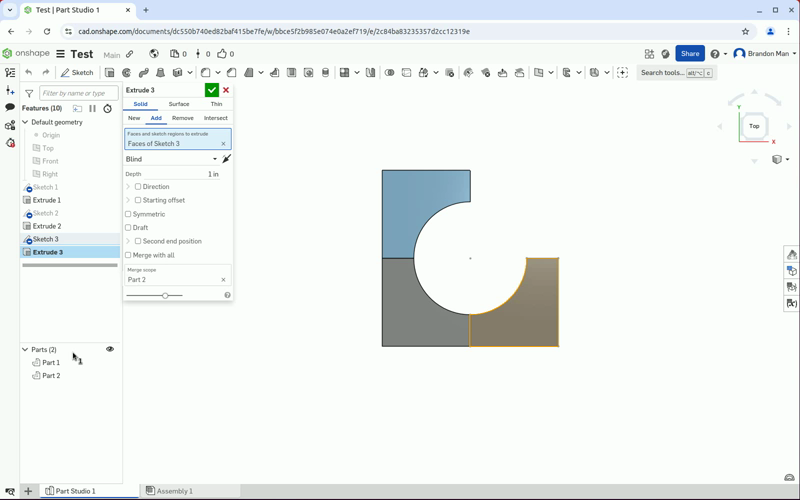
mouse_move(143, 106)
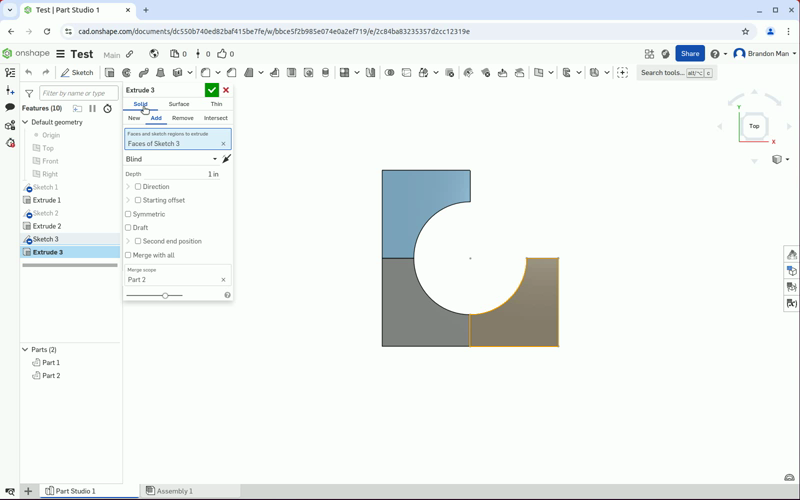
click(143, 106)
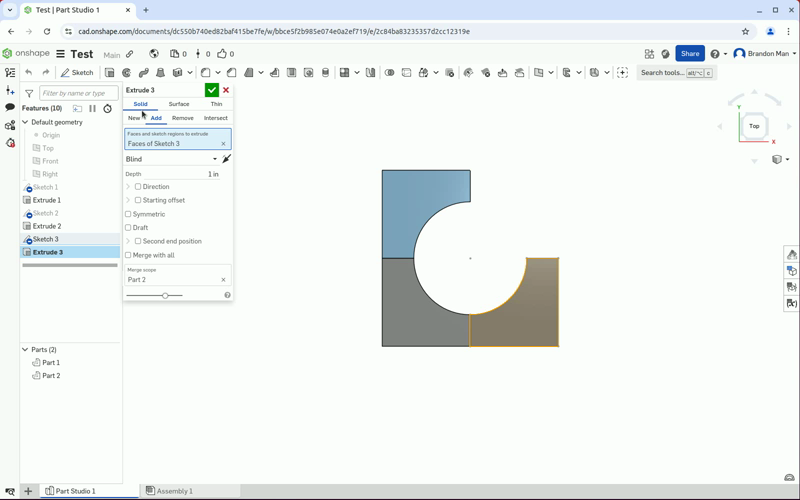
mouse_move(137, 120)
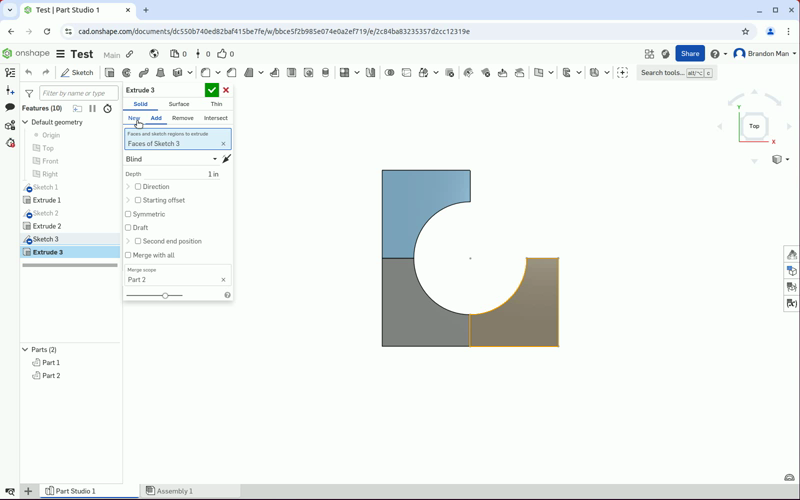
click(137, 120)
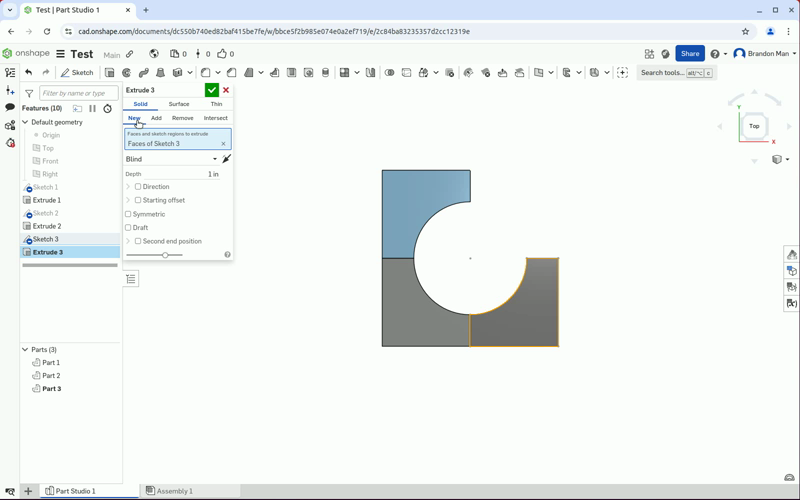
key(tab, 4)
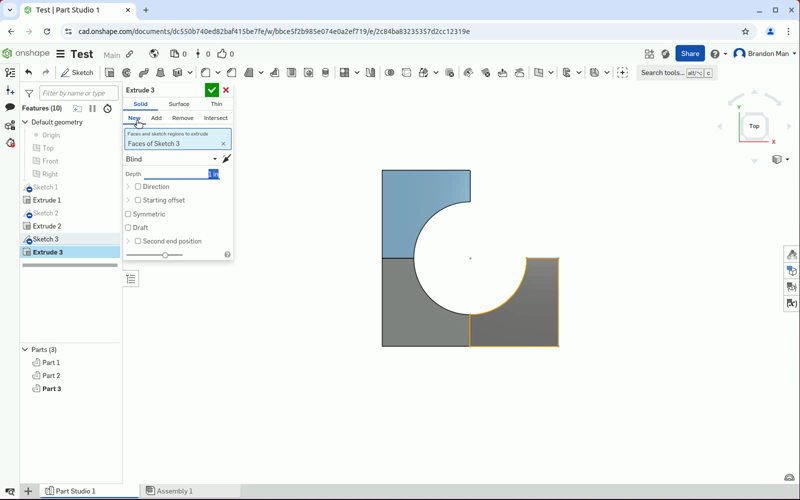
text(8.906)
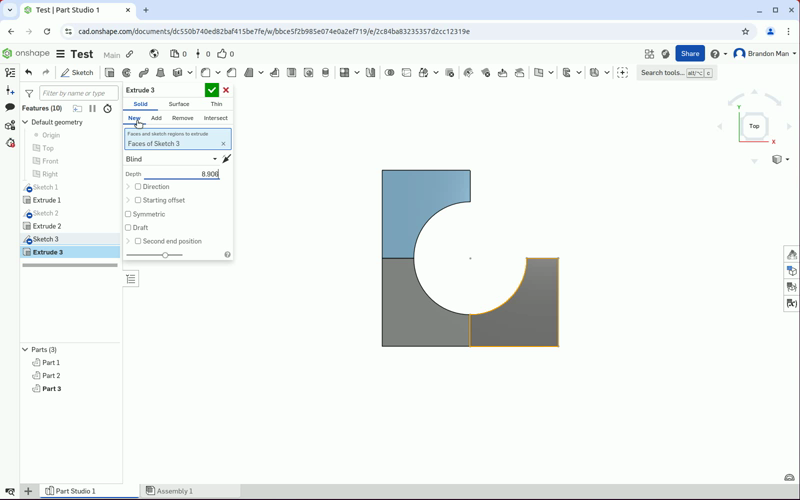
key(enter)
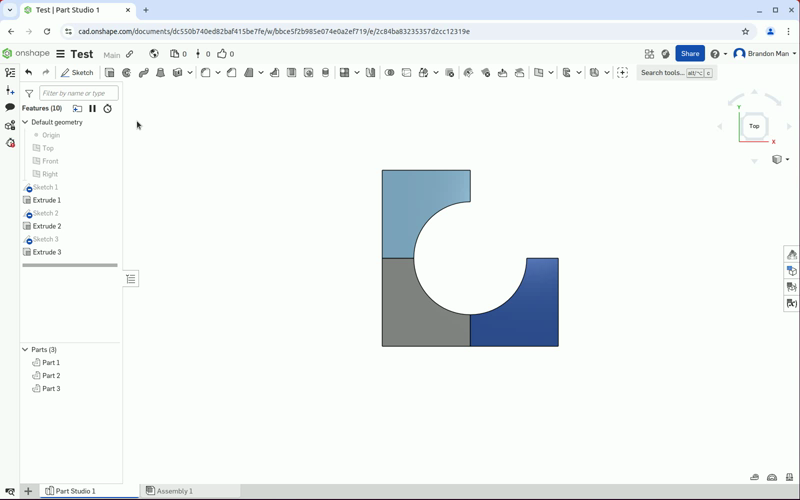
key(shift+h)
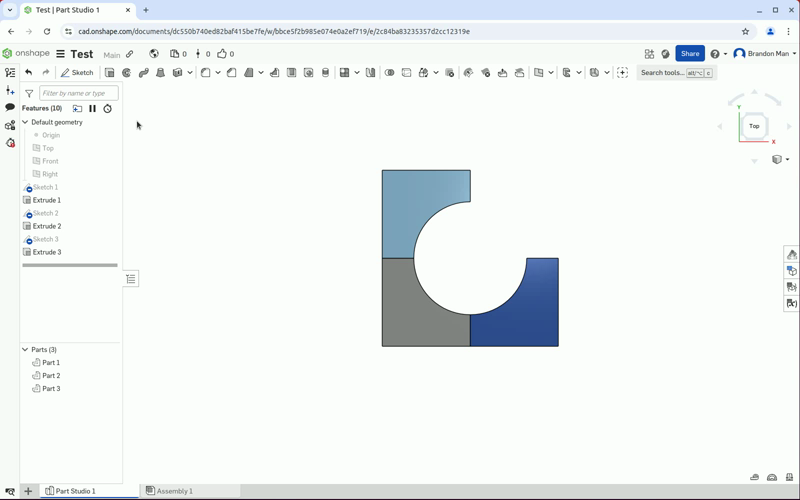
key(shift+h)
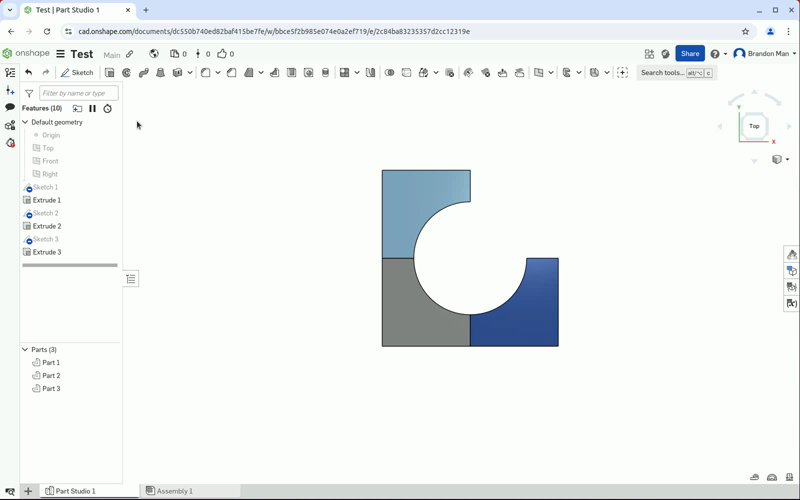
mouse_move(73, 189)
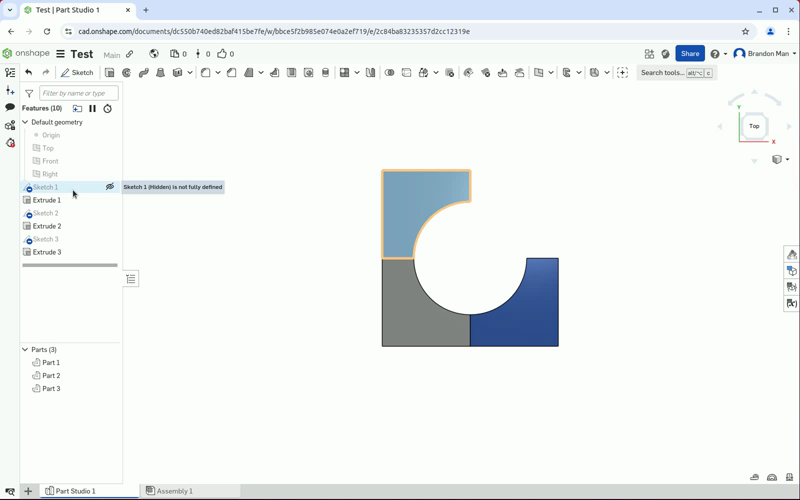
click(73, 189)
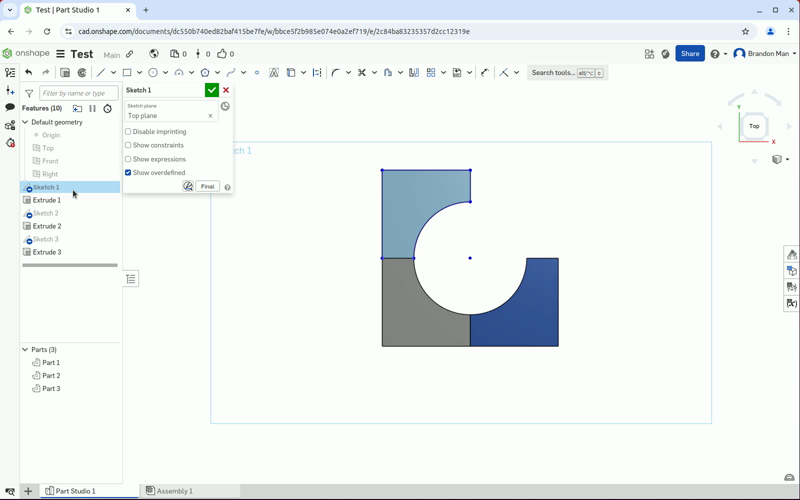
mouse_move(229, 92)
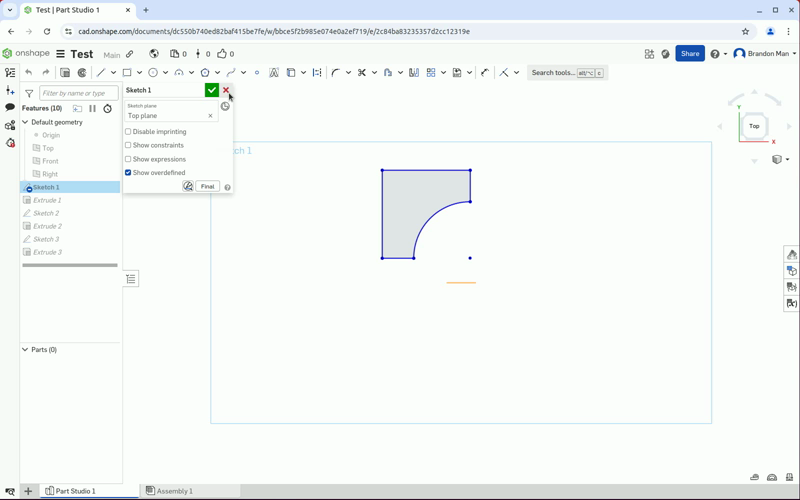
click(229, 92)
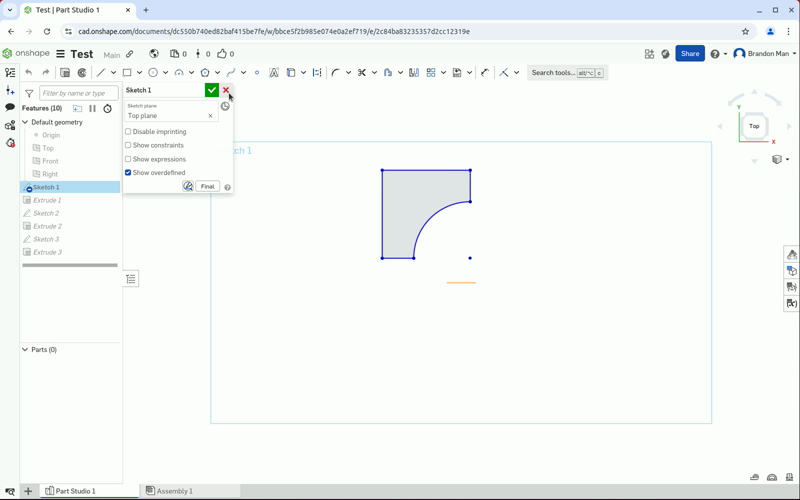
key(shift+s)
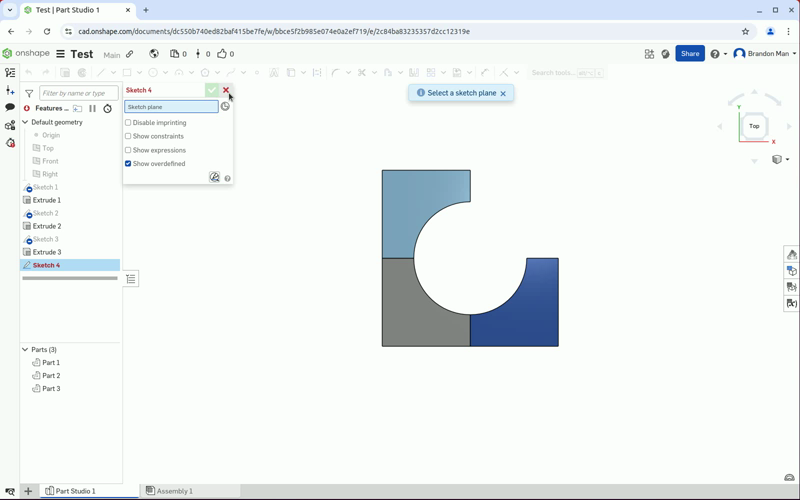
mouse_move(73, 150)
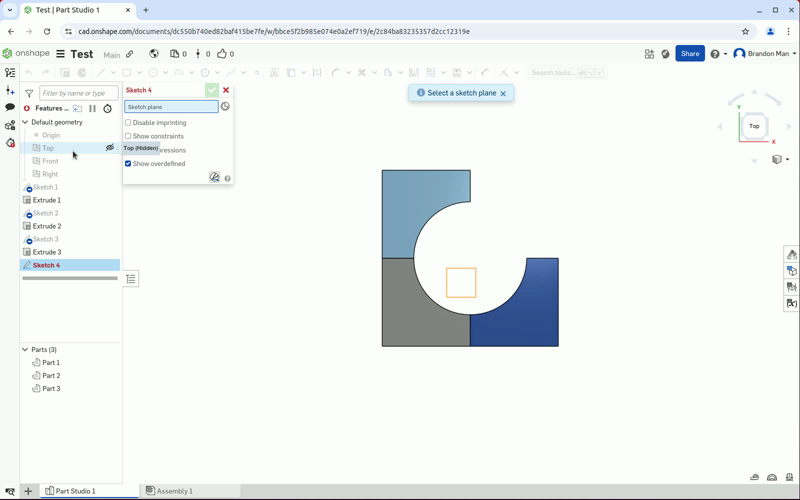
click(73, 150)
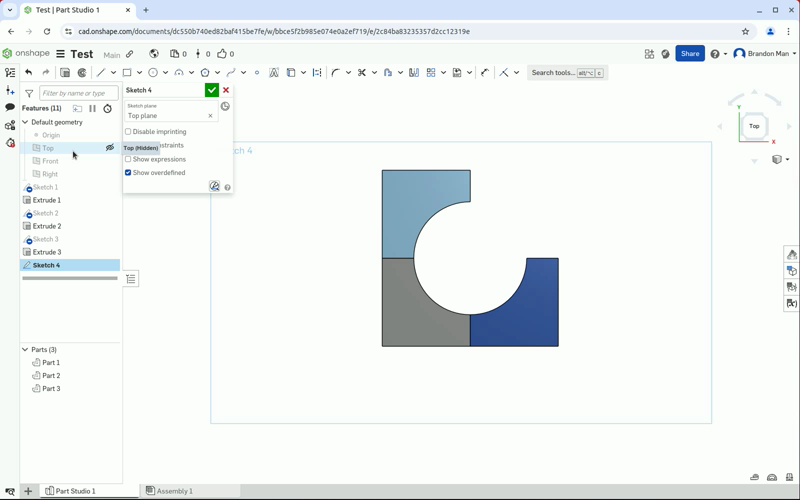
mouse_move(73, 352)
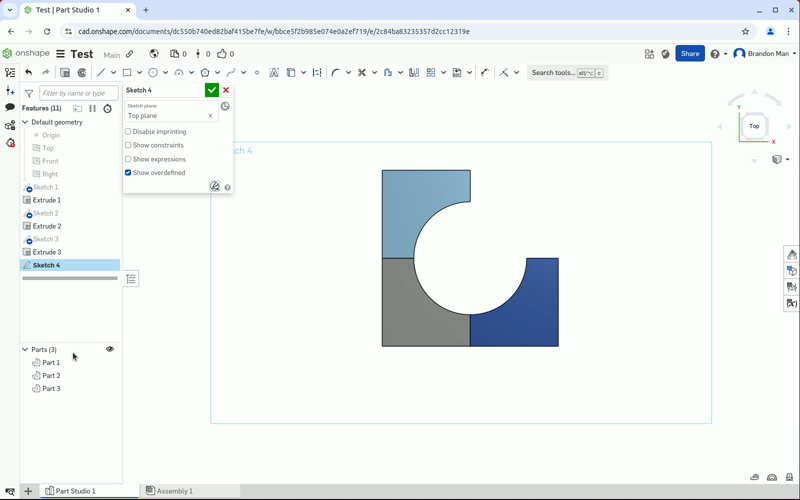
key(y)
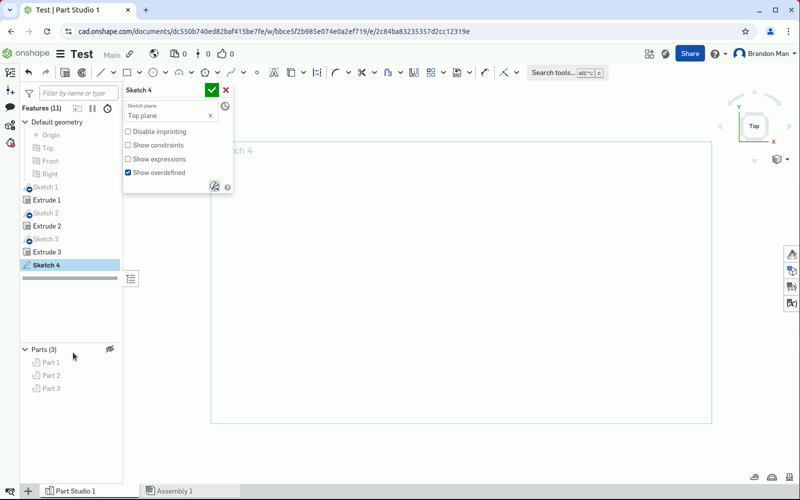
key(a)
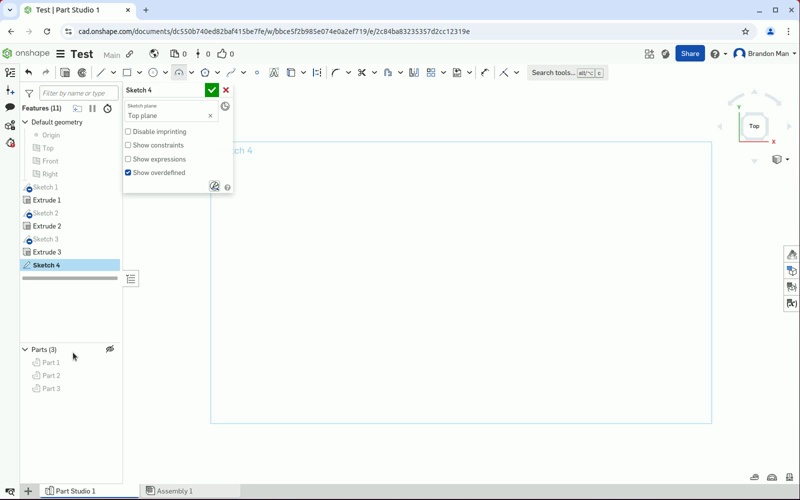
key_down(shift)
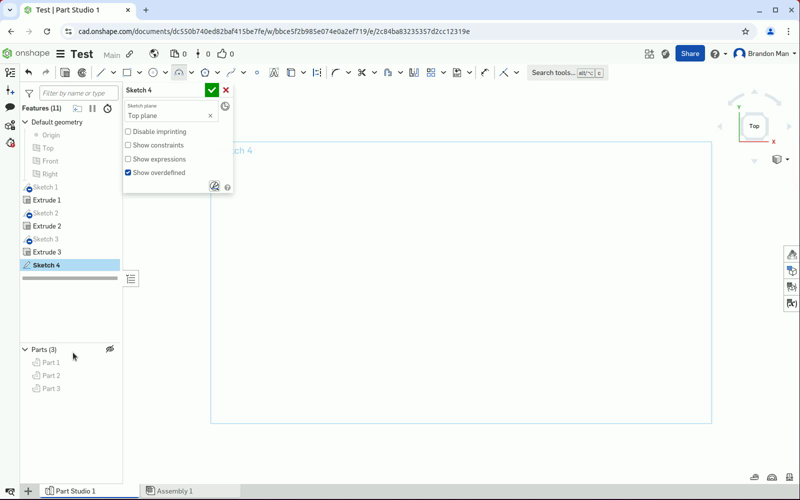
mouse_move(470, 201)
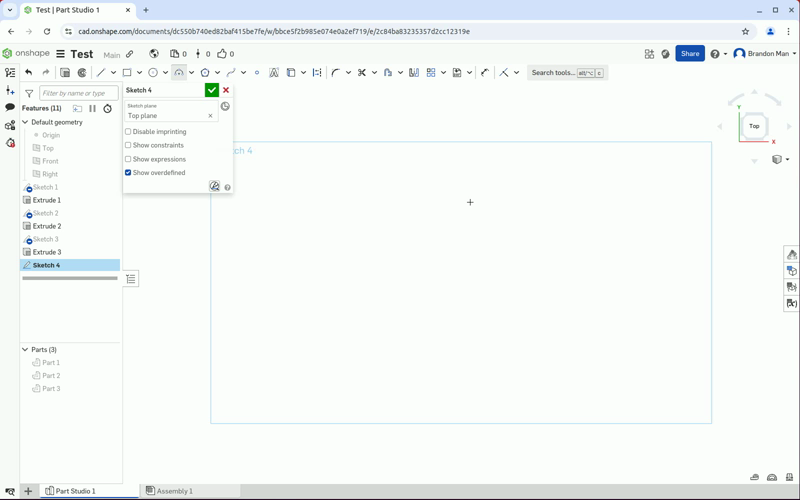
click(470, 201)
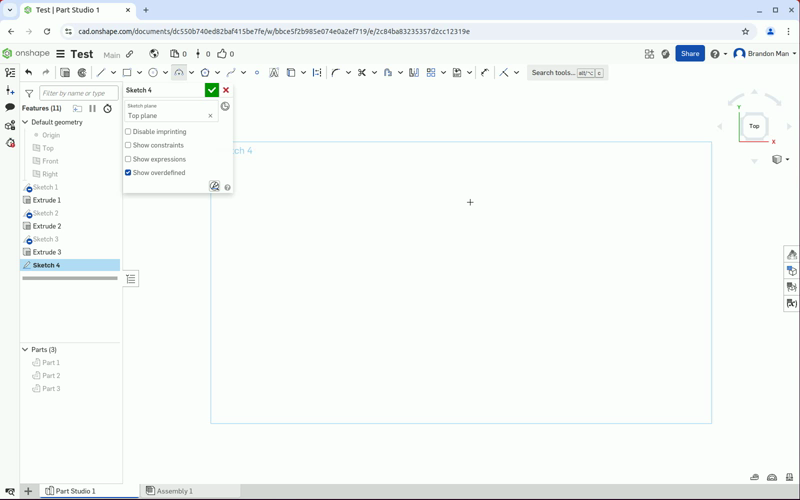
key_up(shift)
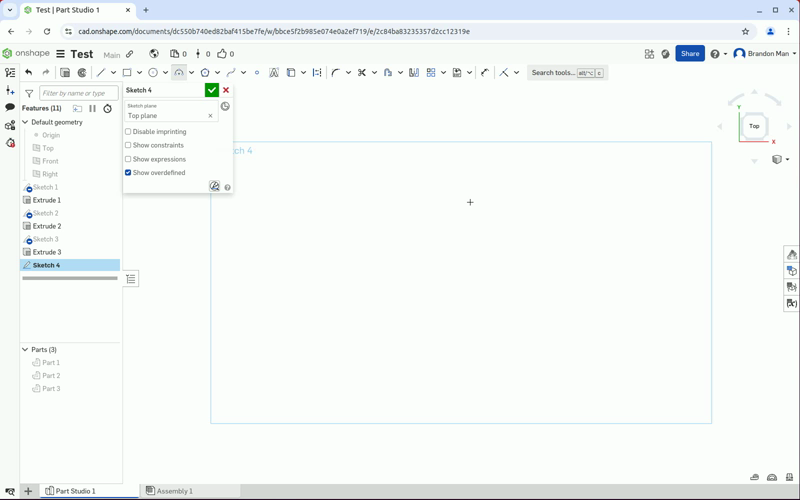
key_down(shift)
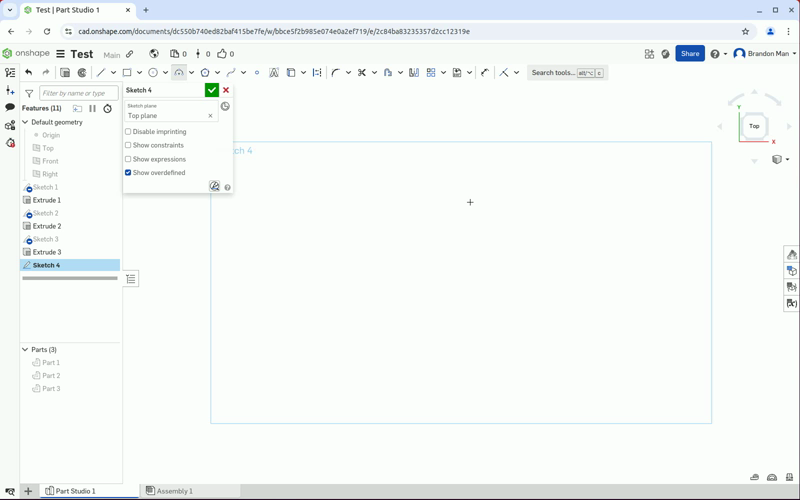
mouse_move(526, 258)
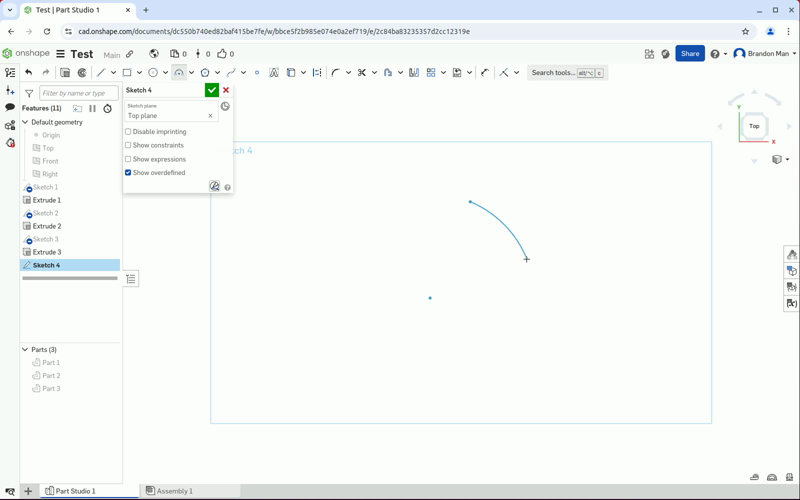
click(526, 258)
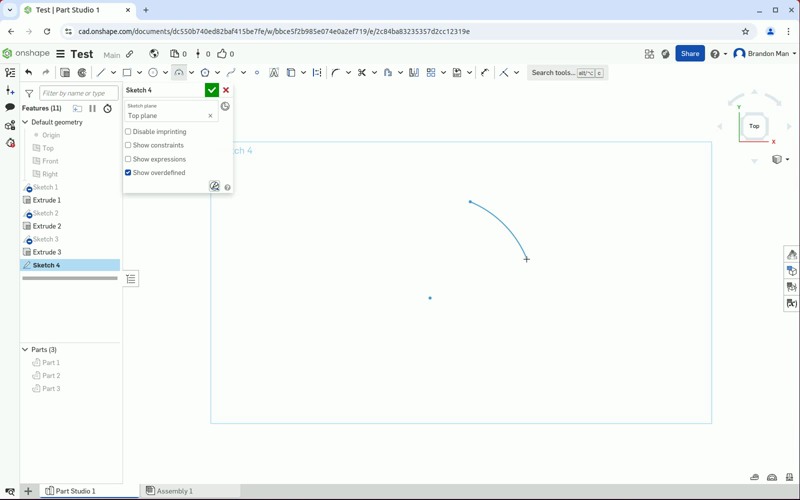
mouse_move(510, 218)
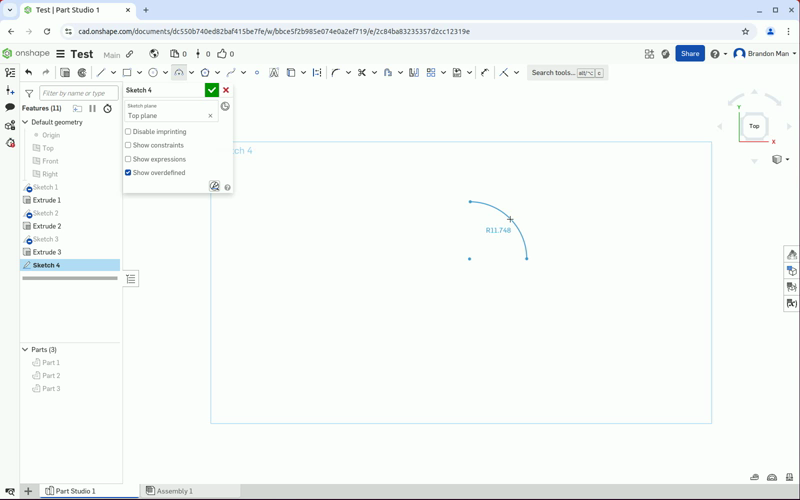
click(510, 218)
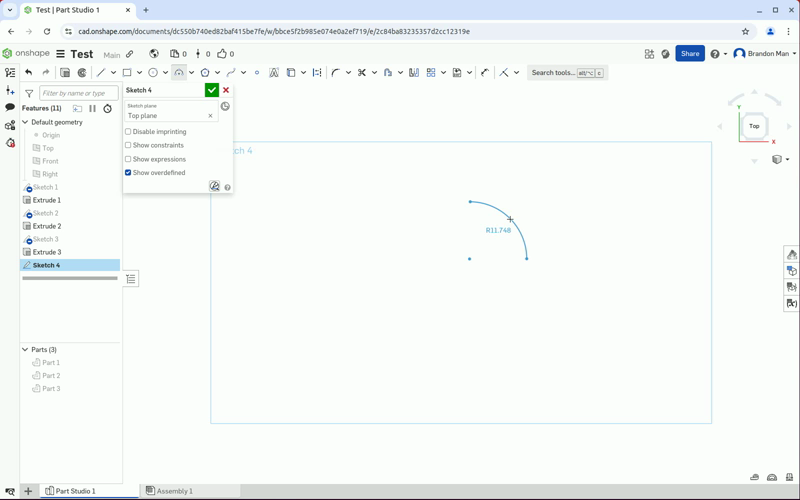
key_up(shift)
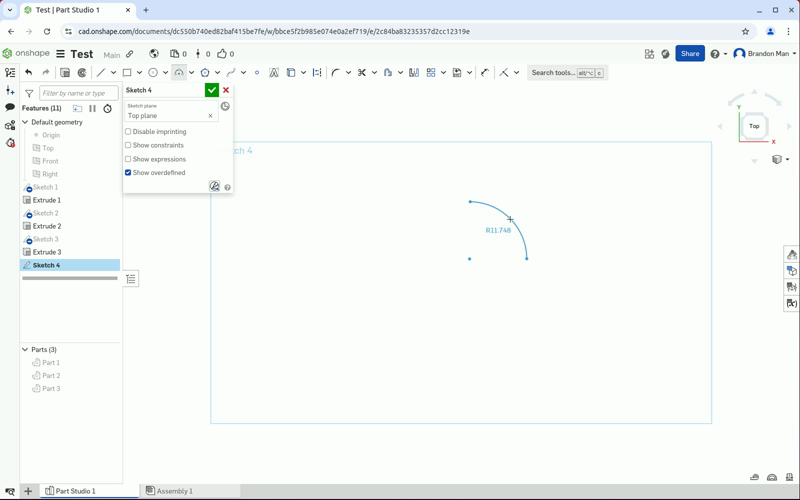
key(esc)
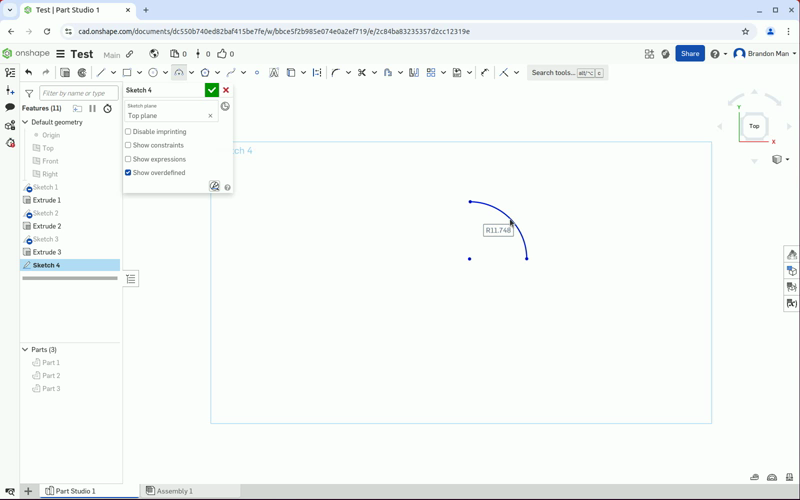
key(l)
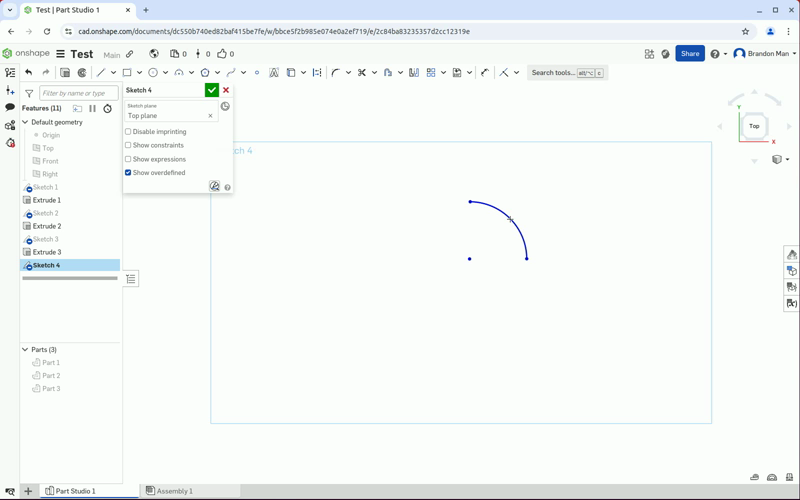
mouse_move(526, 258)
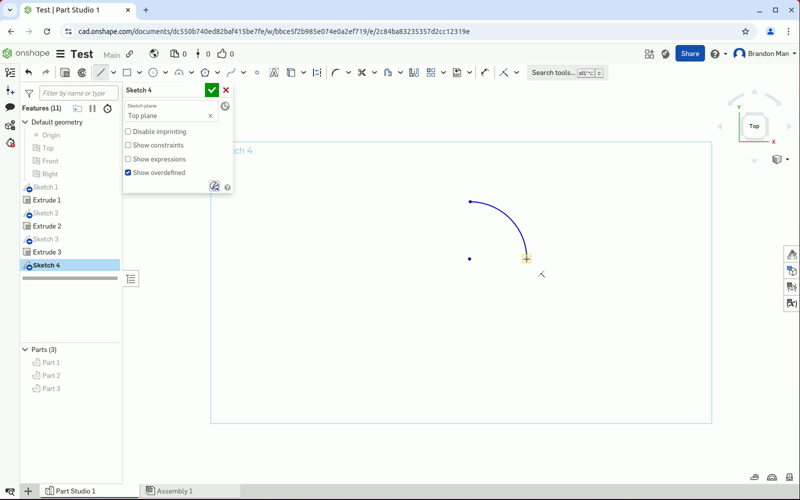
click(526, 258)
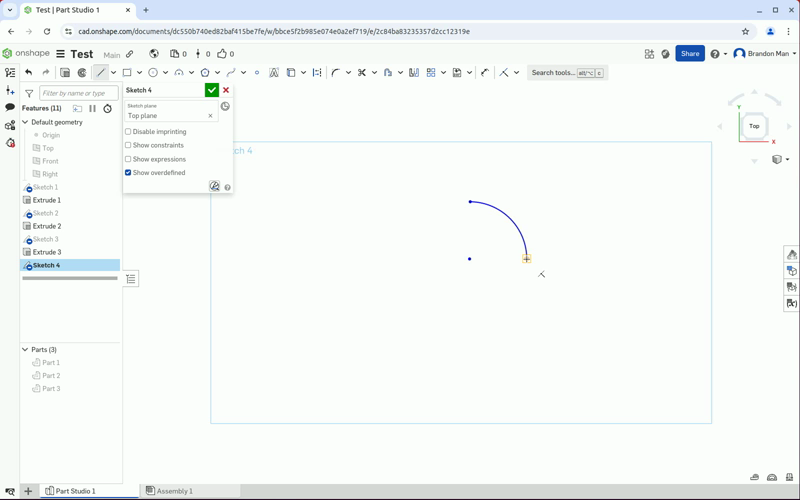
key_down(shift)
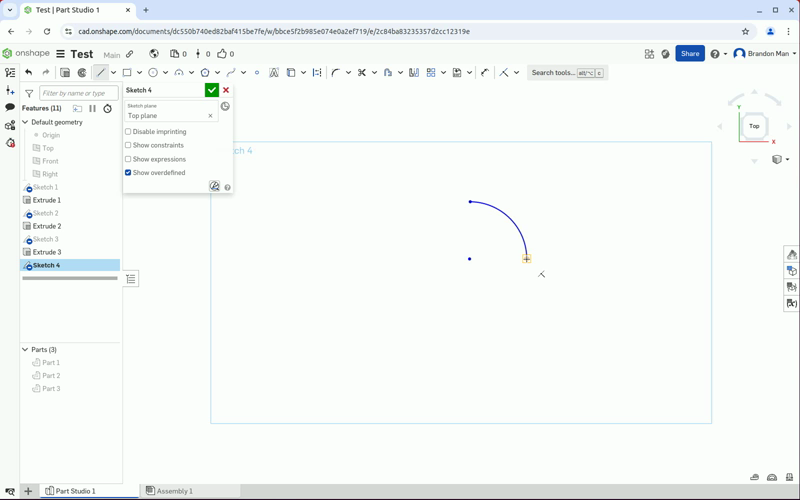
mouse_move(556, 258)
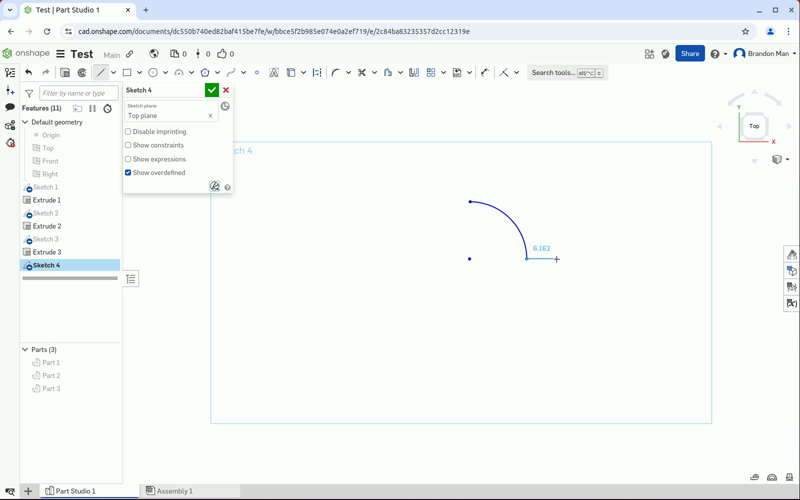
mouse_move(558, 258)
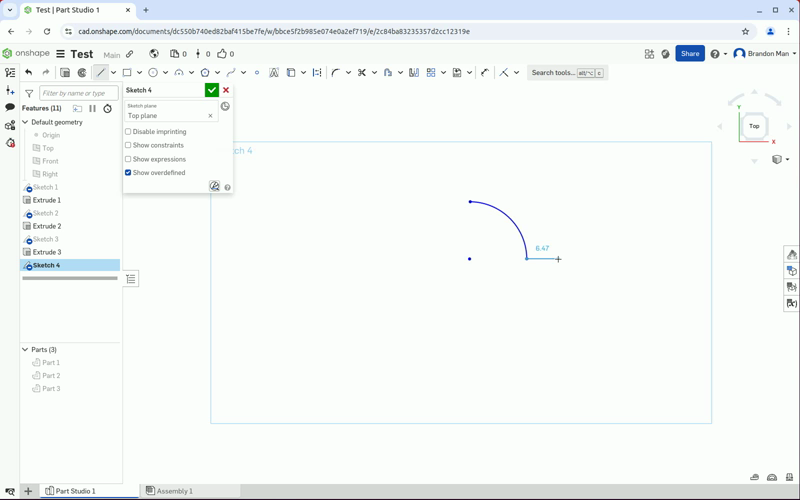
click(558, 258)
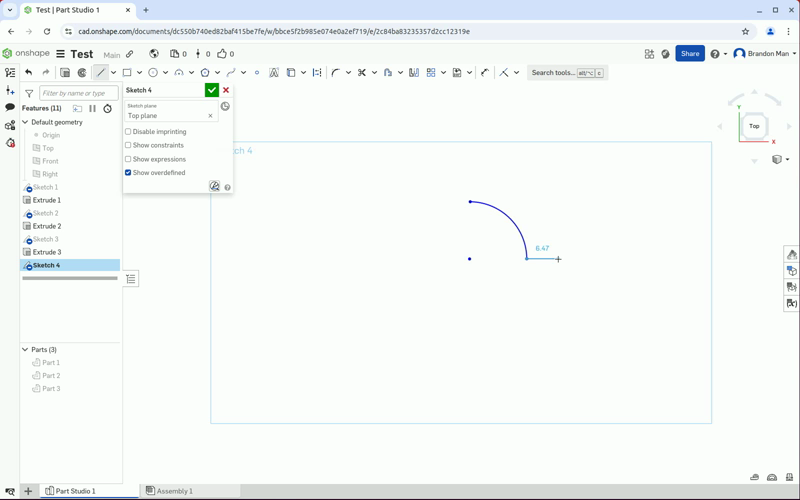
key_up(shift)
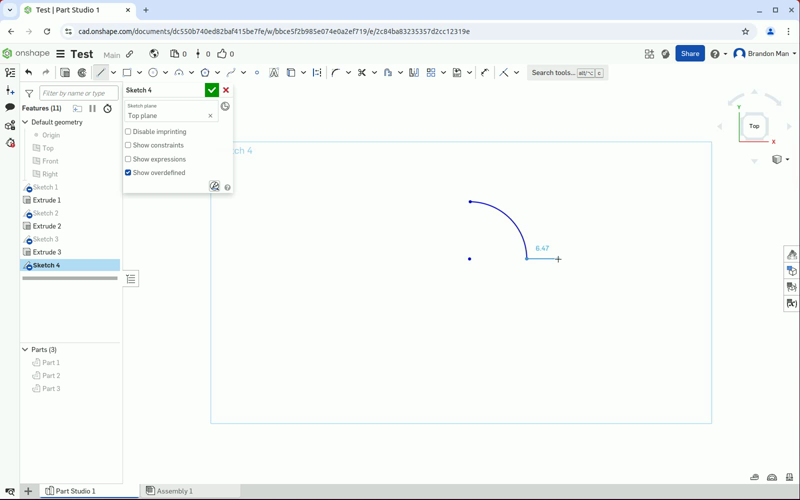
key_down(shift)
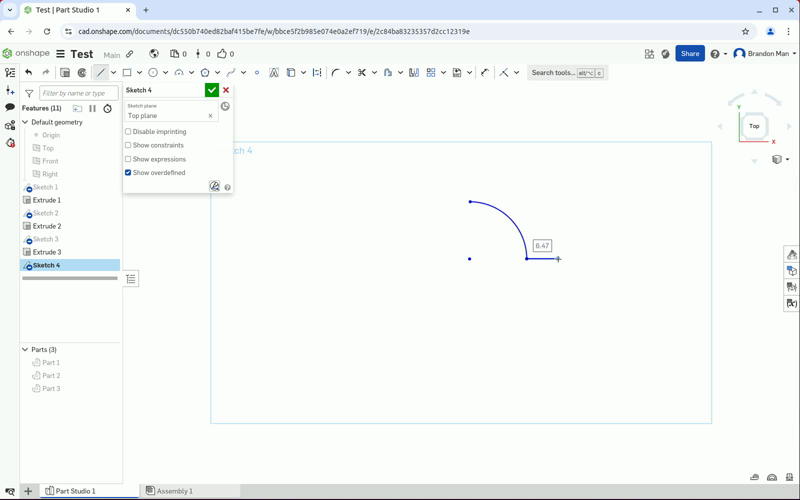
mouse_move(558, 170)
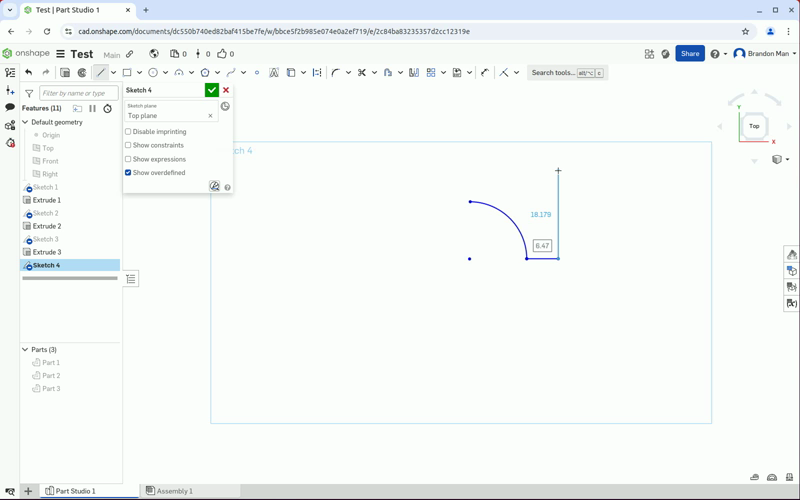
click(558, 170)
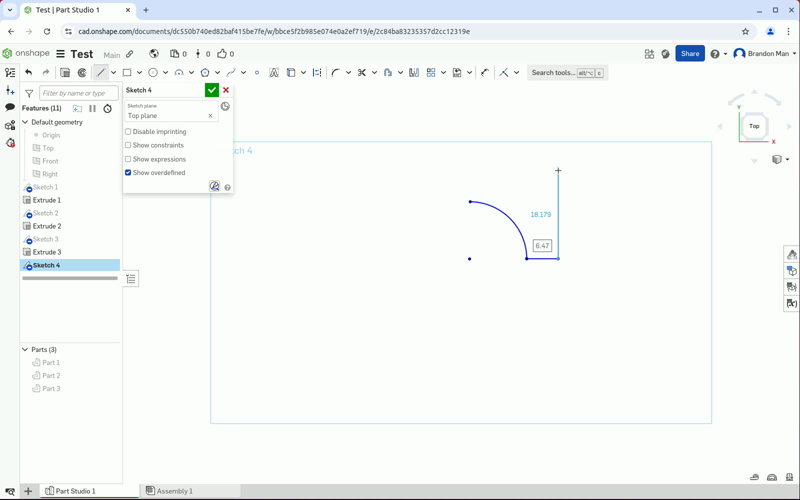
key_up(shift)
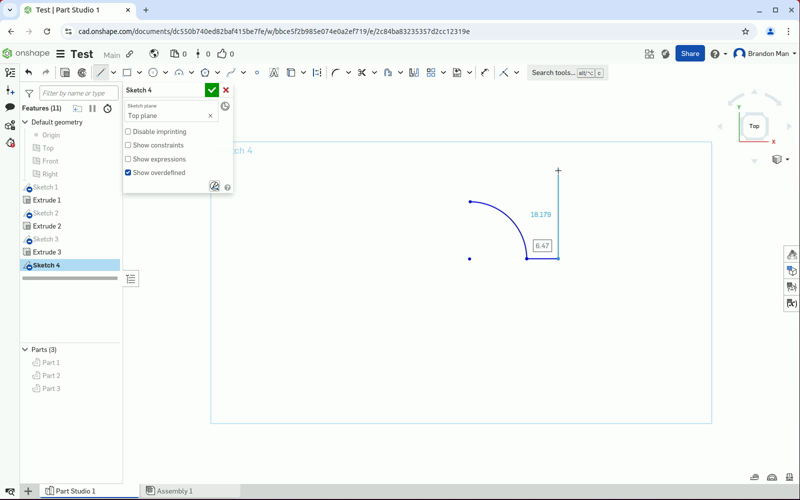
key_down(shift)
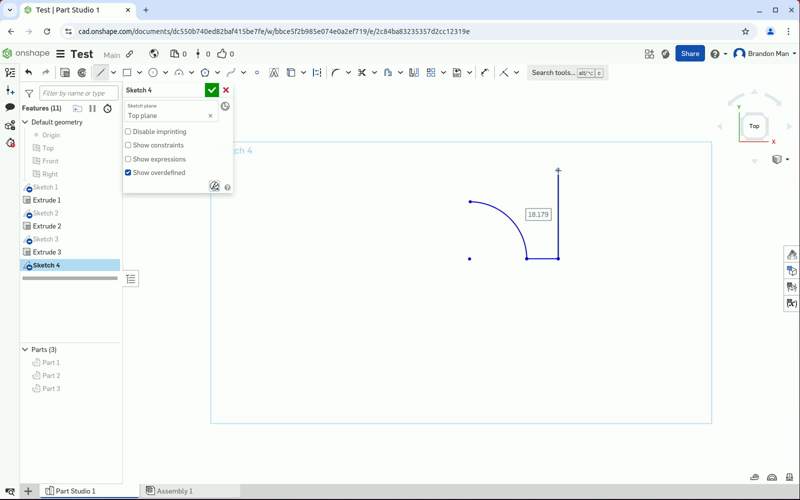
mouse_move(470, 170)
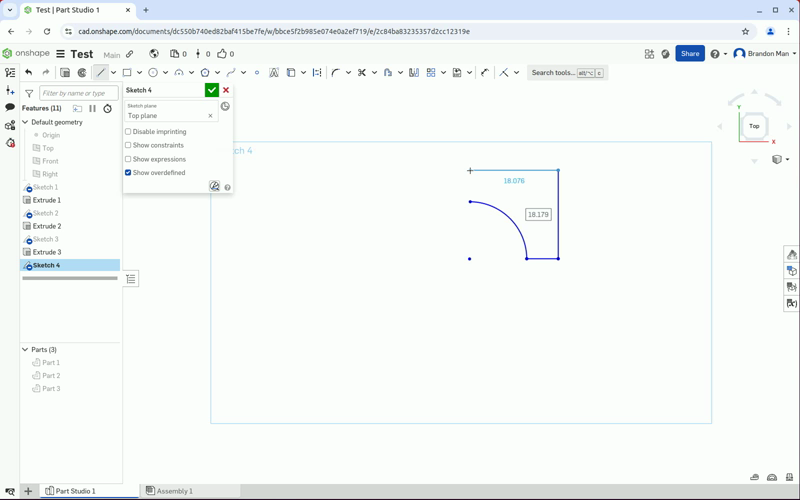
click(470, 170)
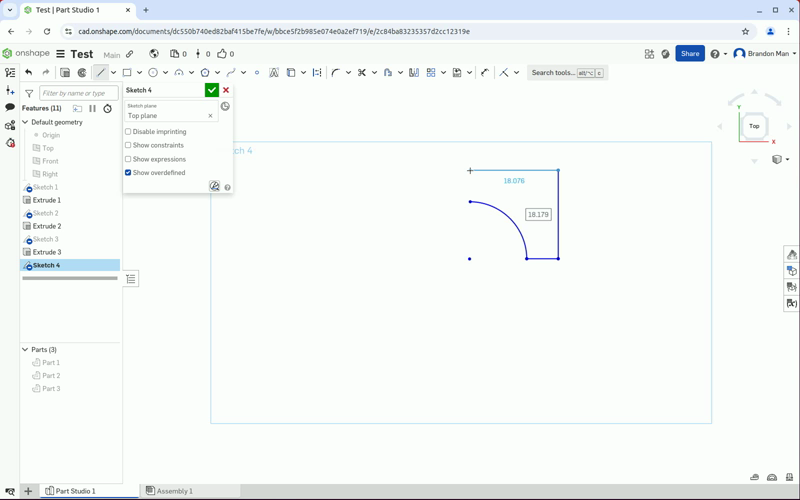
key_up(shift)
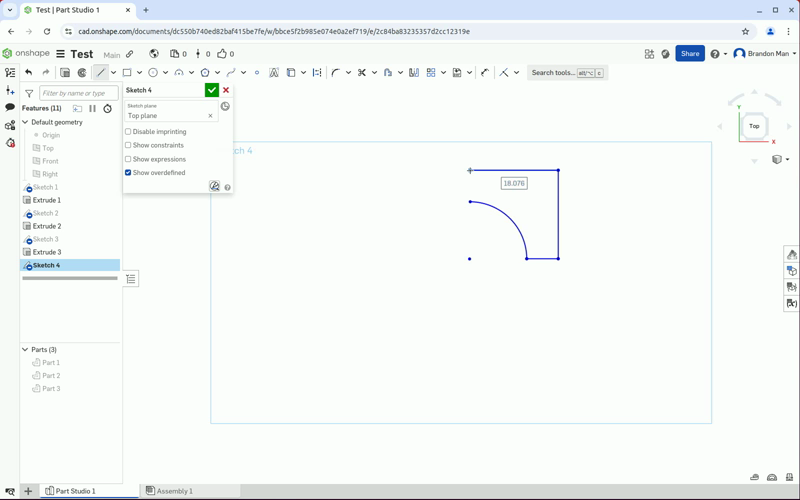
mouse_move(500, 170)
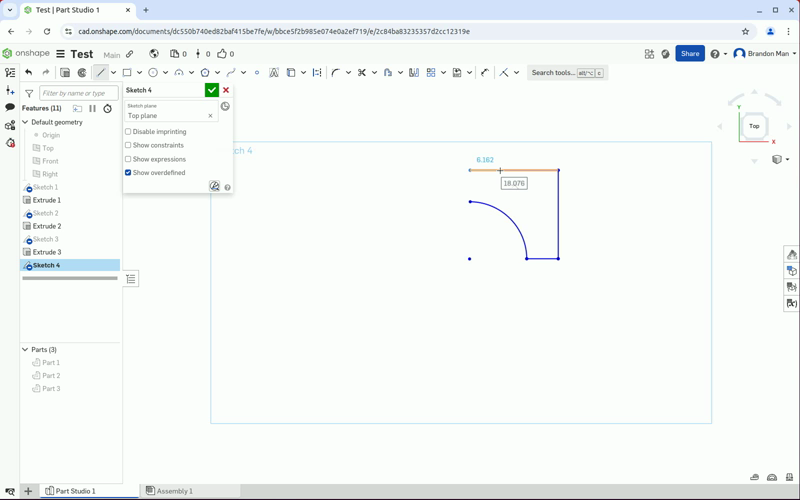
key_down(shift)
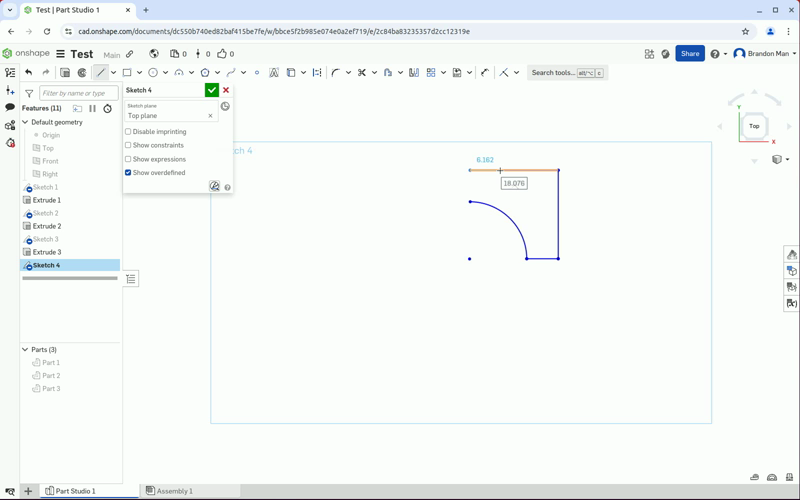
mouse_move(470, 201)
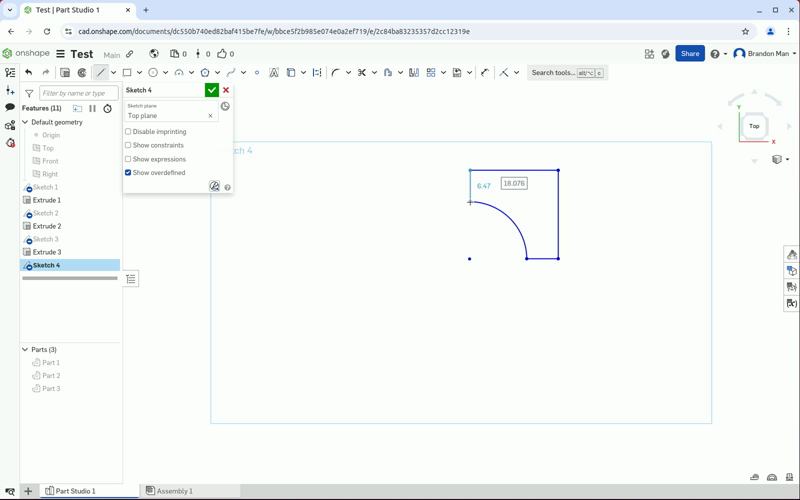
key_up(shift)
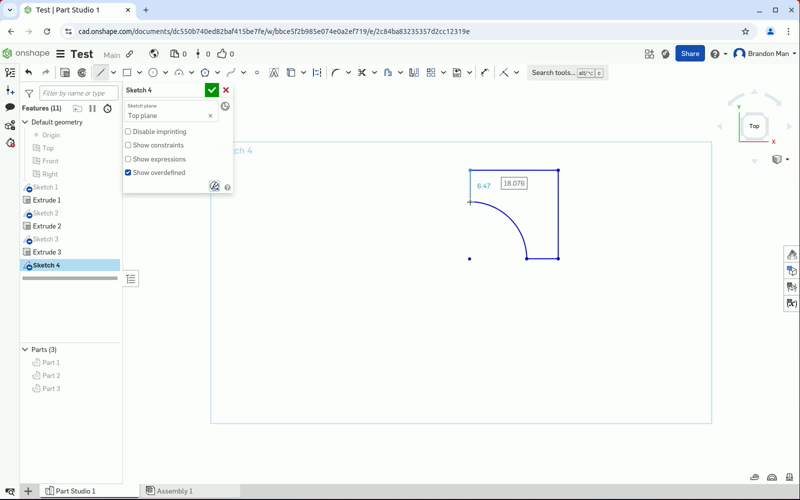
click(470, 201)
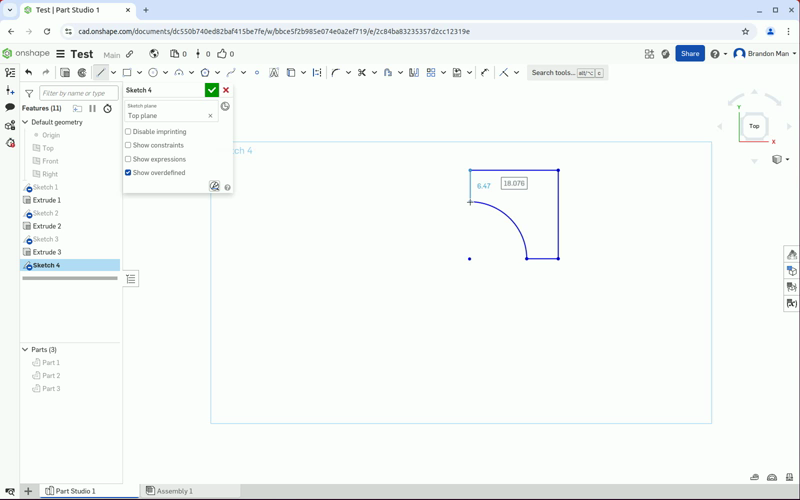
key(esc)
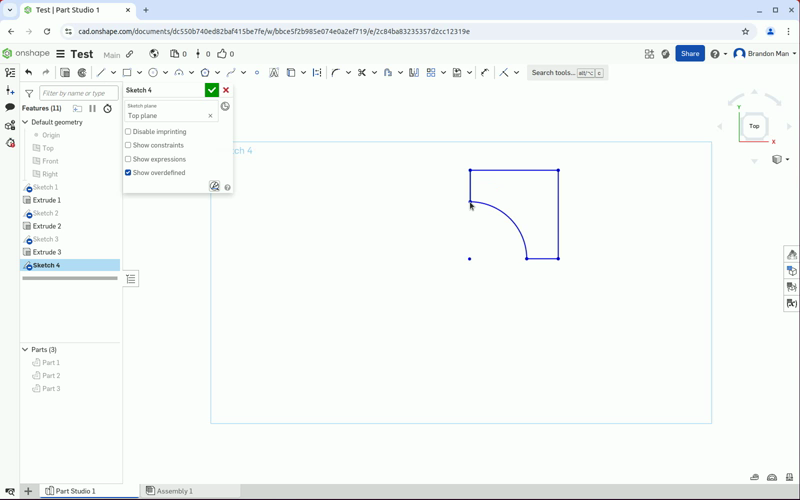
mouse_move(544, 235)
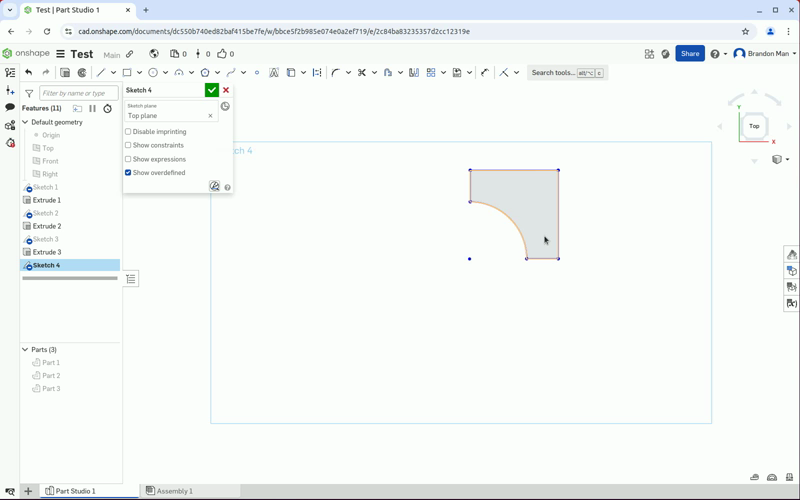
click(544, 235)
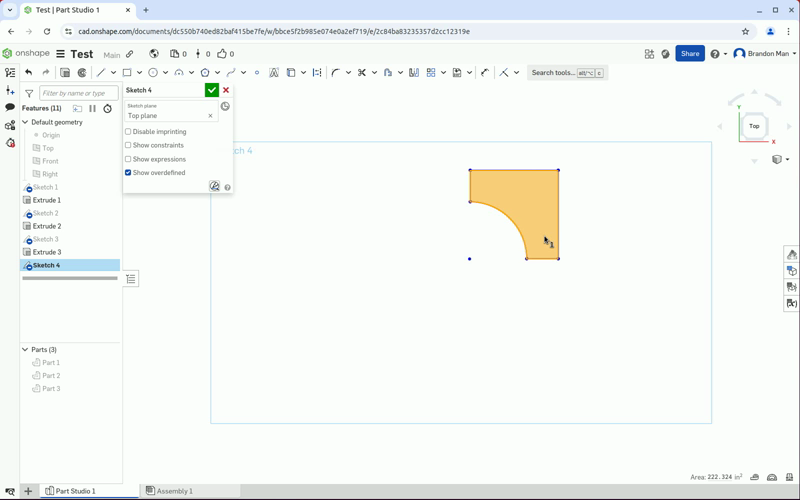
mouse_move(73, 352)
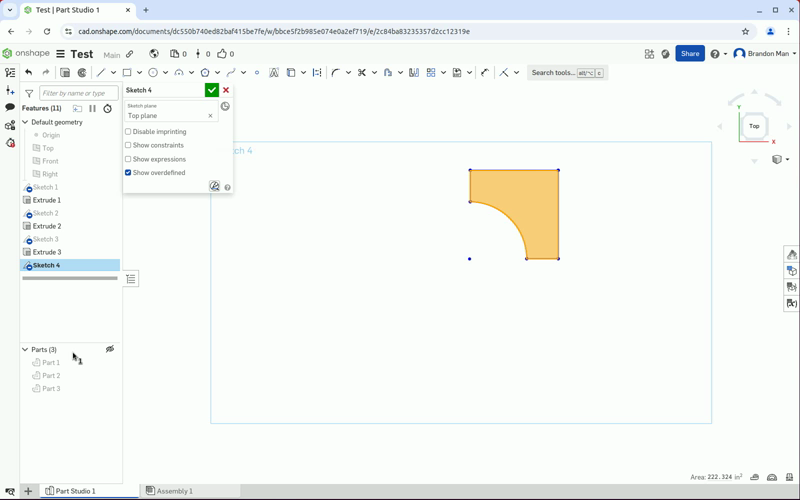
key(shift+y)
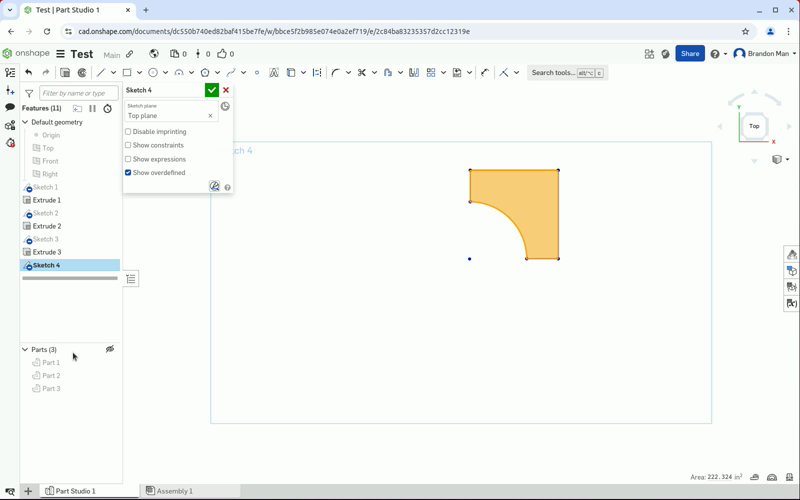
key(shift+e)
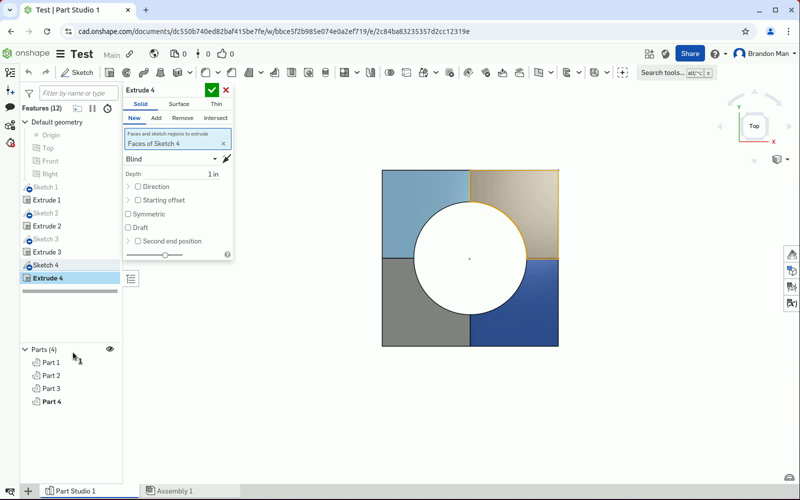
mouse_move(143, 106)
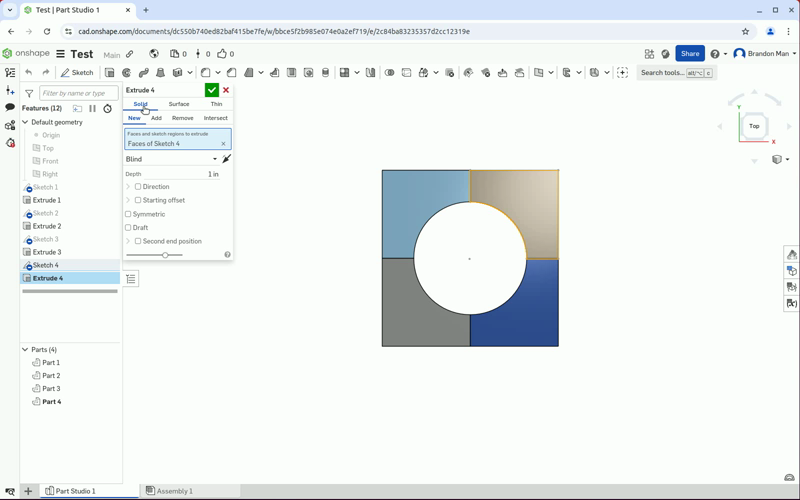
click(143, 106)
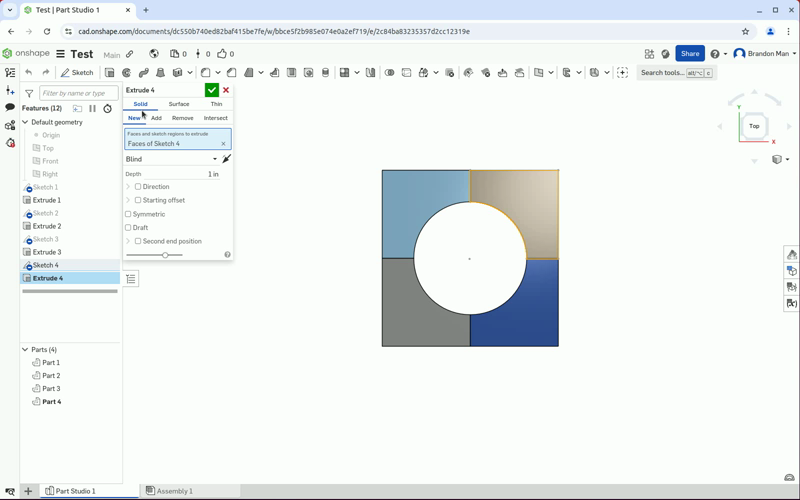
mouse_move(137, 120)
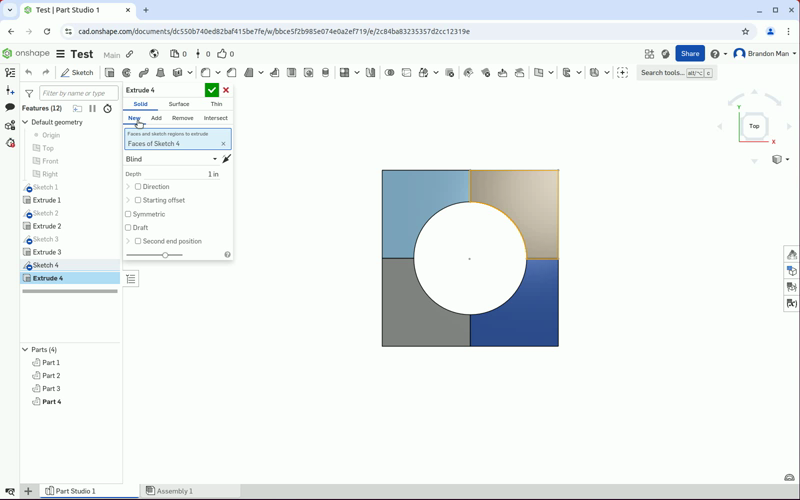
click(137, 120)
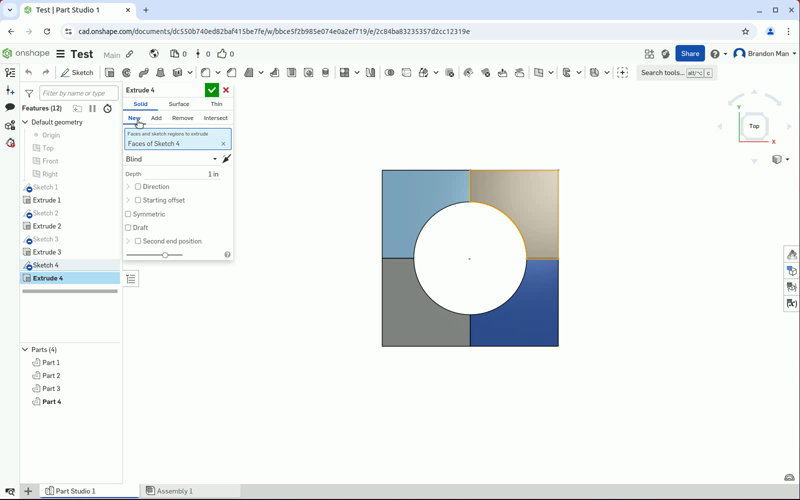
key(tab, 4)
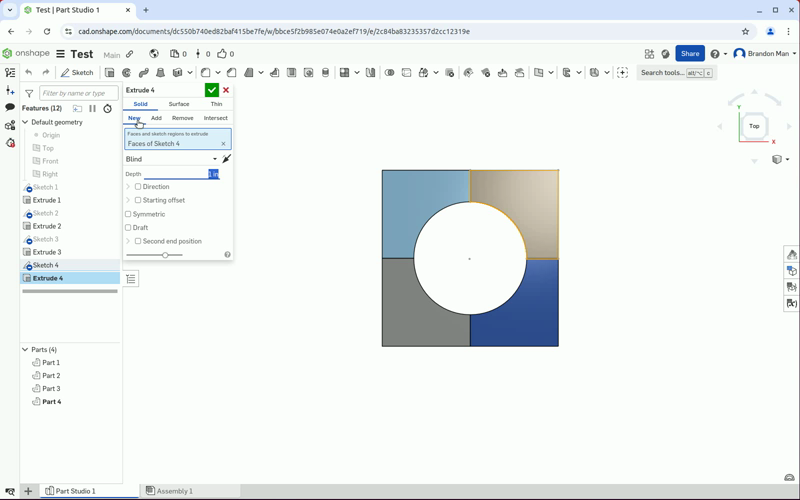
text(8.906)
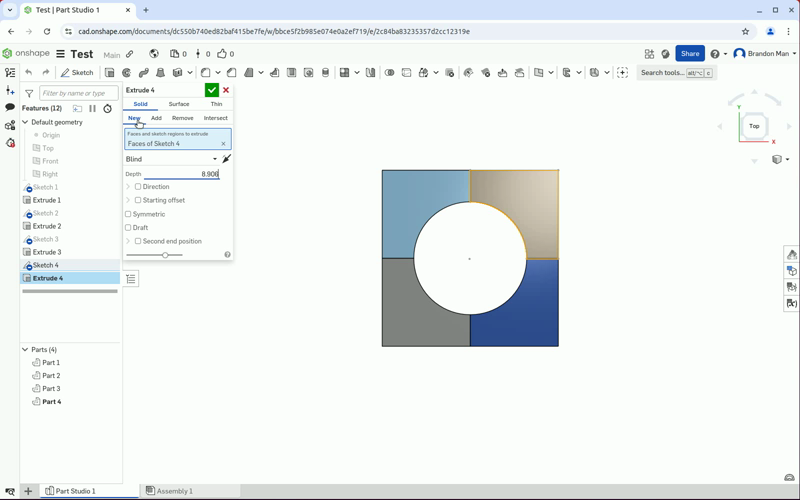
key(enter)
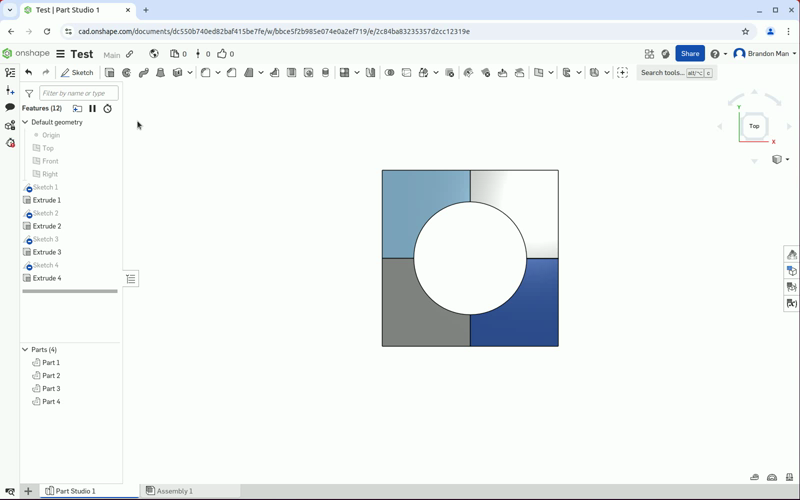
key(shift+h)
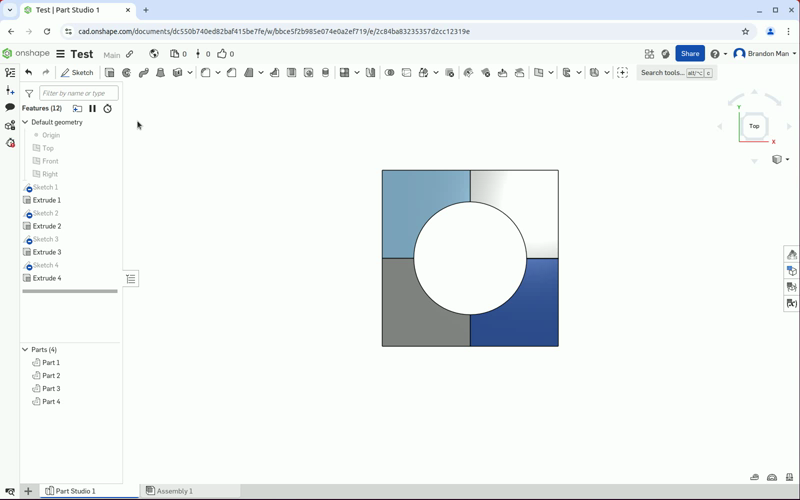
key(shift+h)
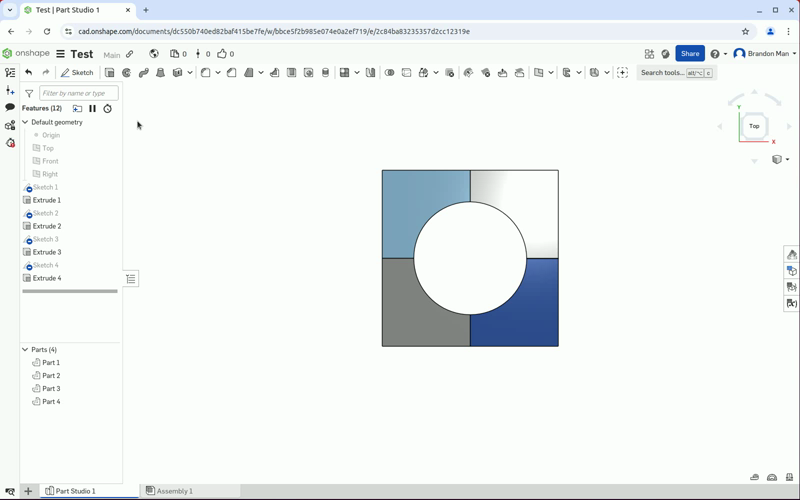
mouse_move(73, 189)
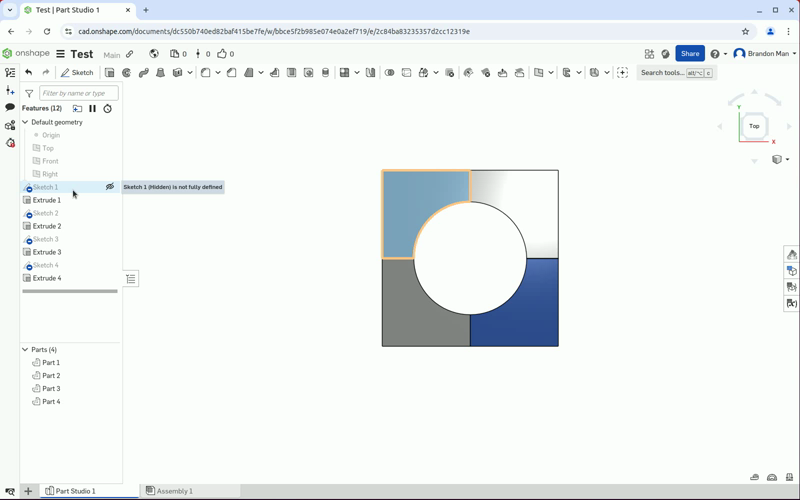
click(73, 189)
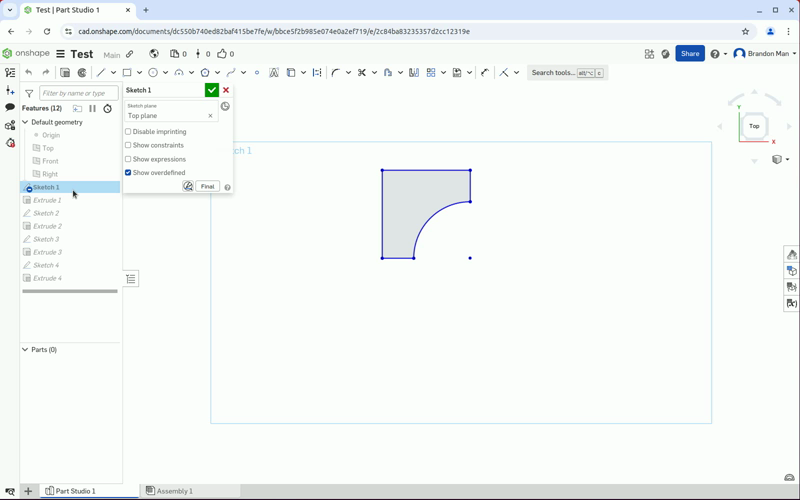
mouse_move(229, 92)
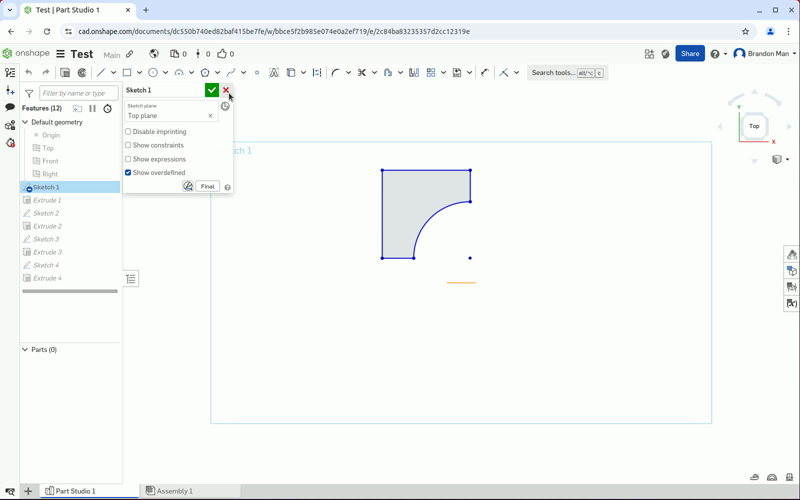
click(229, 92)
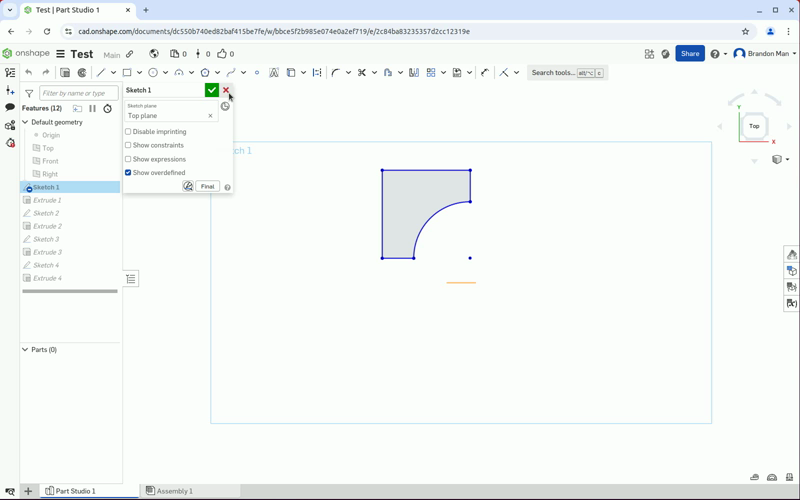
key(shift+s)
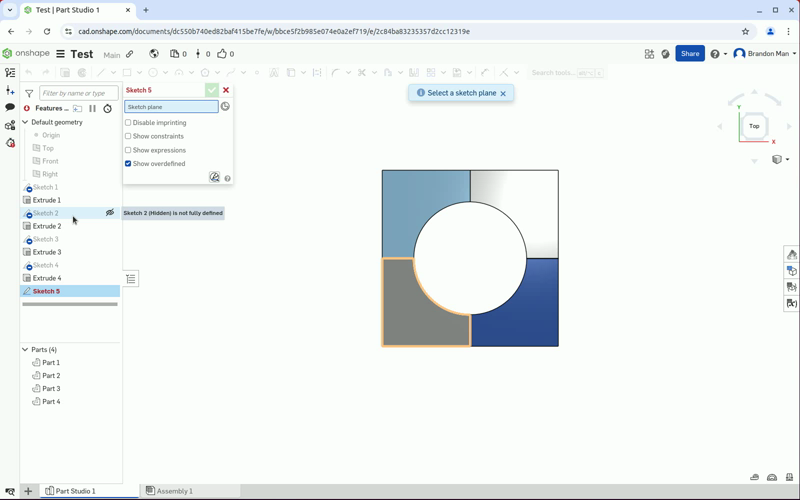
scroll(3)
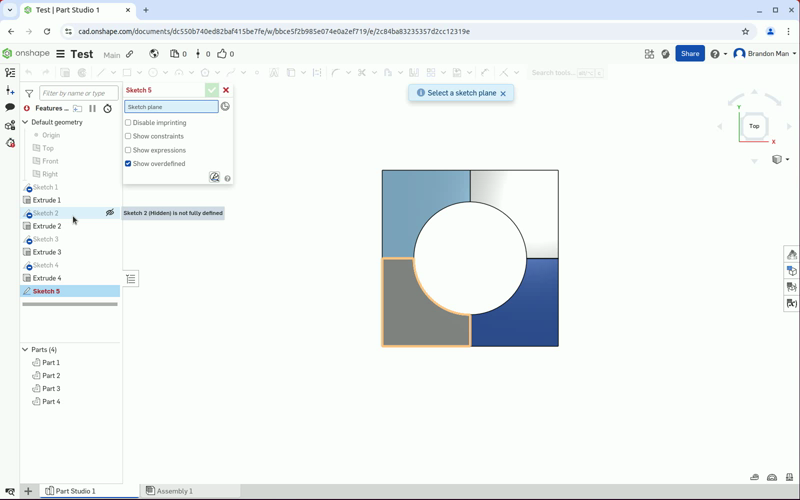
mouse_move(73, 150)
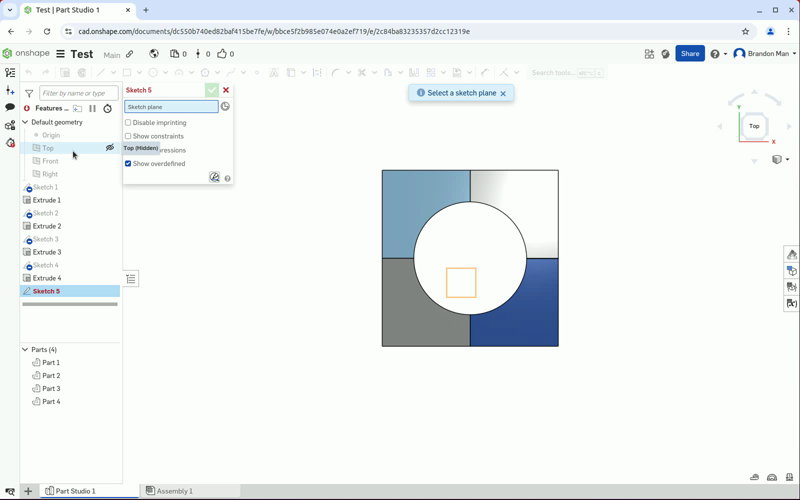
click(73, 150)
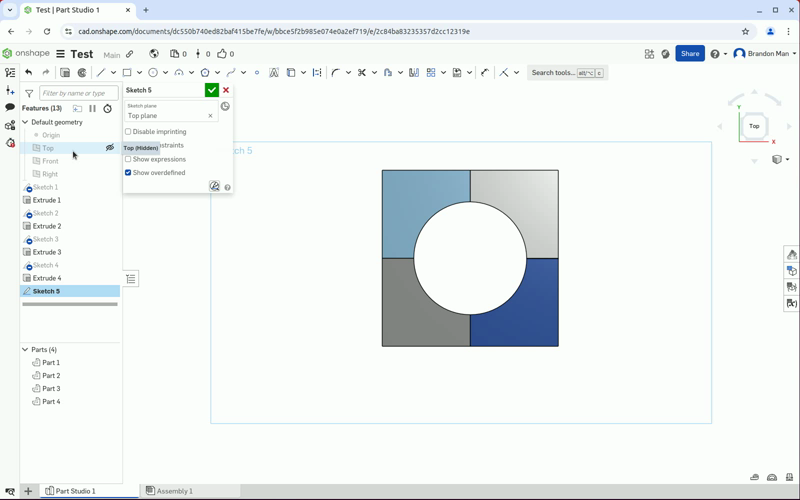
mouse_move(73, 352)
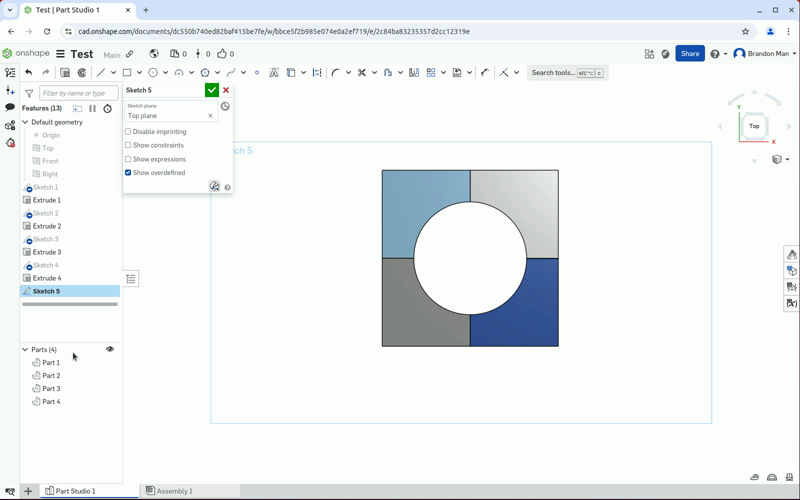
key(y)
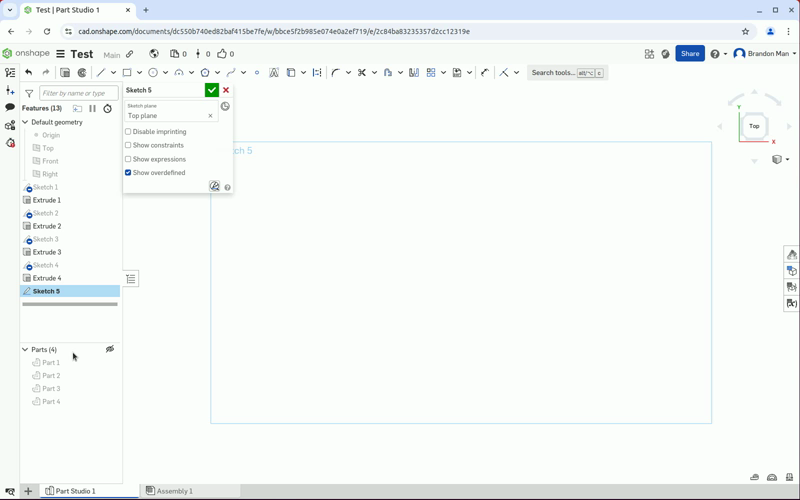
key(l)
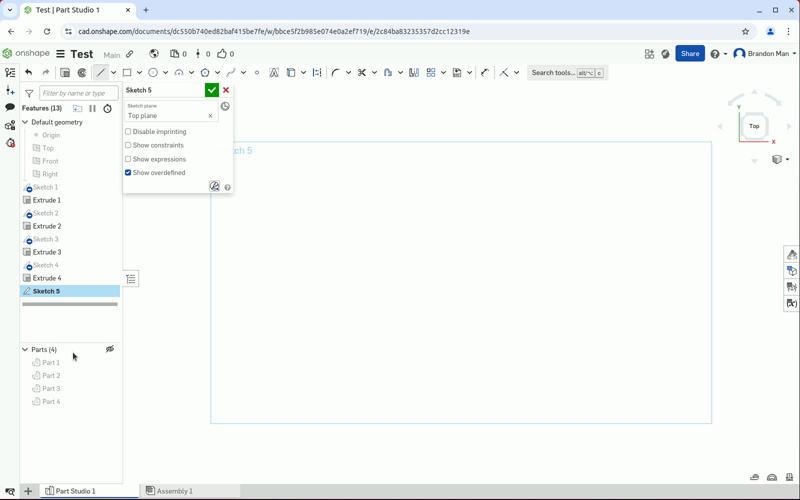
key_down(shift)
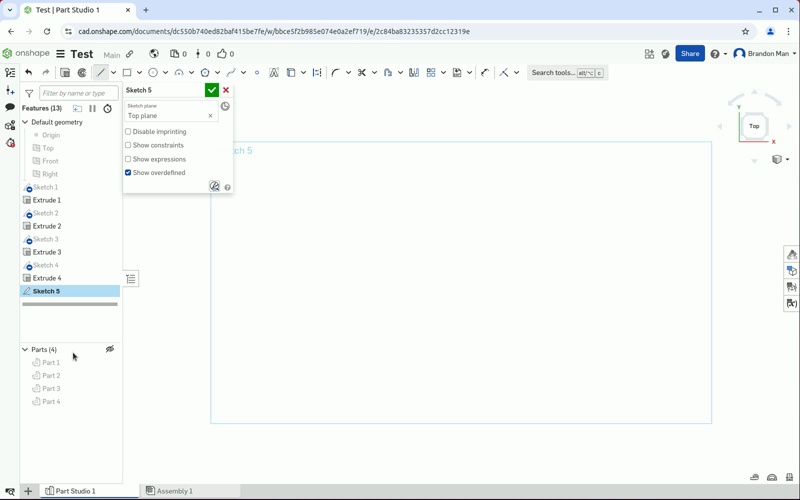
mouse_move(413, 258)
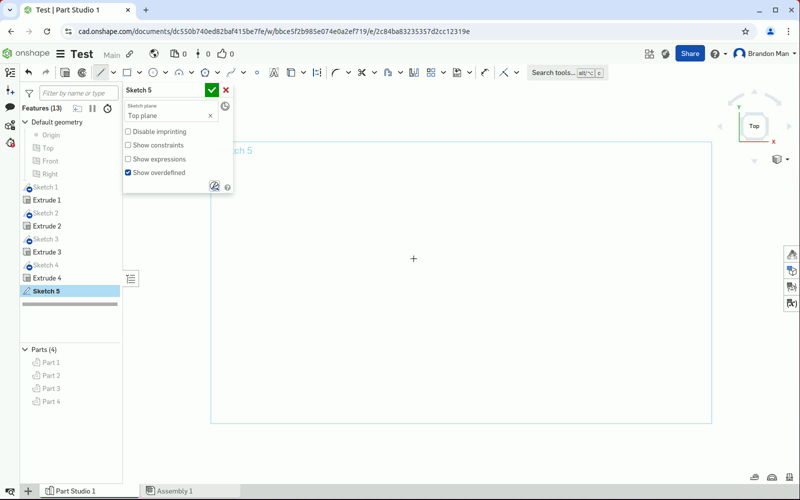
click(413, 258)
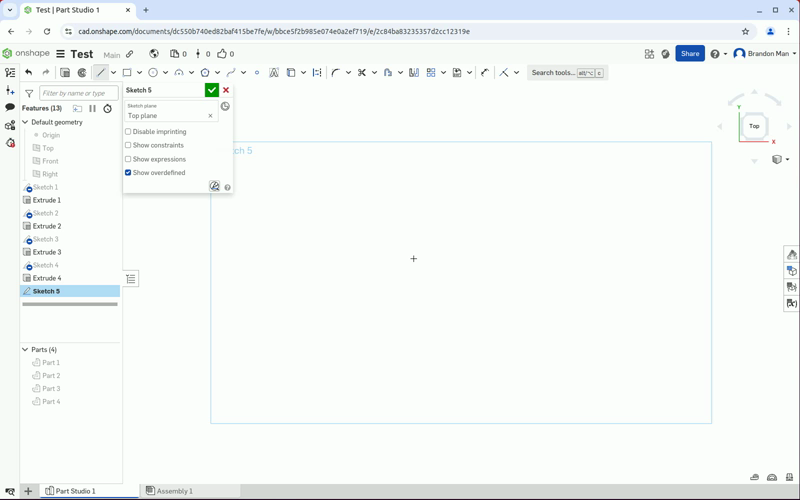
key_up(shift)
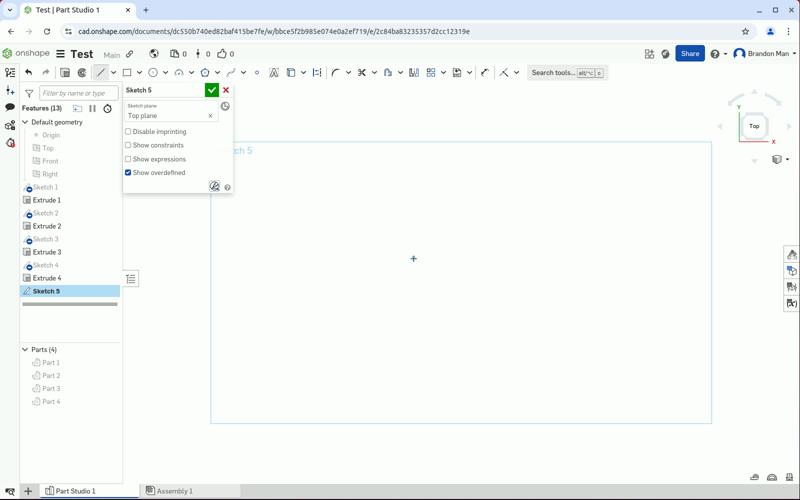
key_down(shift)
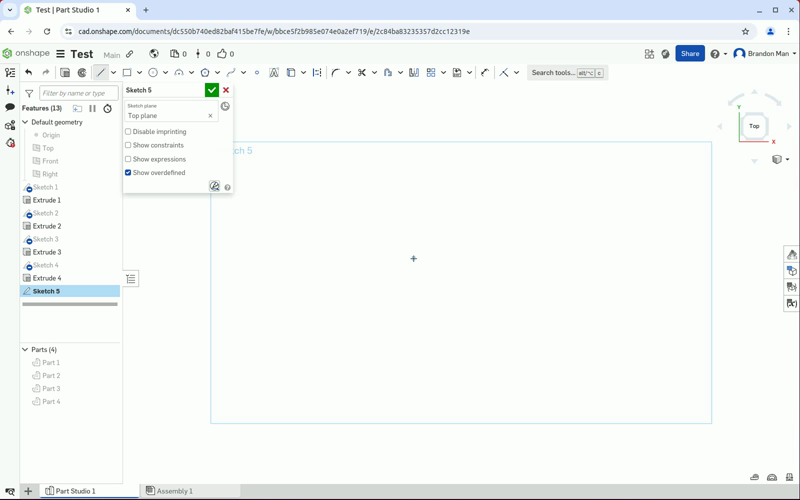
mouse_move(444, 258)
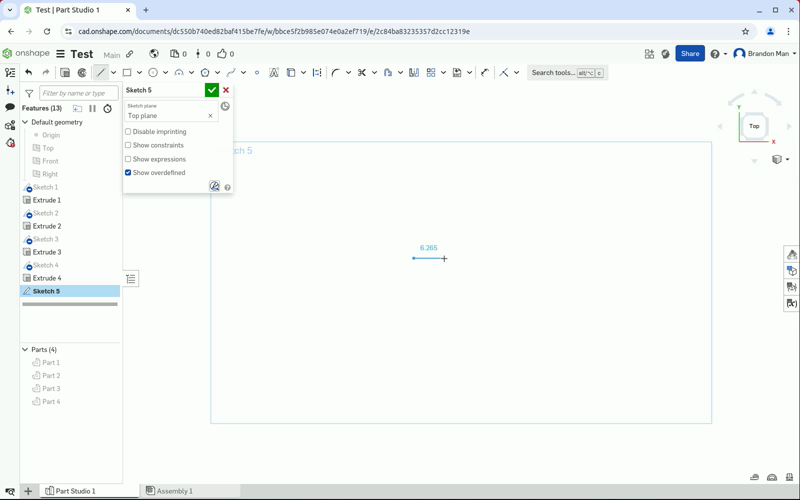
mouse_move(432, 258)
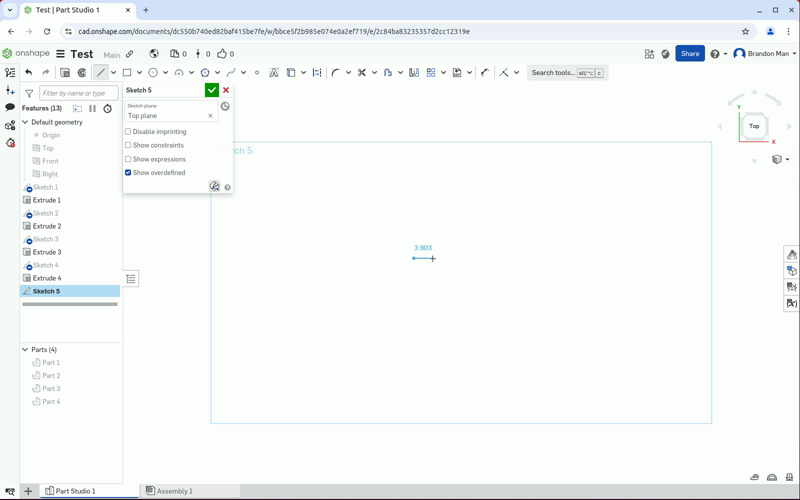
click(432, 258)
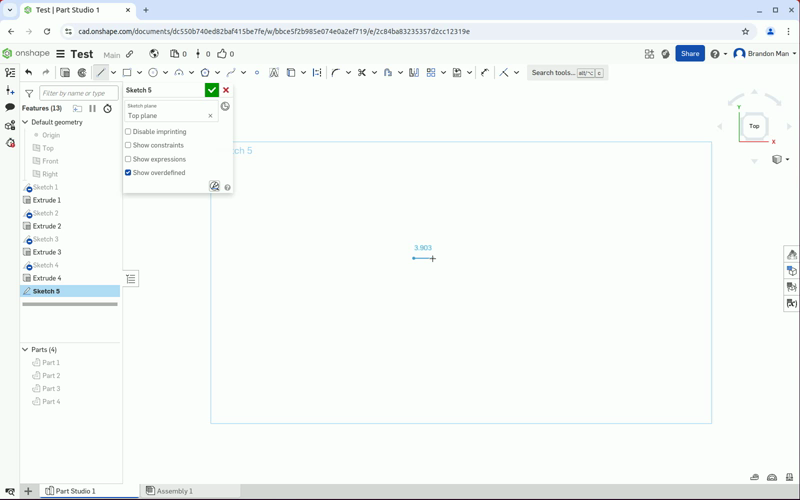
key_up(shift)
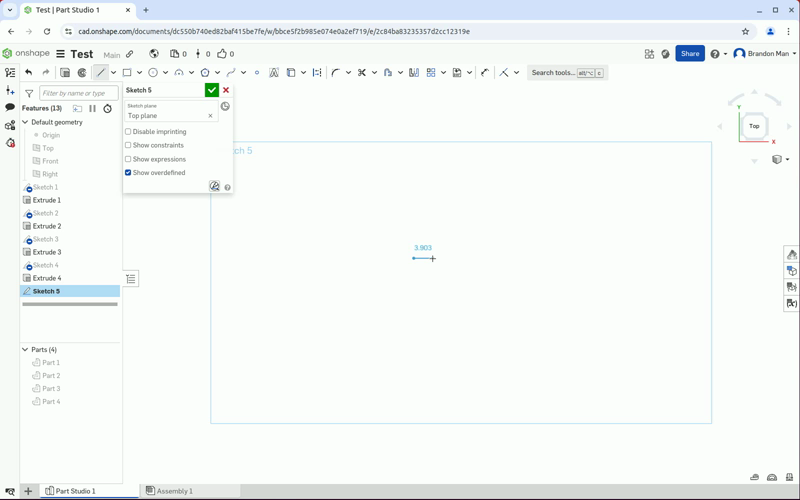
key(esc)
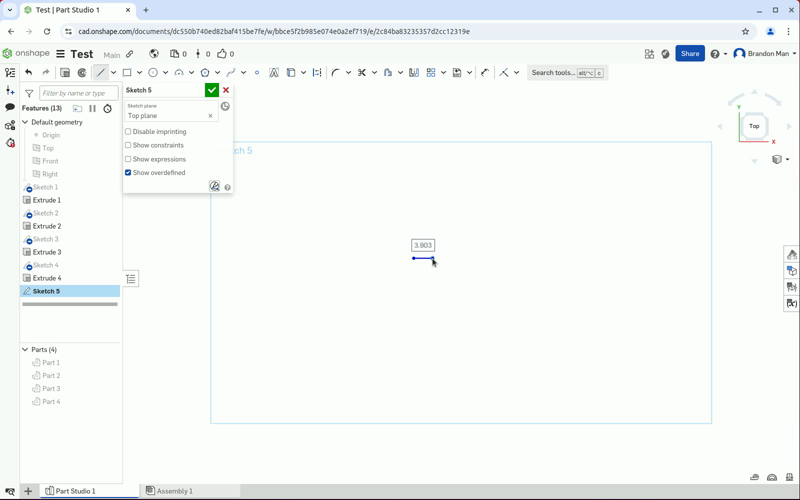
key(a)
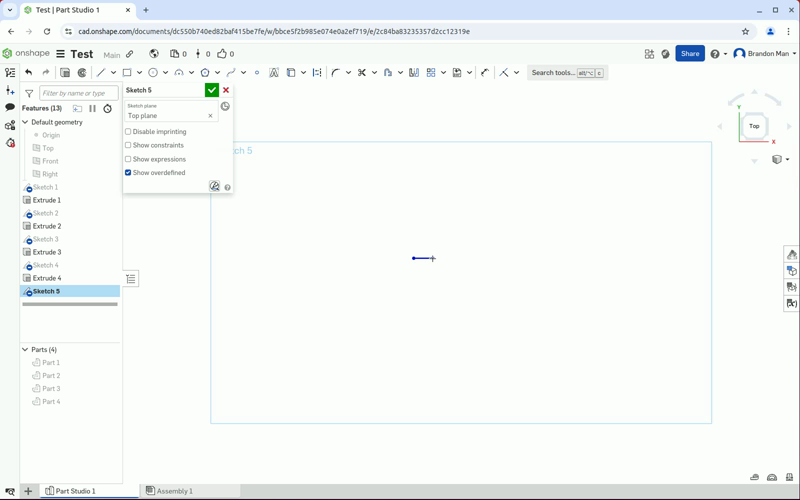
mouse_move(432, 258)
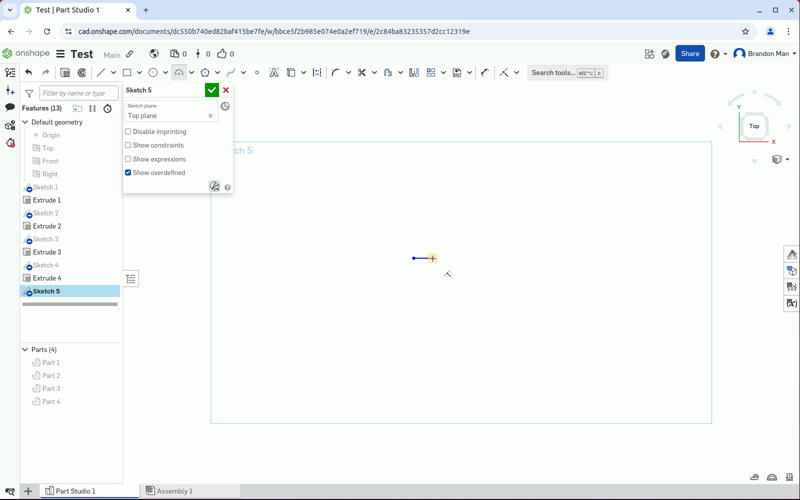
click(432, 258)
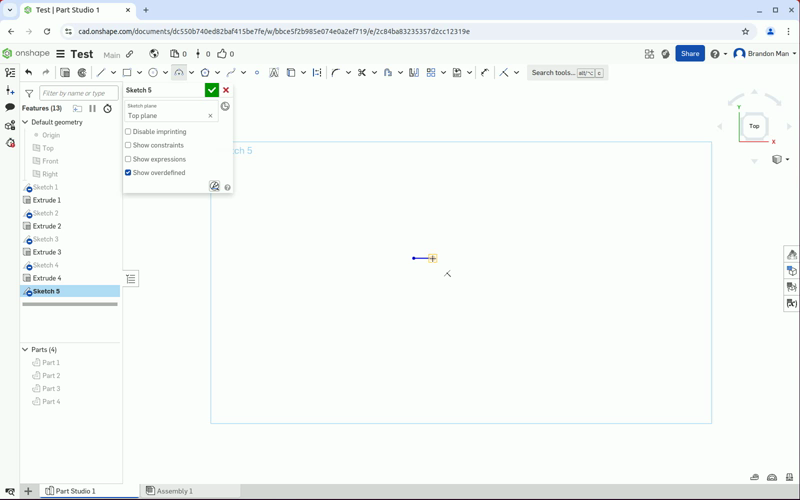
key_down(shift)
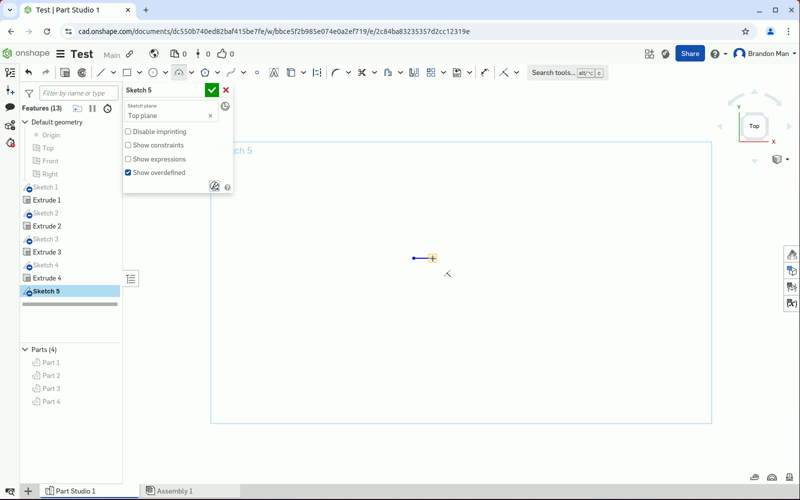
mouse_move(470, 219)
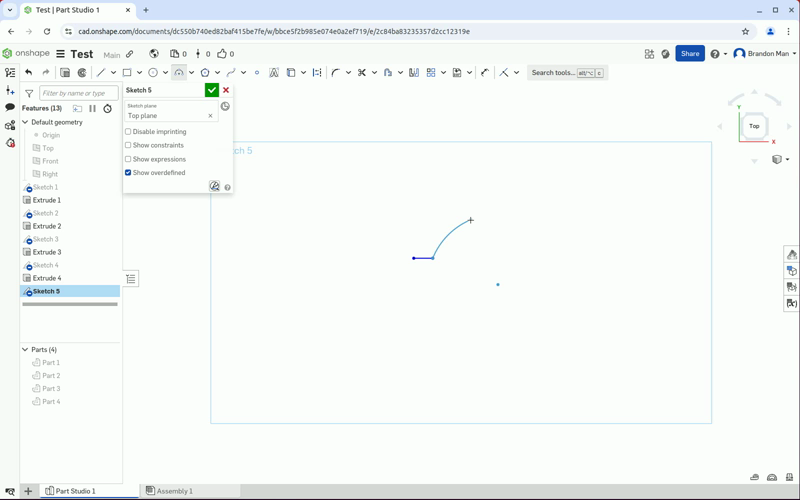
click(470, 219)
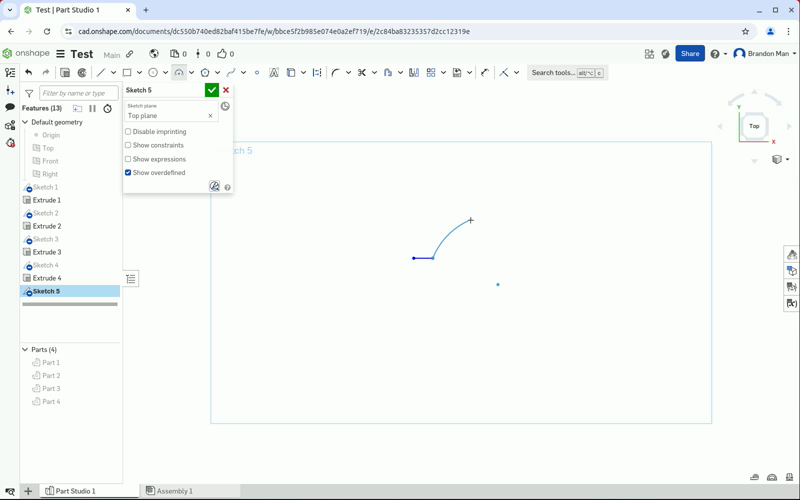
mouse_move(443, 231)
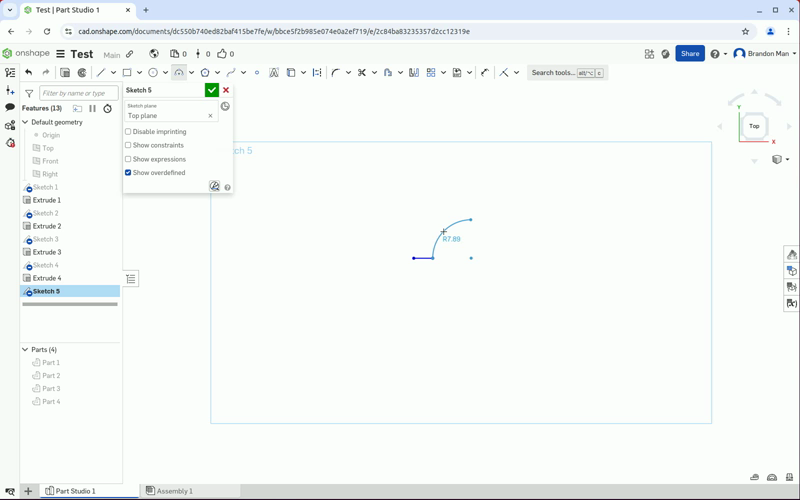
click(443, 231)
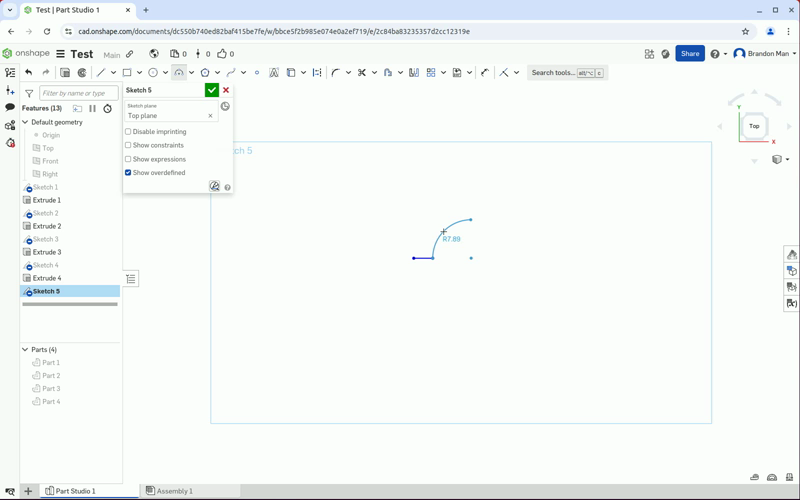
key_up(shift)
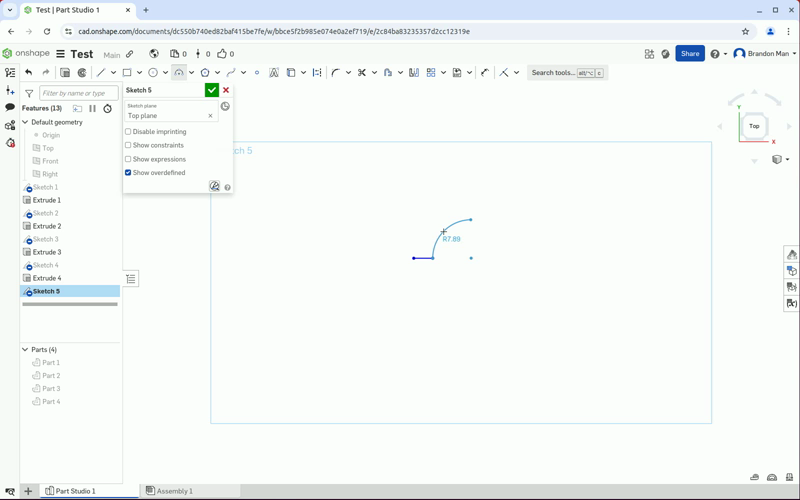
key(esc)
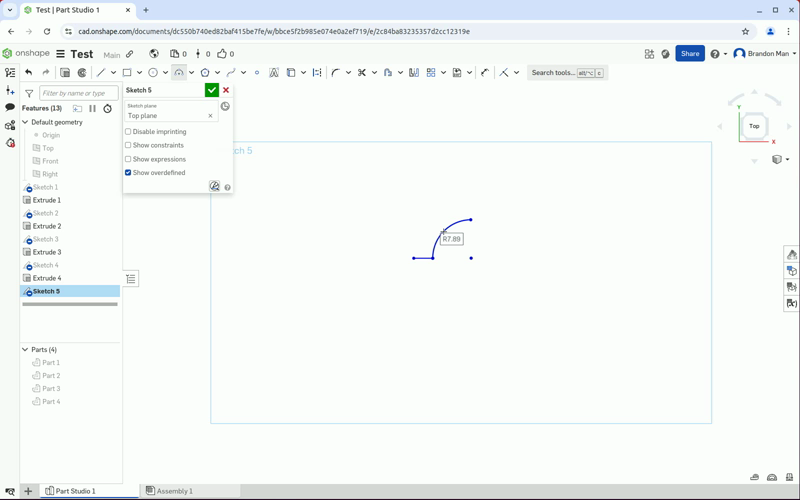
key(l)
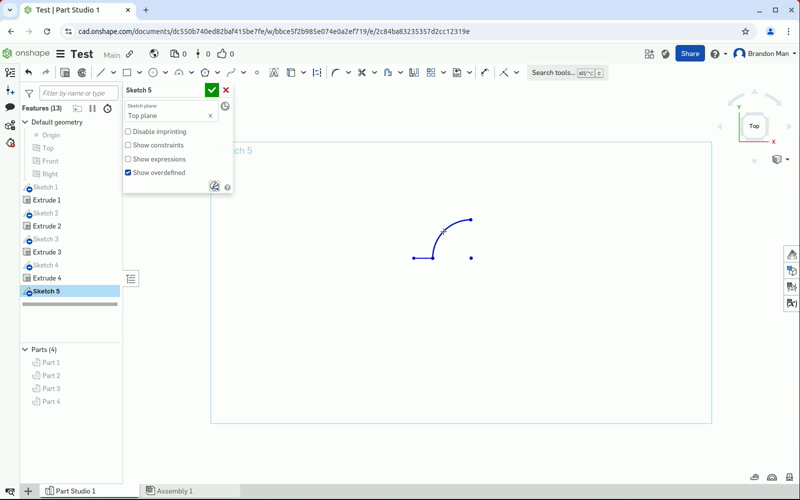
mouse_move(470, 219)
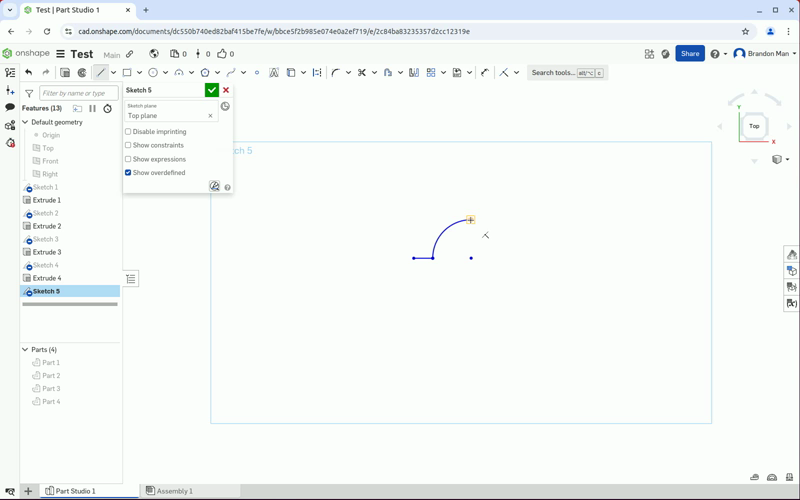
click(470, 219)
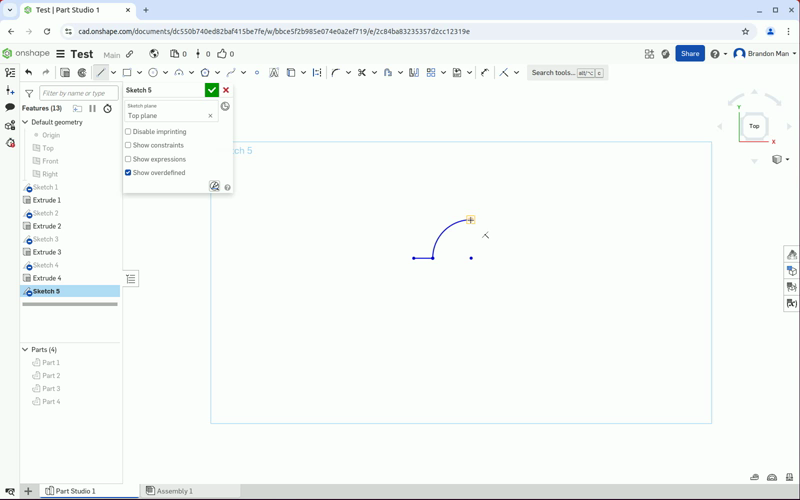
key_down(shift)
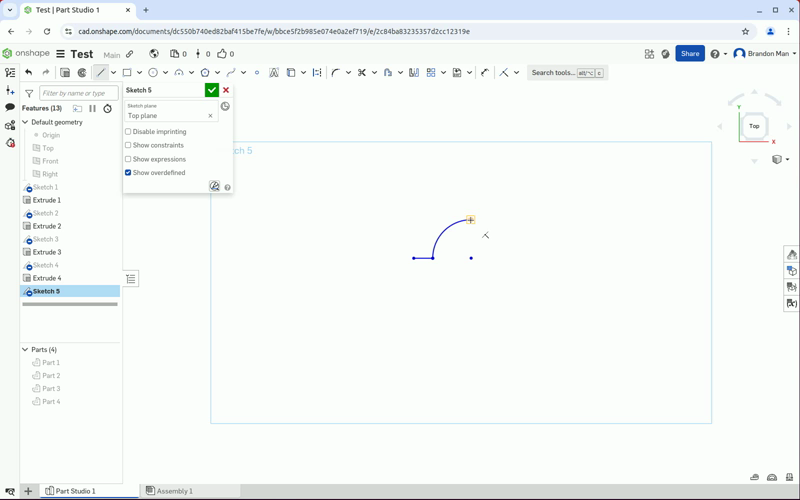
mouse_move(500, 219)
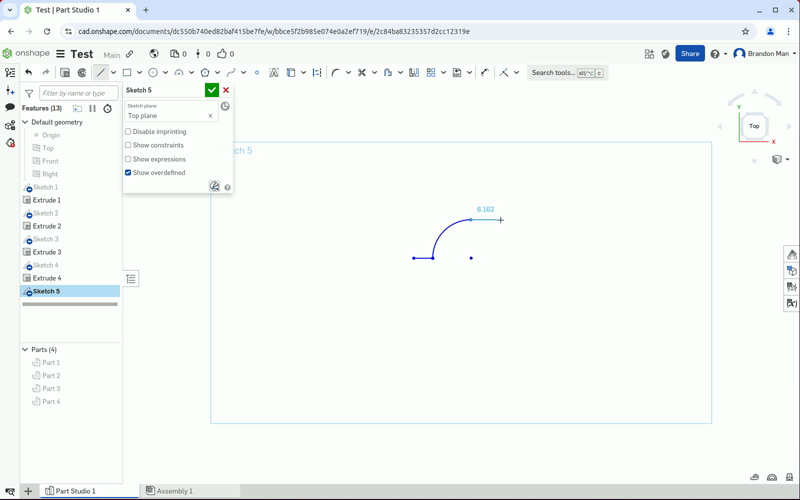
mouse_move(470, 201)
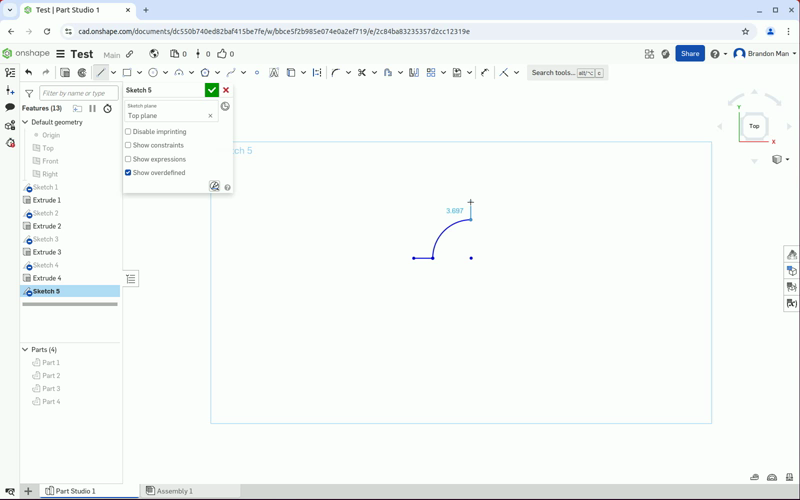
click(470, 201)
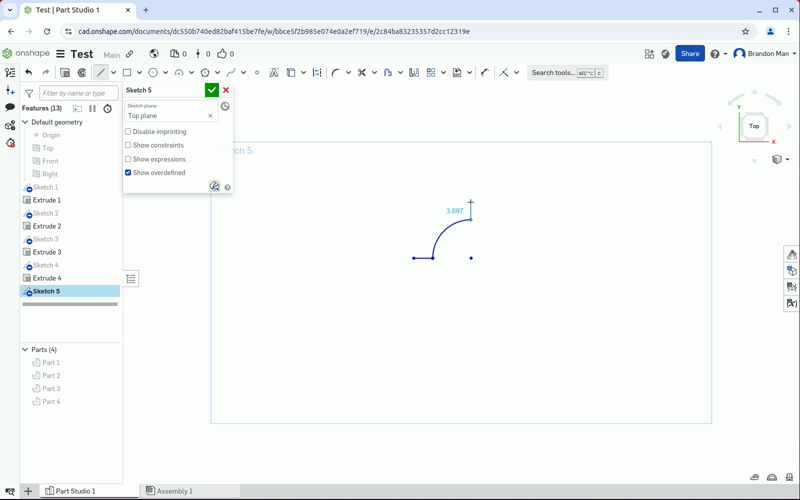
key_up(shift)
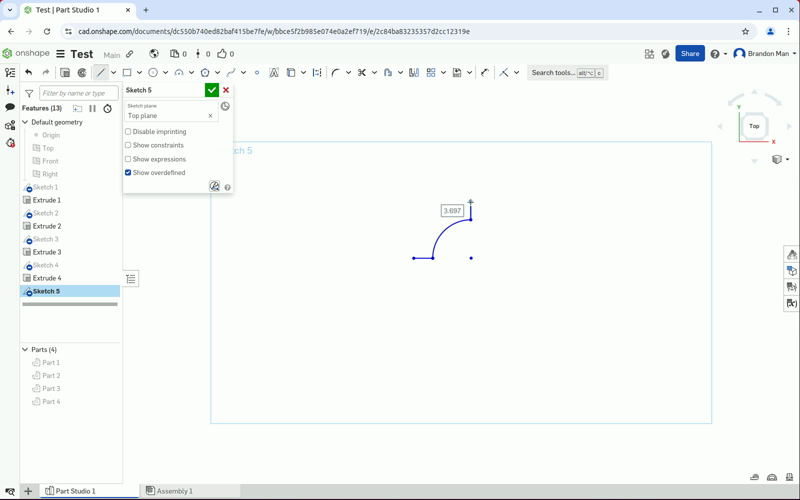
key(esc)
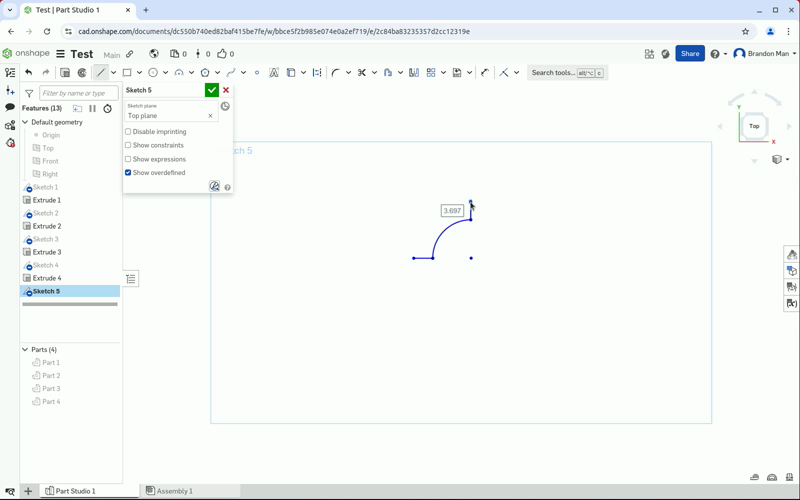
key(a)
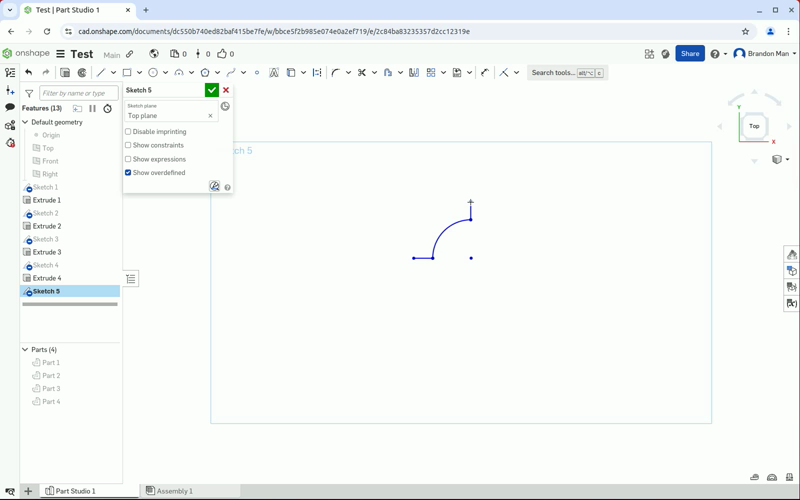
mouse_move(470, 201)
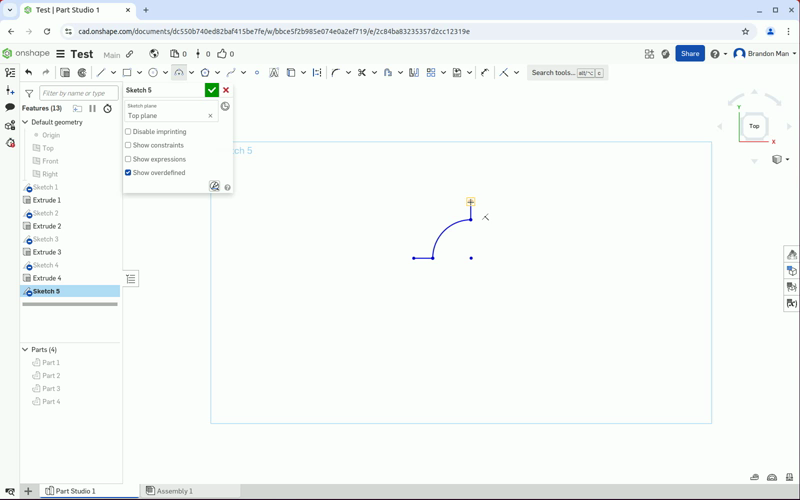
click(470, 201)
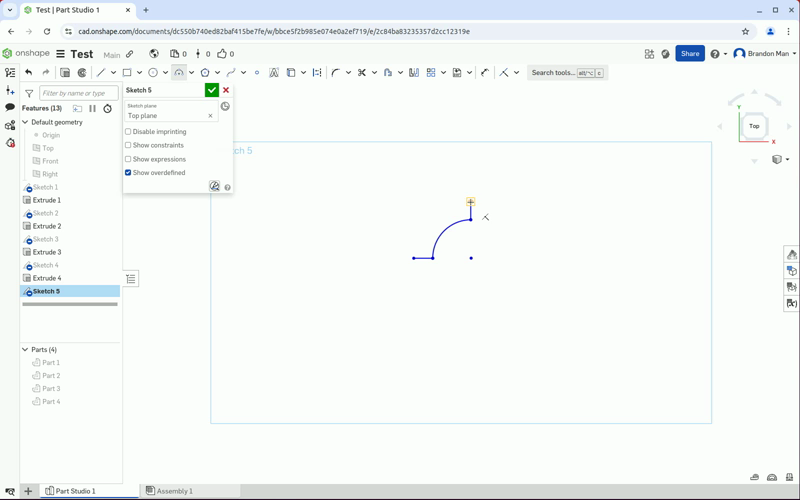
mouse_move(413, 258)
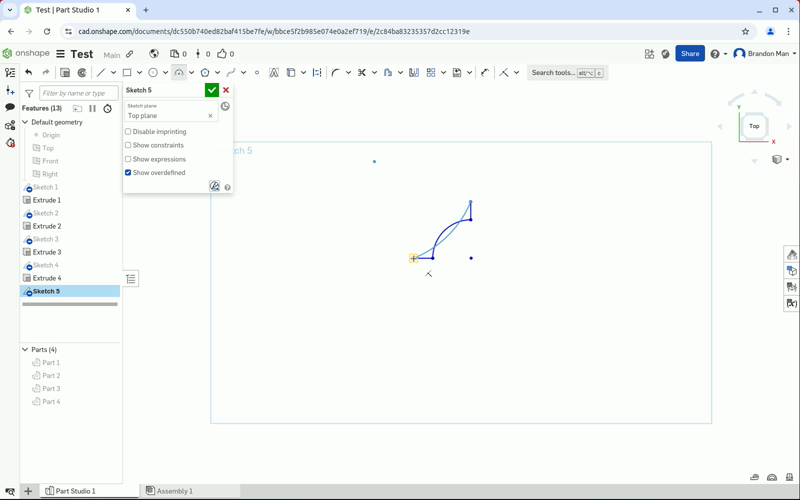
click(413, 258)
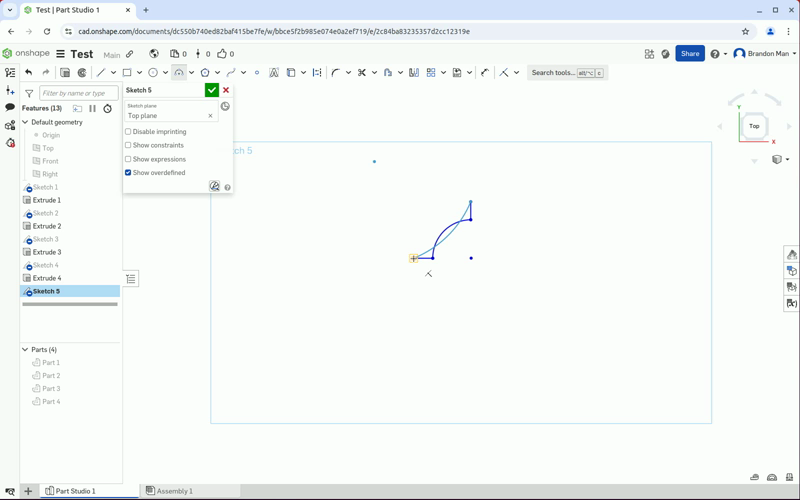
key_down(shift)
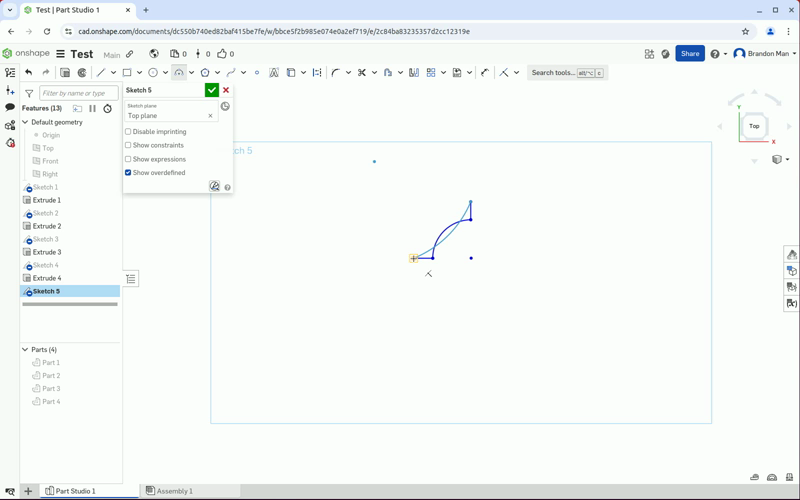
mouse_move(430, 218)
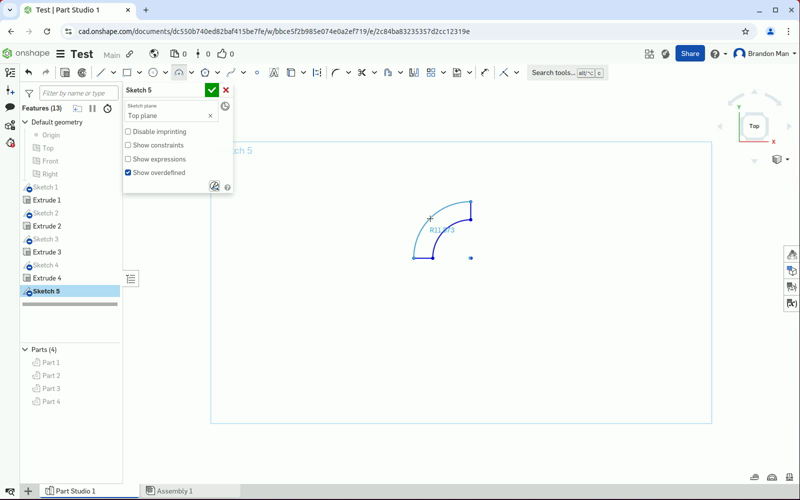
click(430, 218)
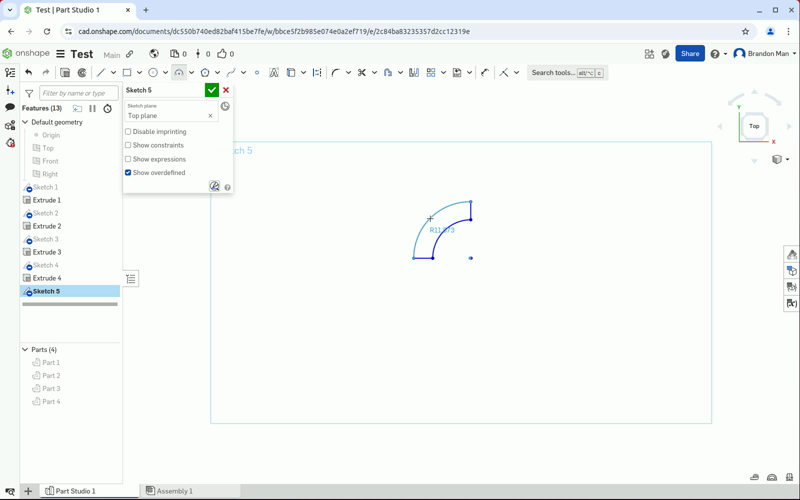
key_up(shift)
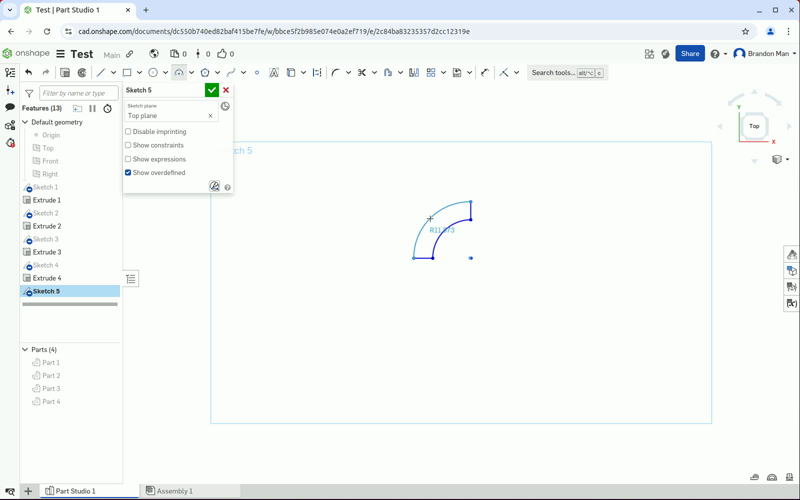
key(esc)
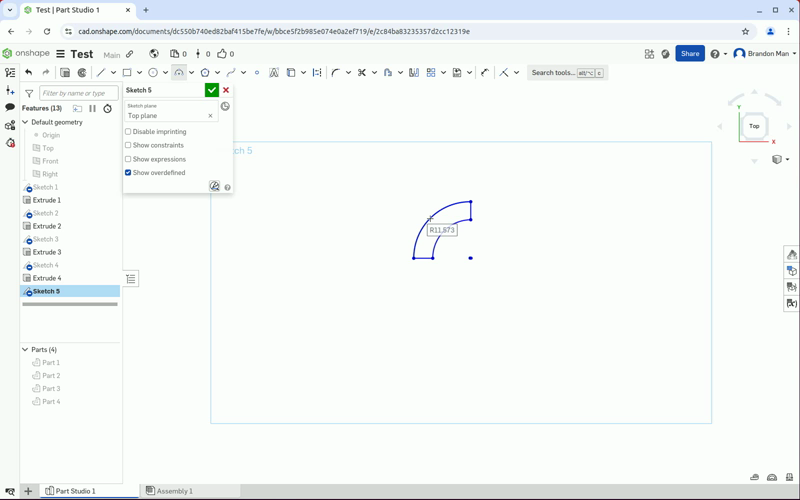
mouse_move(428, 257)
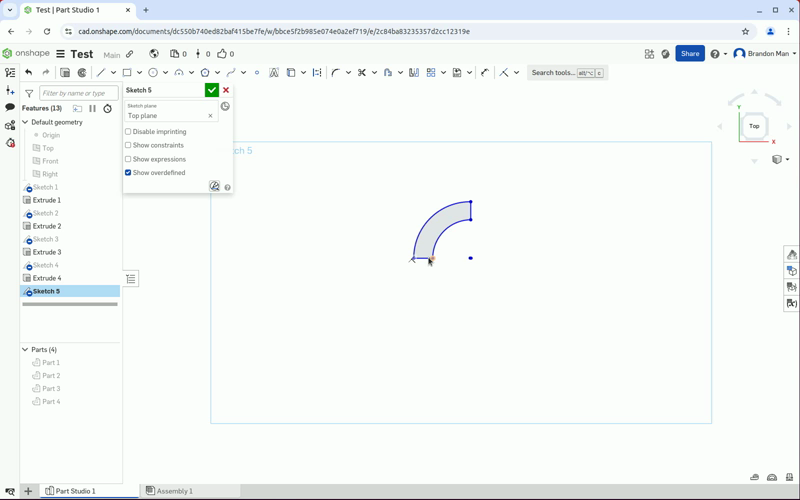
scroll(6)
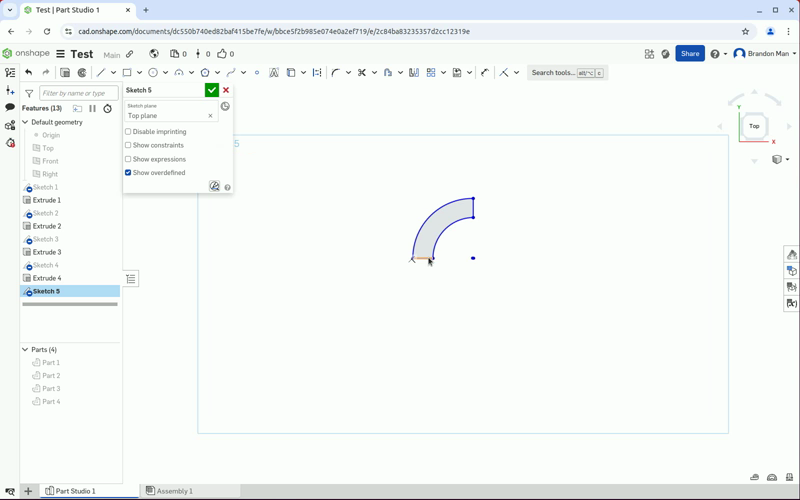
scroll(6)
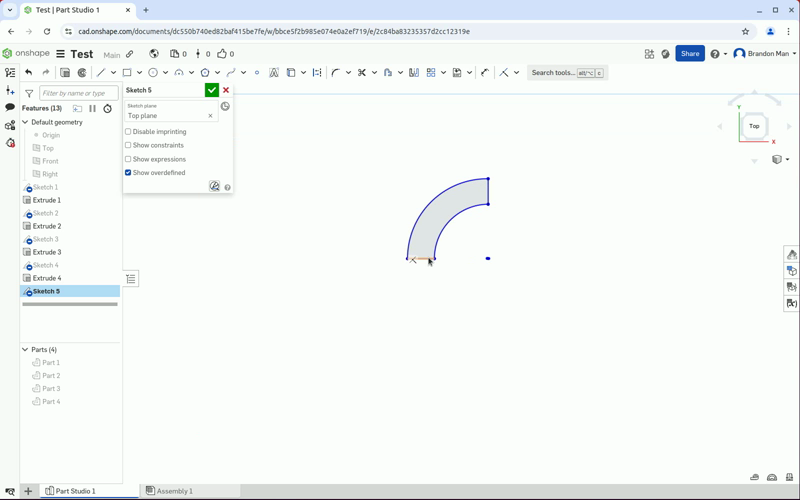
scroll(6)
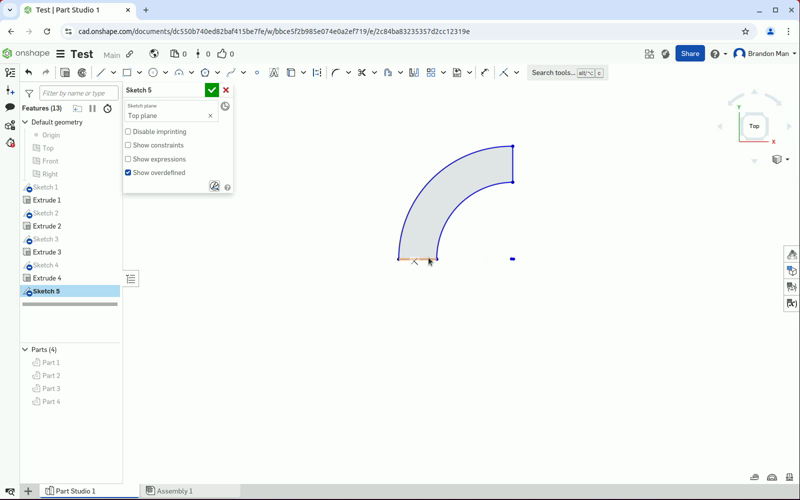
scroll(6)
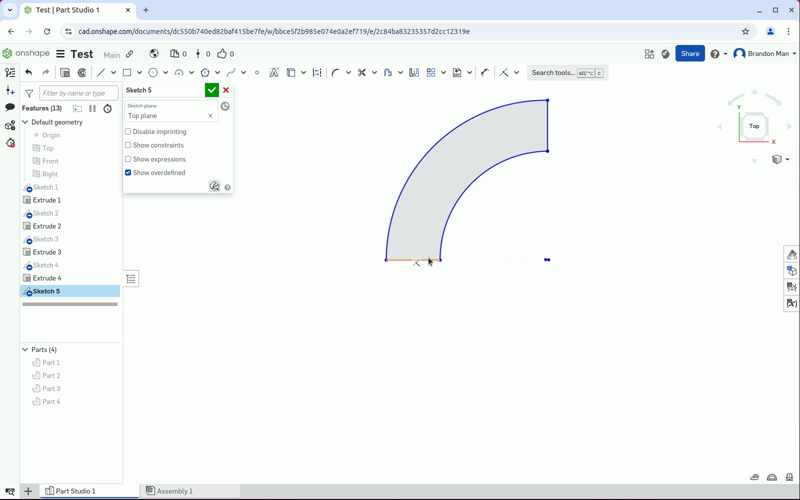
scroll(6)
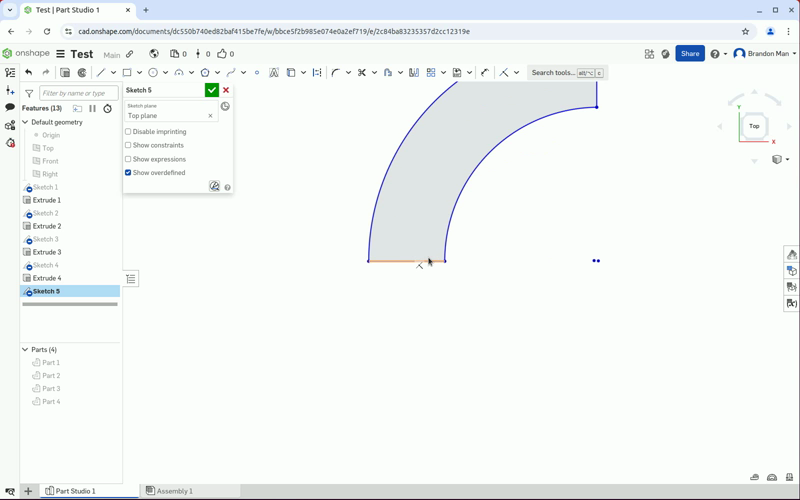
scroll(6)
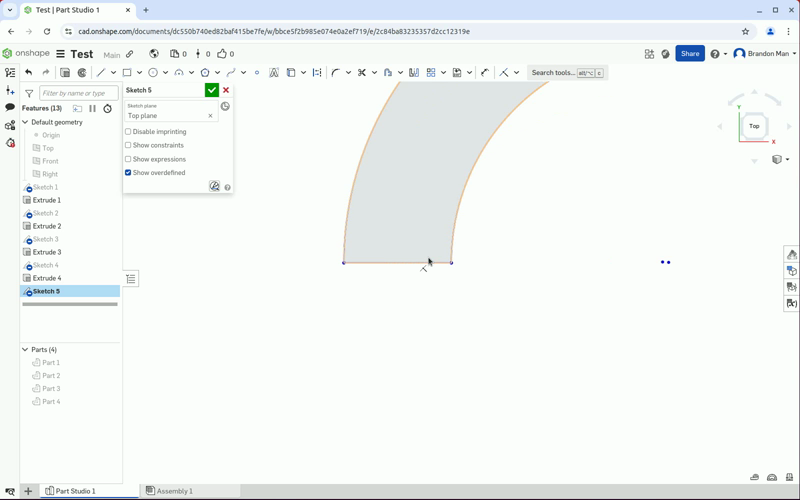
scroll(6)
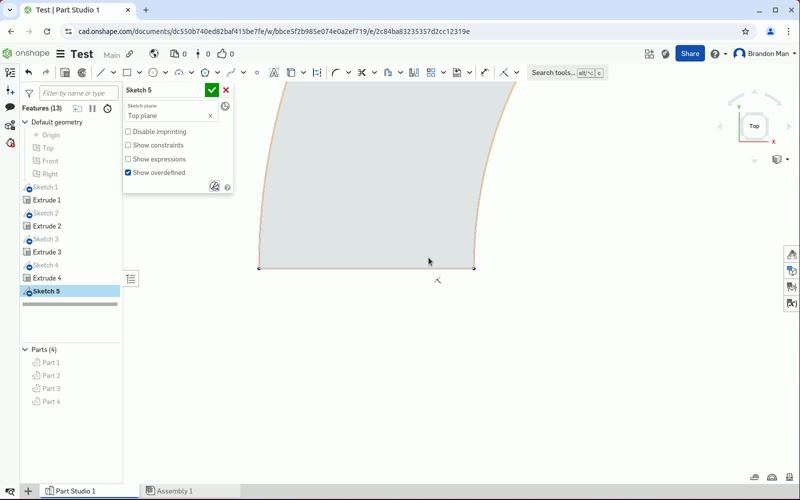
click(428, 257)
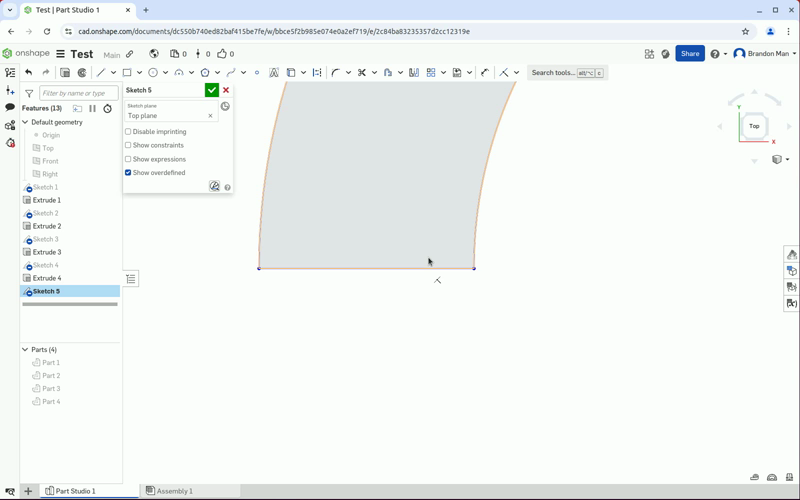
scroll(-6)
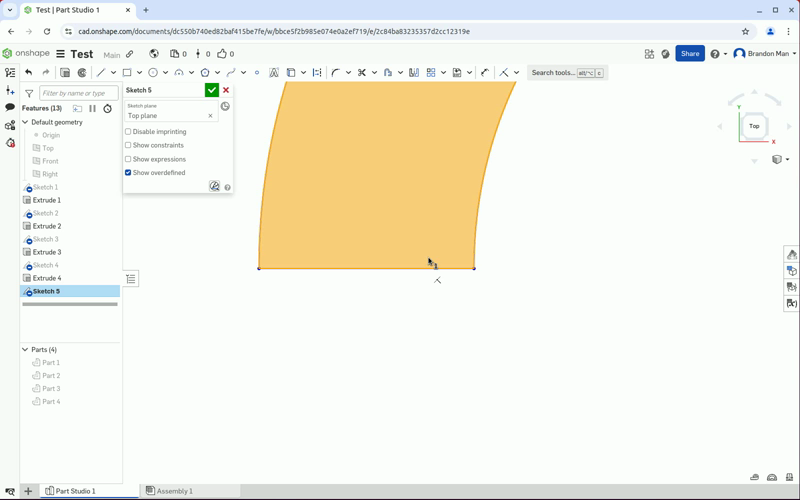
scroll(-6)
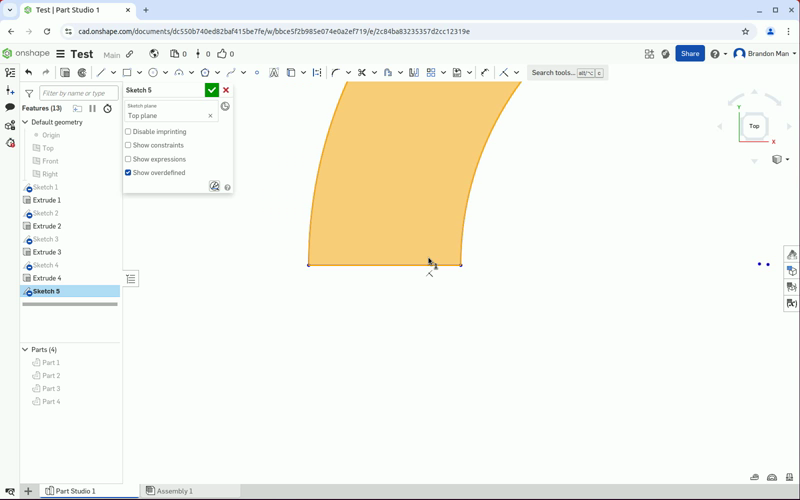
scroll(-6)
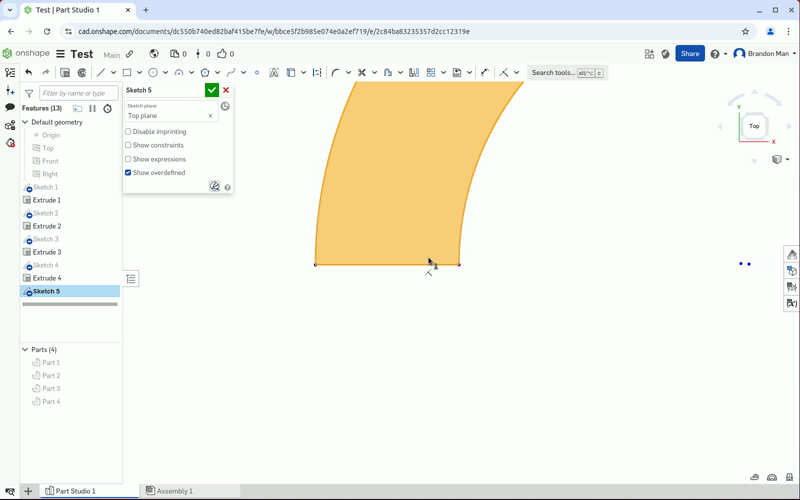
scroll(-6)
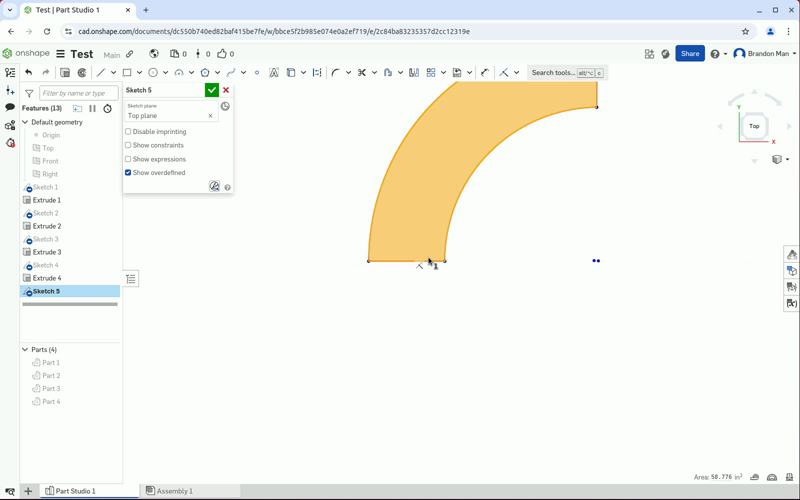
scroll(-6)
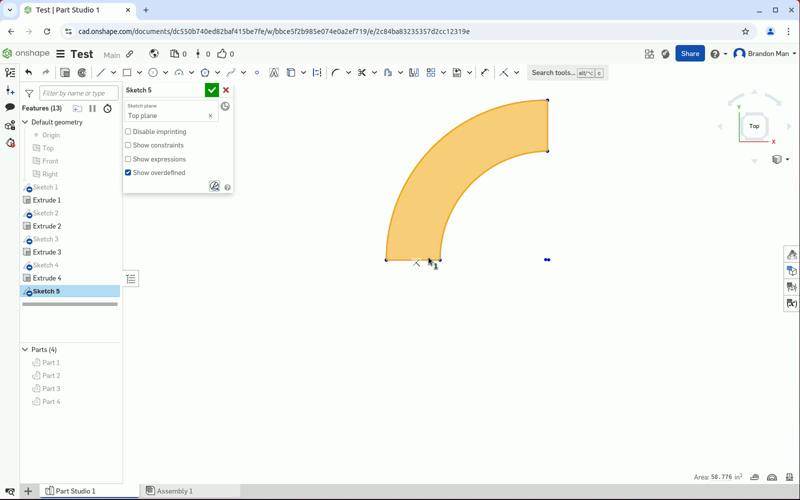
scroll(-6)
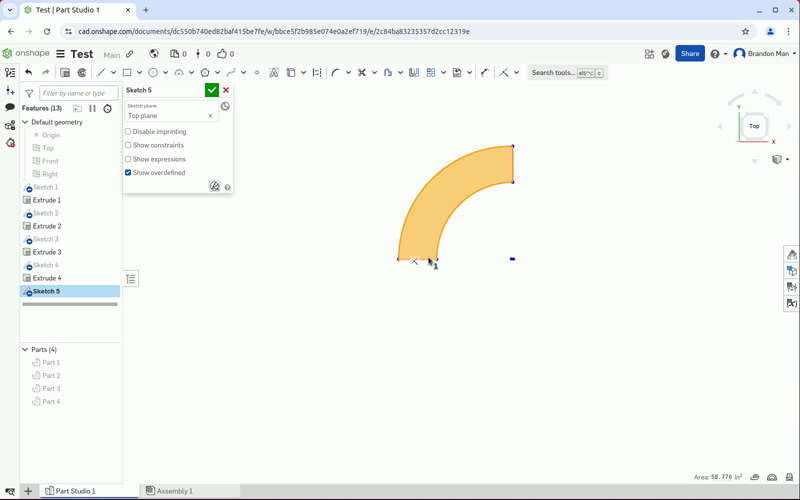
scroll(-6)
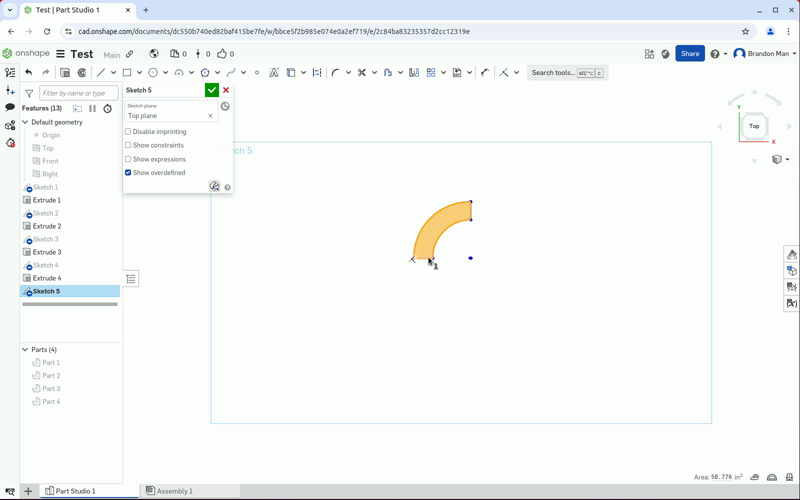
mouse_move(73, 352)
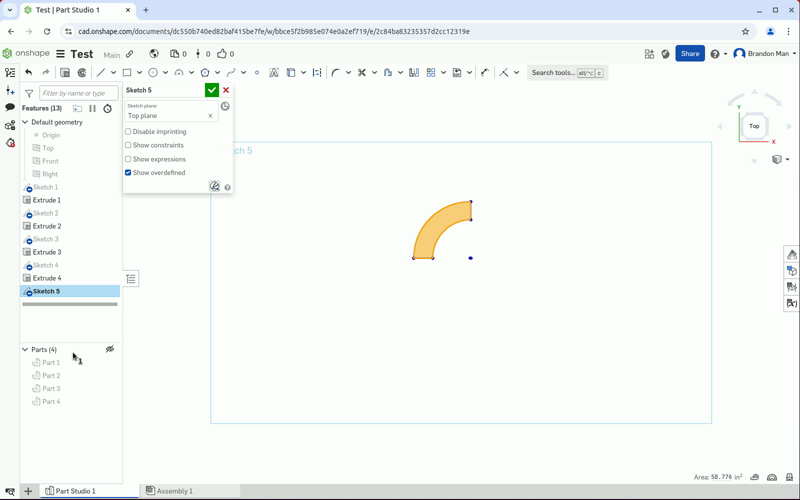
key(shift+y)
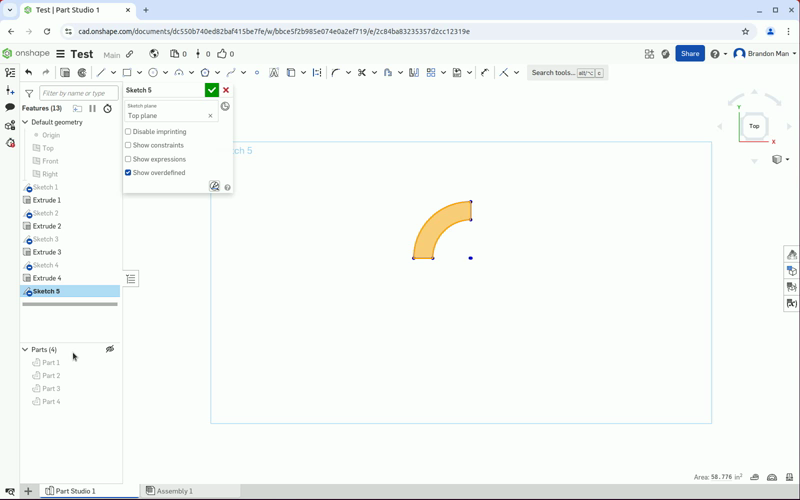
key(shift+e)
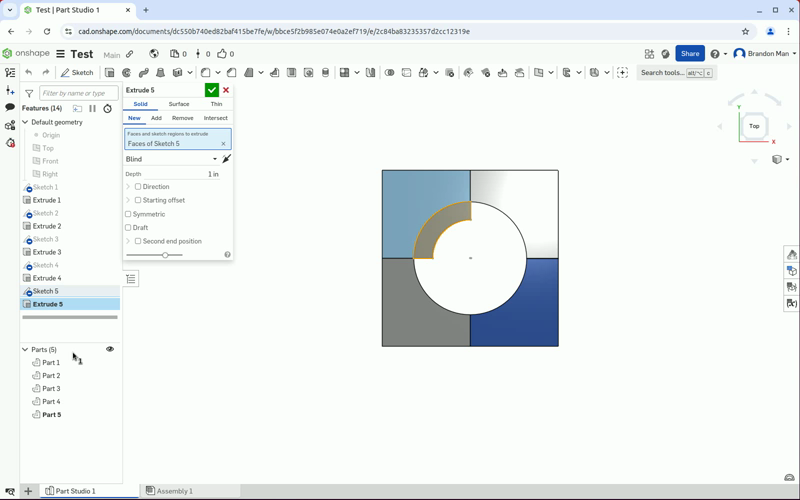
mouse_move(143, 106)
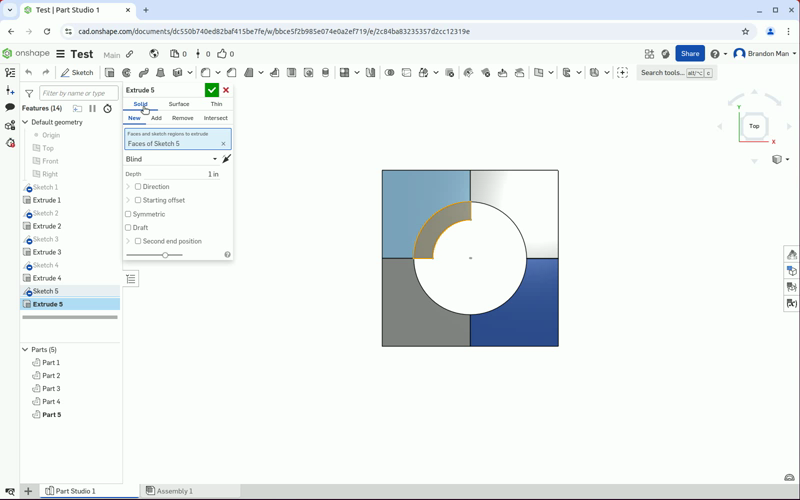
click(143, 106)
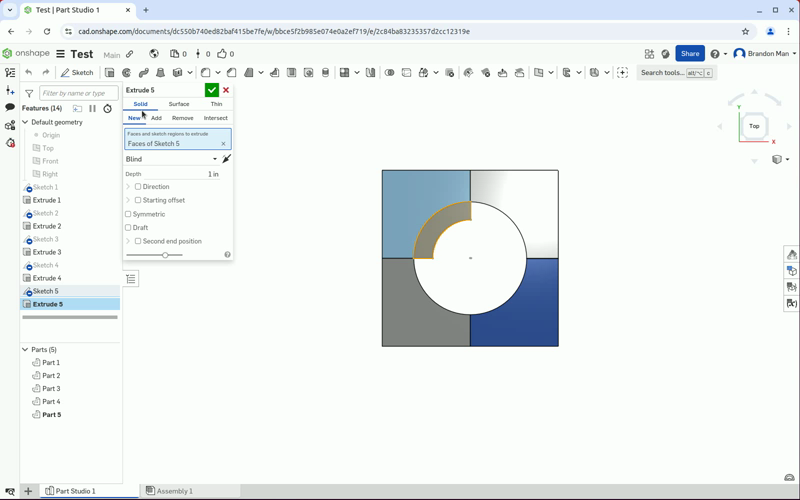
mouse_move(137, 120)
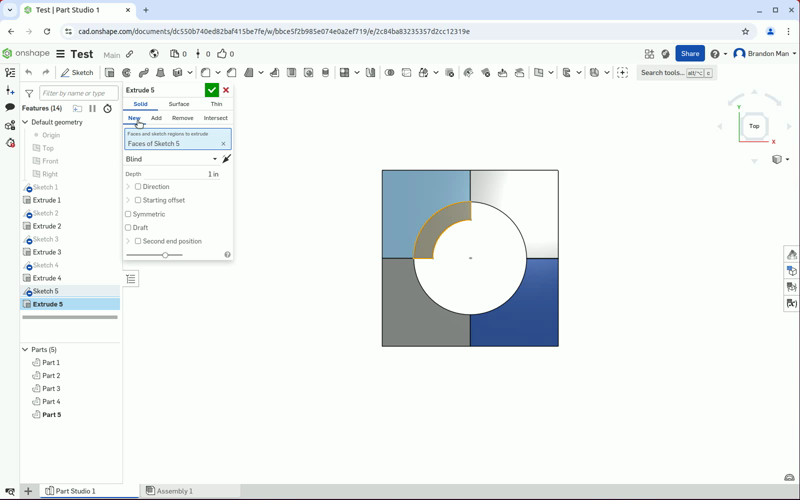
click(137, 120)
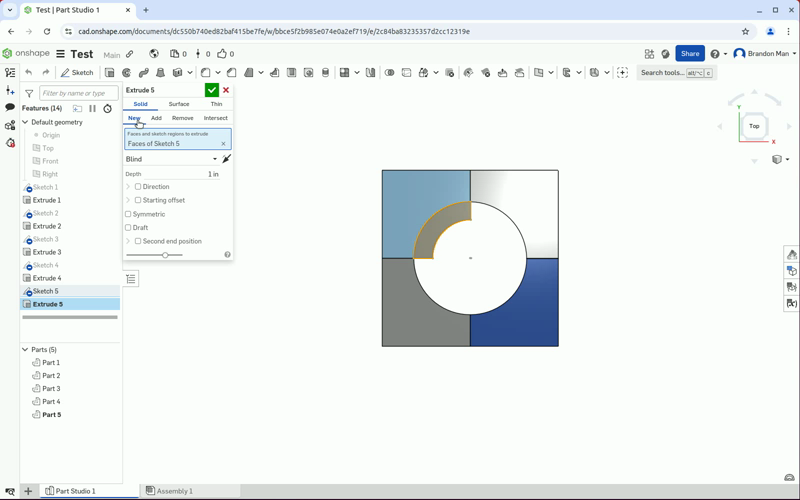
key(tab, 4)
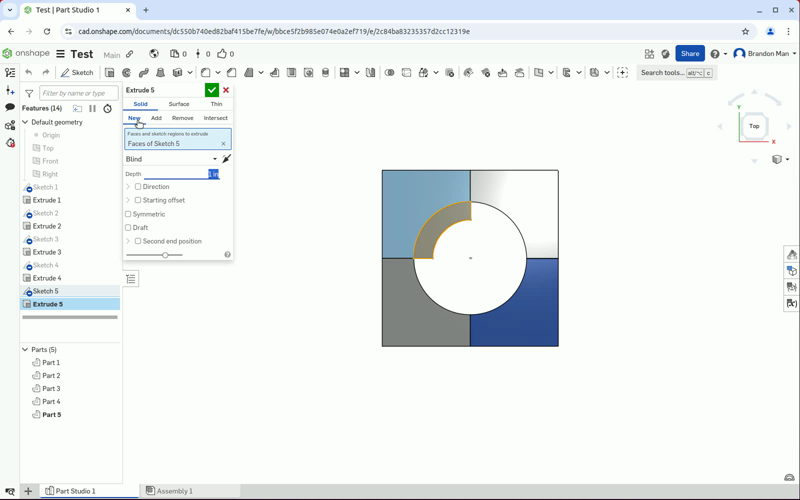
text(18.053)
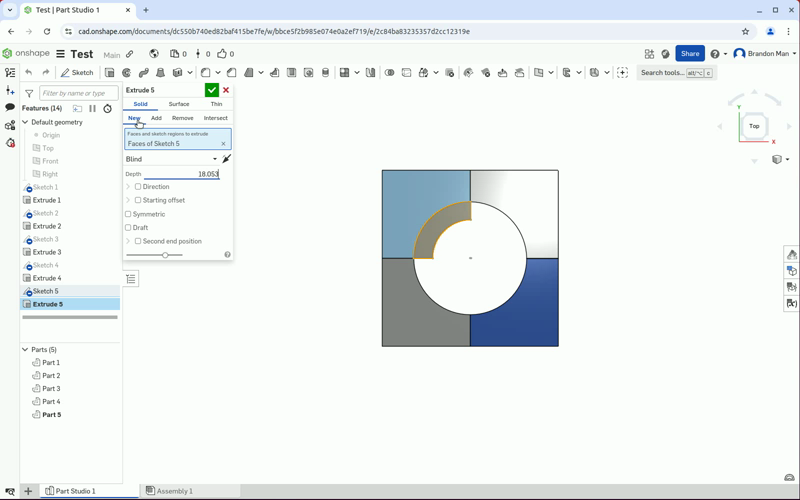
key(enter)
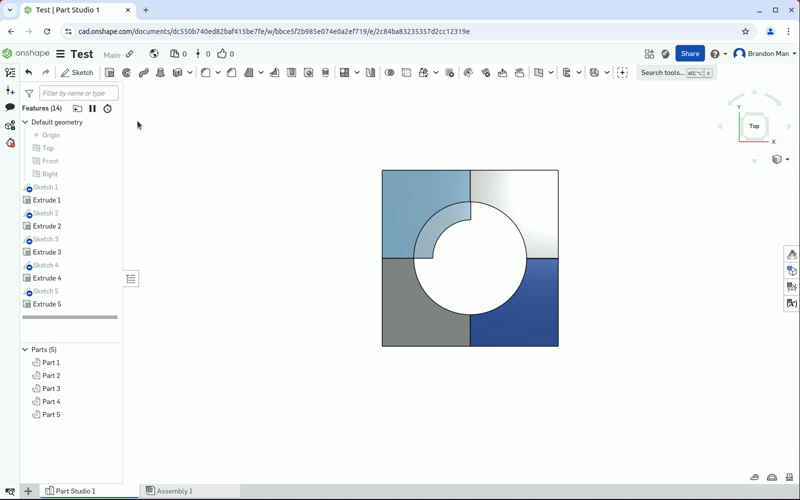
key(shift+h)
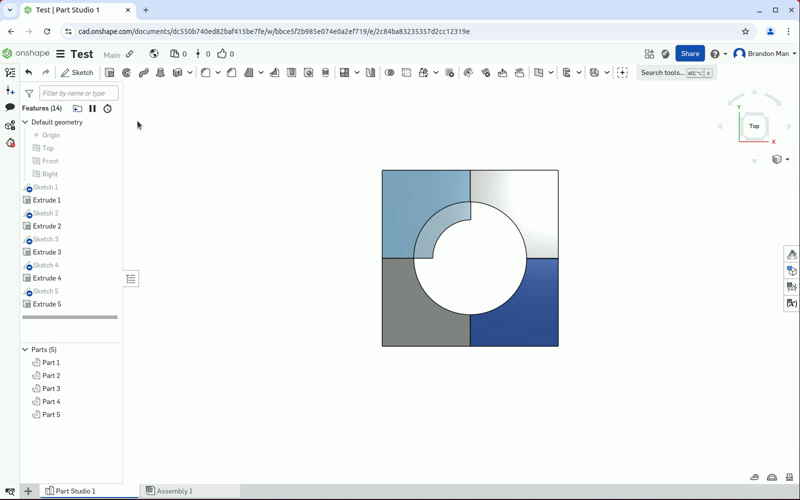
key(shift+h)
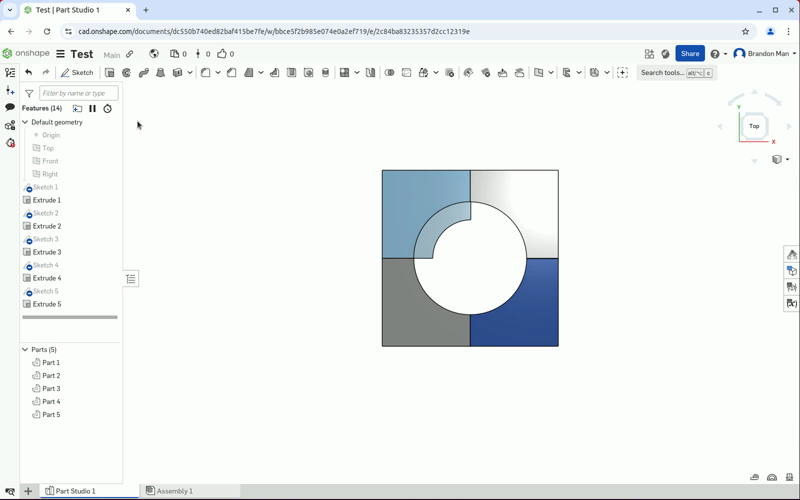
mouse_move(73, 189)
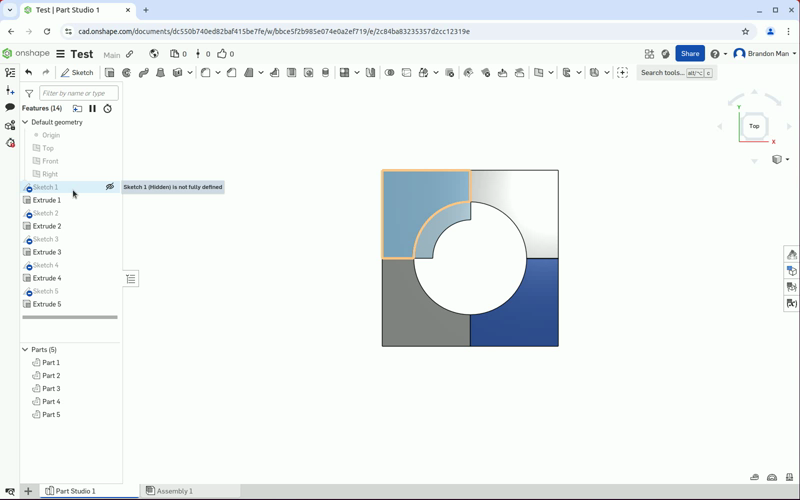
click(73, 189)
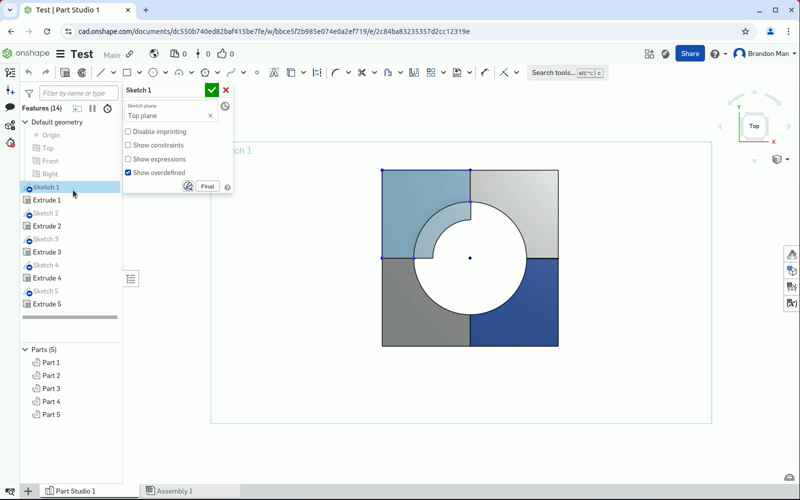
mouse_move(229, 92)
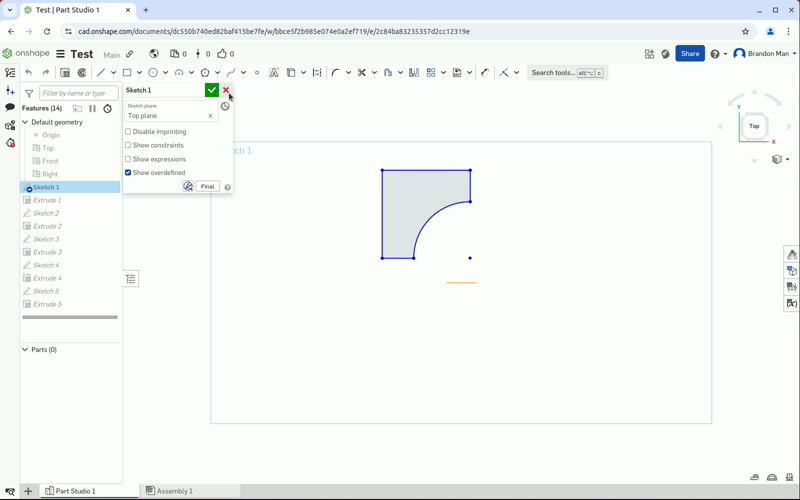
click(229, 92)
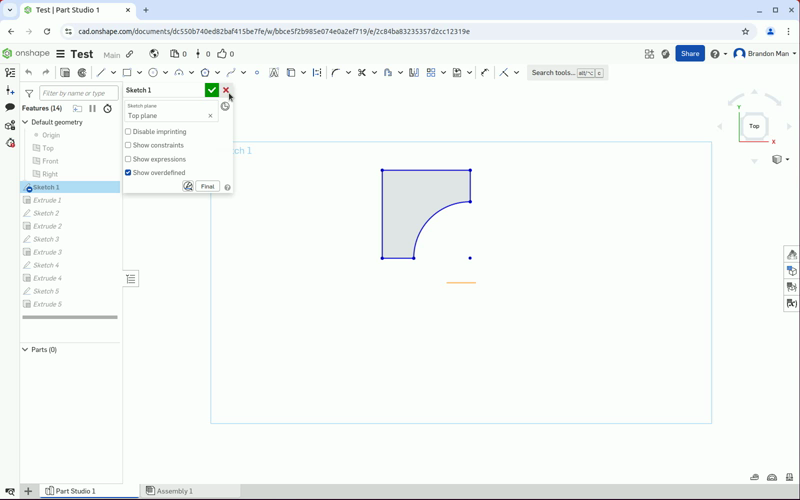
key(shift+s)
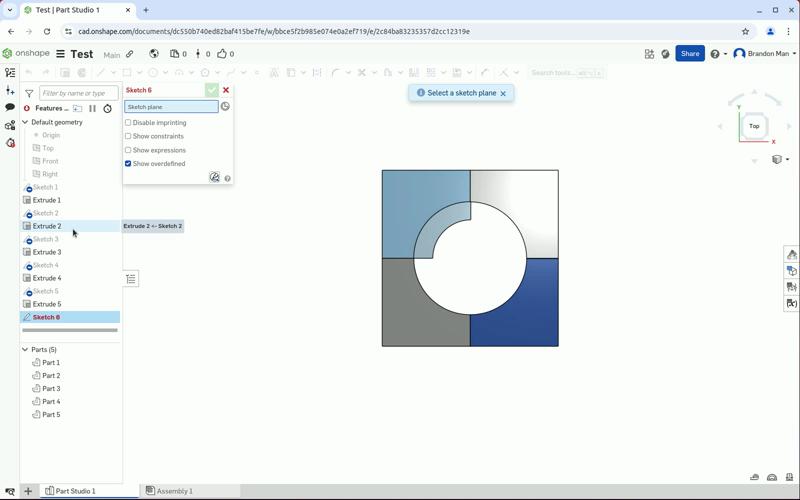
scroll(3)
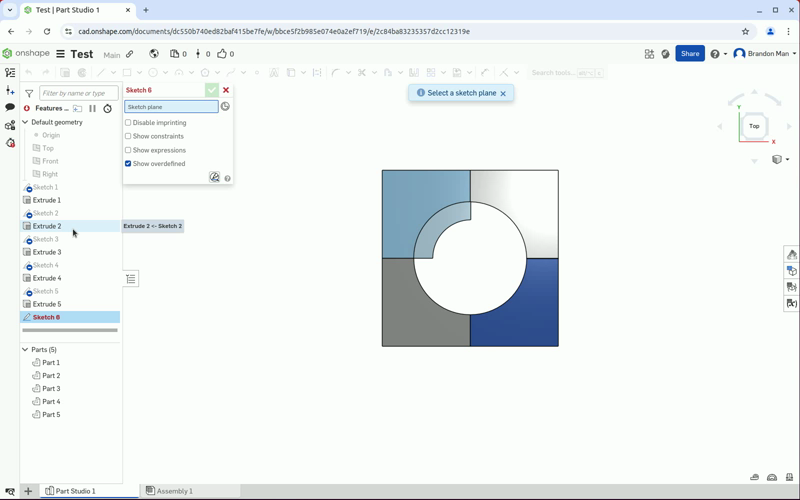
mouse_move(73, 150)
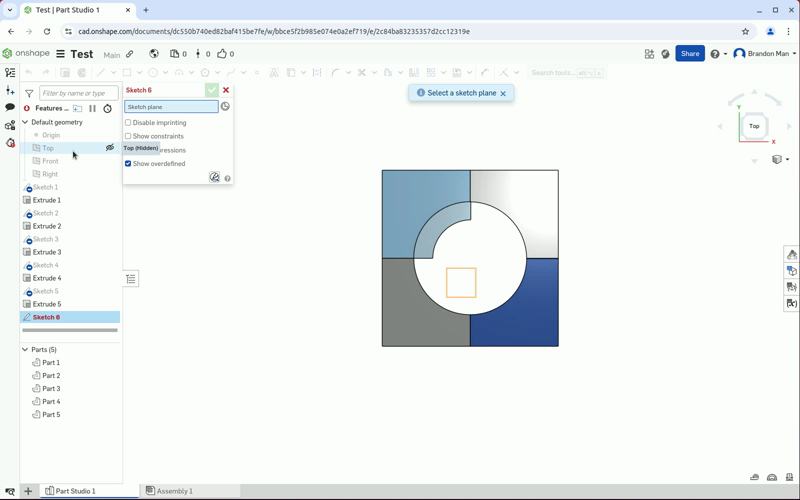
click(73, 150)
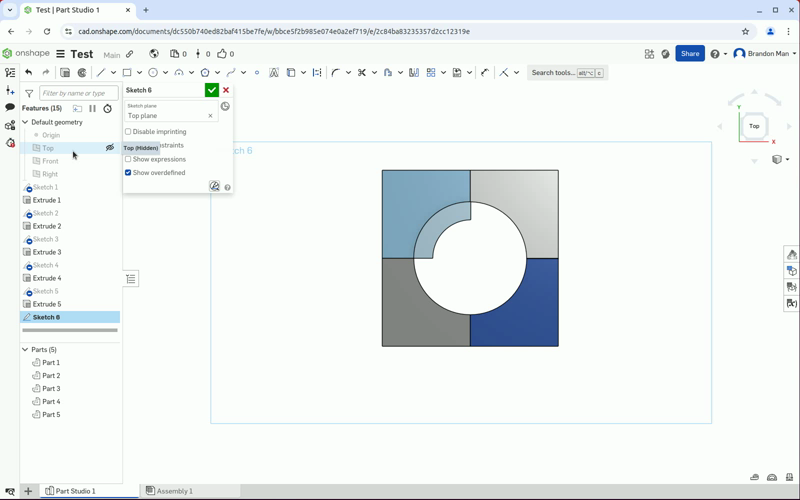
mouse_move(73, 352)
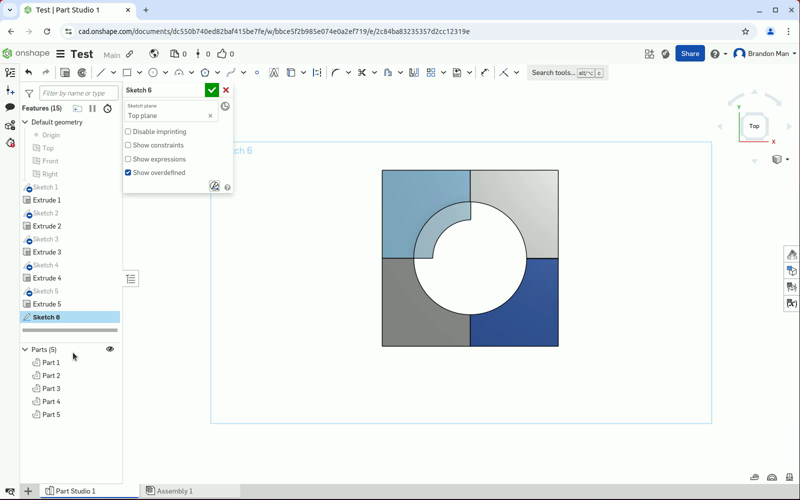
key(y)
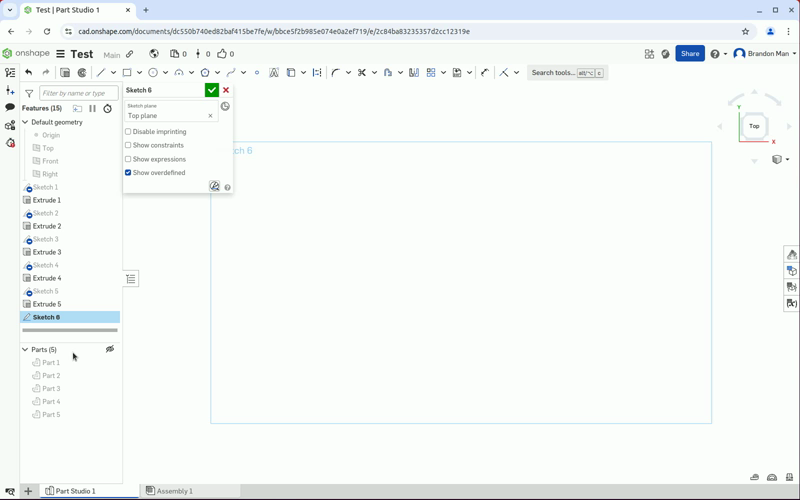
key(a)
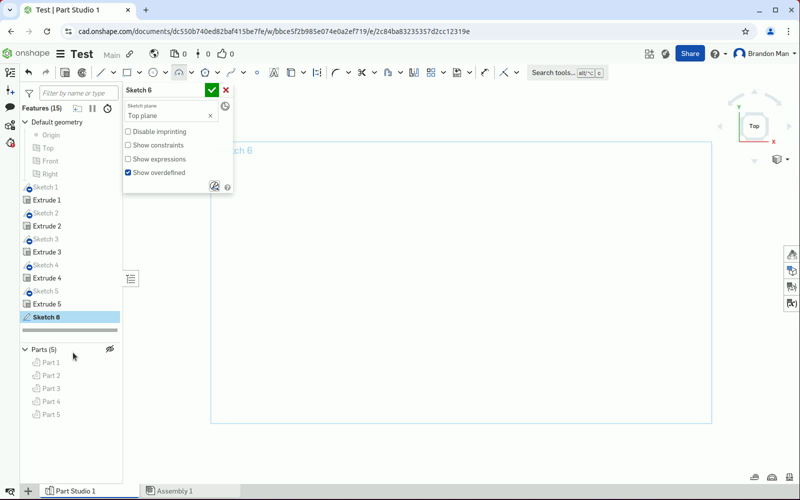
key_down(shift)
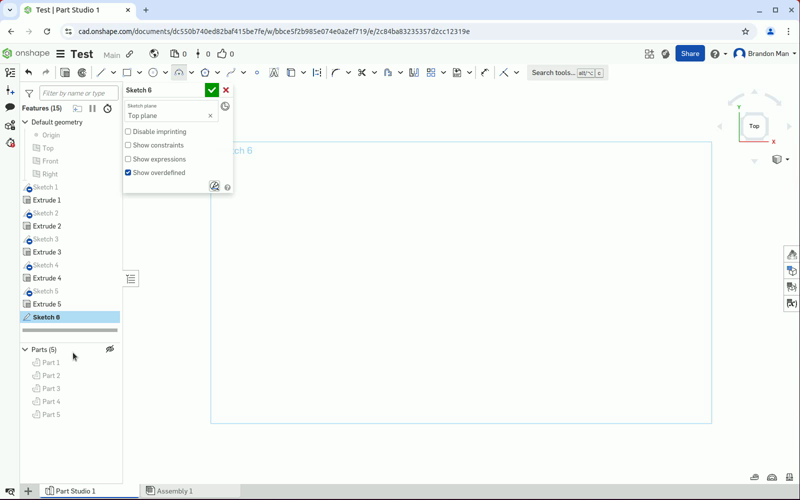
mouse_move(470, 220)
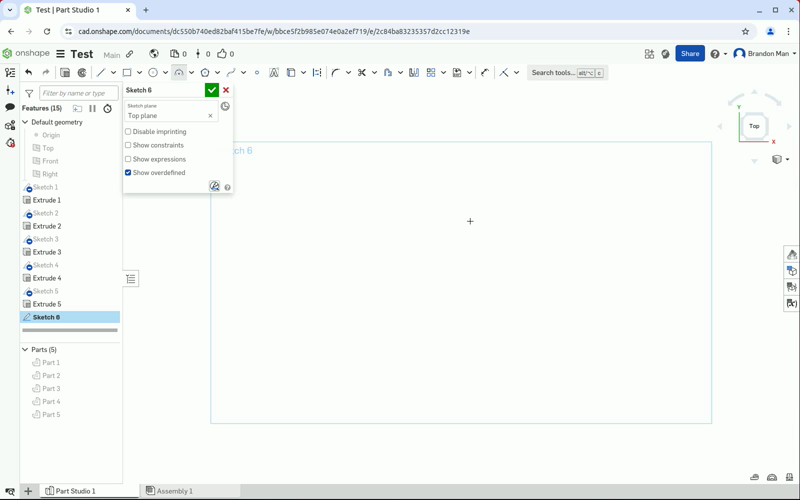
click(470, 220)
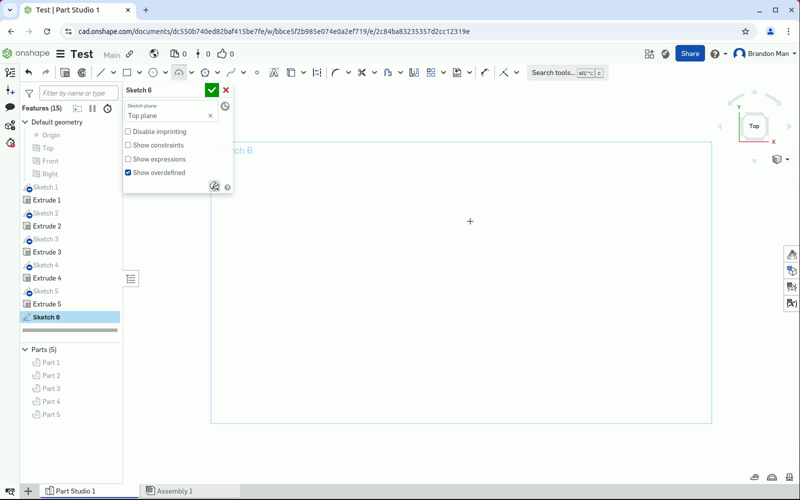
key_up(shift)
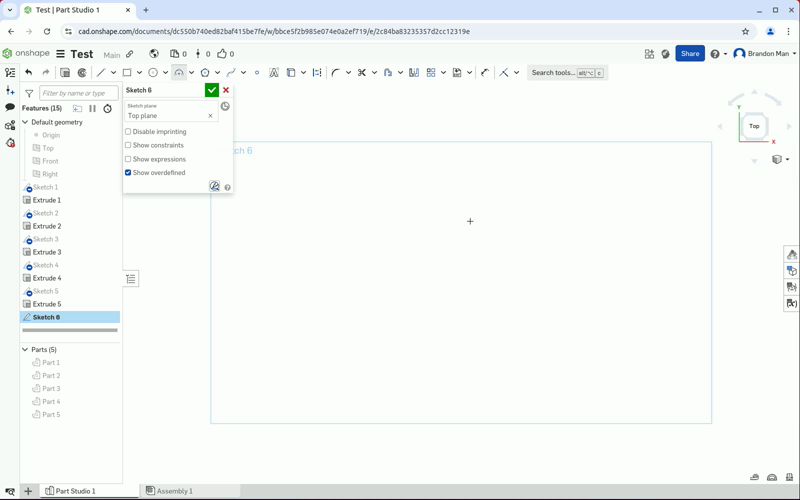
key_down(shift)
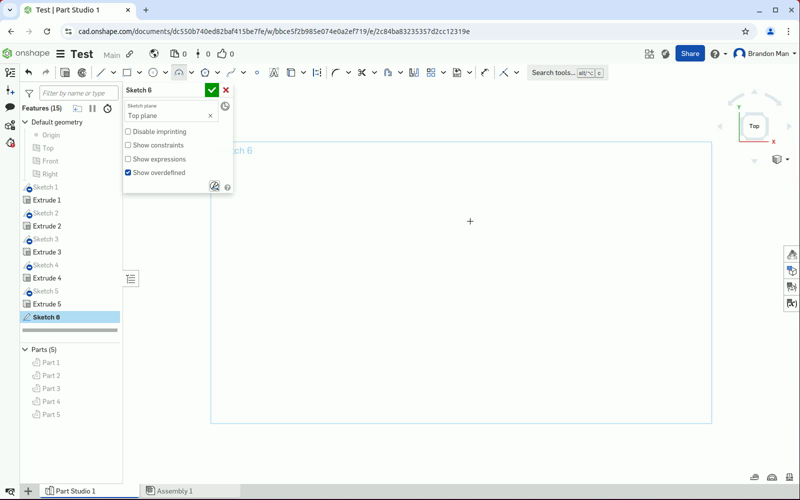
mouse_move(508, 259)
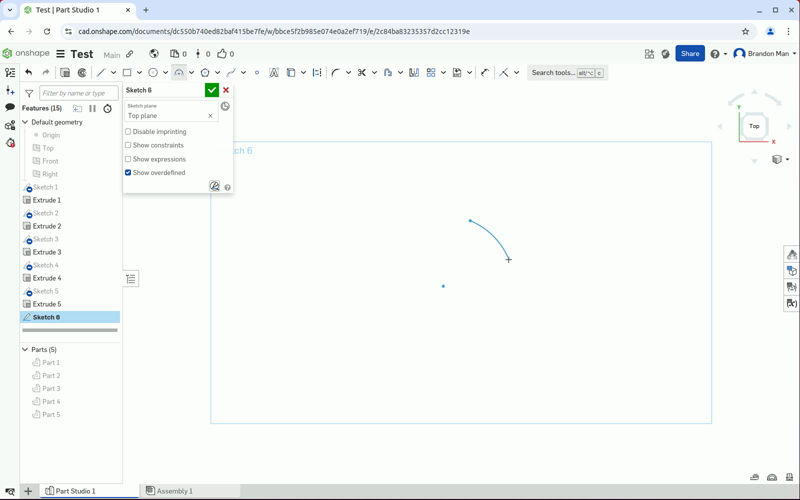
click(508, 259)
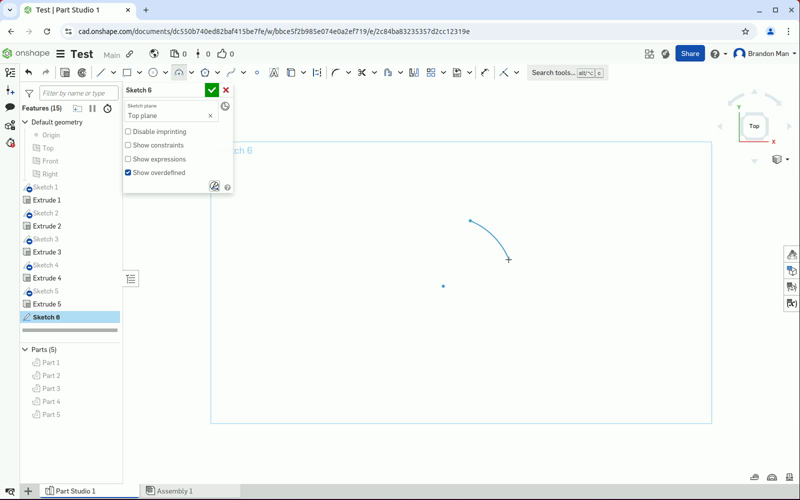
mouse_move(497, 231)
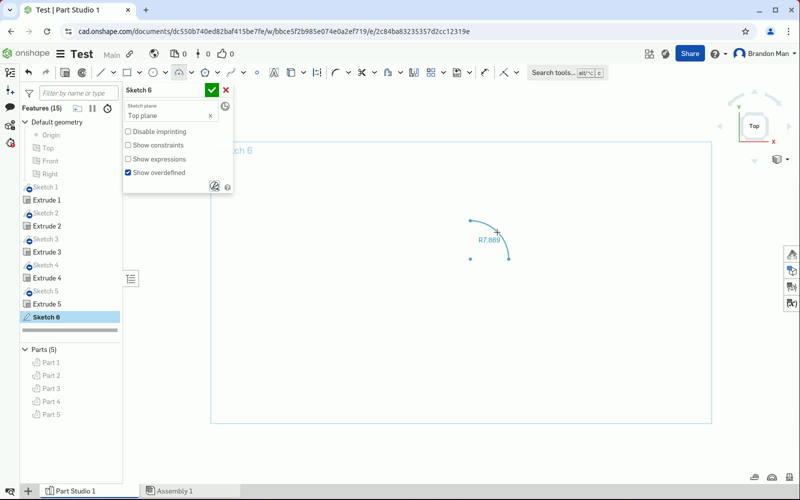
click(497, 231)
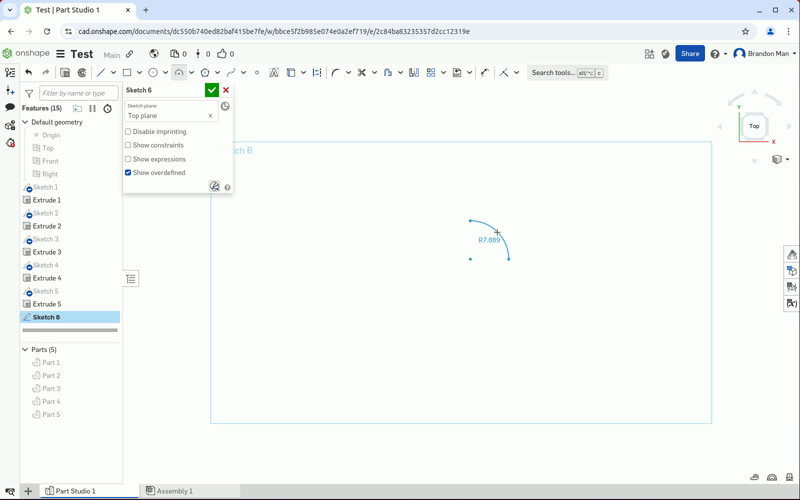
key_up(shift)
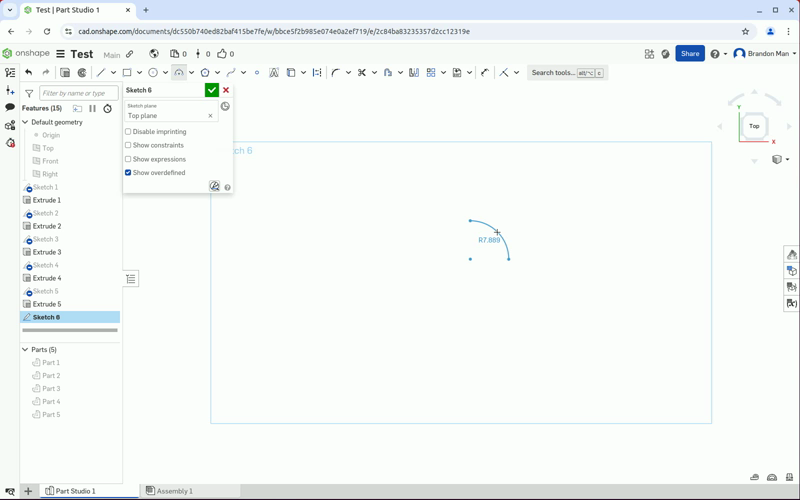
key(esc)
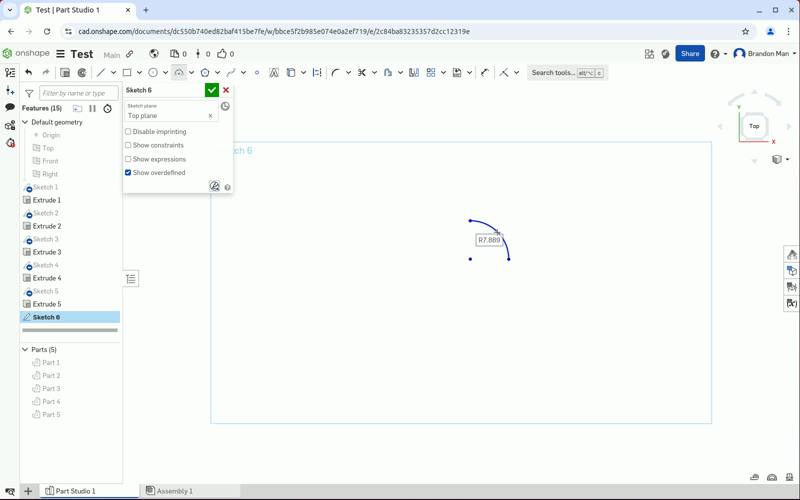
key(l)
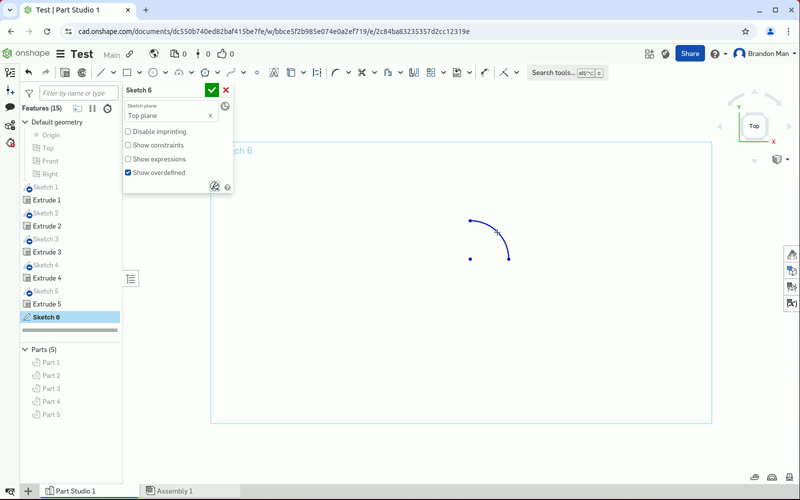
mouse_move(508, 259)
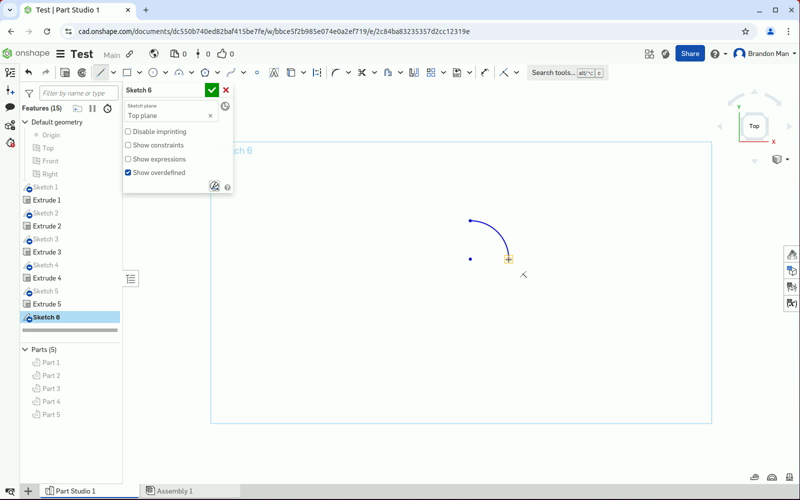
click(508, 259)
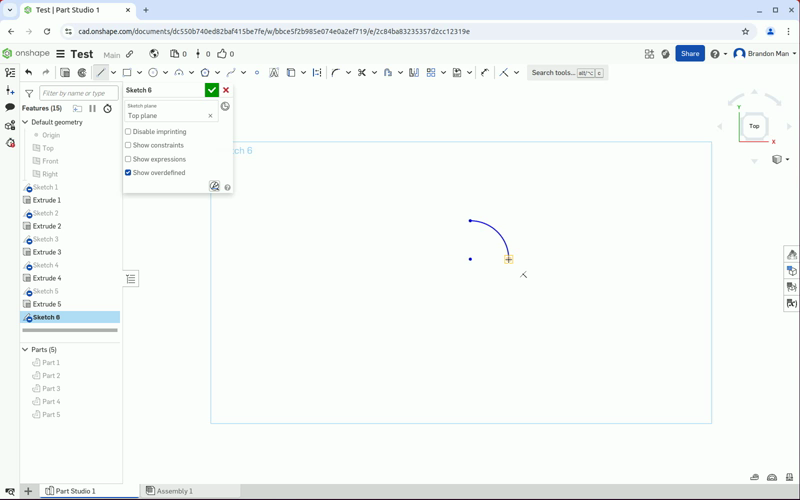
key_down(shift)
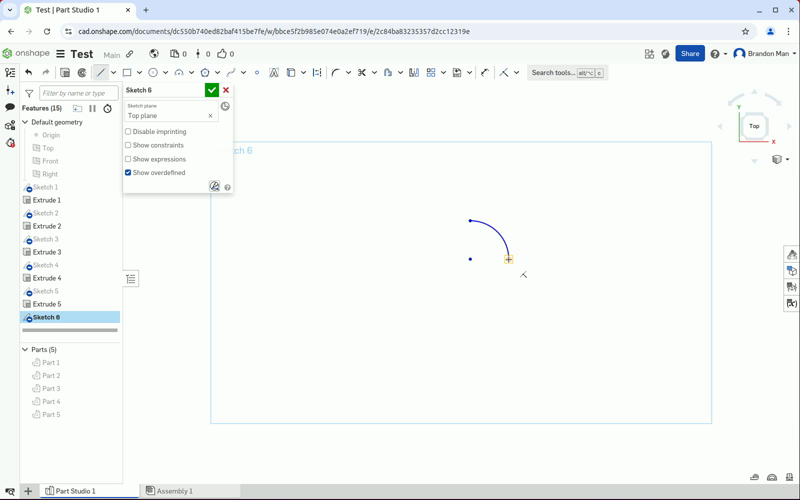
mouse_move(538, 259)
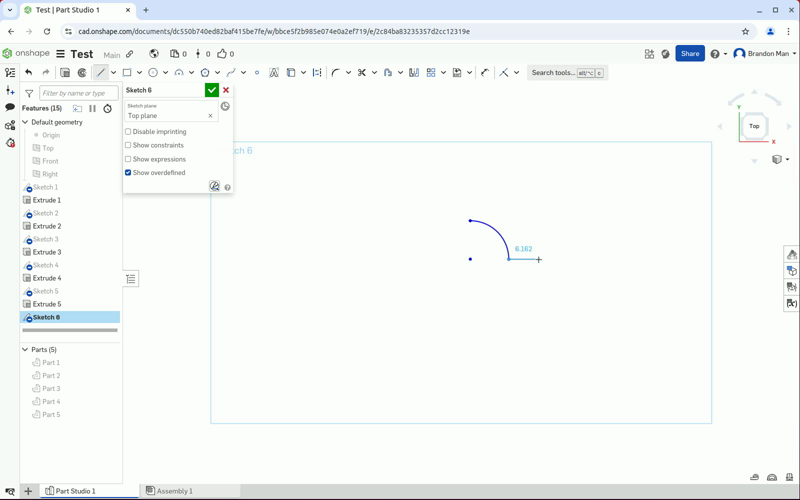
mouse_move(526, 259)
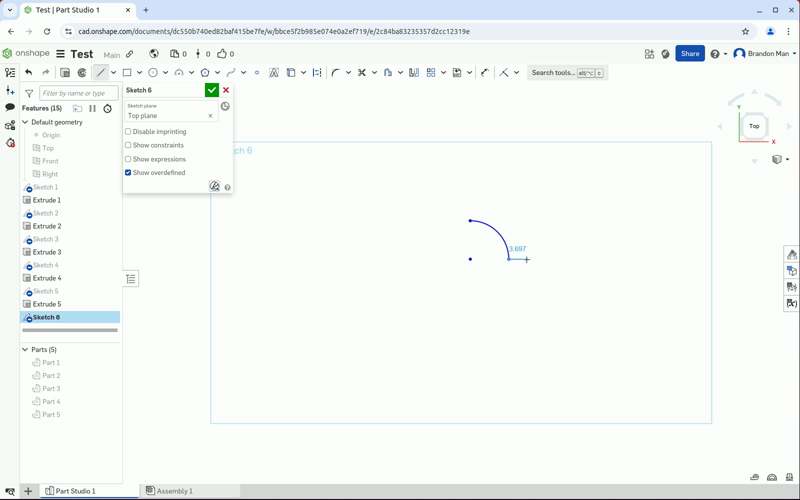
click(526, 259)
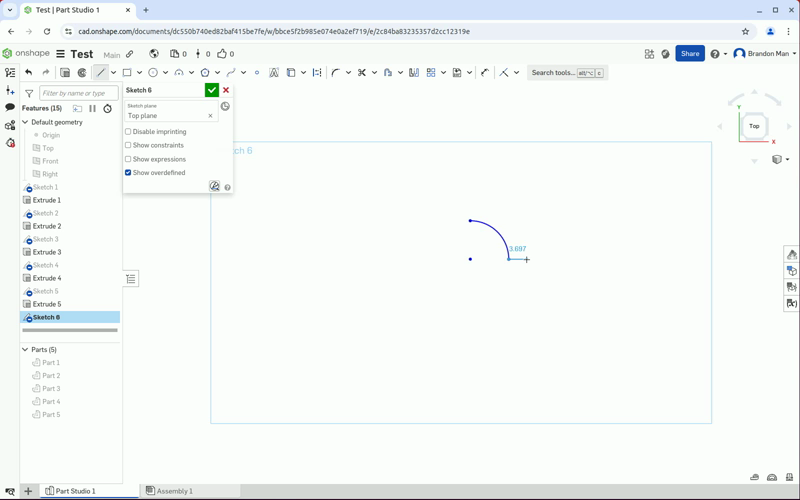
key_up(shift)
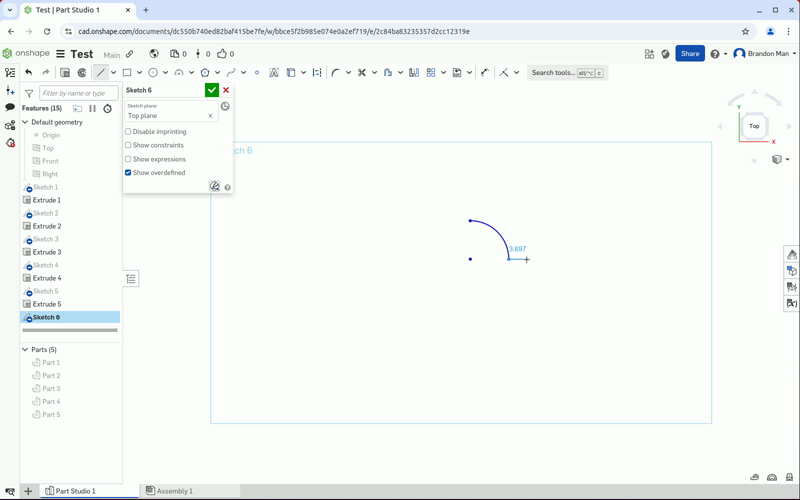
key(esc)
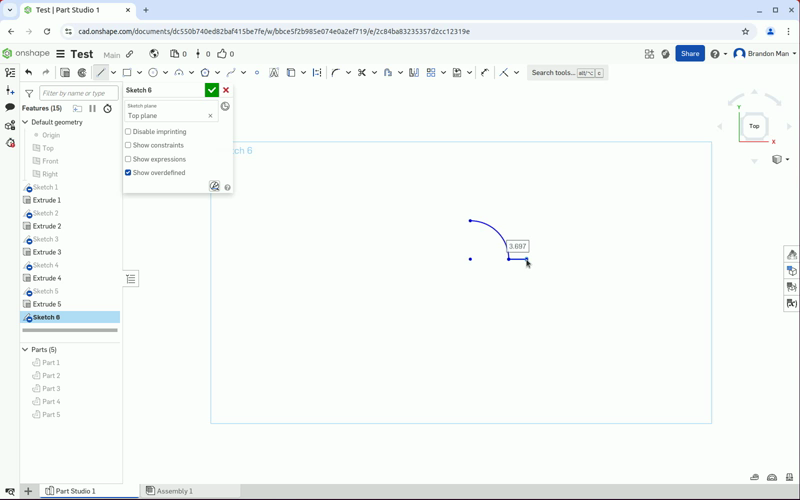
key(a)
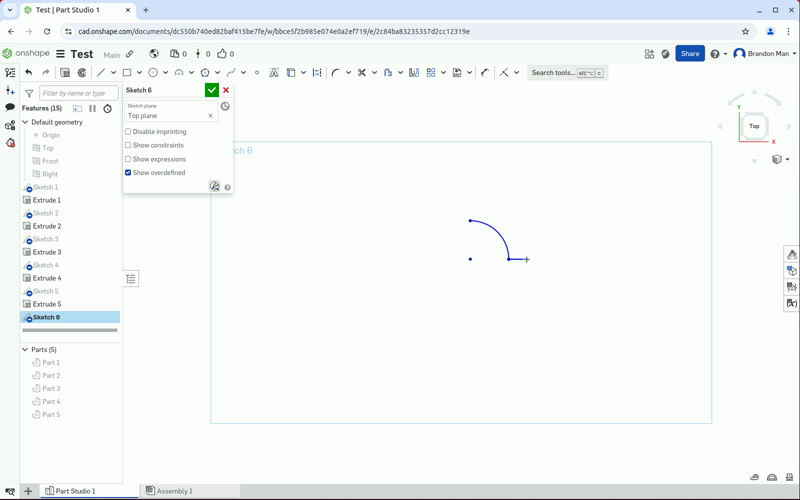
mouse_move(526, 259)
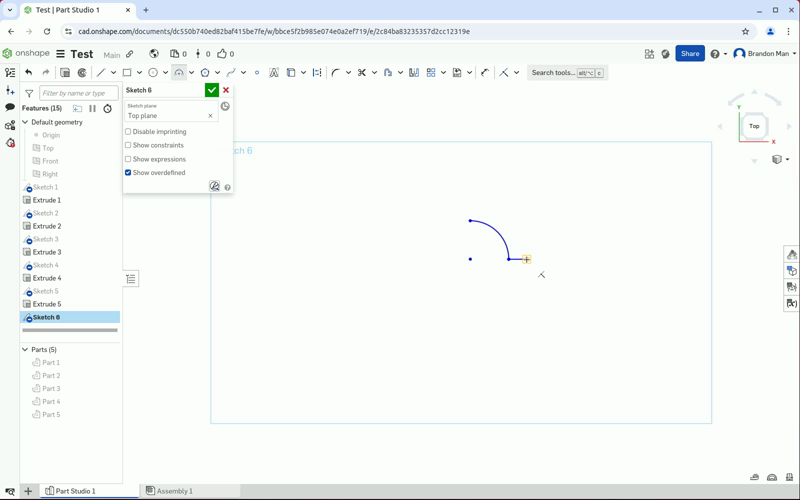
click(526, 259)
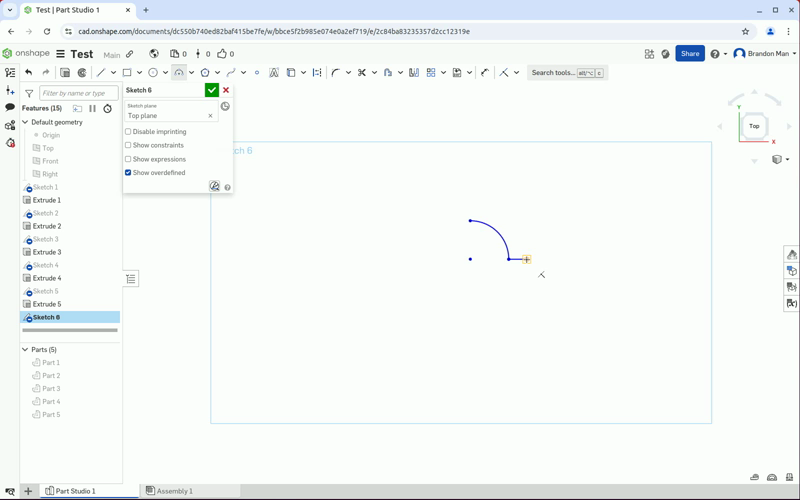
key_down(shift)
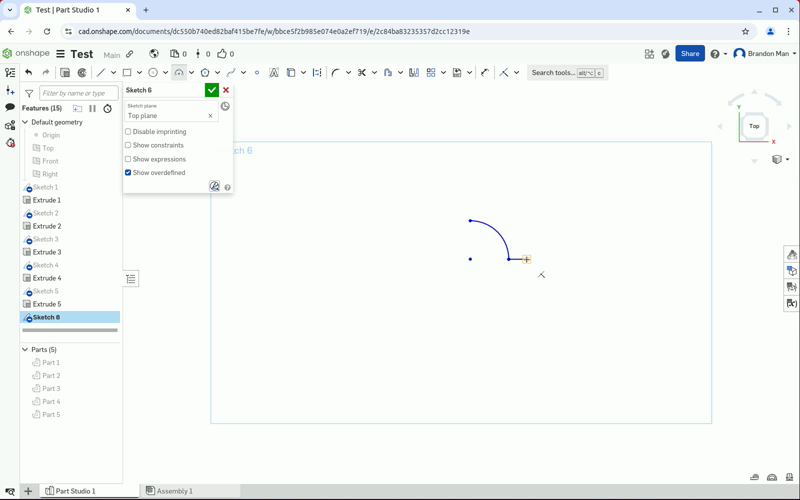
mouse_move(470, 202)
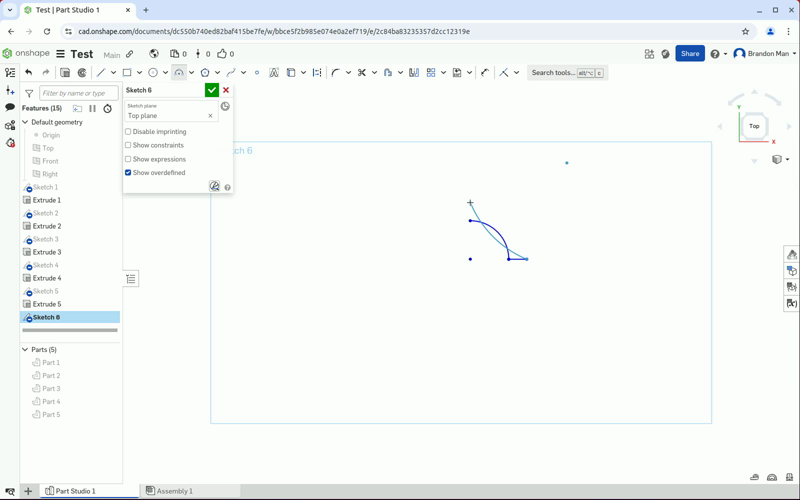
click(470, 202)
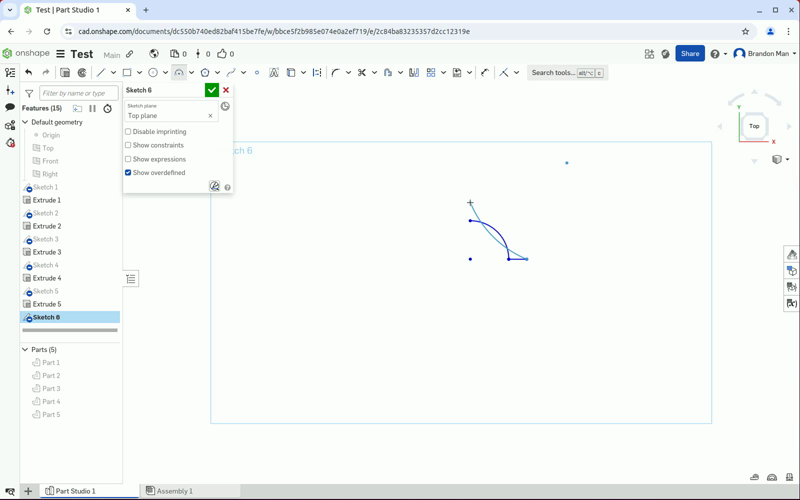
mouse_move(510, 219)
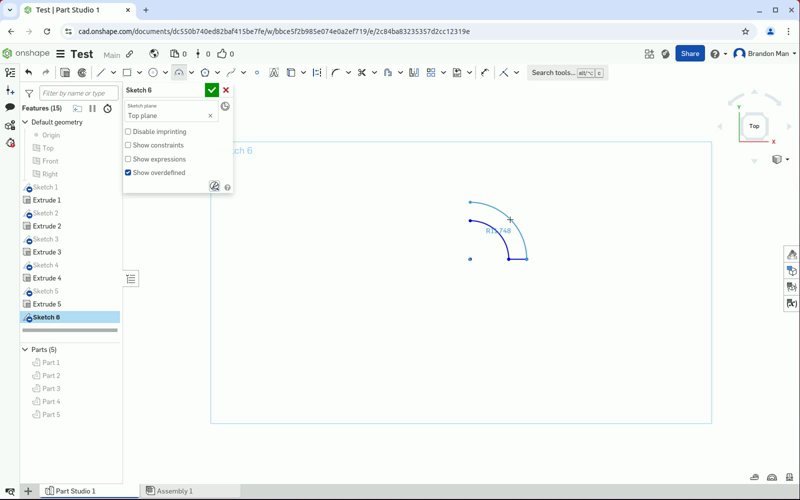
click(510, 219)
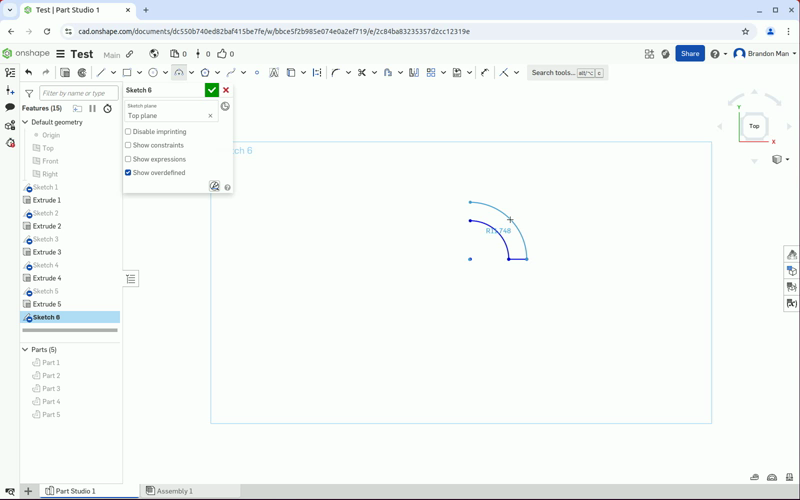
key_up(shift)
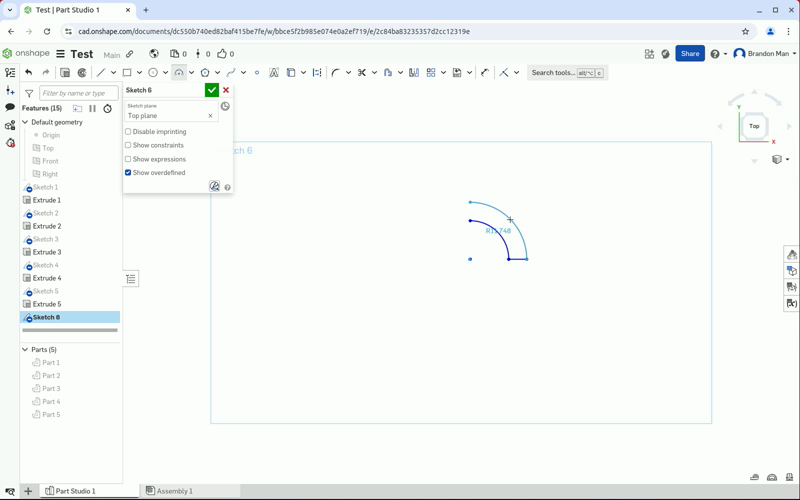
key(esc)
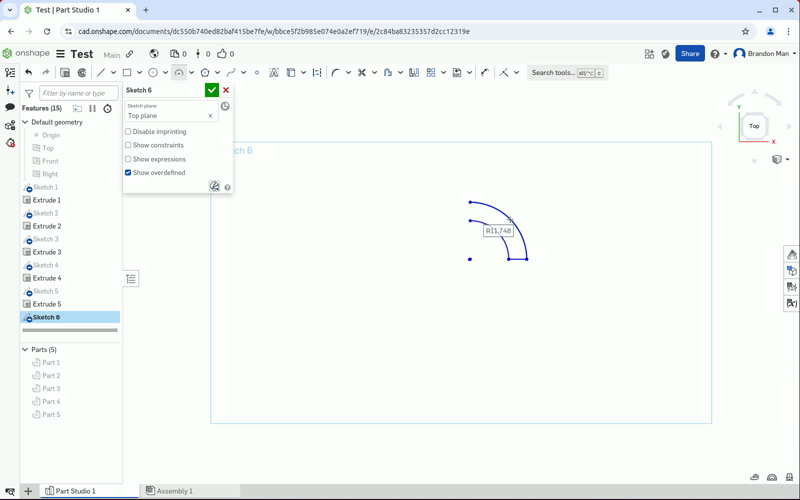
key(l)
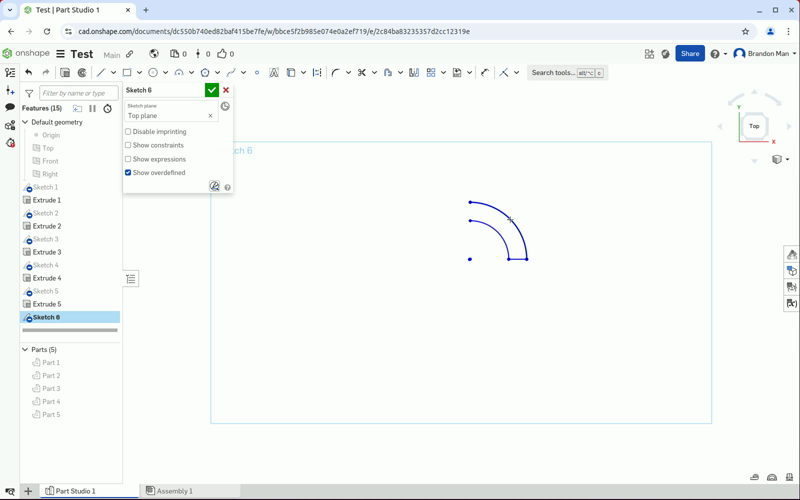
mouse_move(470, 202)
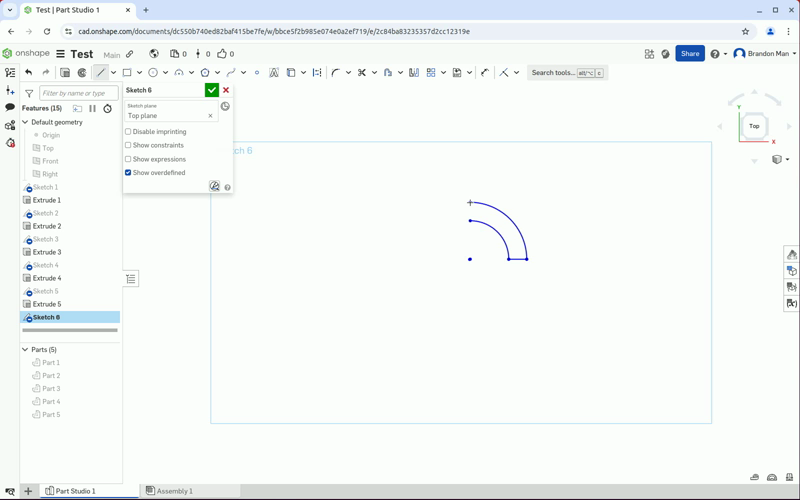
click(470, 202)
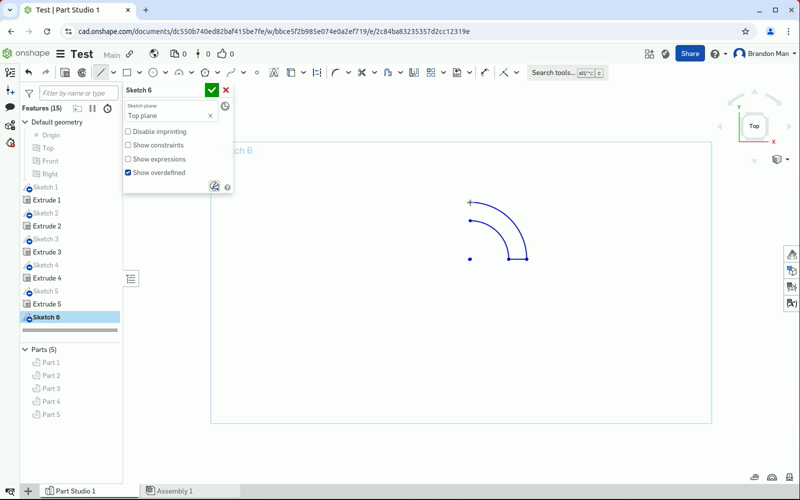
mouse_move(500, 202)
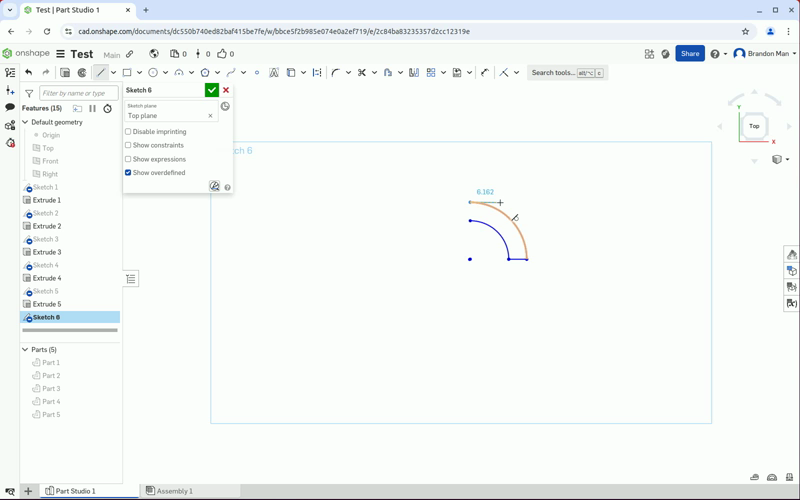
key_down(shift)
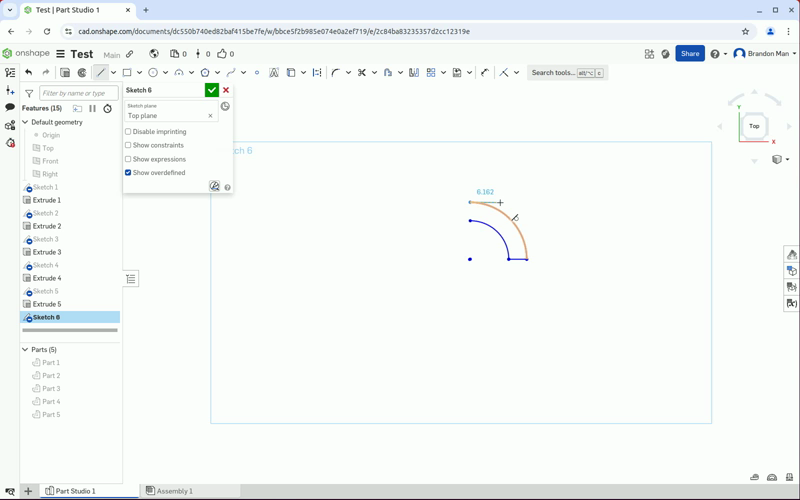
mouse_move(470, 220)
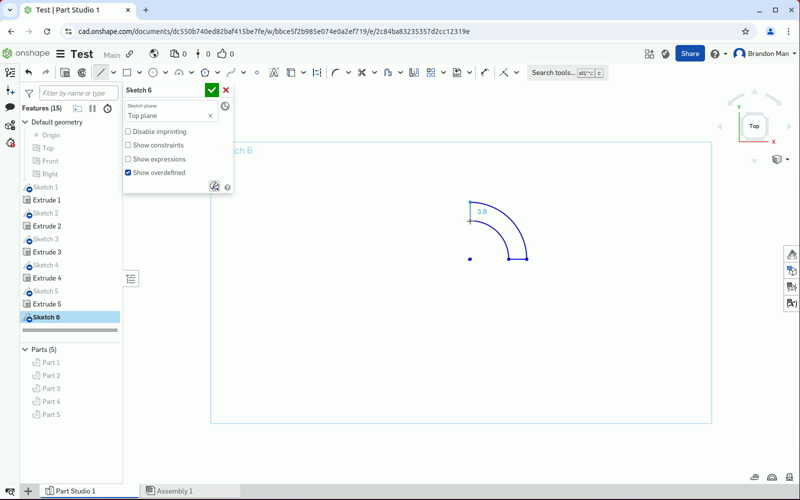
key_up(shift)
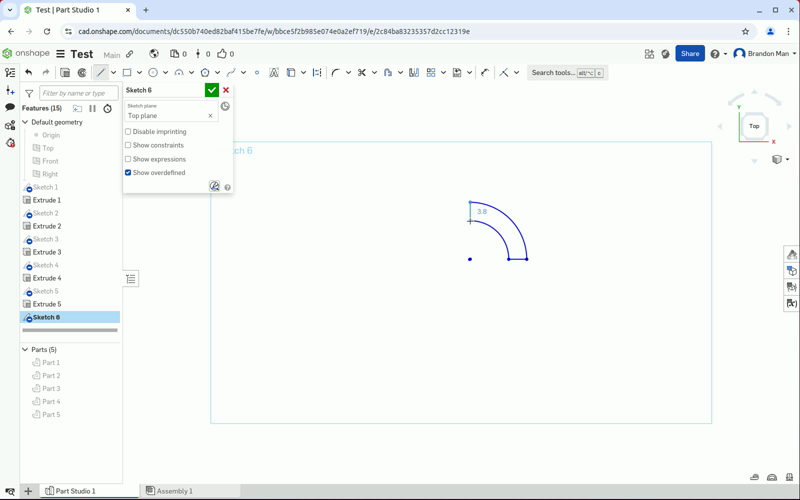
click(470, 220)
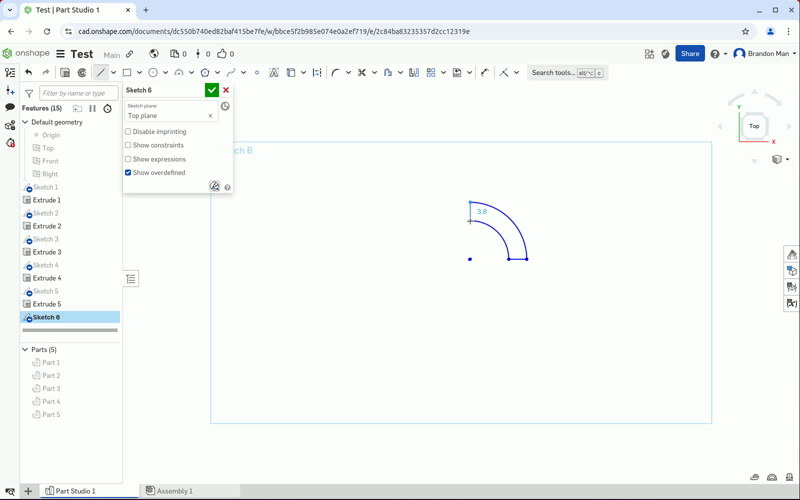
key(esc)
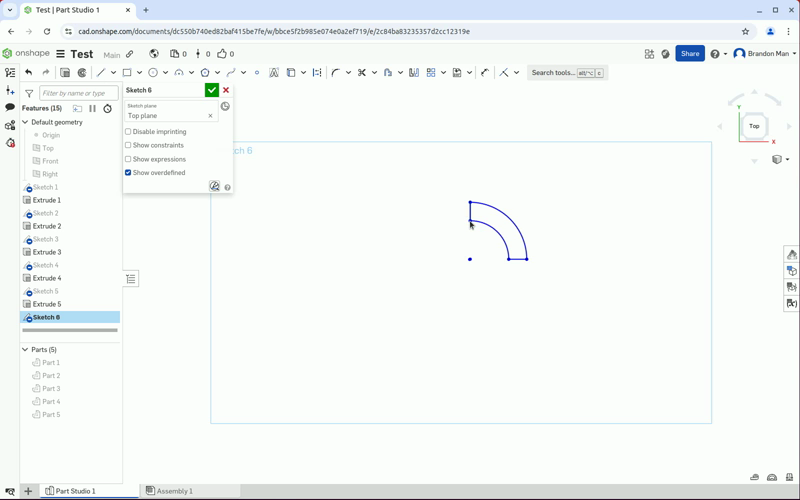
mouse_move(518, 254)
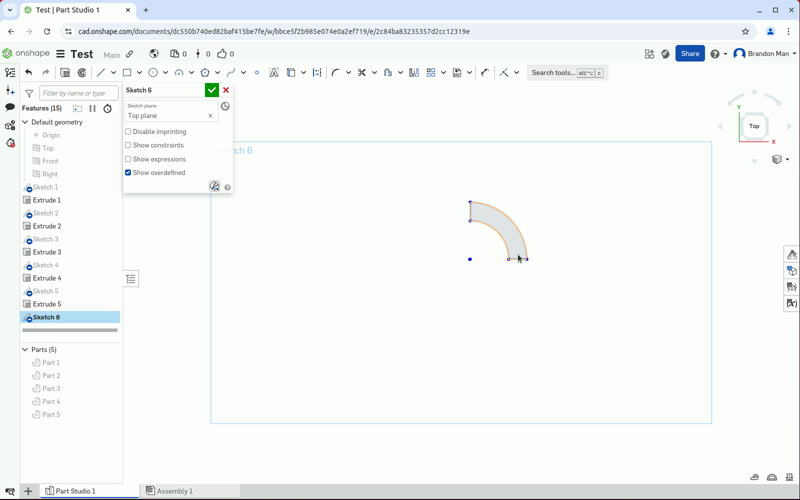
scroll(6)
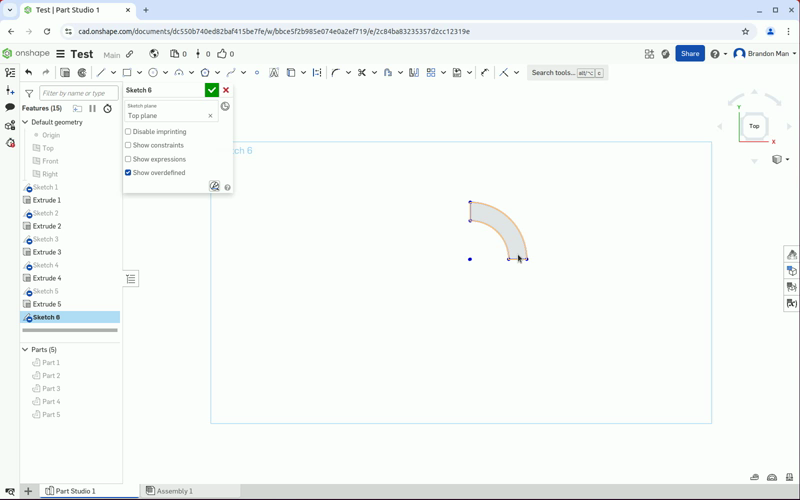
scroll(6)
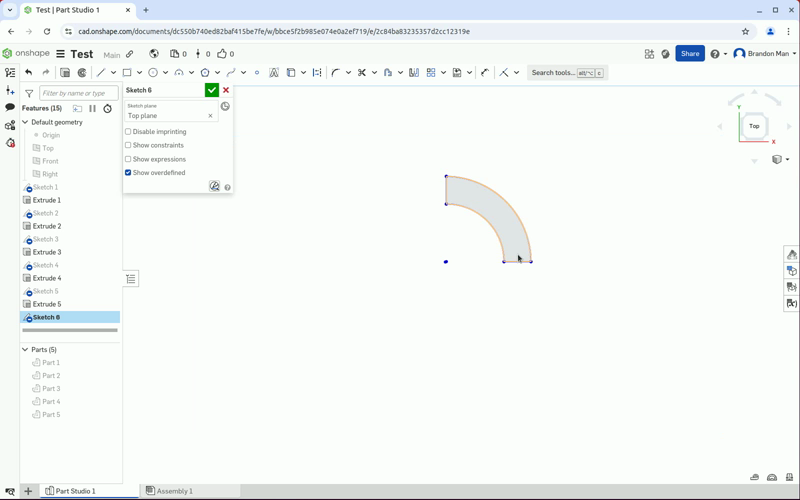
scroll(6)
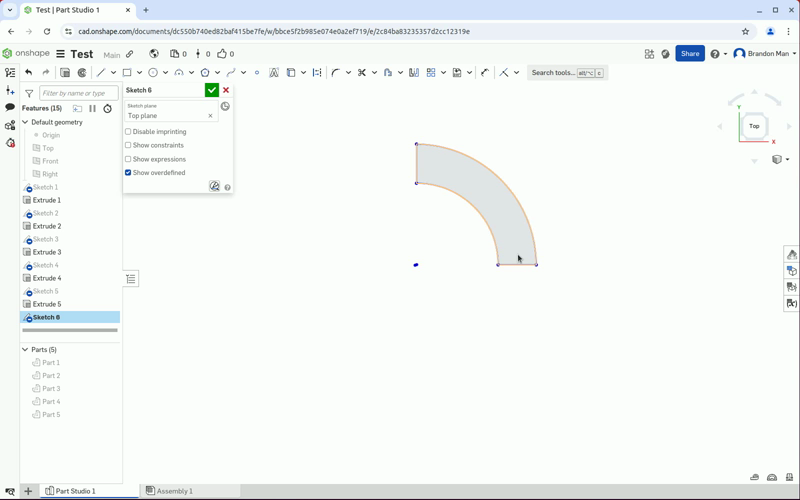
scroll(6)
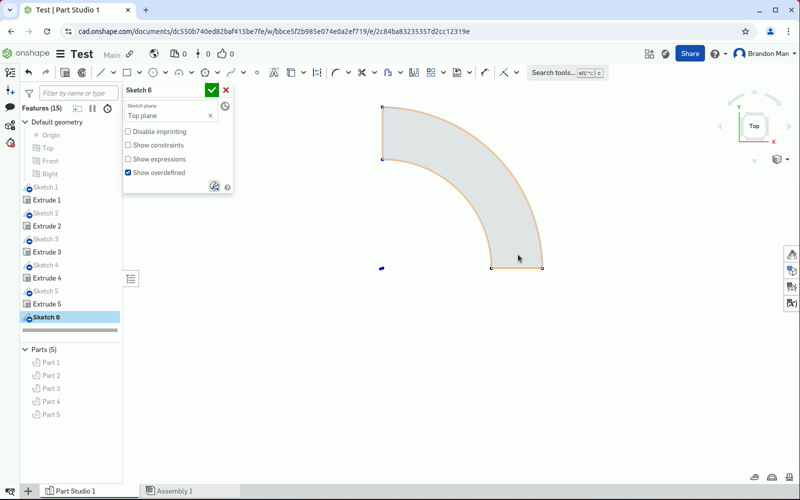
scroll(6)
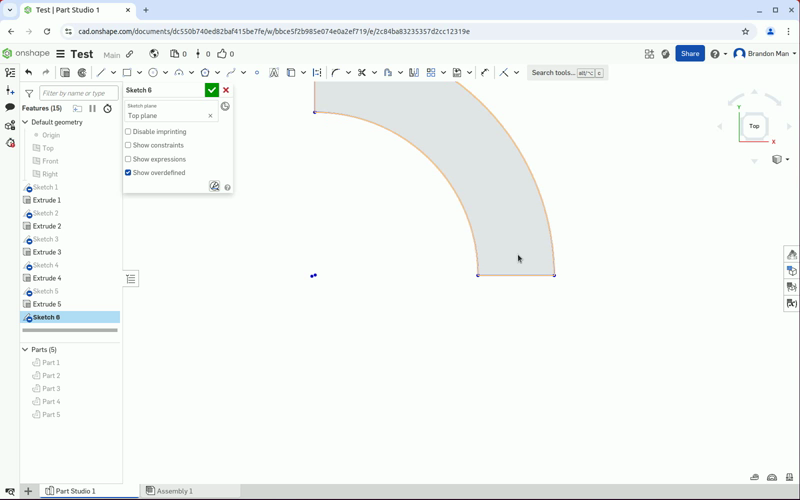
scroll(6)
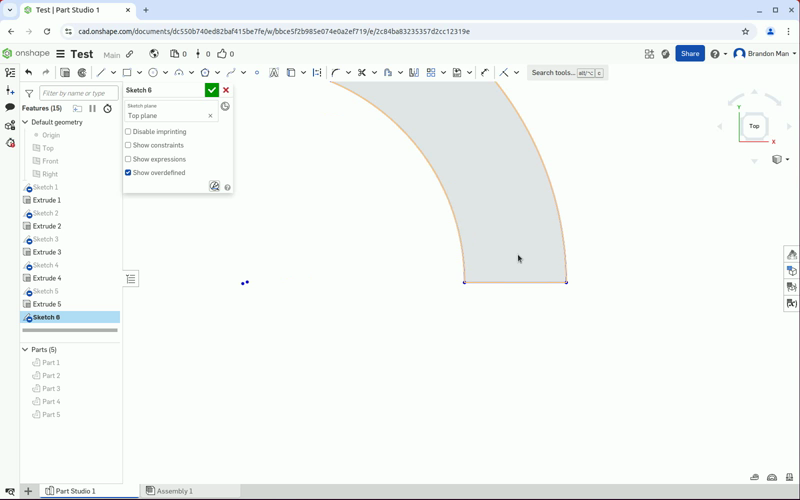
scroll(6)
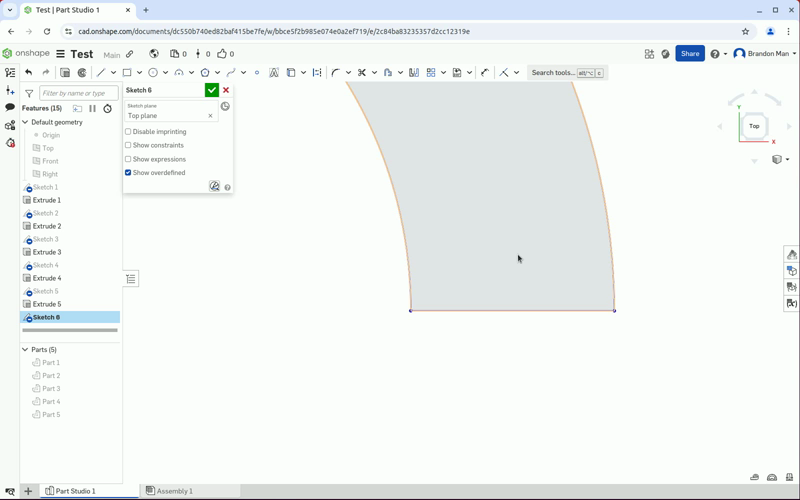
click(518, 254)
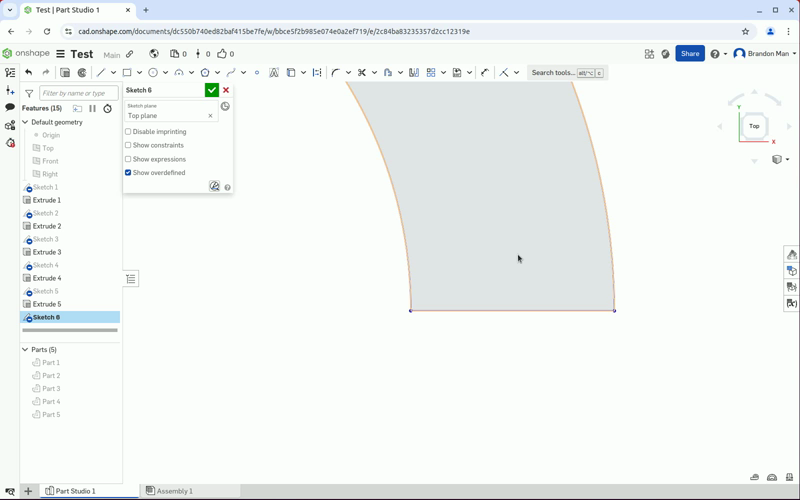
scroll(-6)
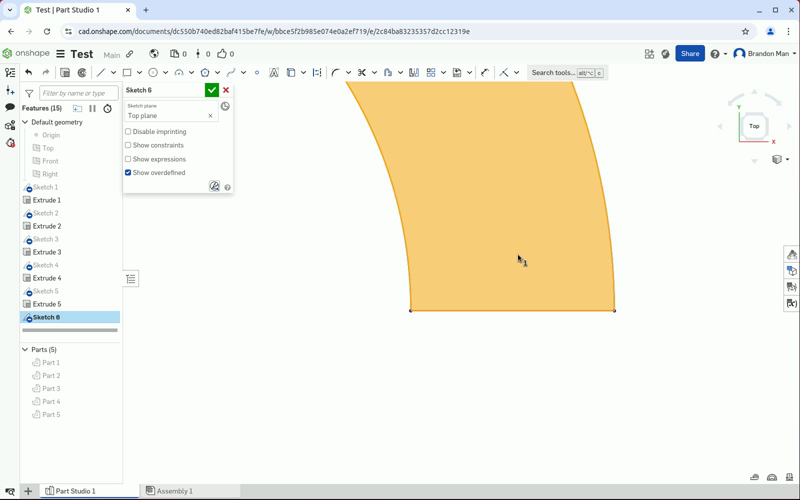
scroll(-6)
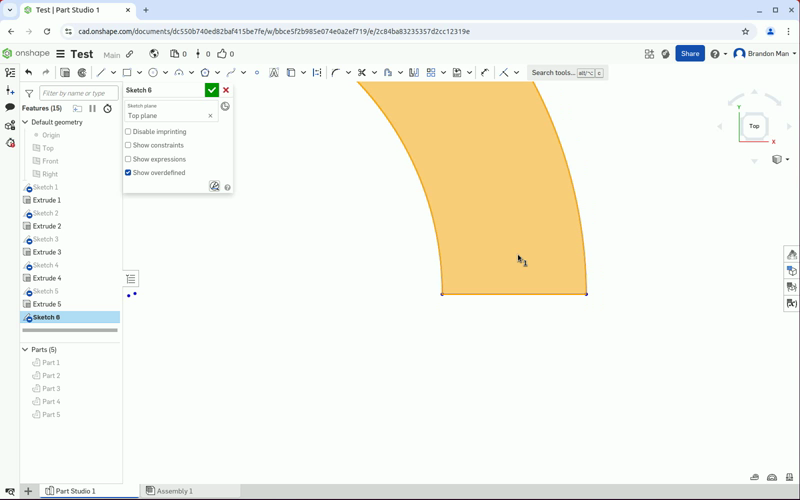
scroll(-6)
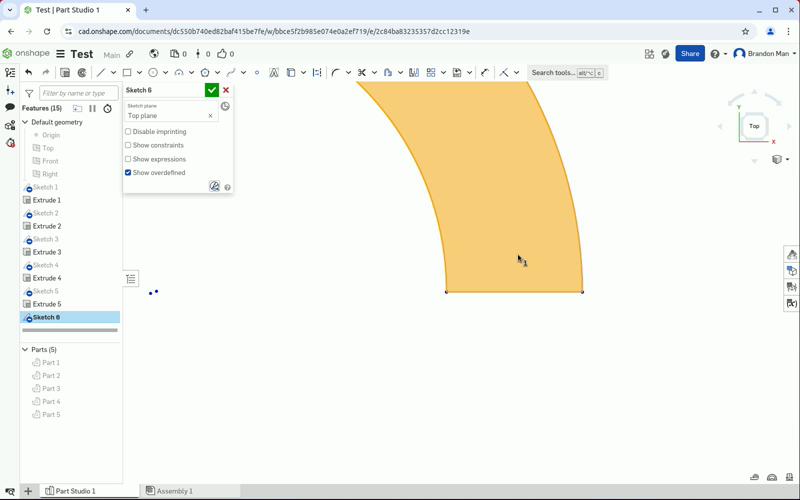
scroll(-6)
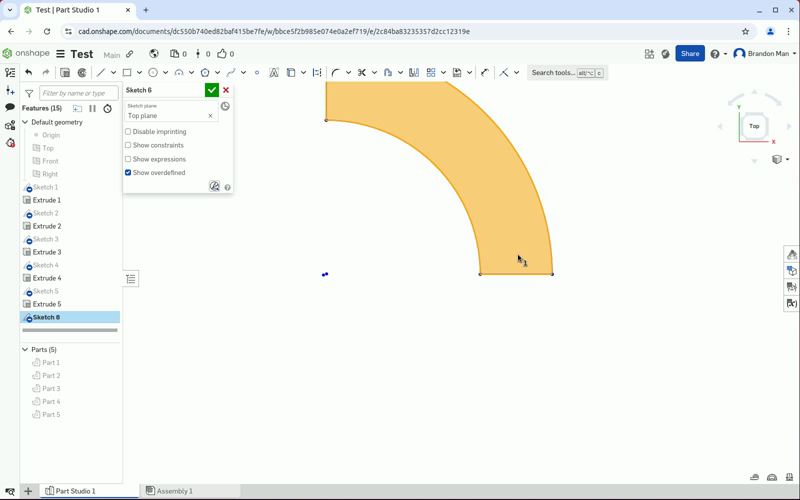
scroll(-6)
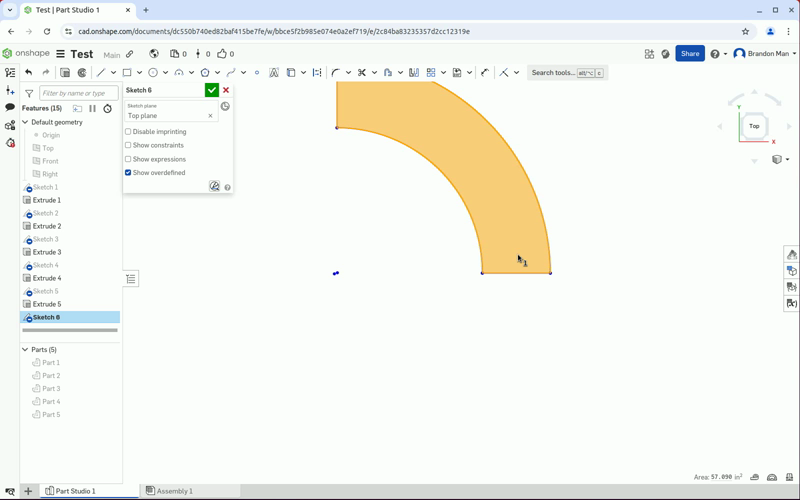
scroll(-6)
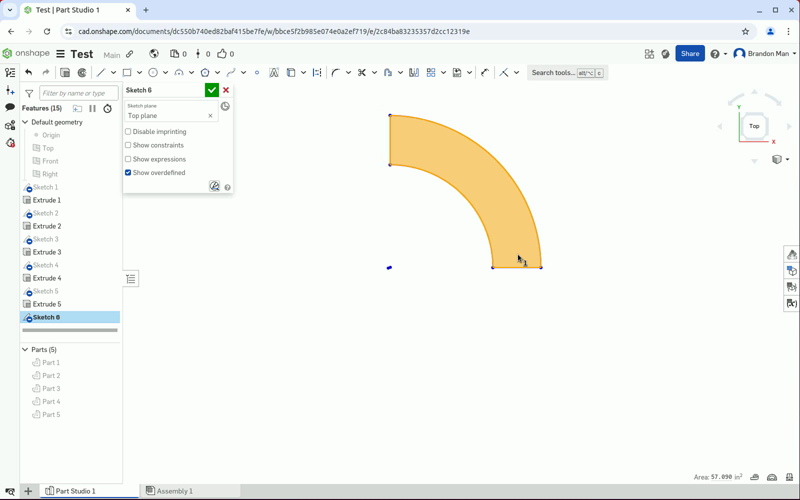
scroll(-6)
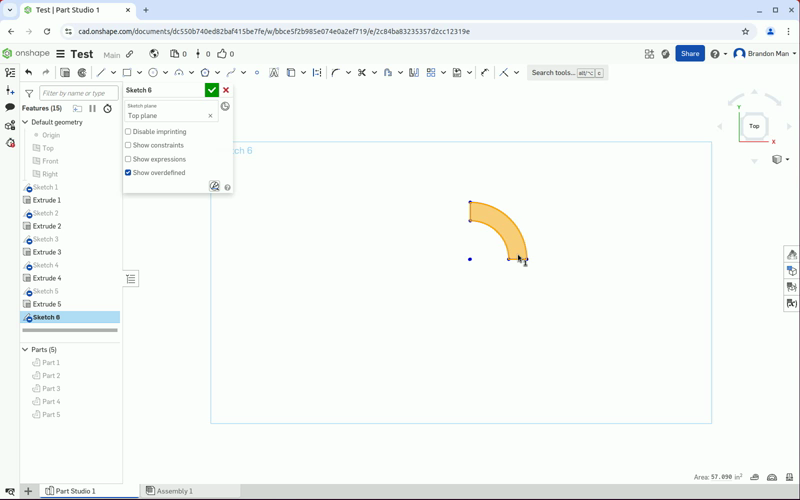
mouse_move(73, 352)
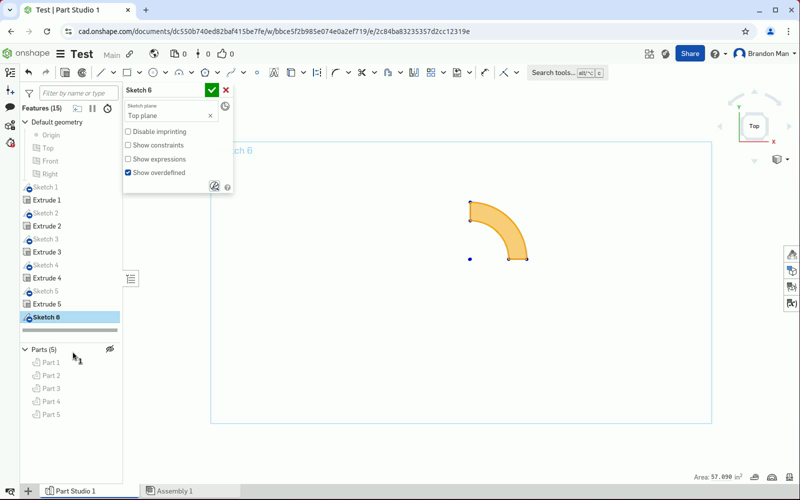
key(shift+y)
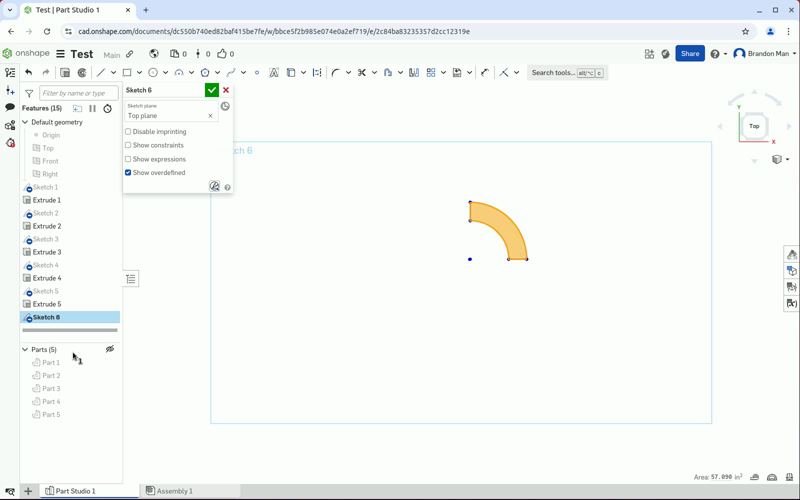
key(shift+e)
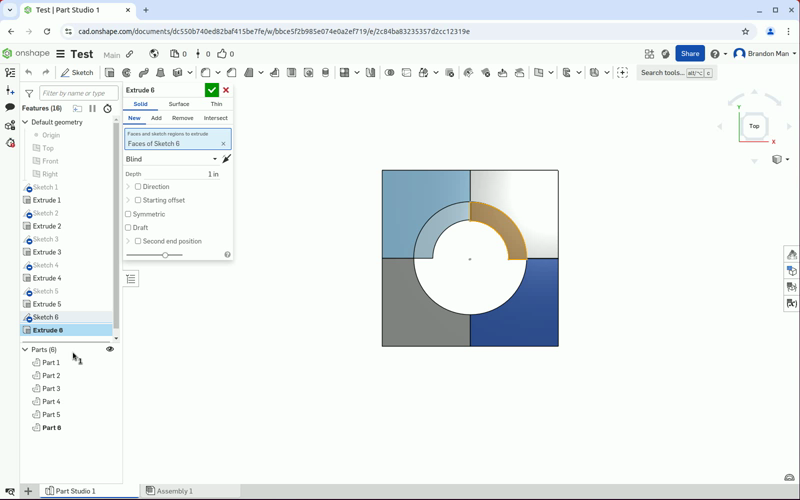
mouse_move(143, 106)
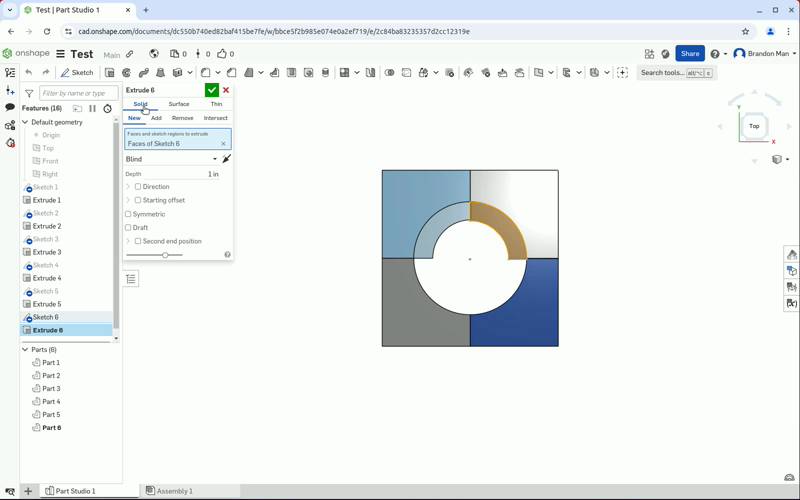
click(143, 106)
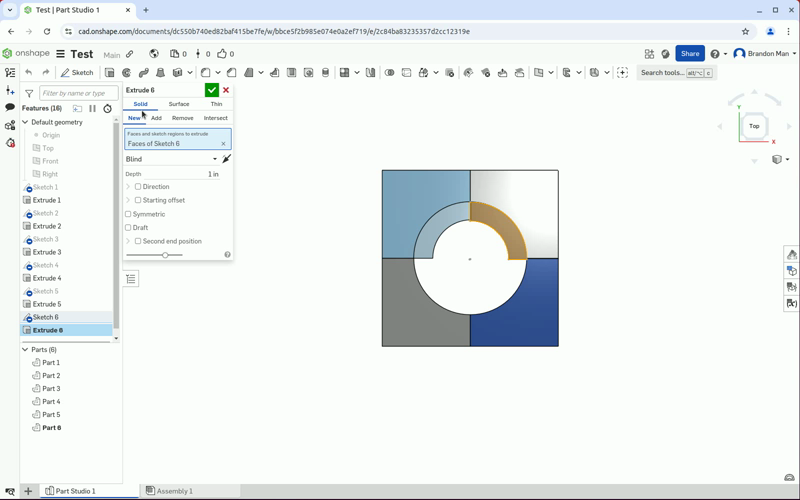
mouse_move(137, 120)
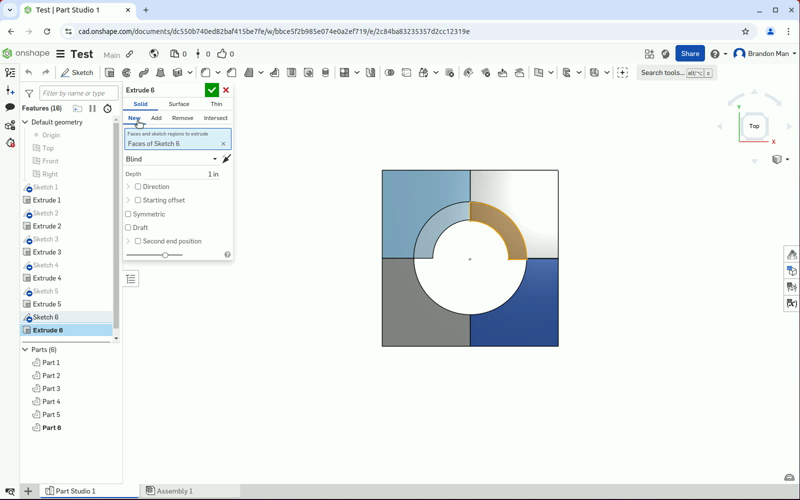
click(137, 120)
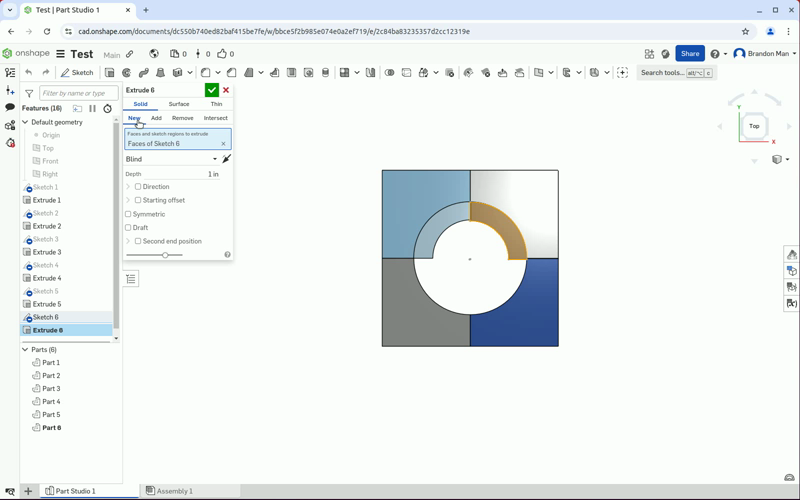
key(tab, 4)
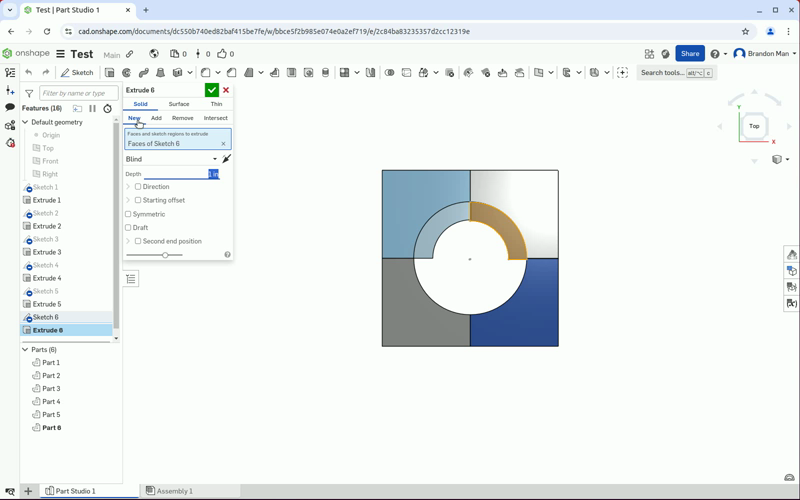
text(18.053)
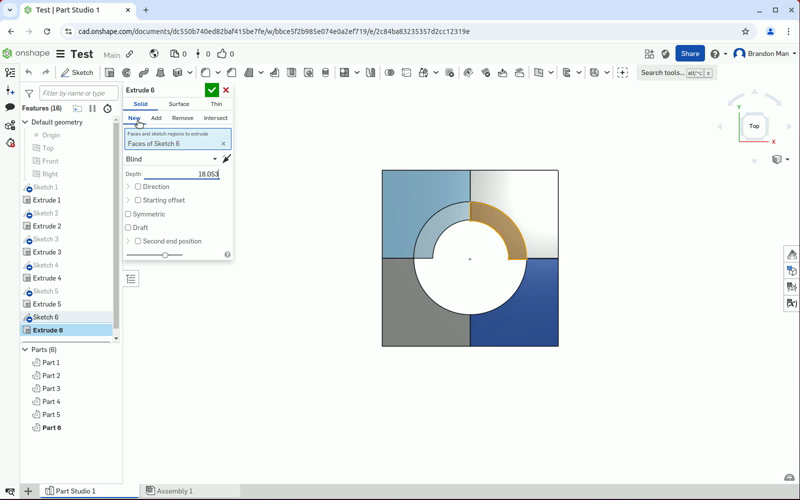
key(enter)
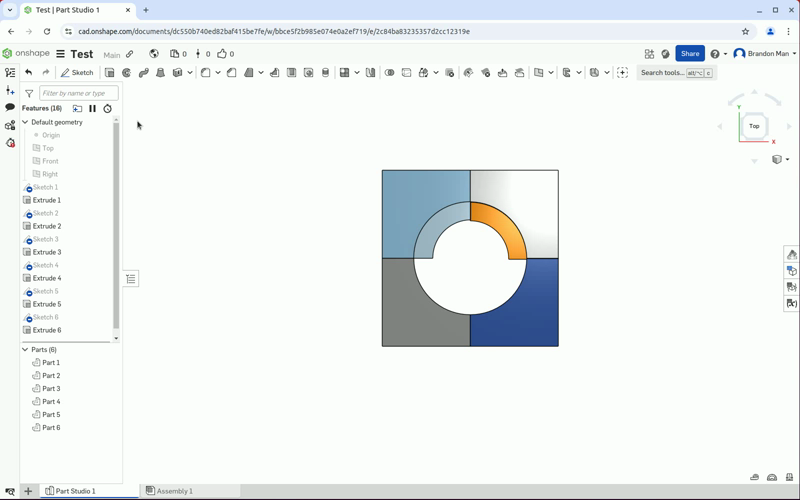
key(shift+h)
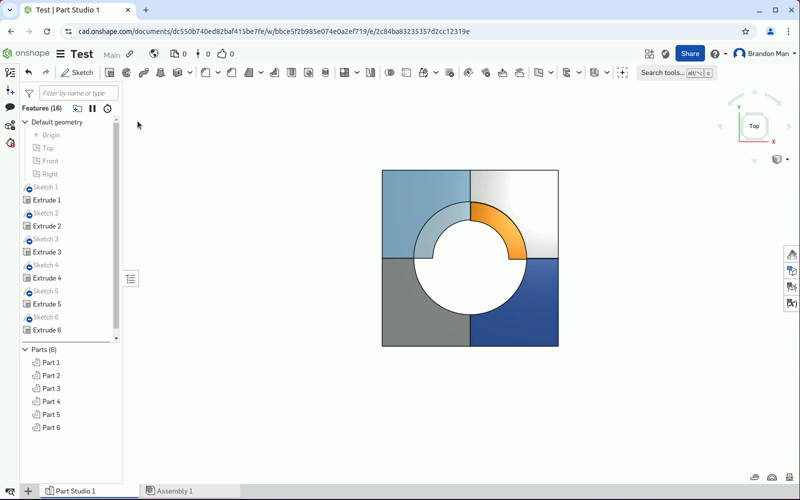
key(shift+h)
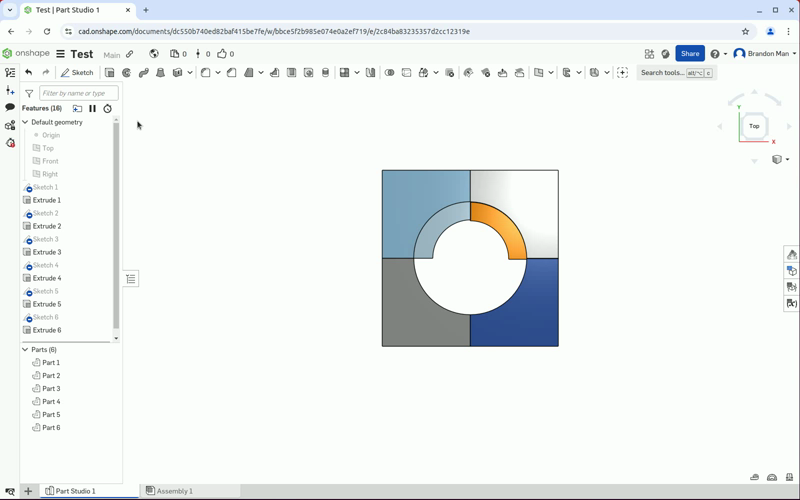
mouse_move(69, 189)
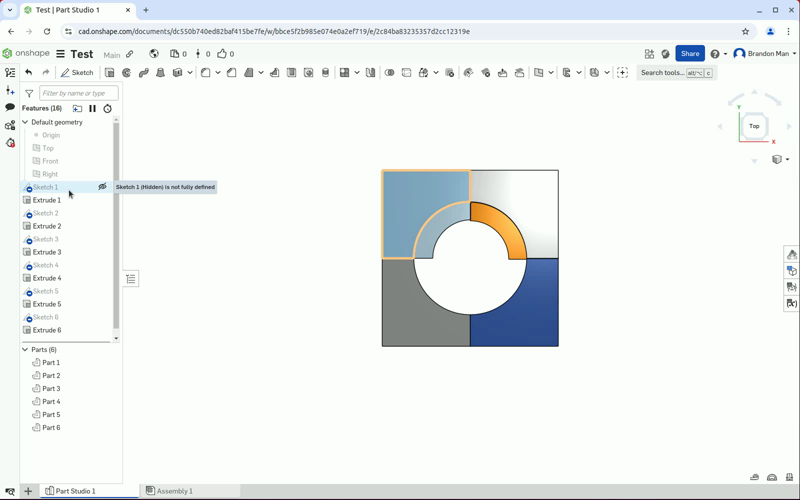
click(69, 189)
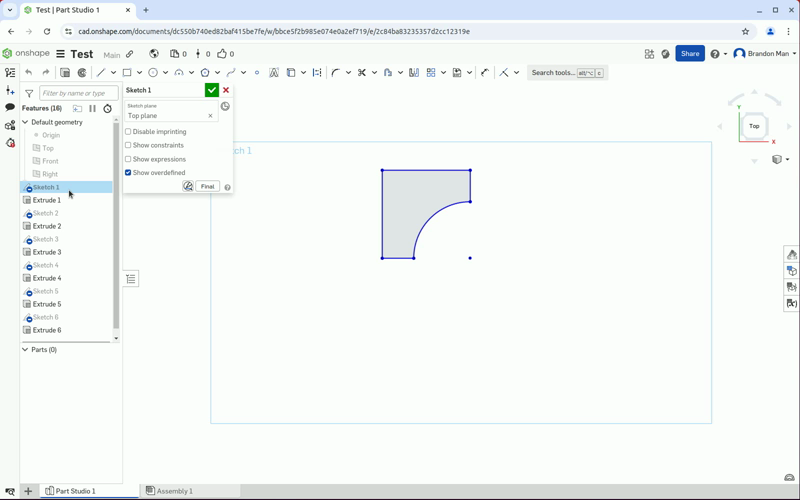
mouse_move(229, 92)
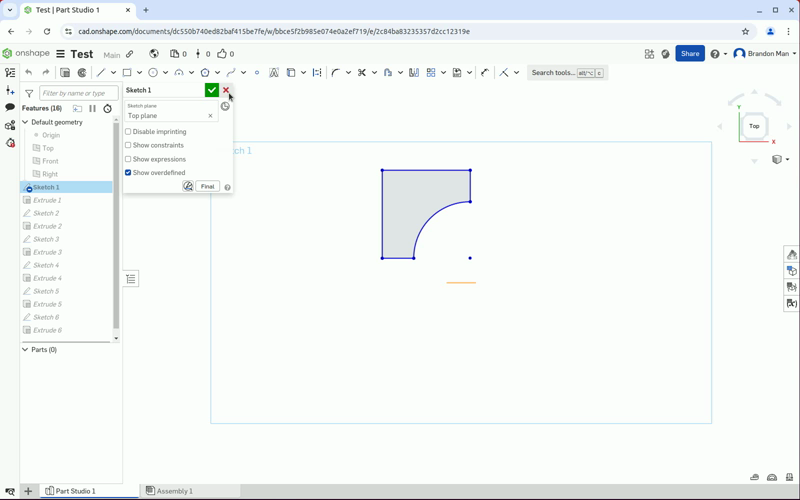
click(229, 92)
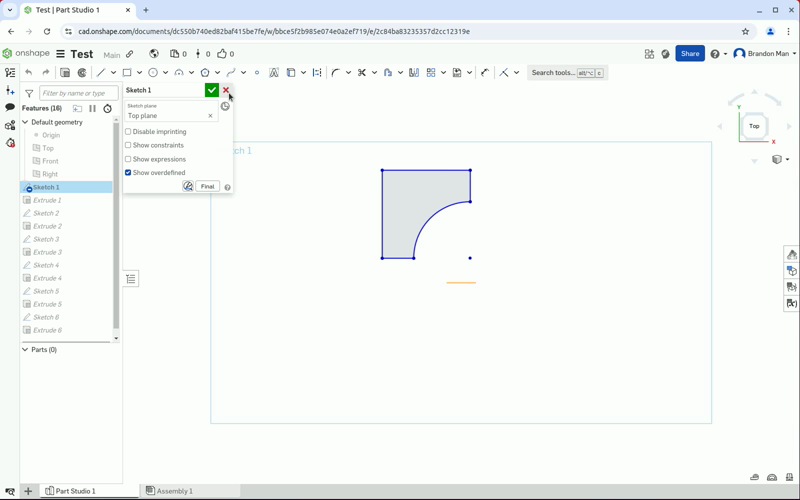
key(shift+s)
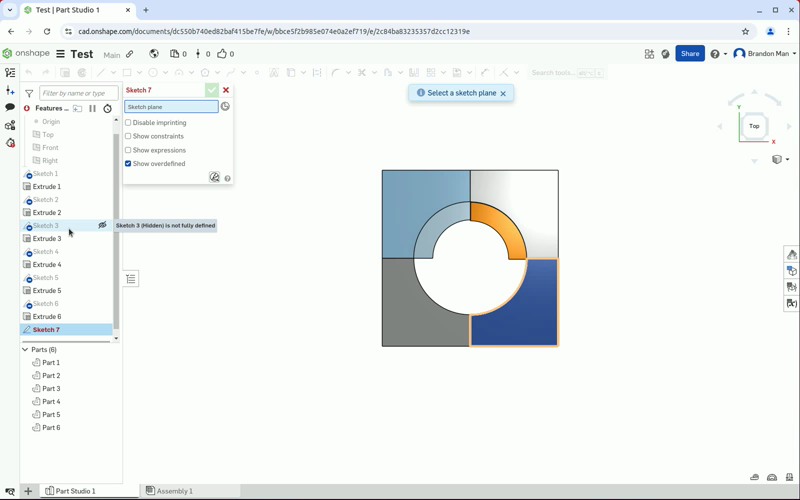
scroll(3)
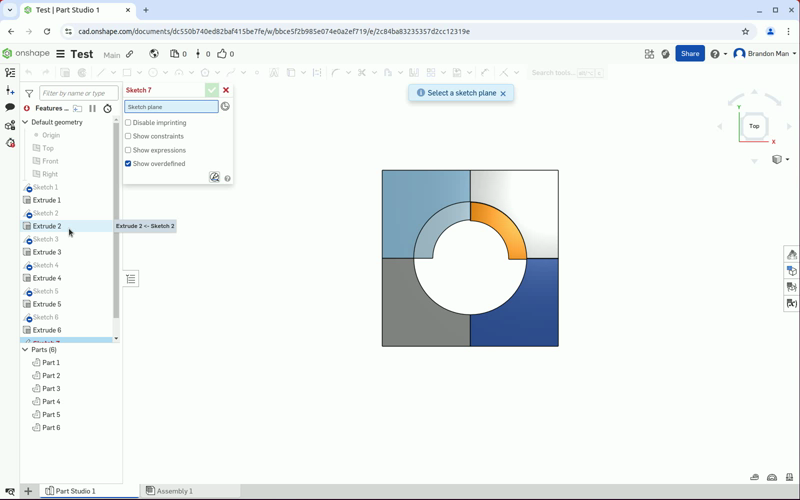
mouse_move(69, 150)
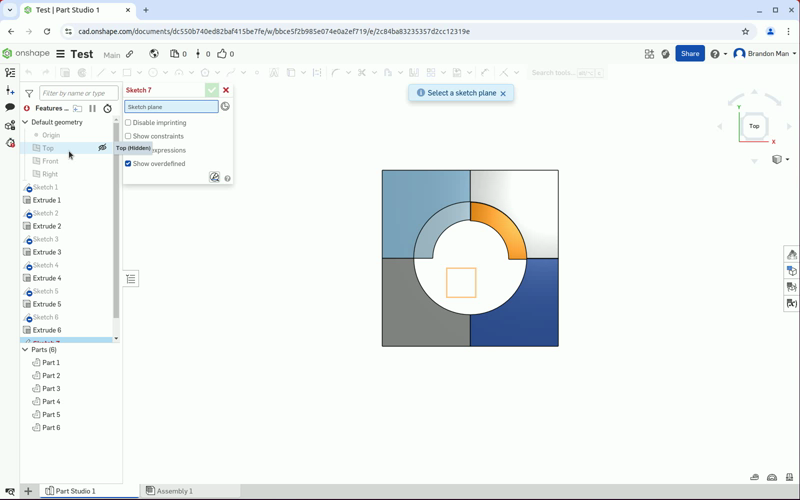
click(69, 150)
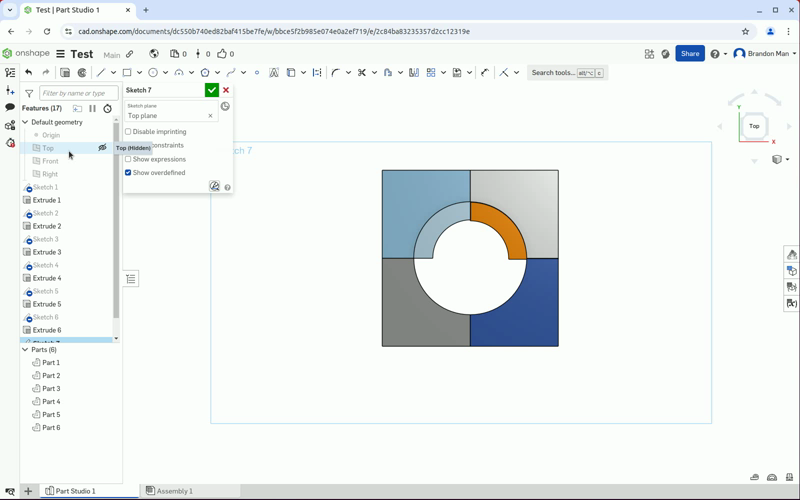
mouse_move(73, 352)
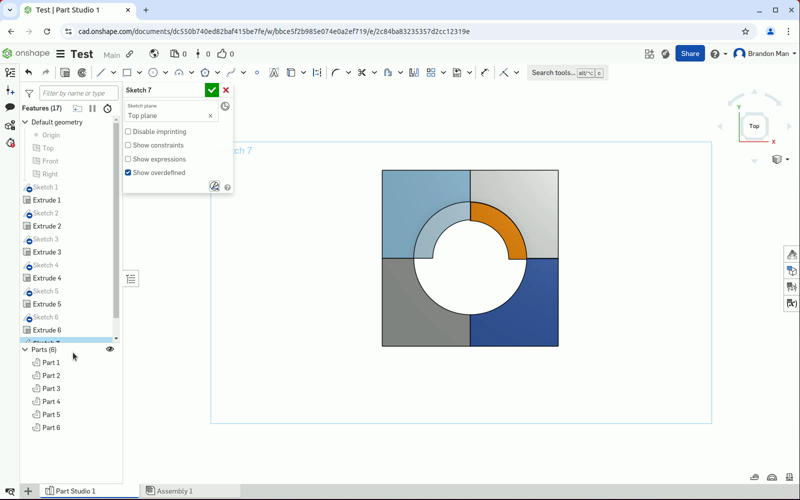
key(y)
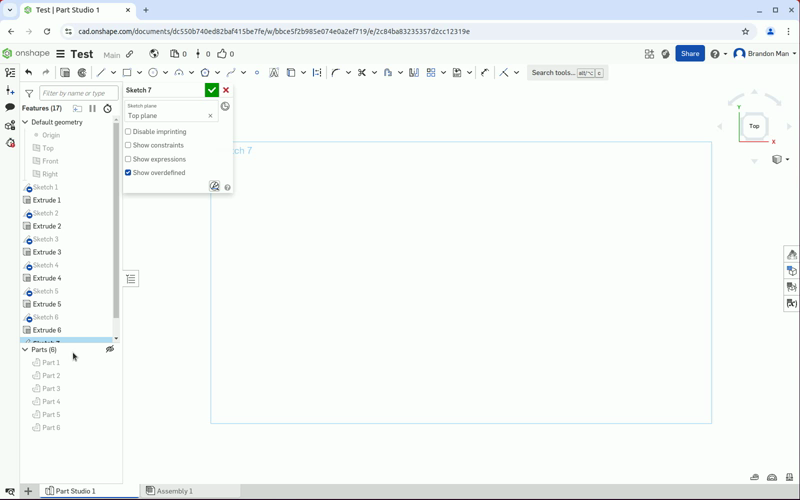
key(a)
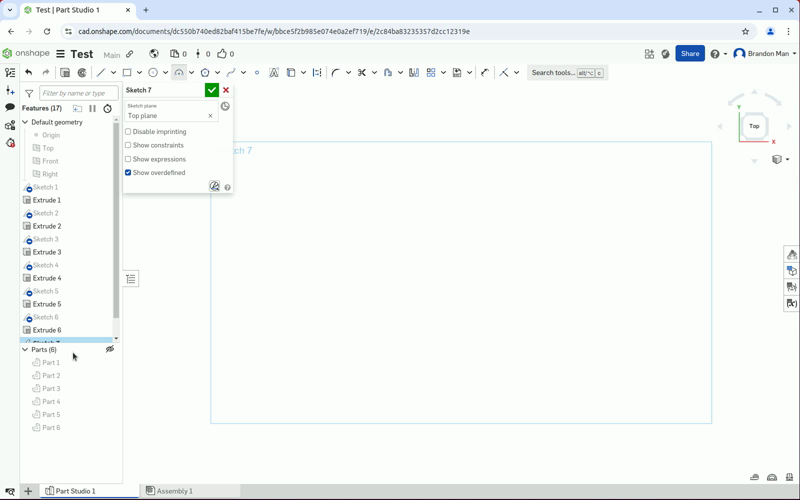
key_down(shift)
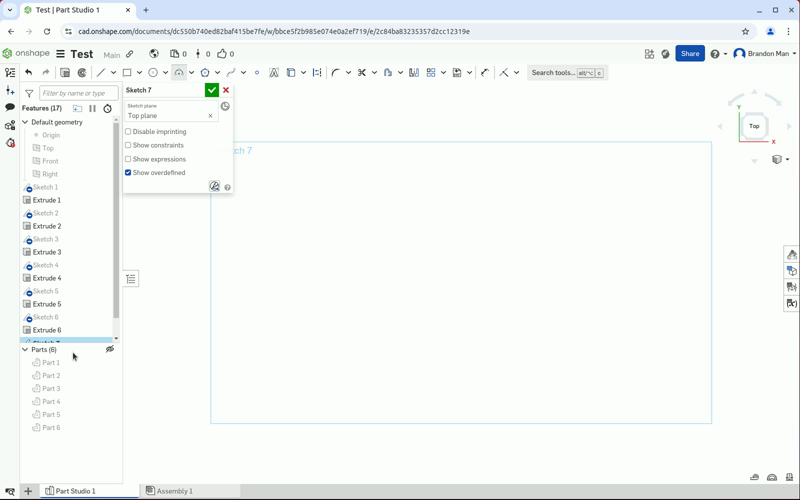
mouse_move(470, 314)
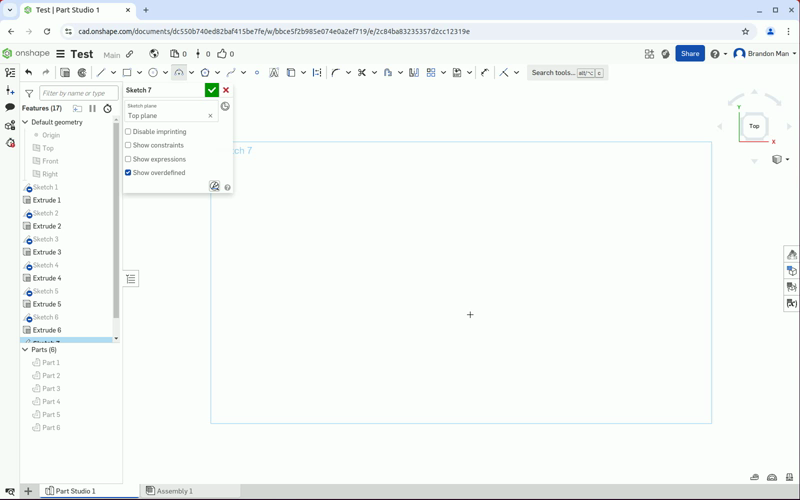
click(470, 314)
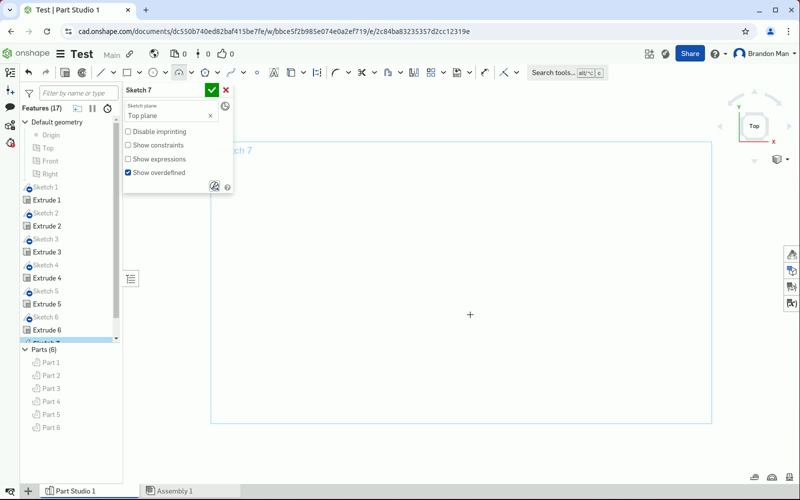
key_up(shift)
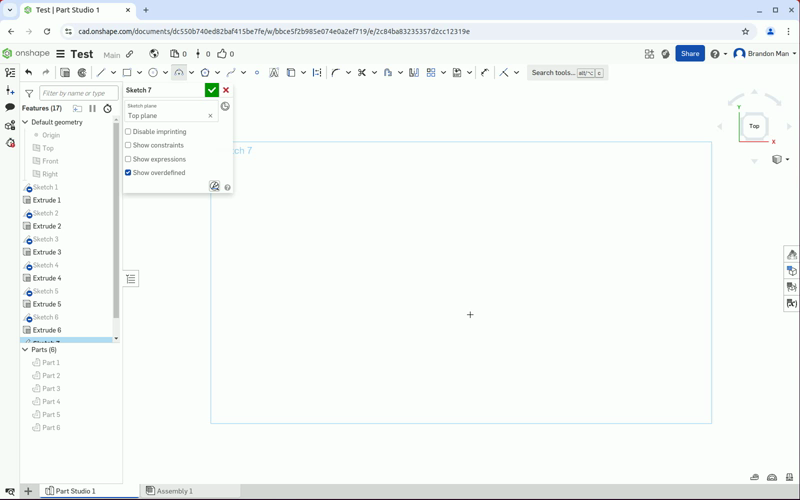
key_down(shift)
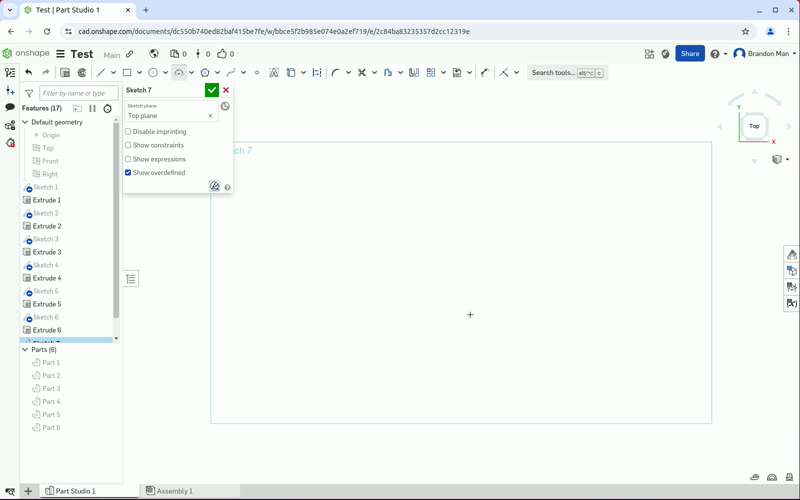
mouse_move(526, 257)
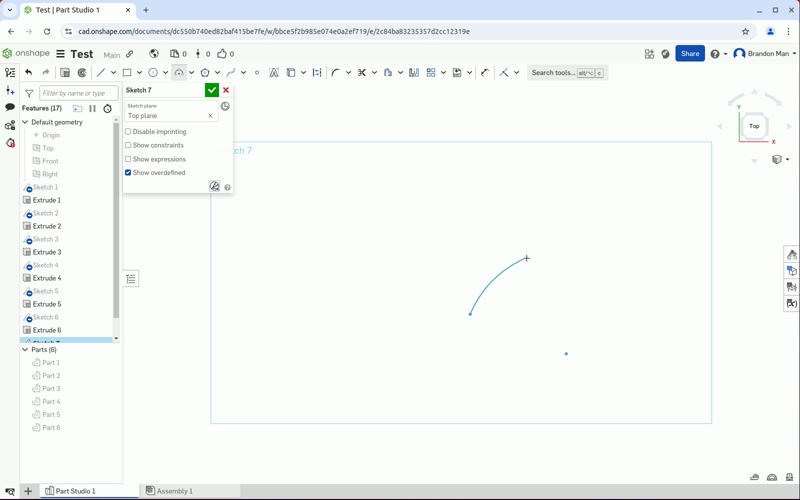
click(526, 257)
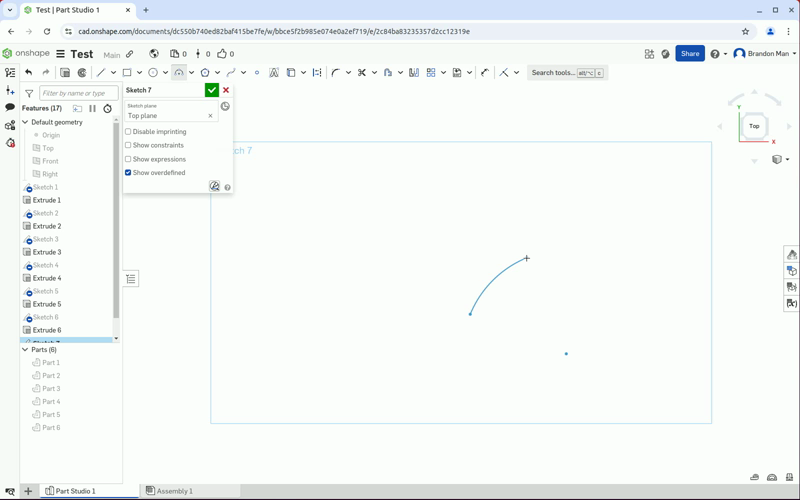
mouse_move(510, 297)
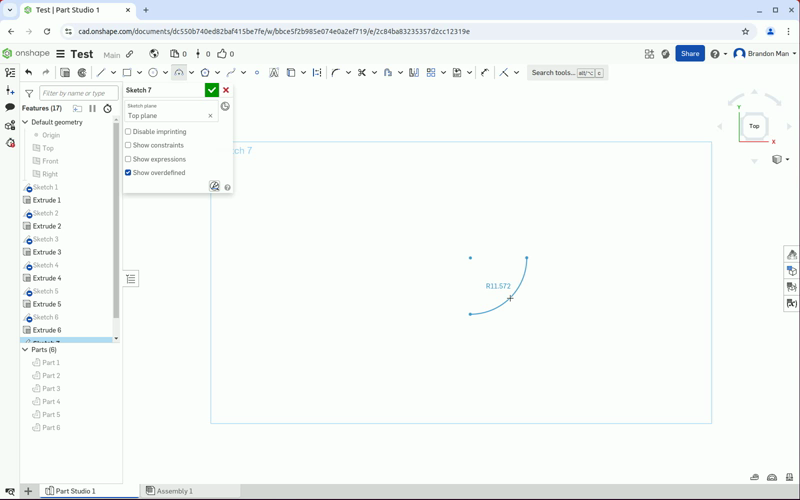
click(510, 297)
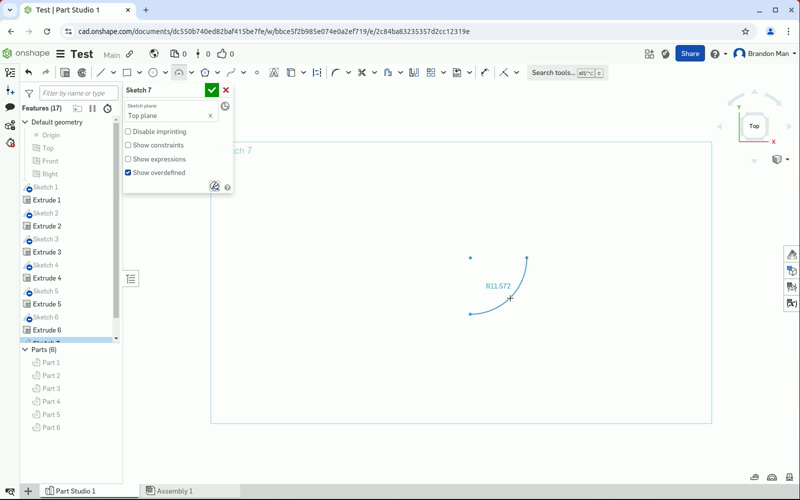
key_up(shift)
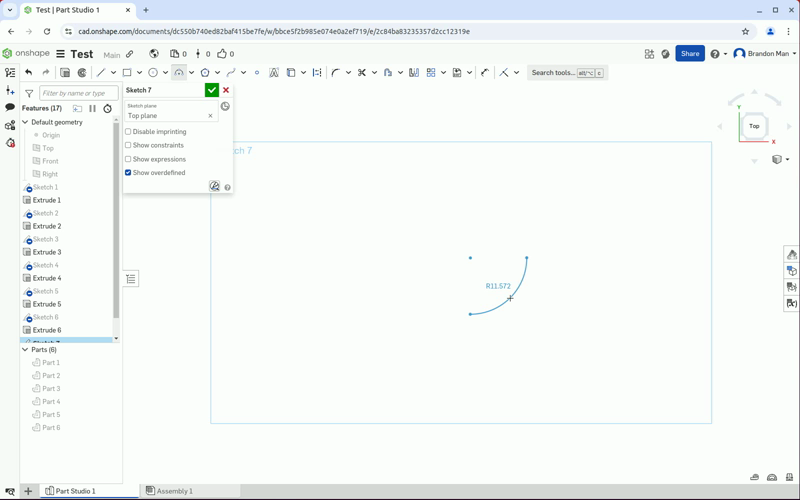
key(esc)
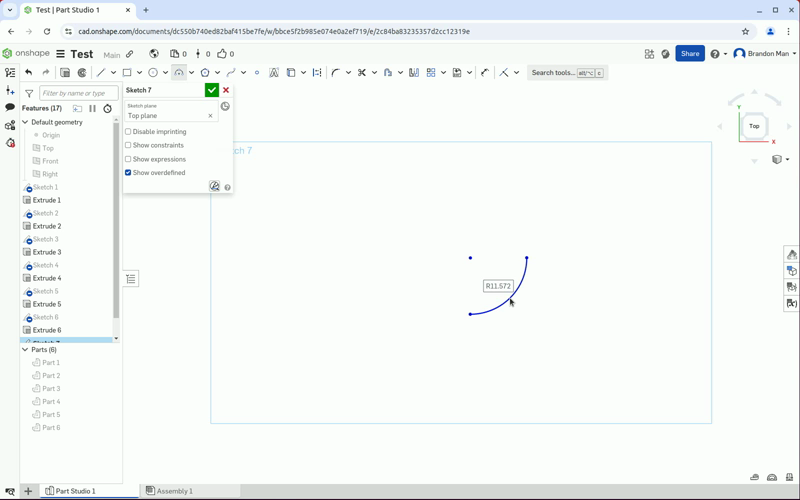
key(l)
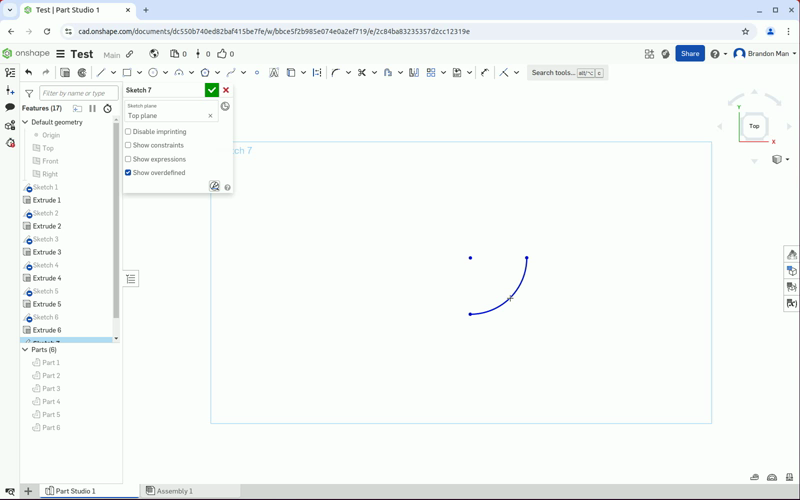
mouse_move(526, 257)
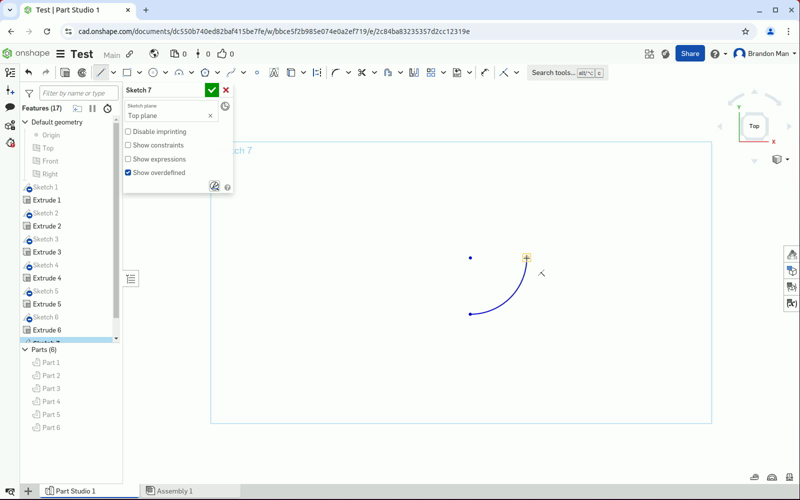
click(526, 257)
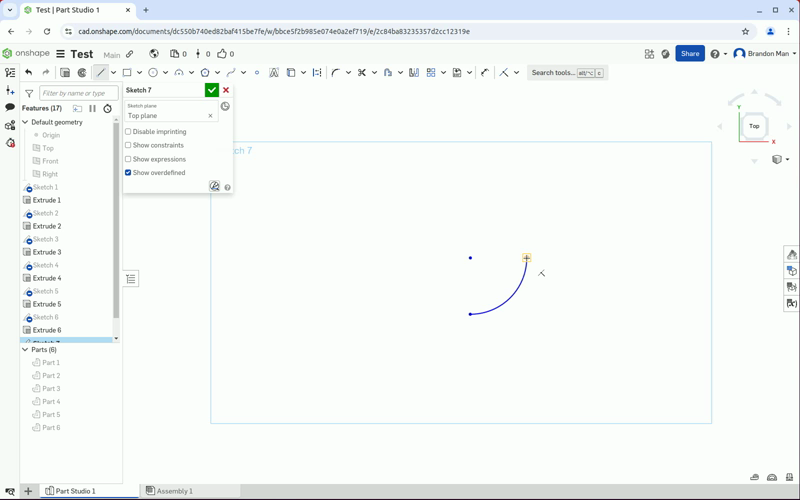
key_down(shift)
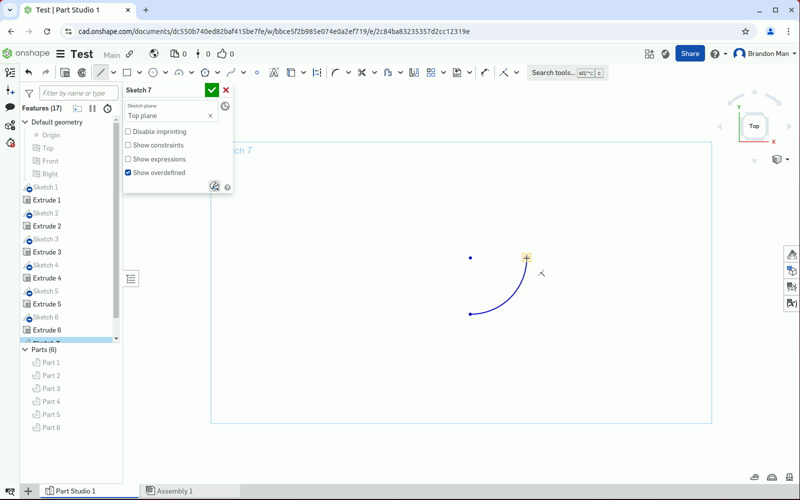
mouse_move(556, 257)
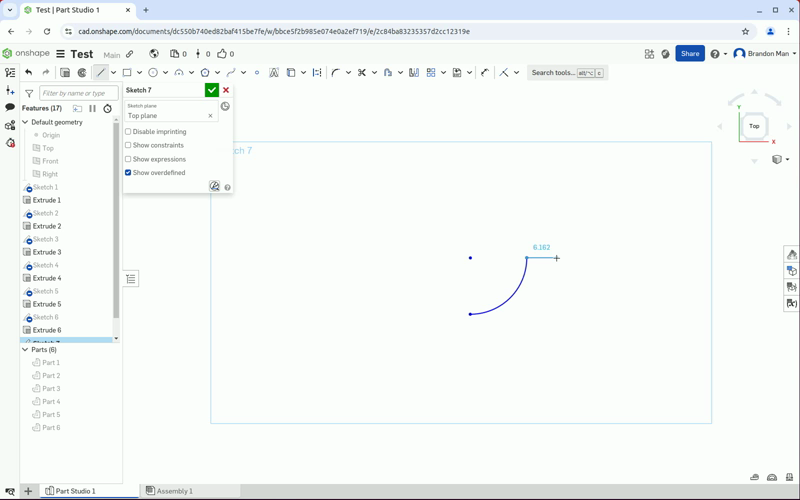
mouse_move(508, 257)
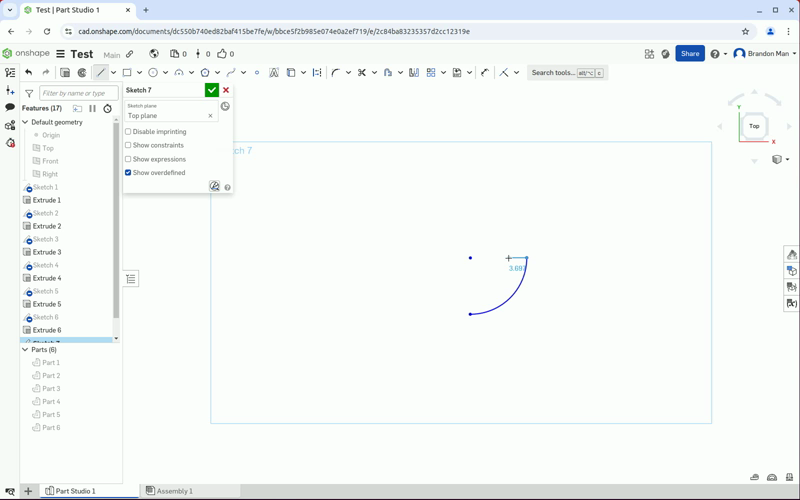
click(508, 257)
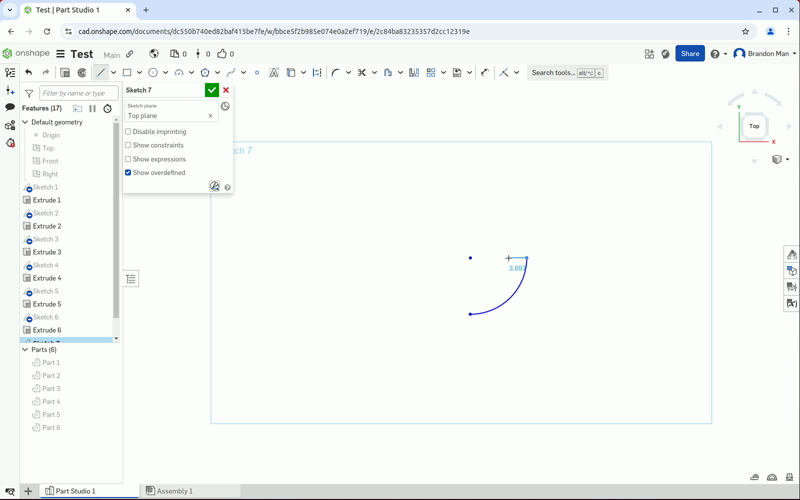
key_up(shift)
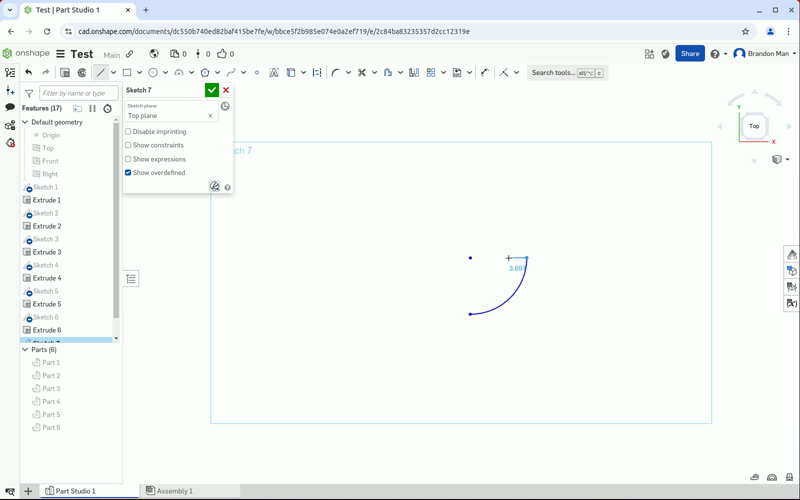
key(esc)
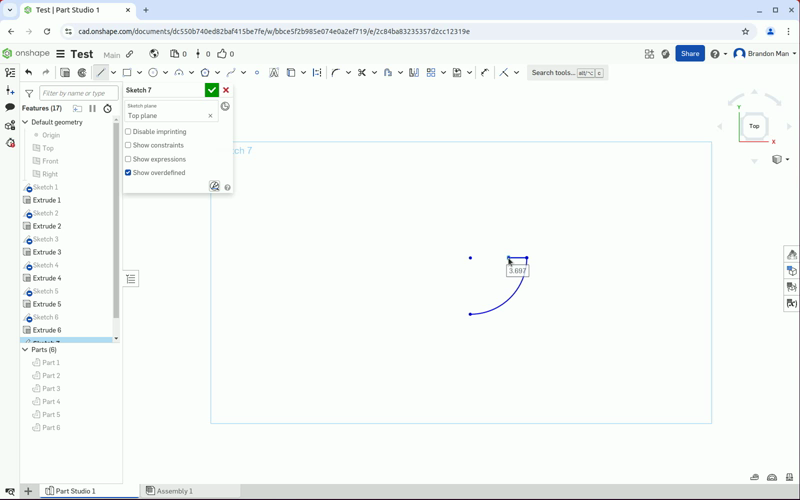
key(a)
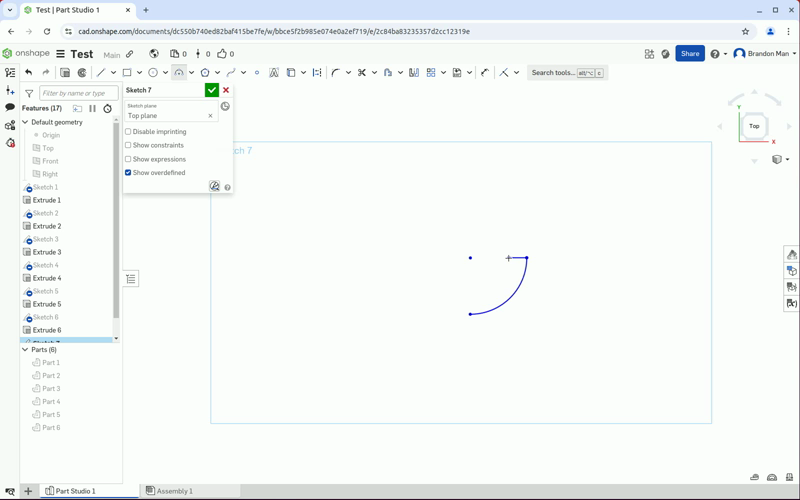
mouse_move(508, 257)
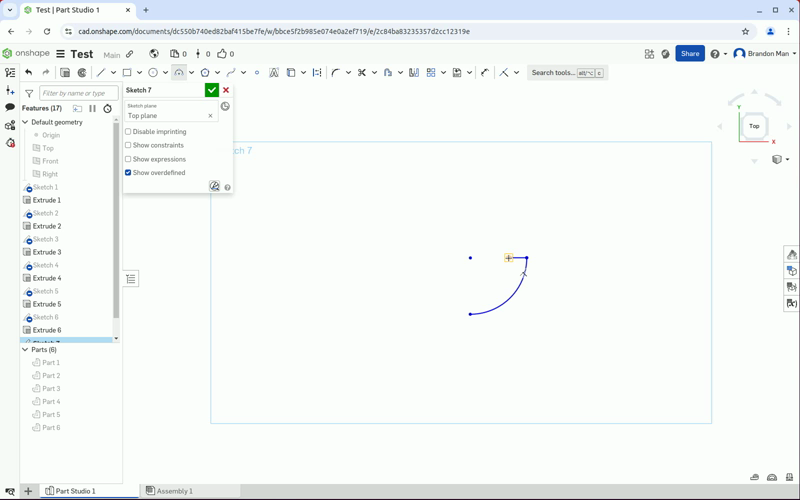
click(508, 257)
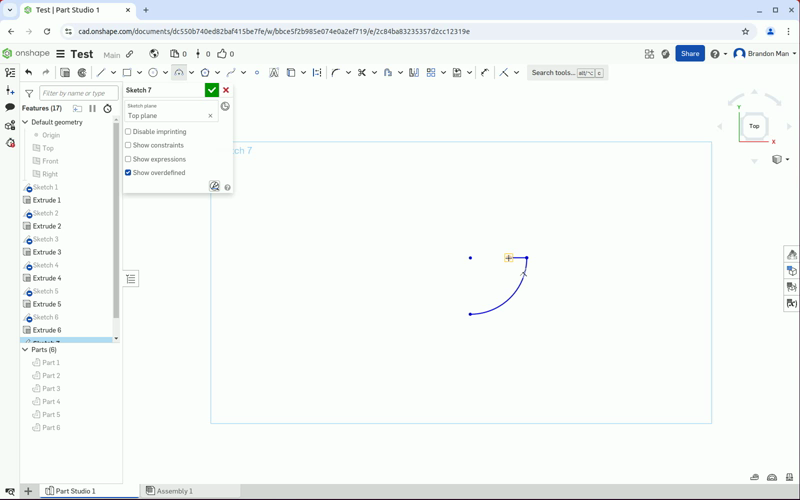
key_down(shift)
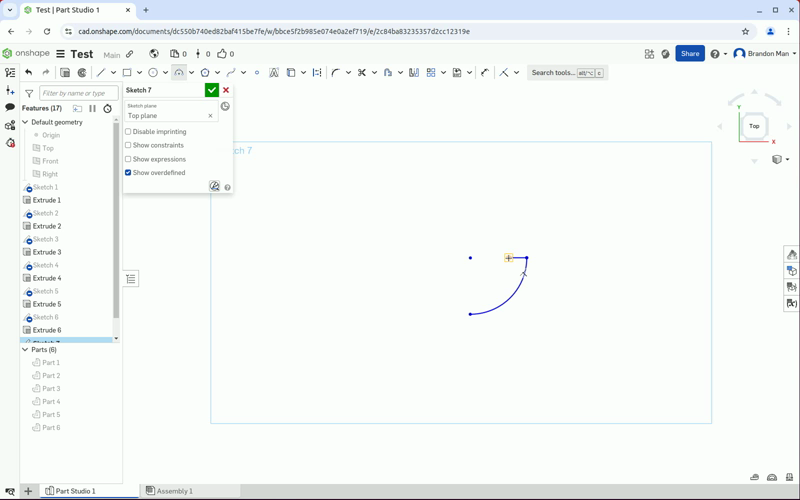
mouse_move(470, 296)
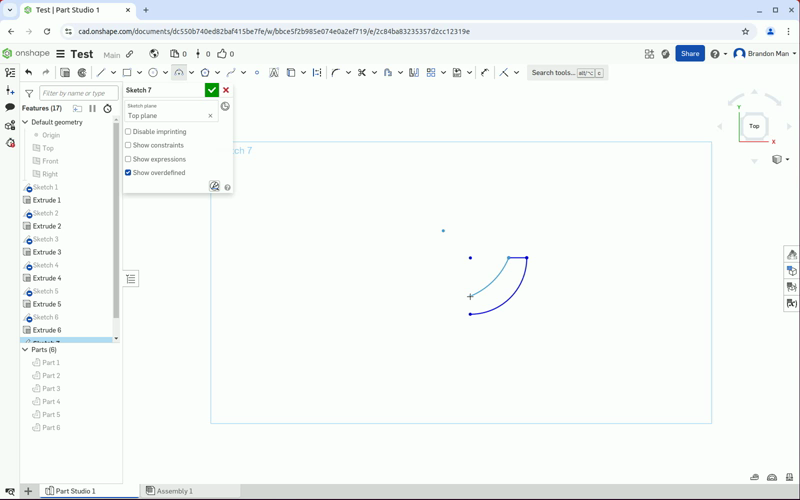
click(470, 296)
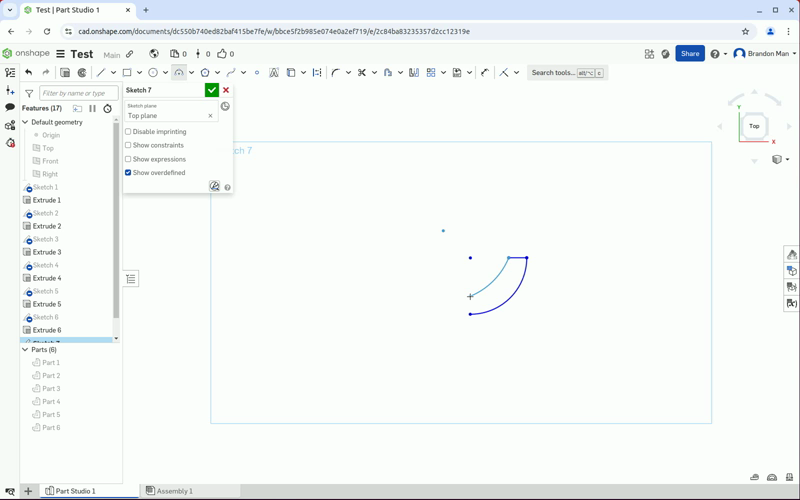
mouse_move(497, 284)
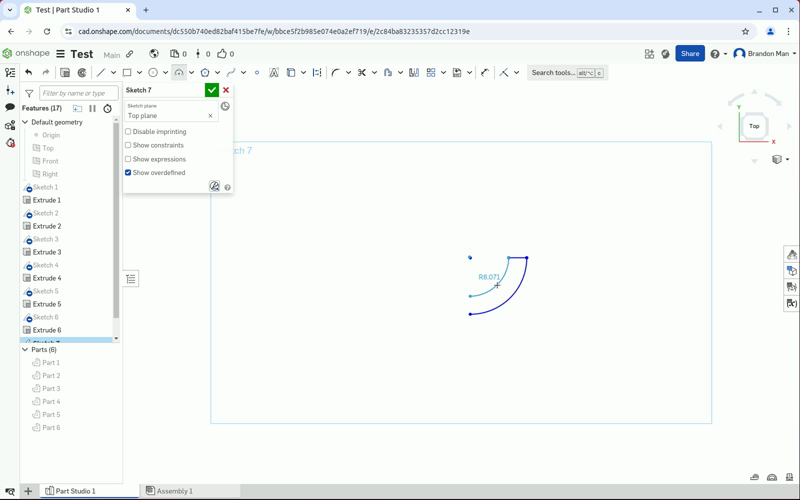
click(497, 284)
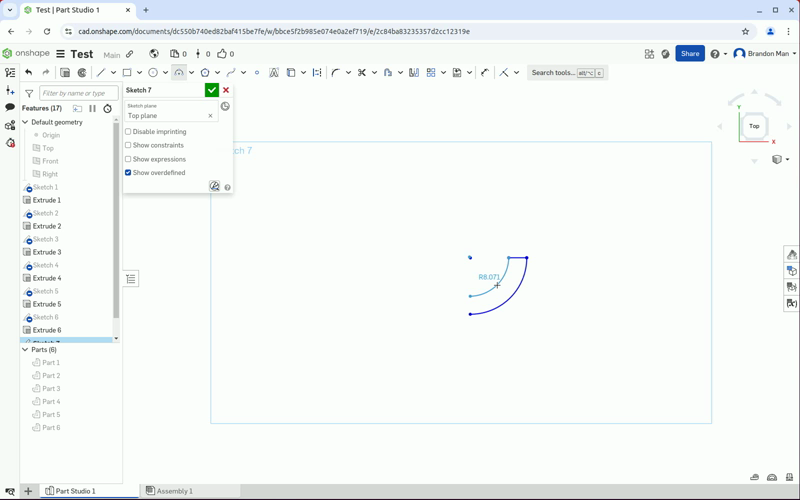
key_up(shift)
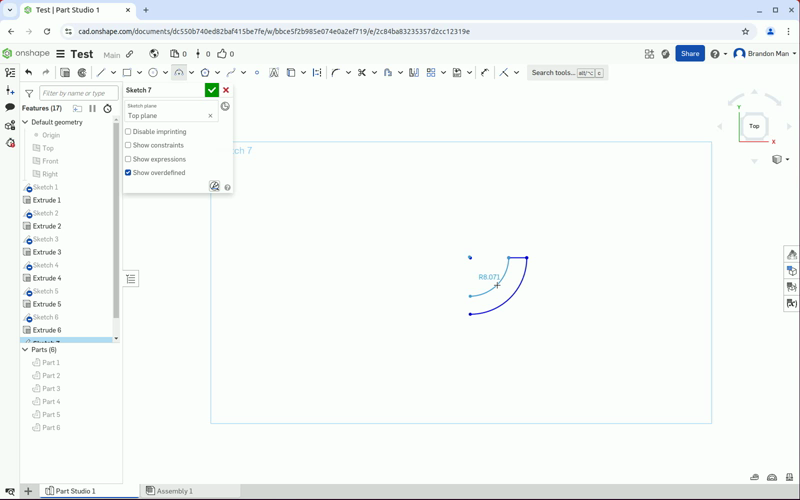
key(esc)
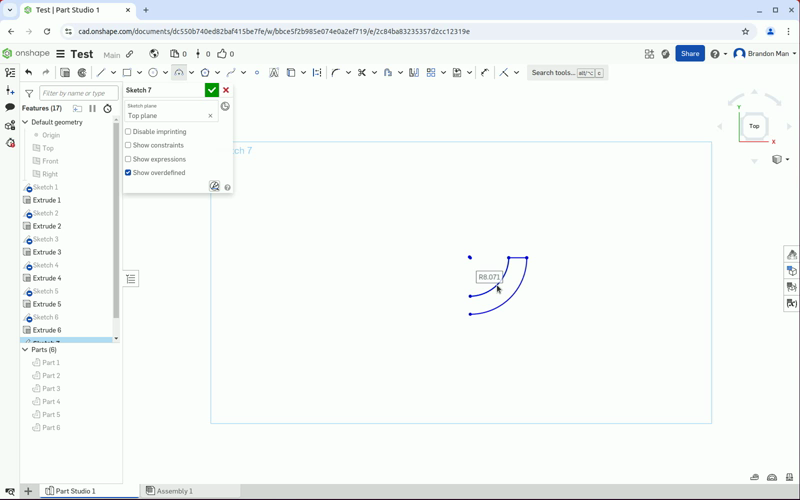
key(l)
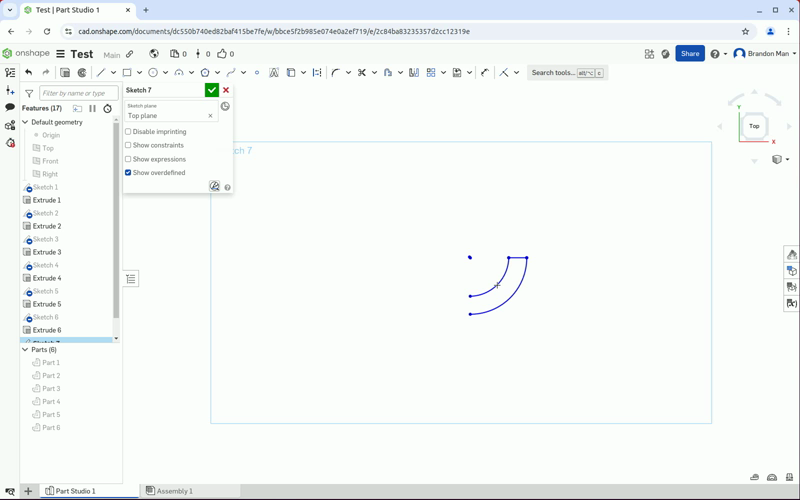
mouse_move(470, 296)
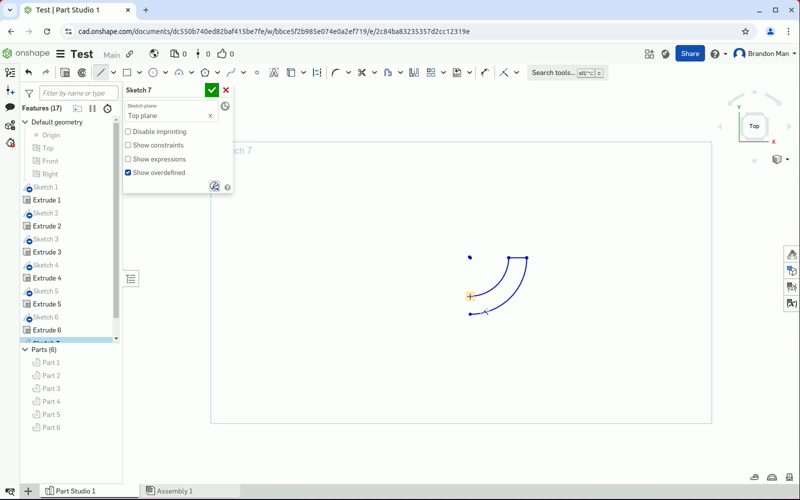
click(470, 296)
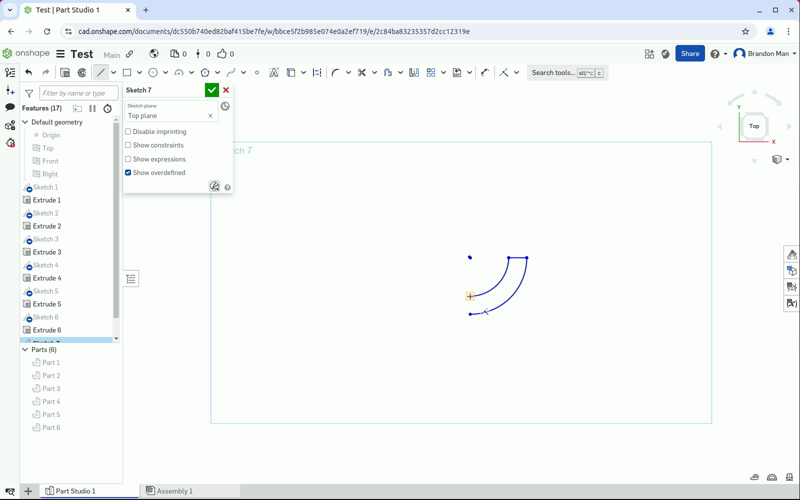
mouse_move(500, 296)
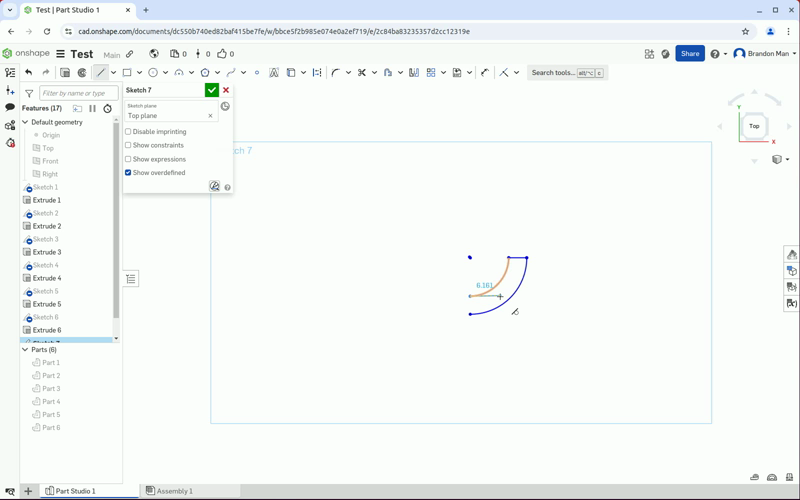
key_down(shift)
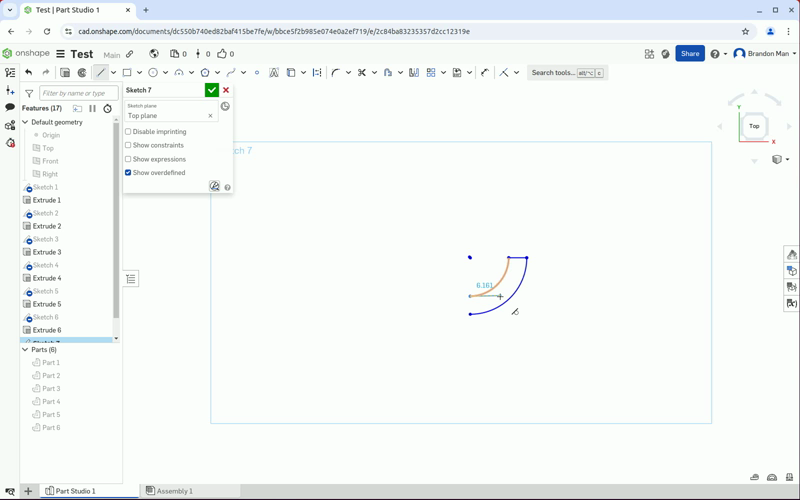
mouse_move(470, 314)
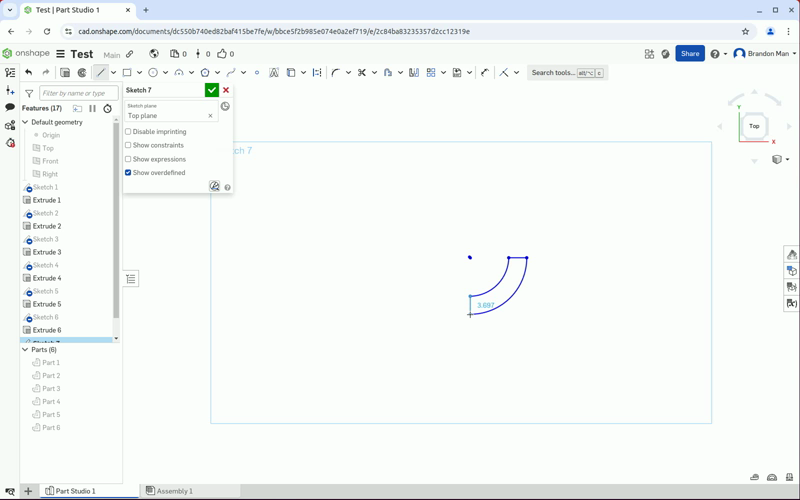
key_up(shift)
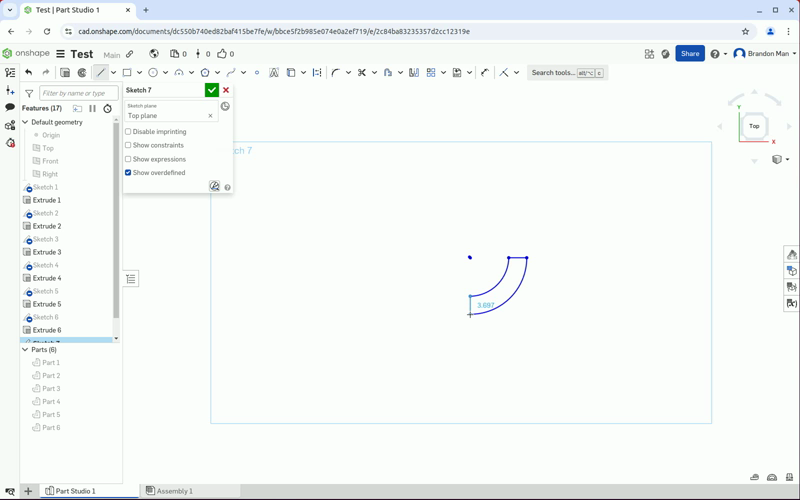
click(470, 314)
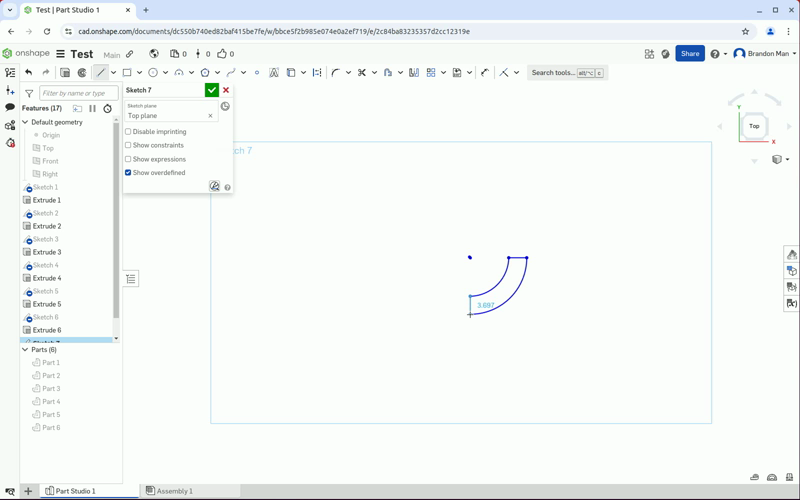
key(esc)
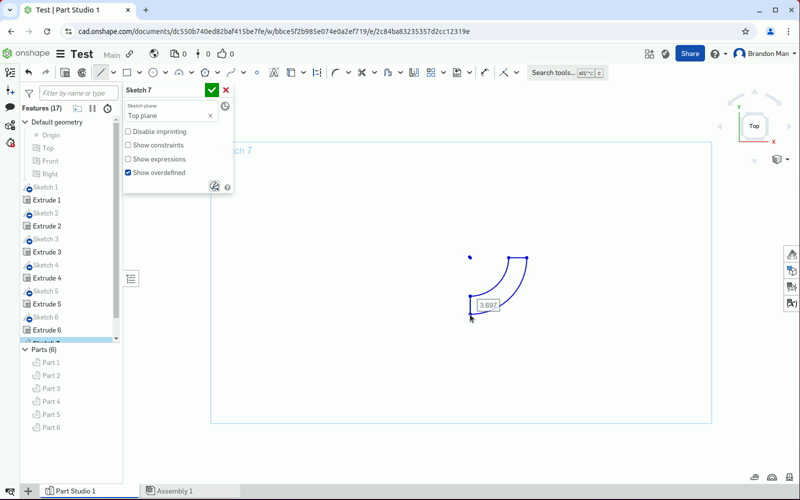
mouse_move(503, 283)
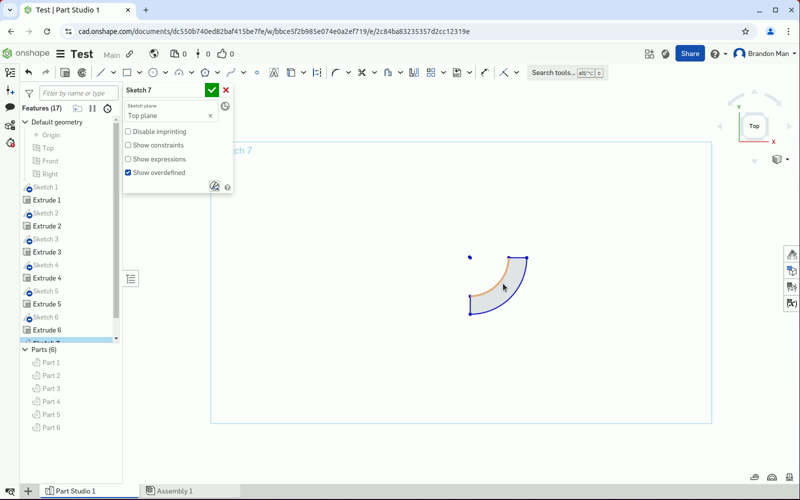
scroll(6)
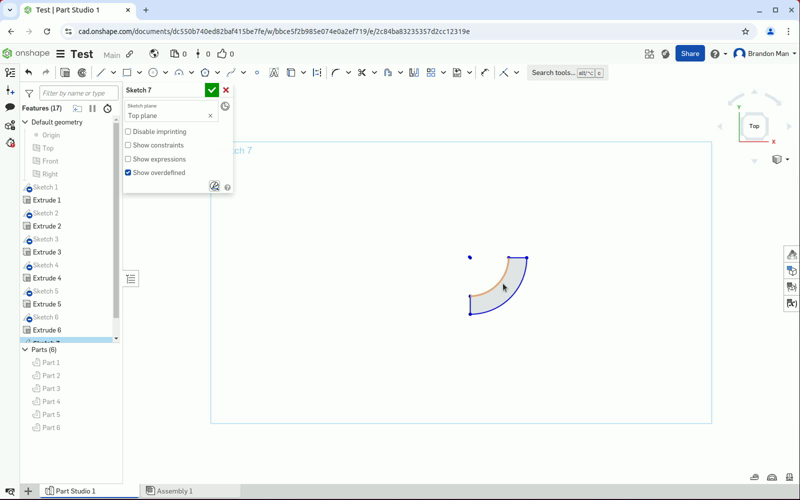
scroll(6)
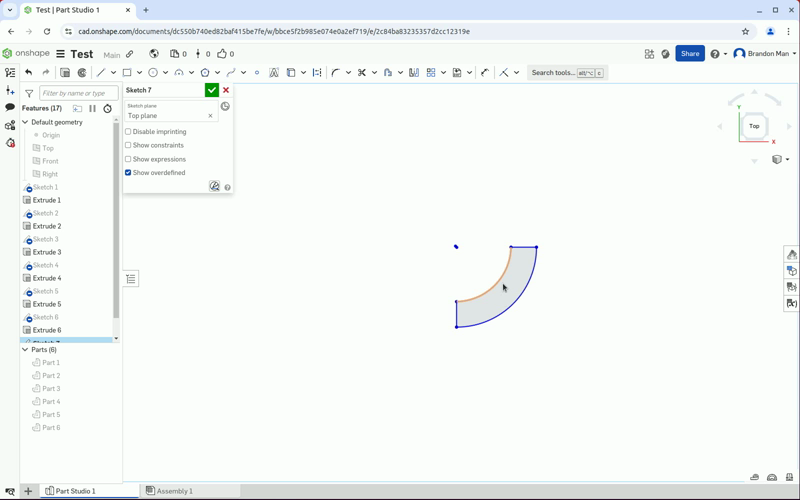
scroll(6)
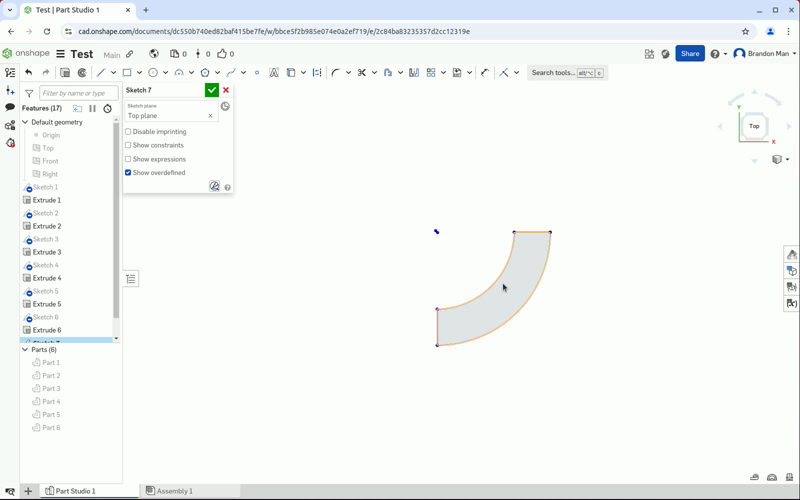
scroll(6)
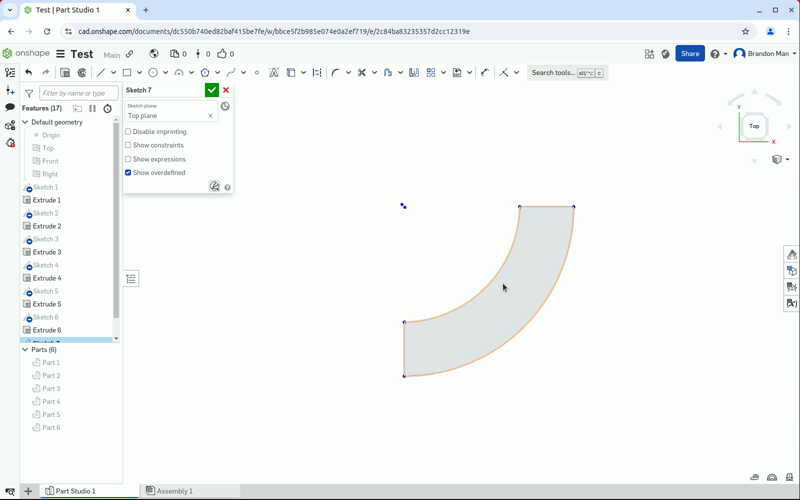
scroll(6)
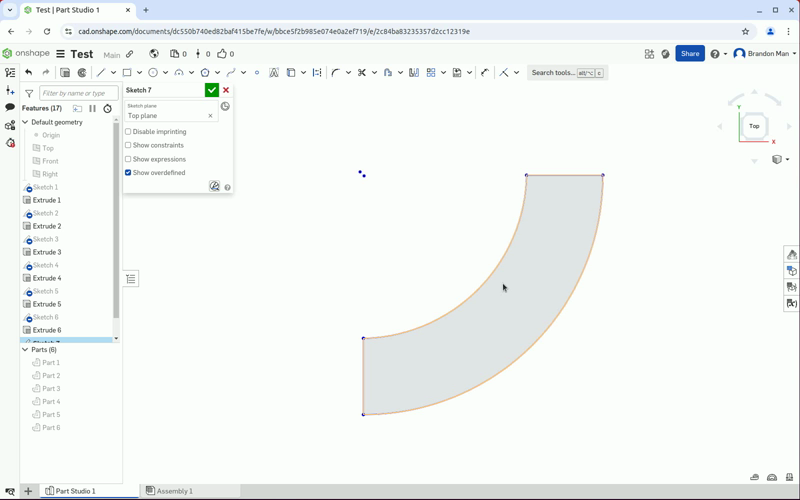
scroll(6)
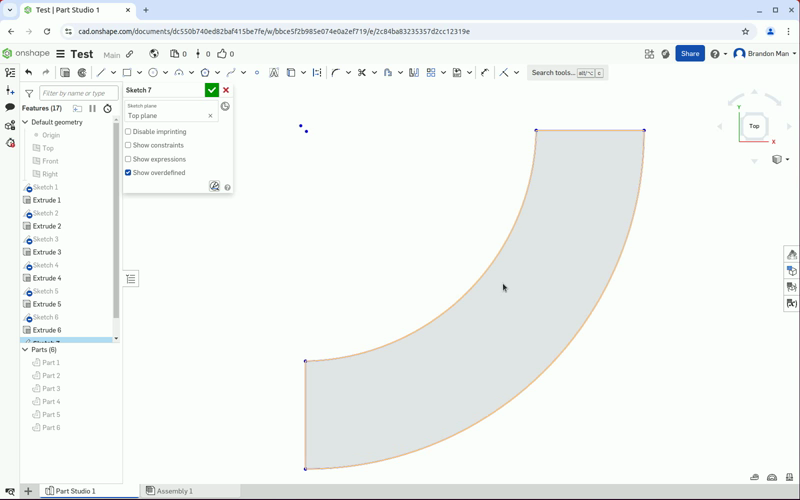
scroll(6)
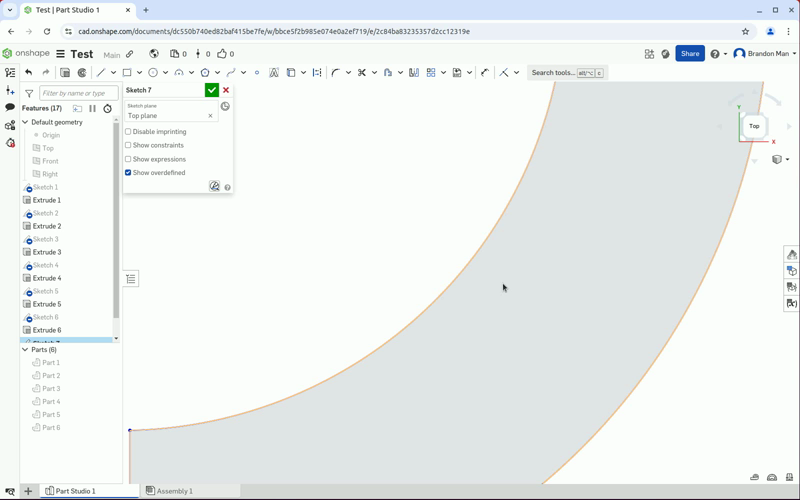
click(503, 283)
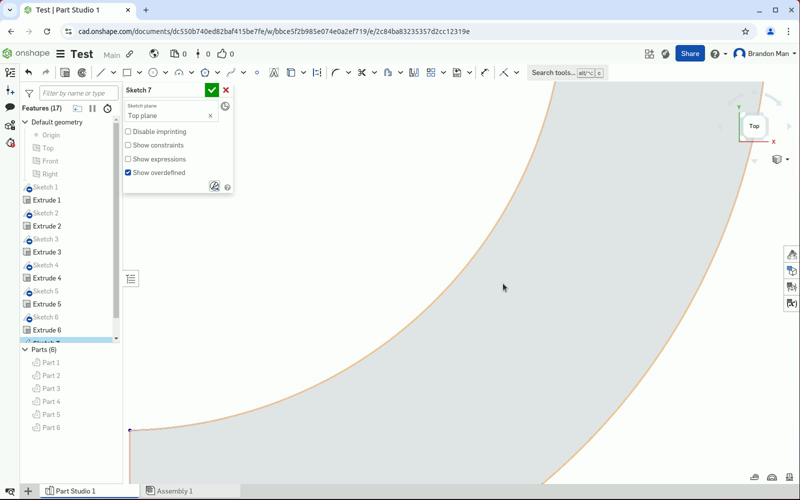
scroll(-6)
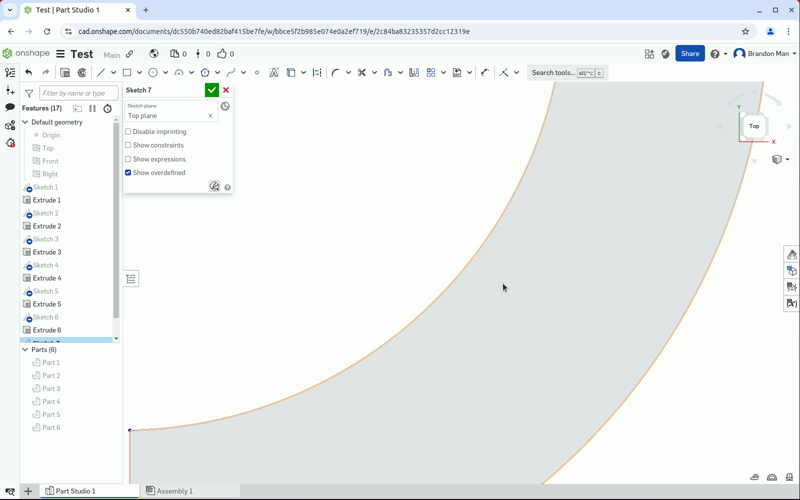
scroll(-6)
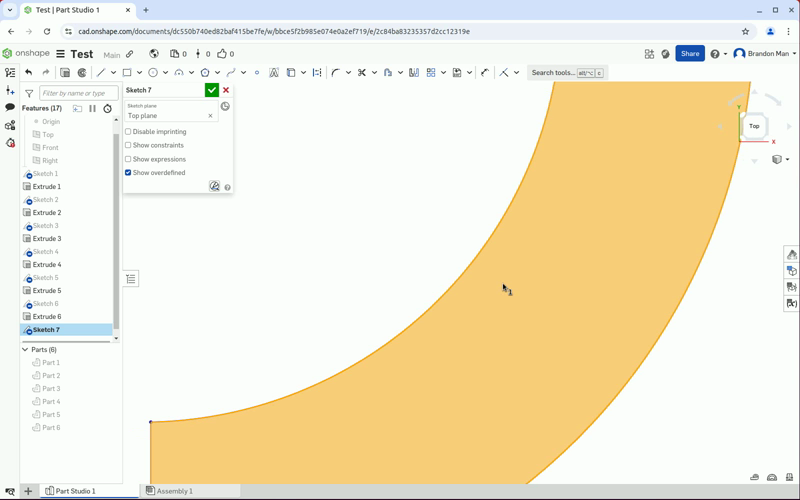
scroll(-6)
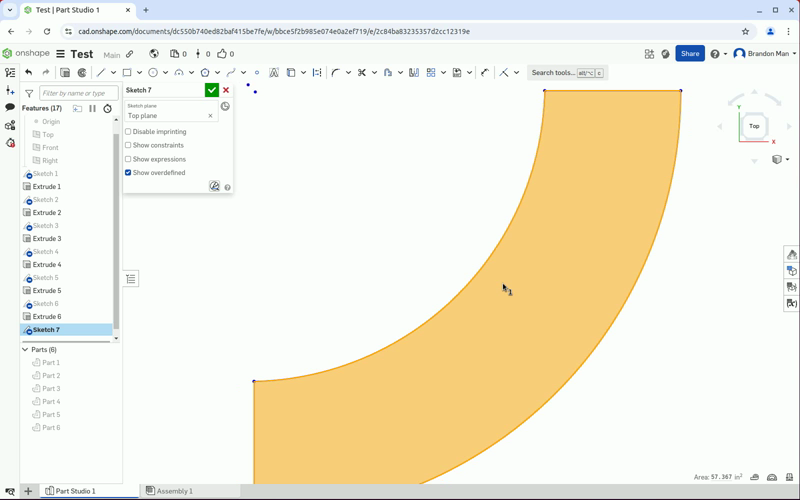
scroll(-6)
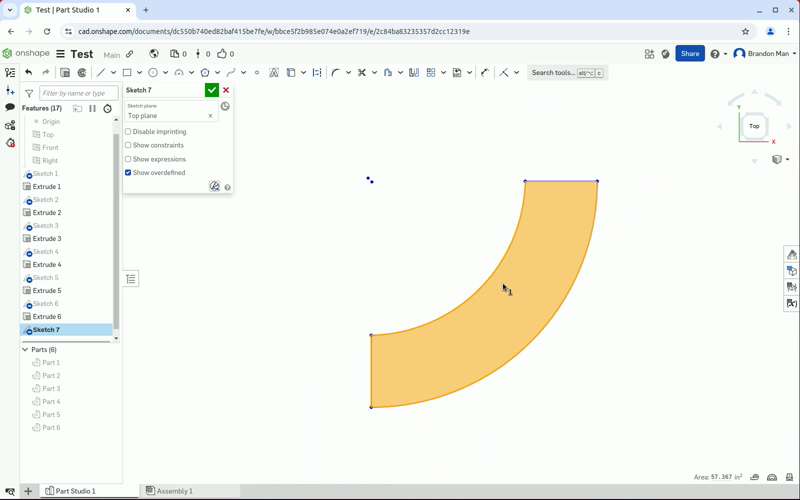
scroll(-6)
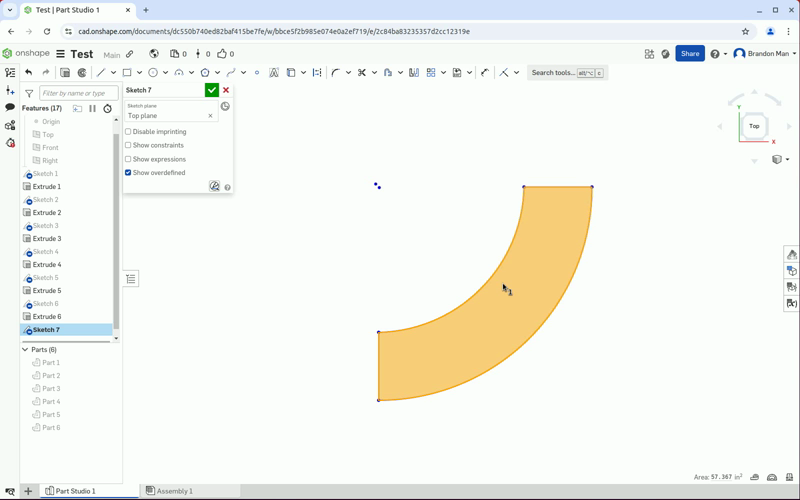
scroll(-6)
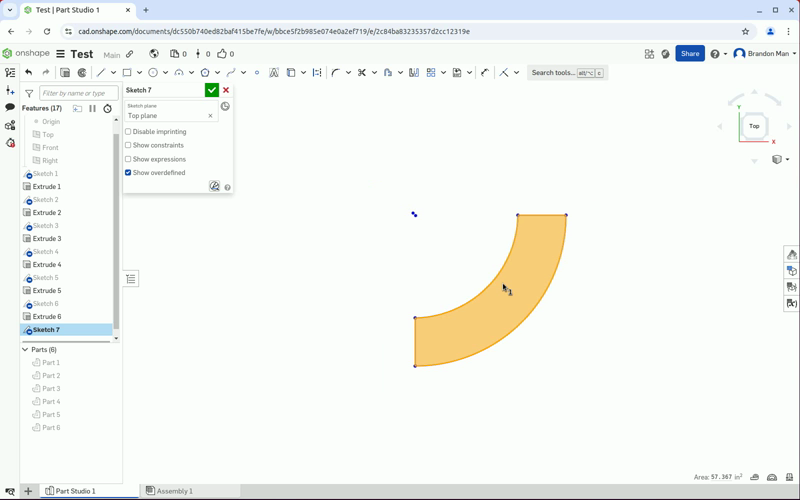
scroll(-6)
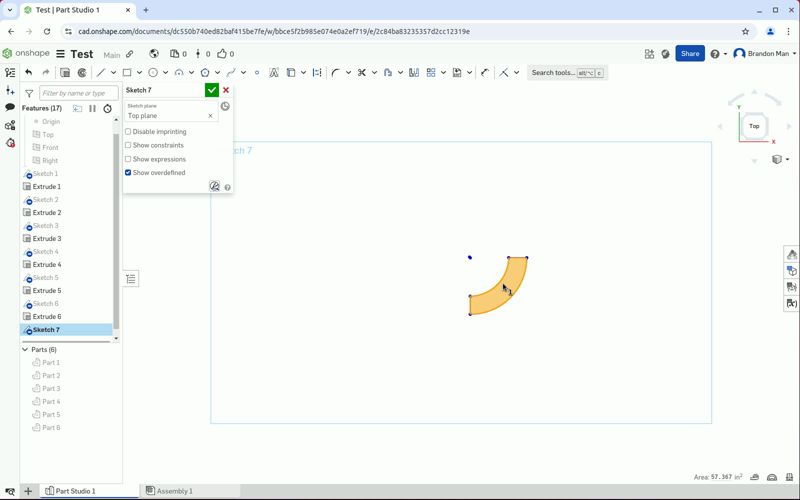
mouse_move(73, 352)
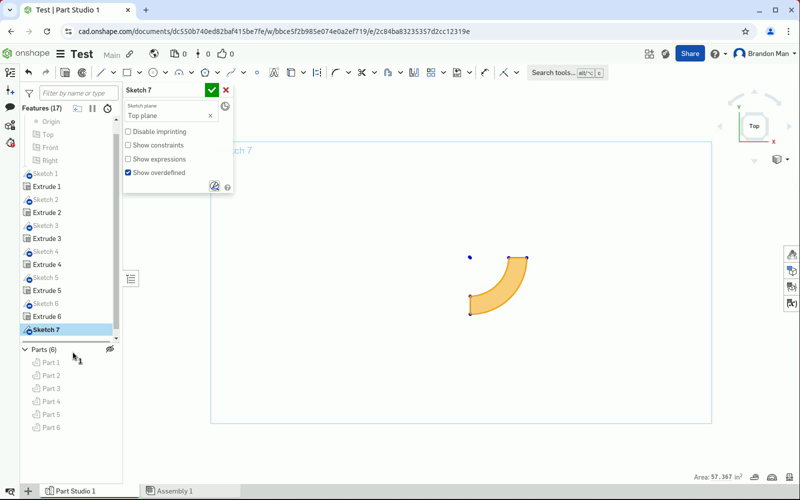
key(shift+y)
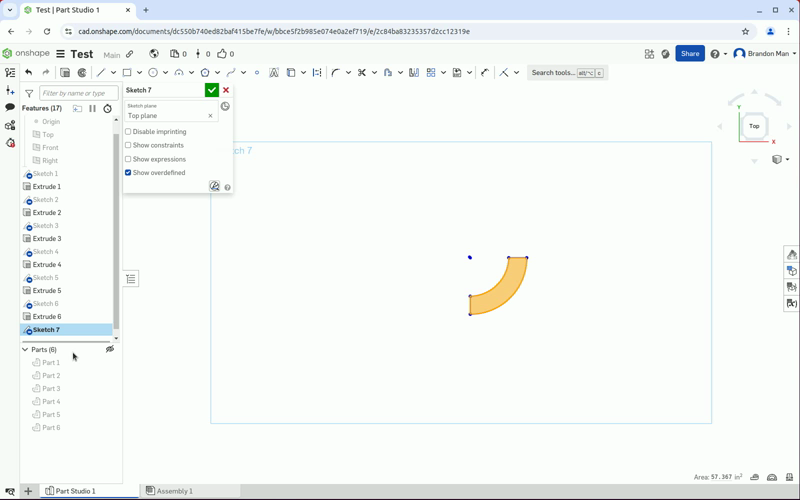
key(shift+e)
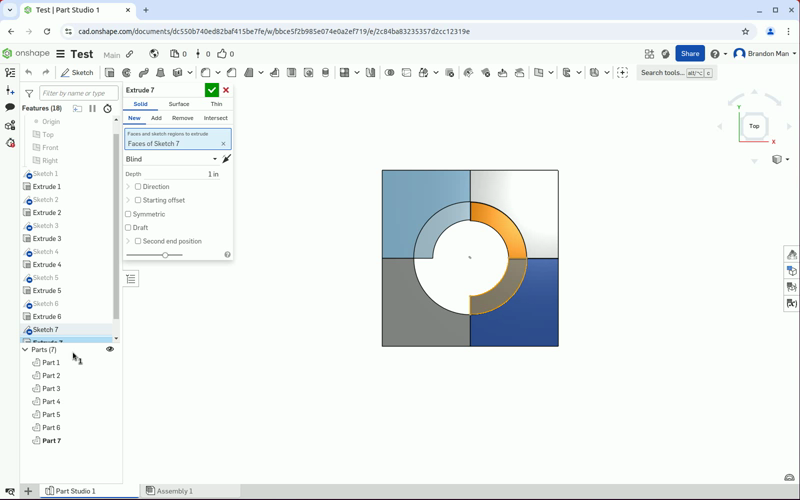
mouse_move(143, 106)
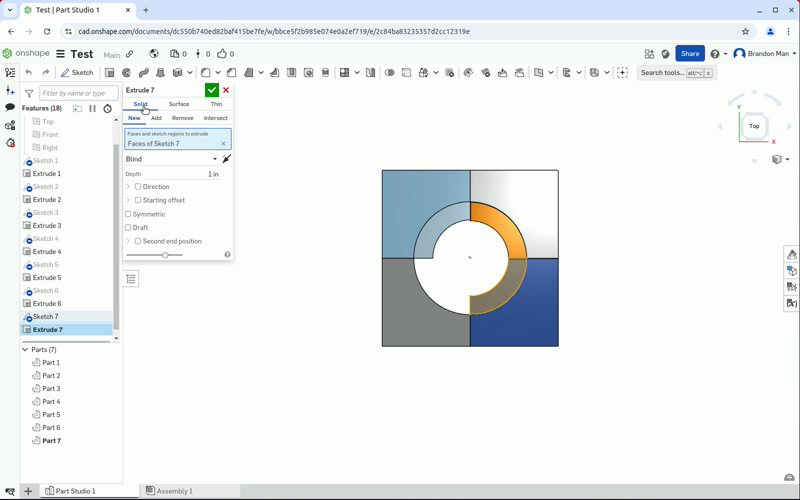
click(143, 106)
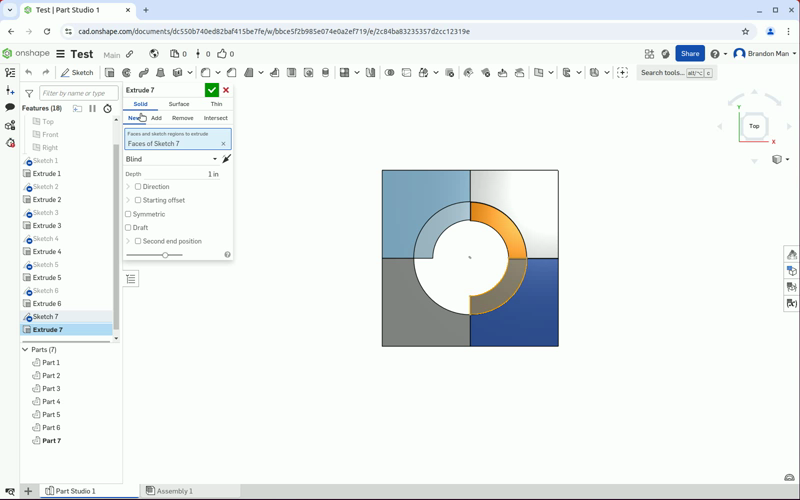
mouse_move(137, 120)
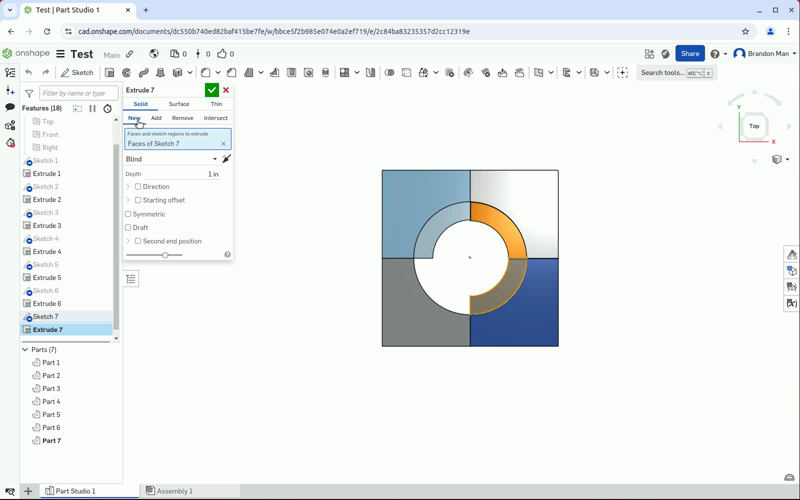
click(137, 120)
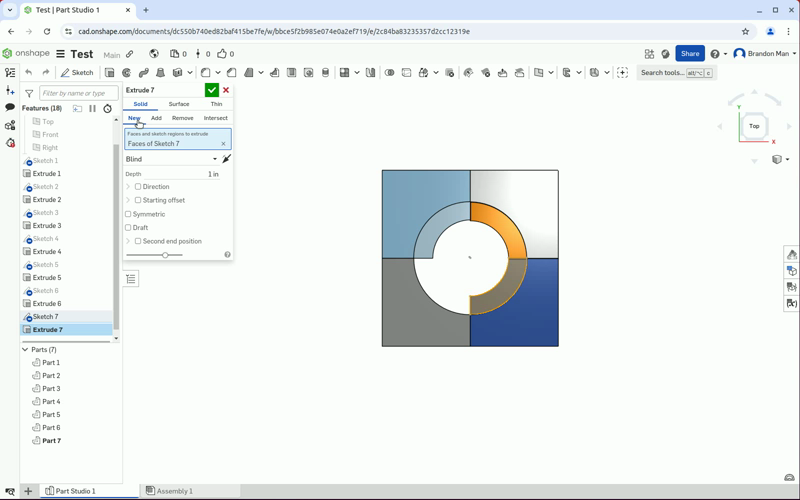
key(tab, 4)
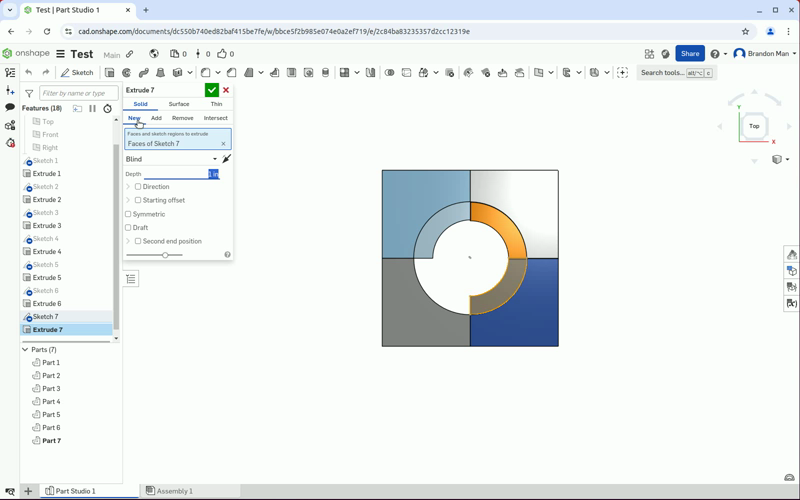
text(18.053)
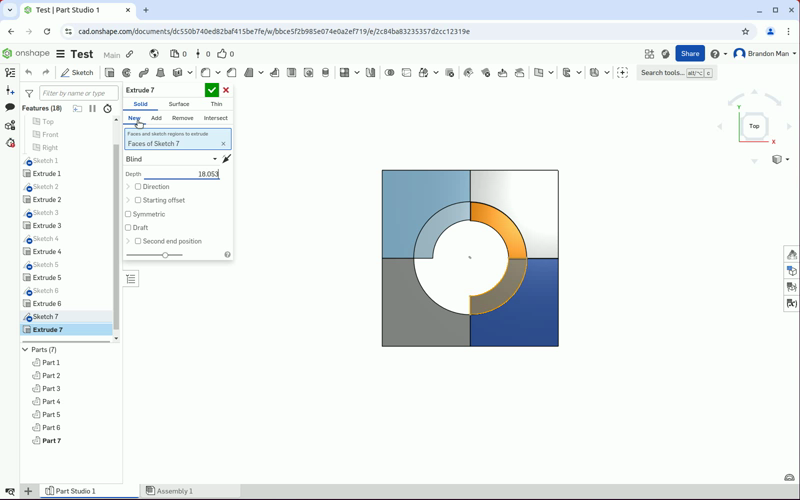
key(enter)
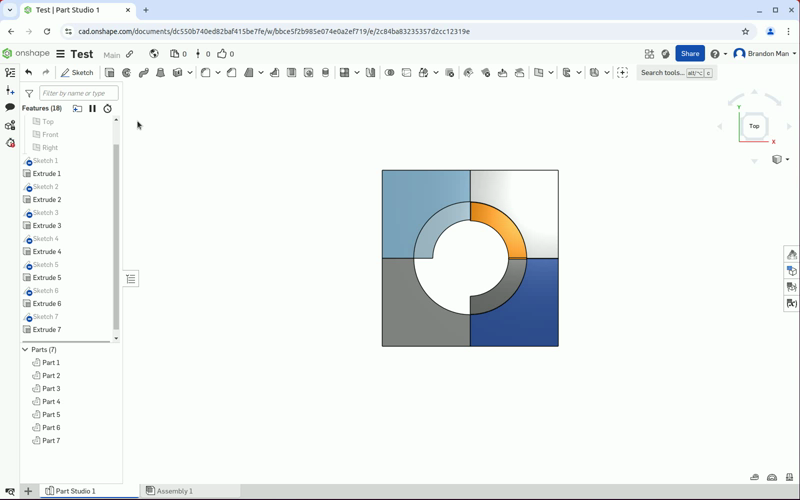
key(shift+h)
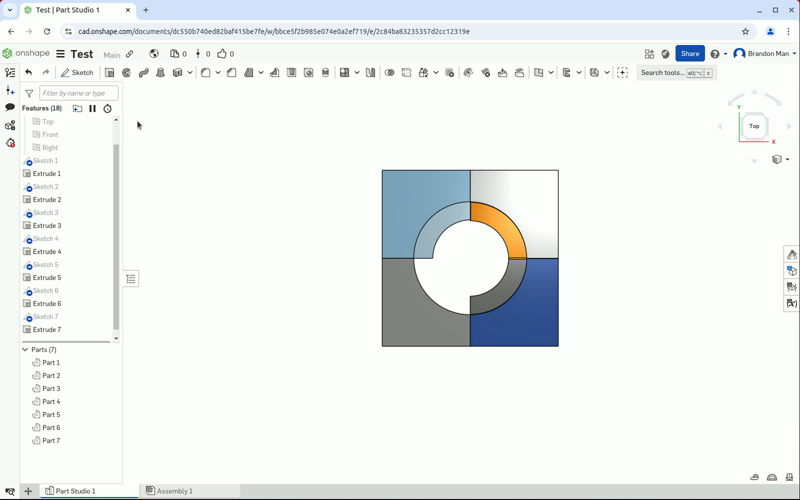
key(shift+h)
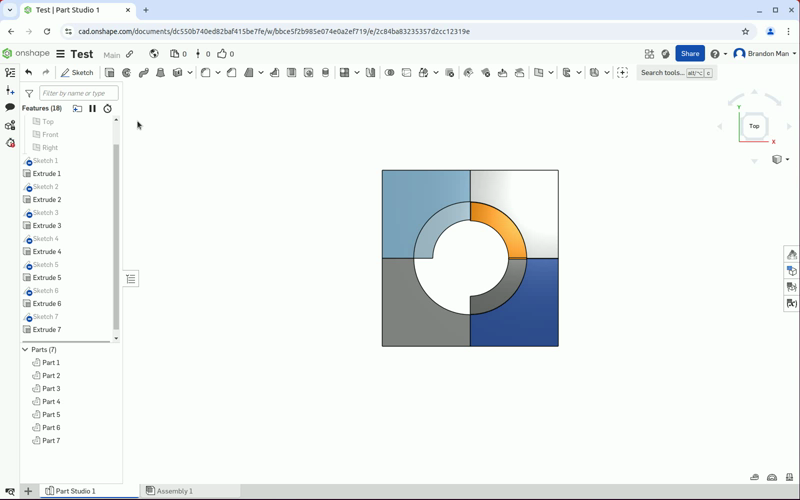
mouse_move(69, 163)
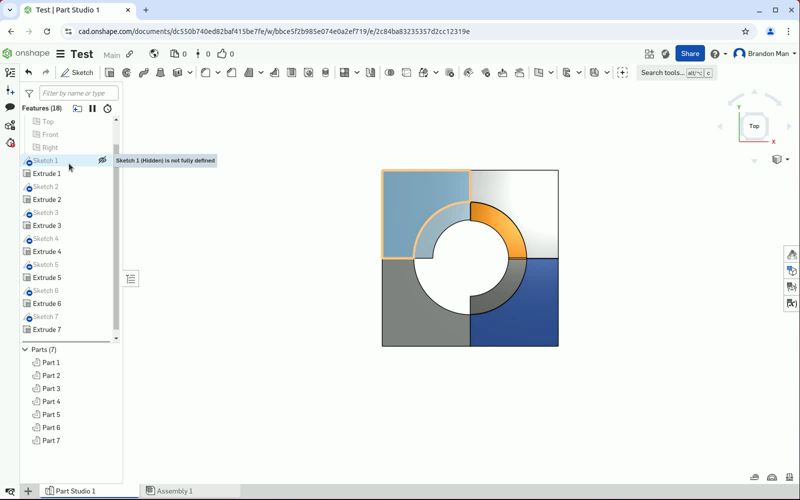
click(69, 163)
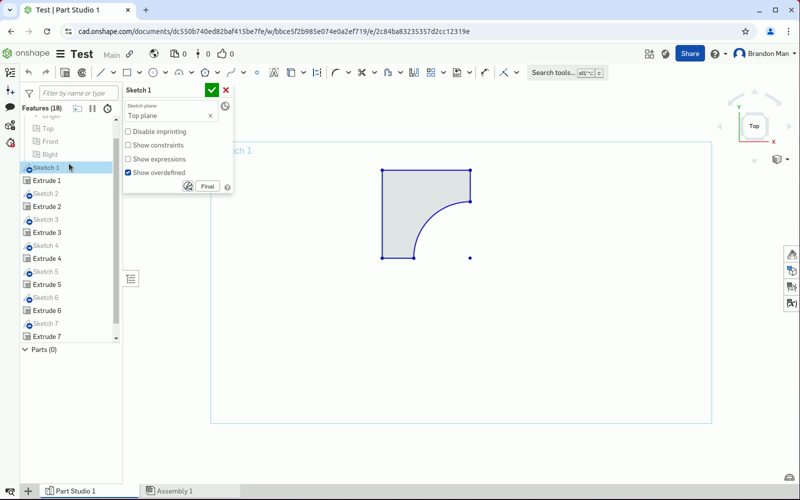
mouse_move(229, 92)
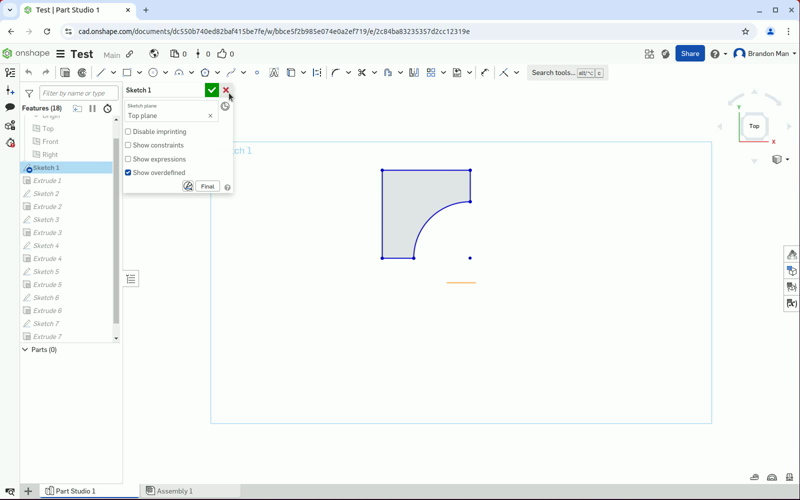
click(229, 92)
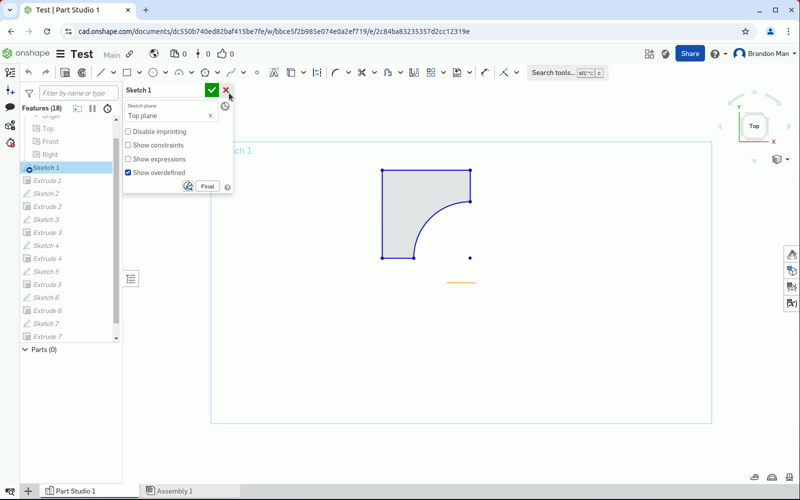
key(shift+s)
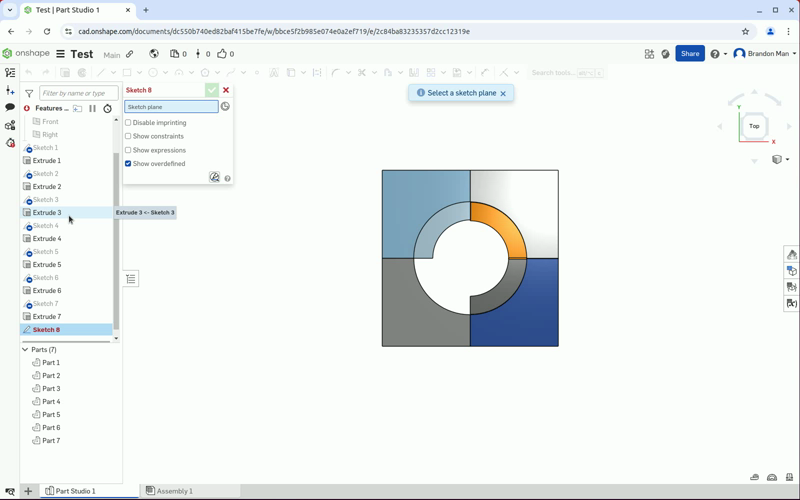
scroll(3)
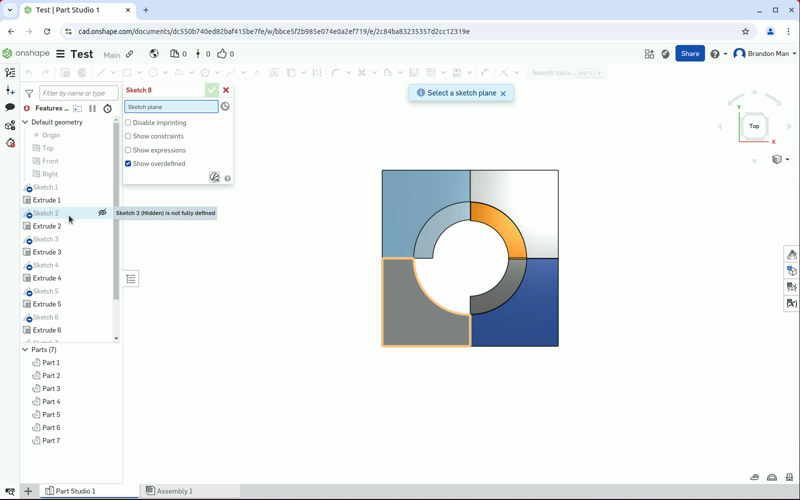
mouse_move(69, 150)
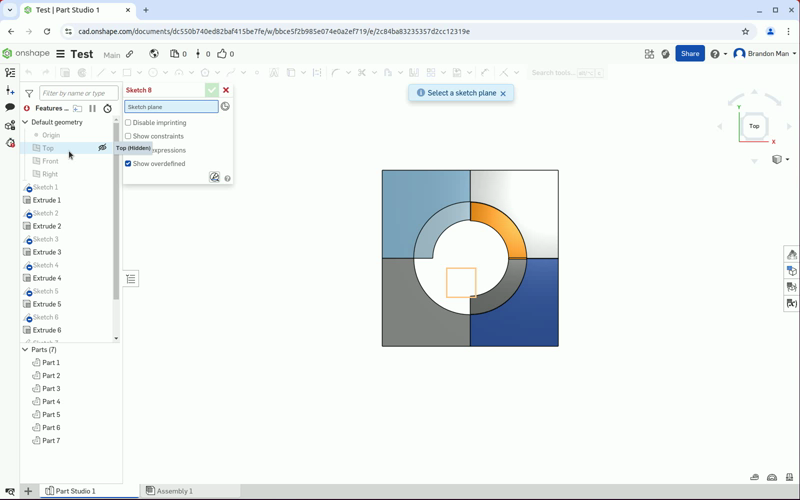
click(69, 150)
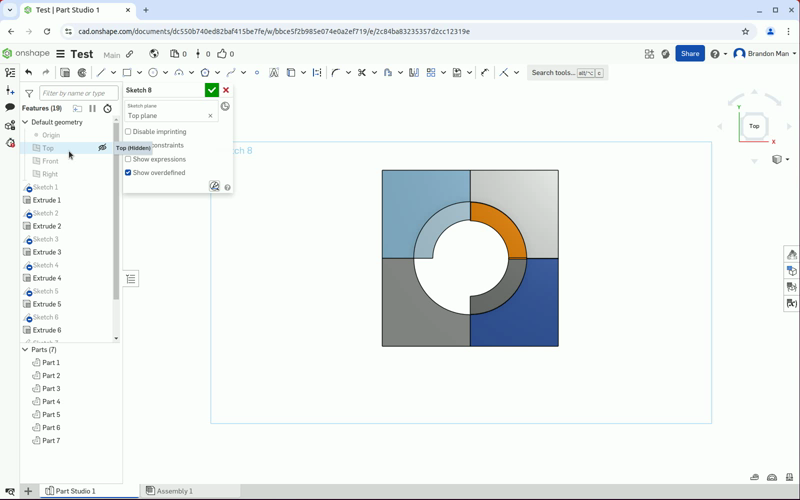
mouse_move(73, 352)
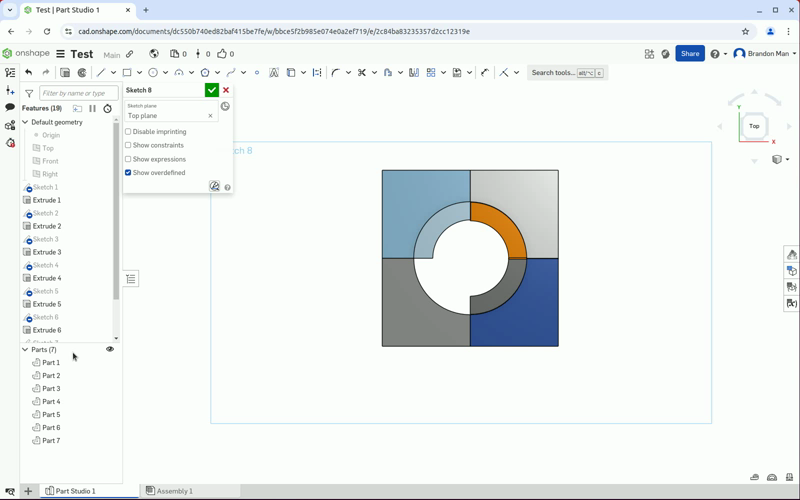
key(y)
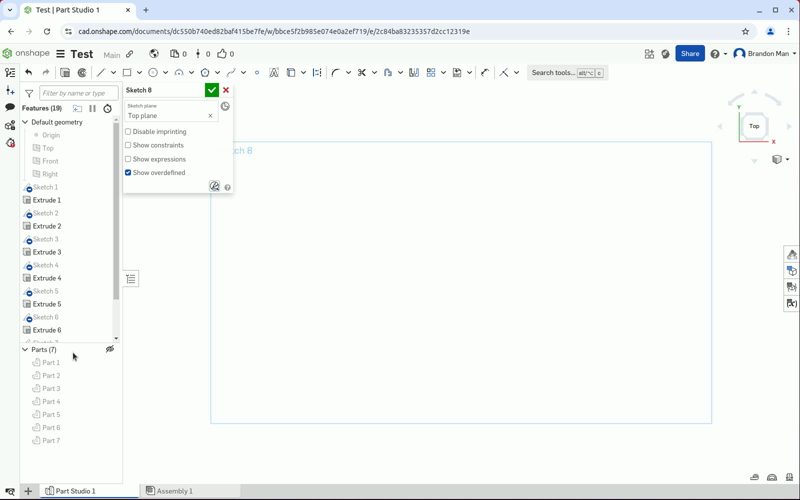
key(a)
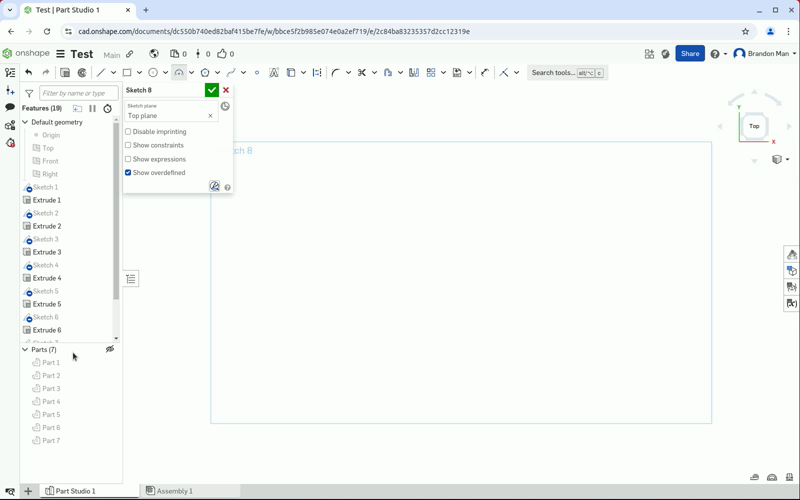
key_down(shift)
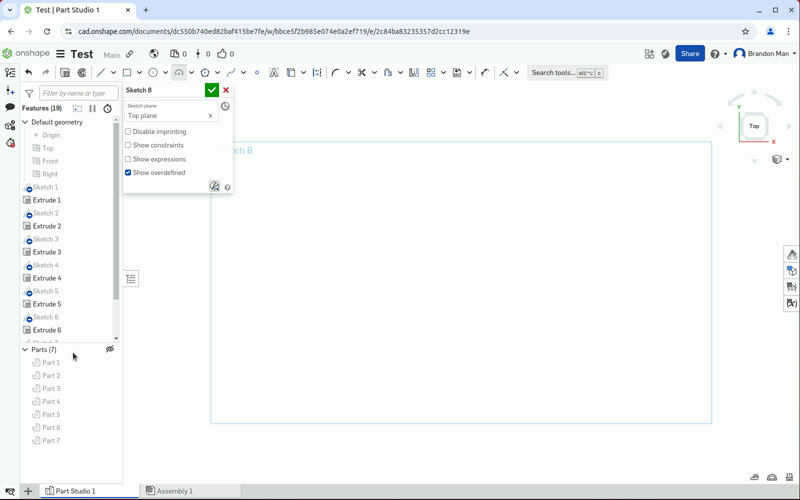
mouse_move(413, 258)
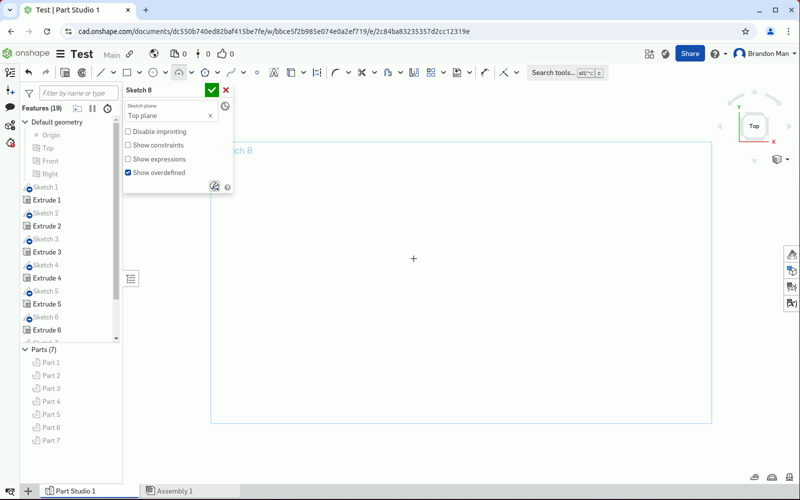
click(413, 258)
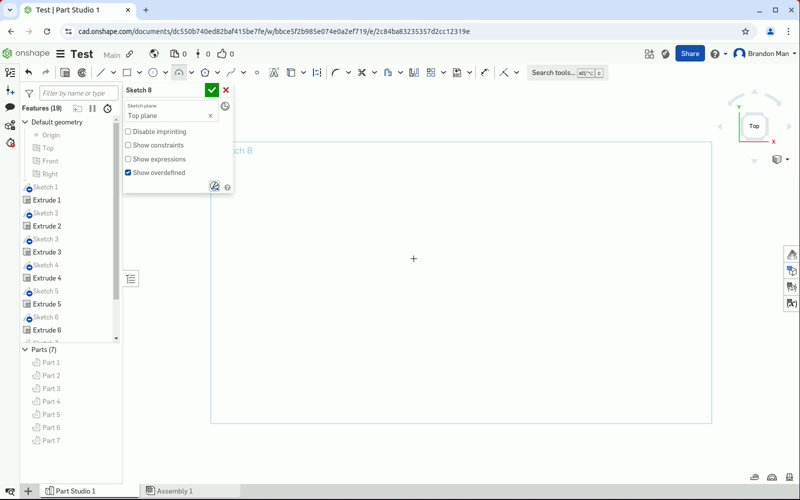
key_up(shift)
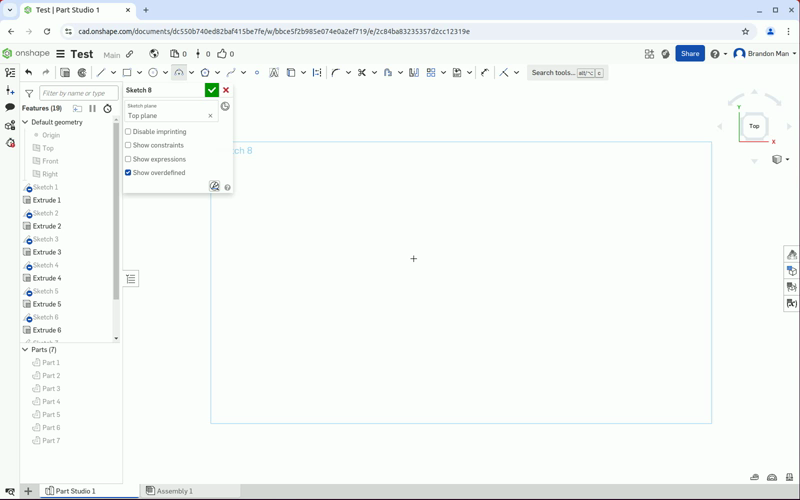
key_down(shift)
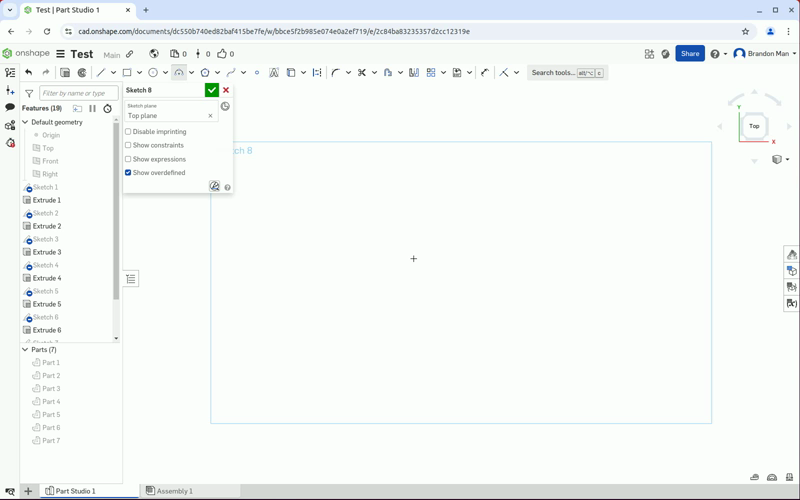
mouse_move(470, 315)
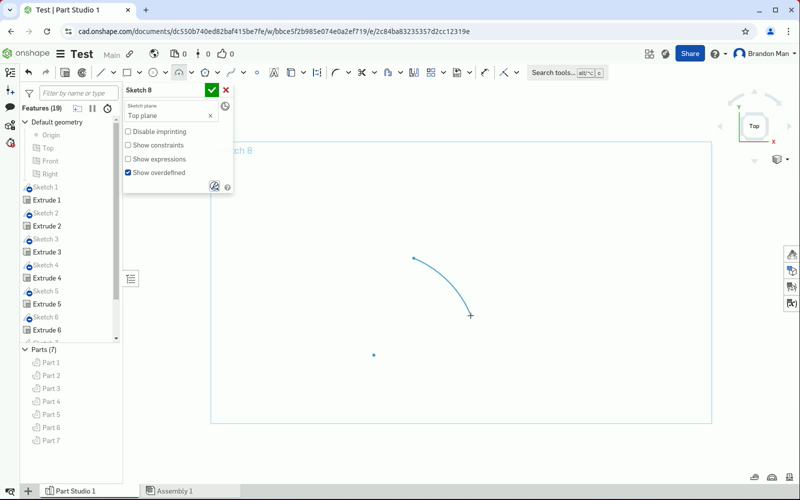
click(470, 315)
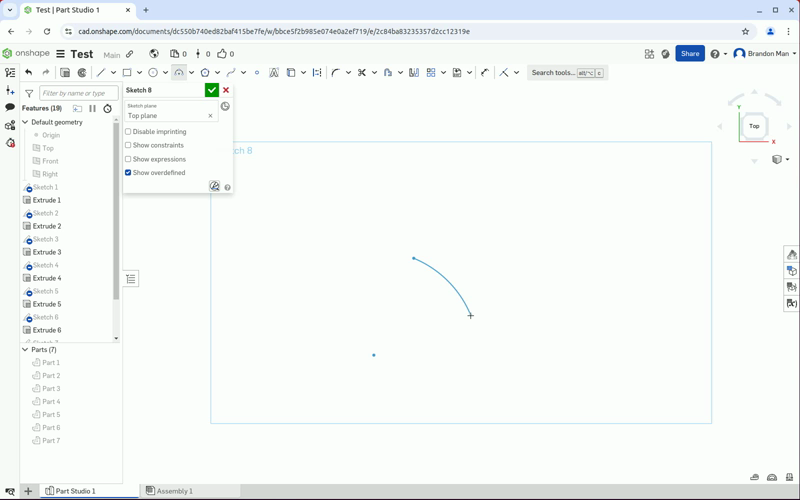
mouse_move(430, 298)
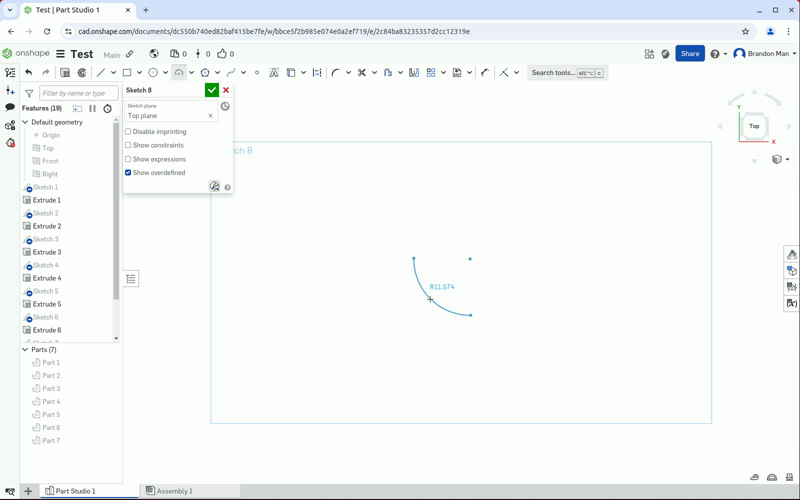
click(430, 298)
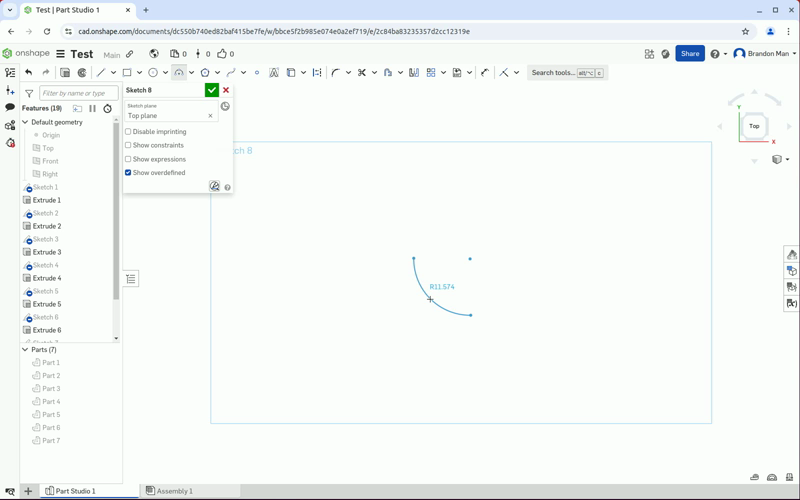
key_up(shift)
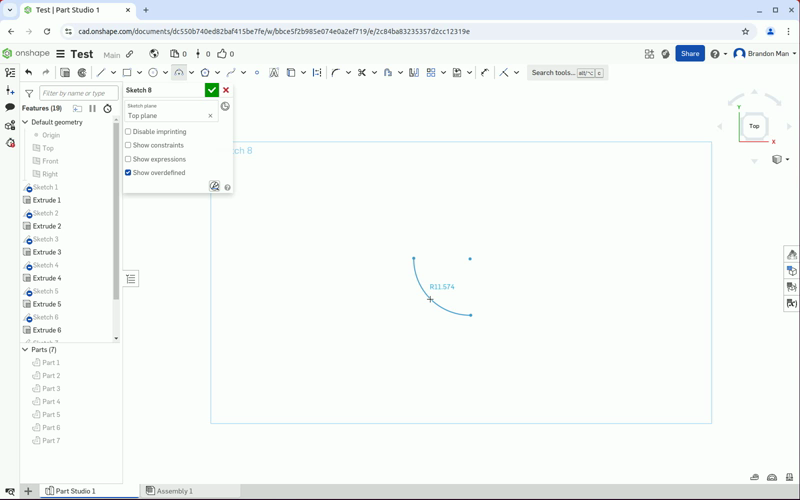
key(esc)
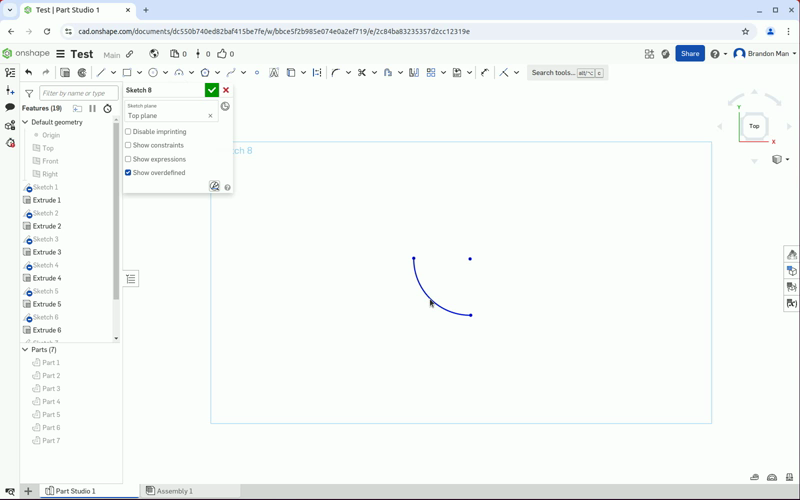
key(l)
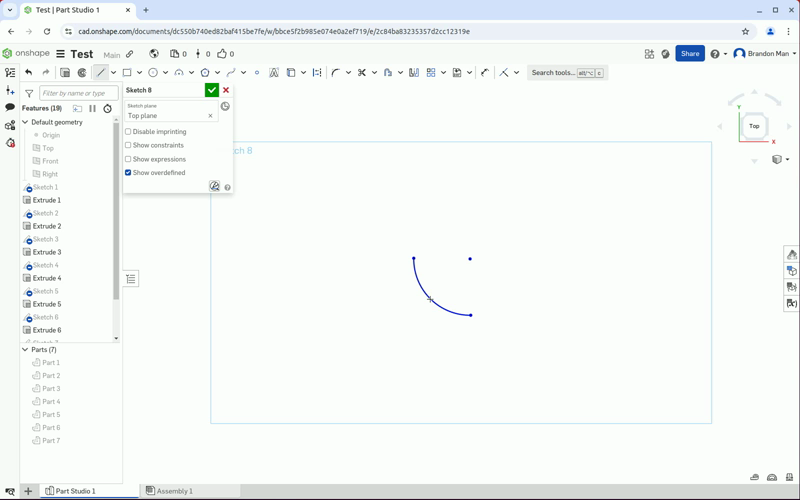
mouse_move(470, 315)
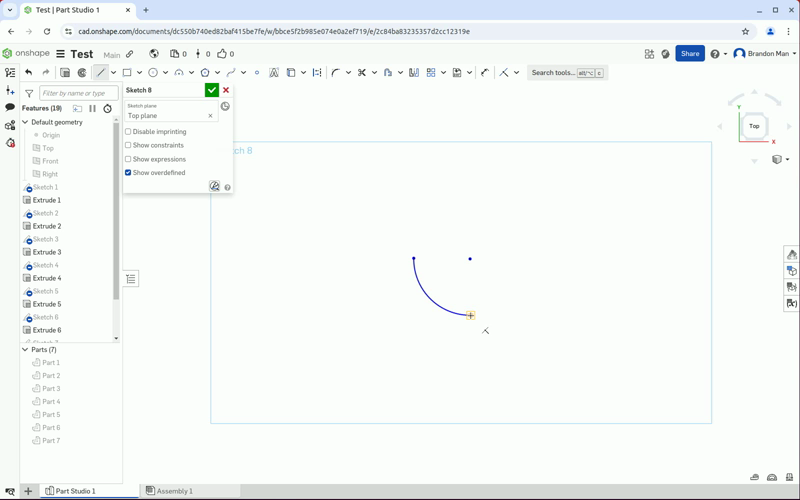
click(470, 315)
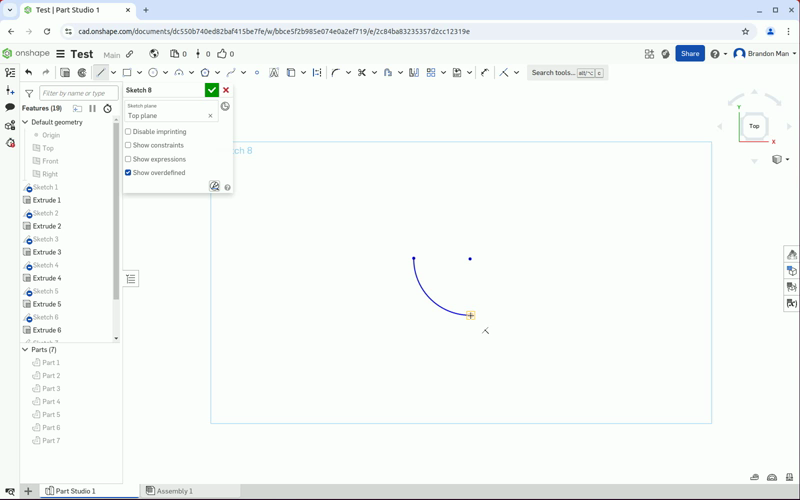
key_down(shift)
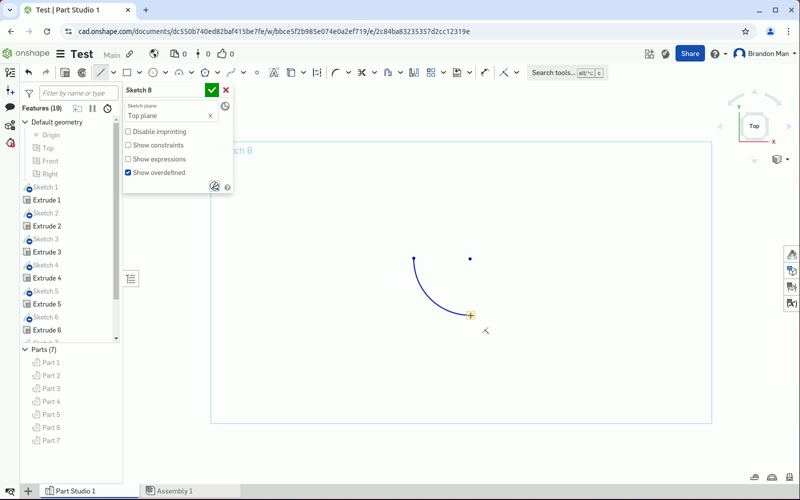
mouse_move(500, 315)
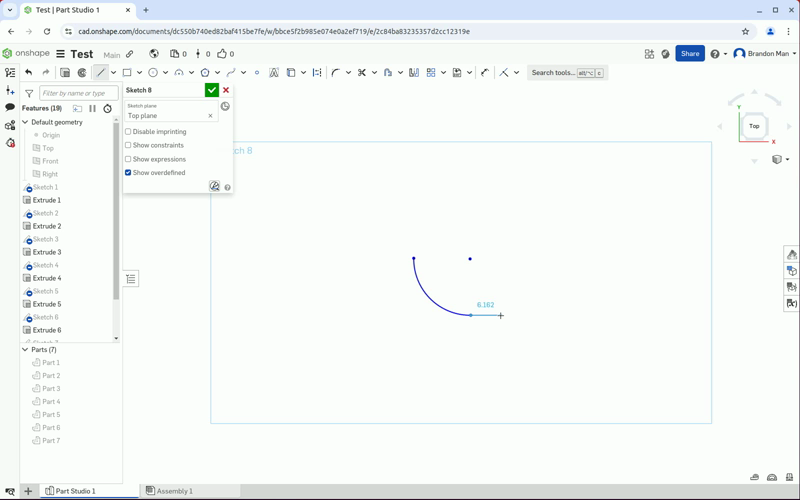
mouse_move(470, 296)
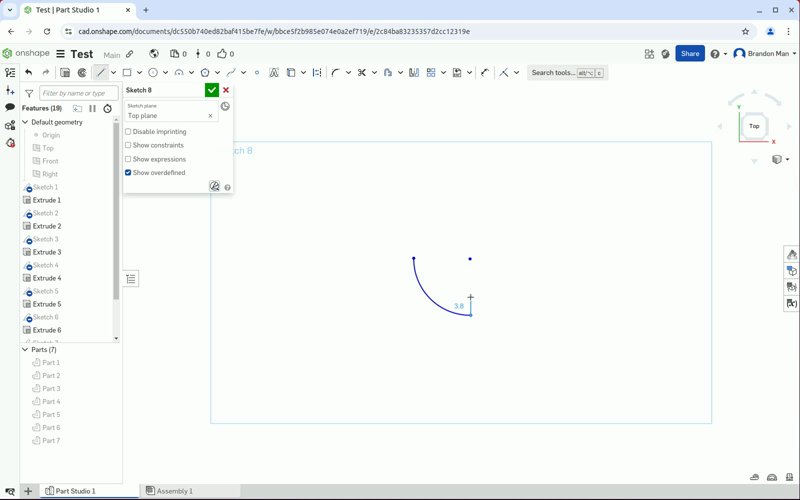
click(470, 296)
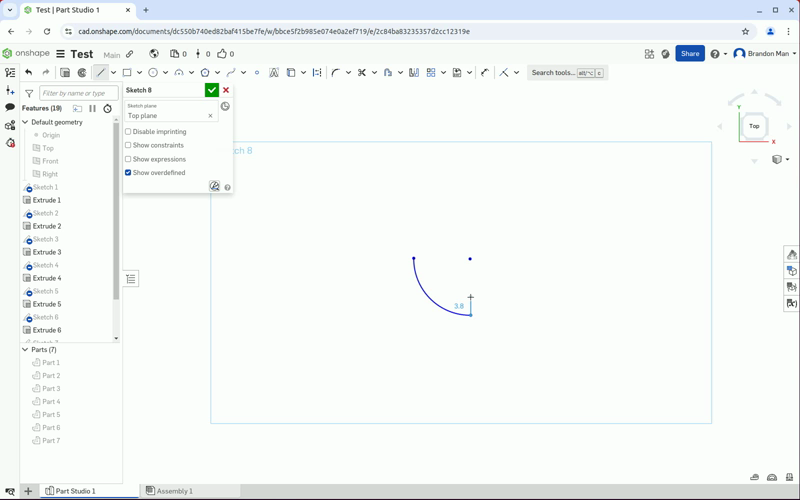
key_up(shift)
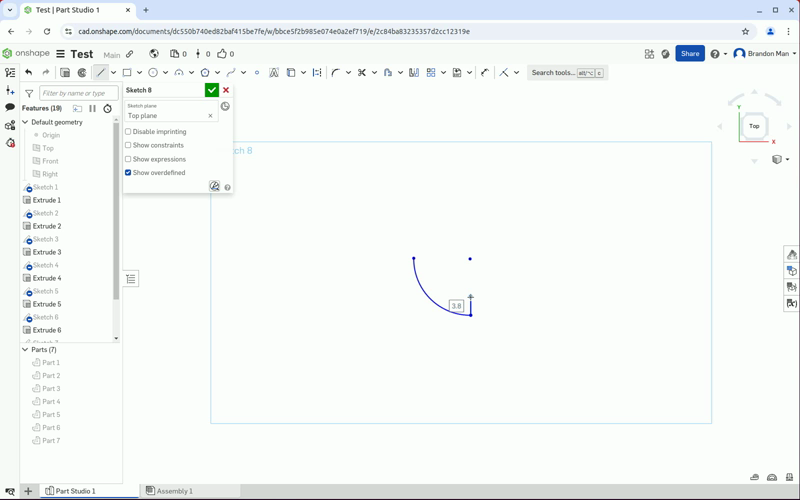
key(esc)
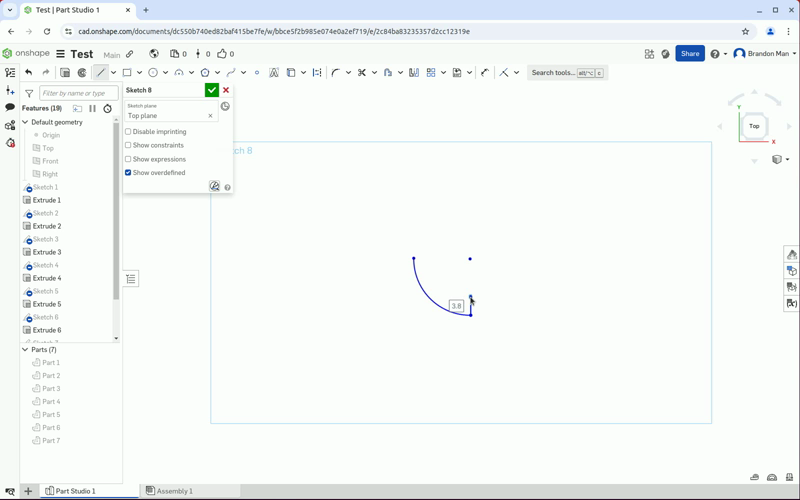
key(a)
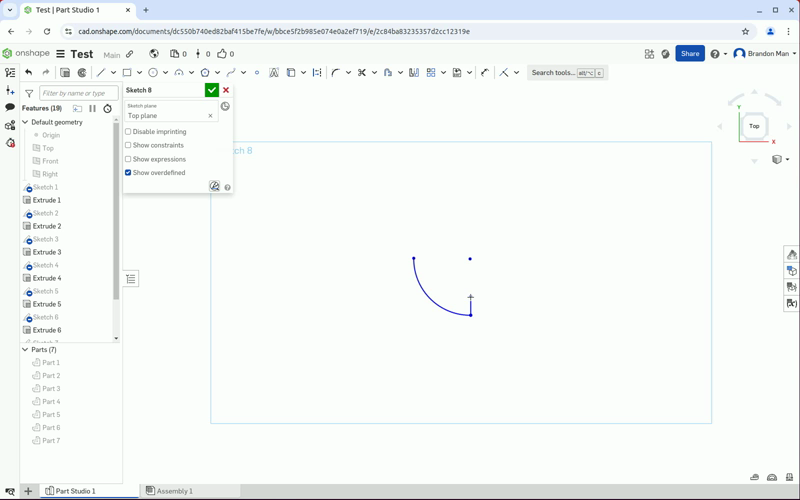
mouse_move(470, 296)
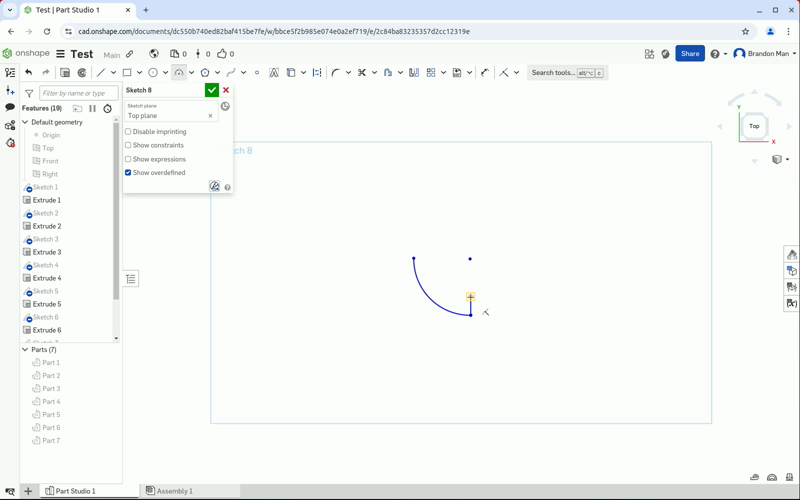
click(470, 296)
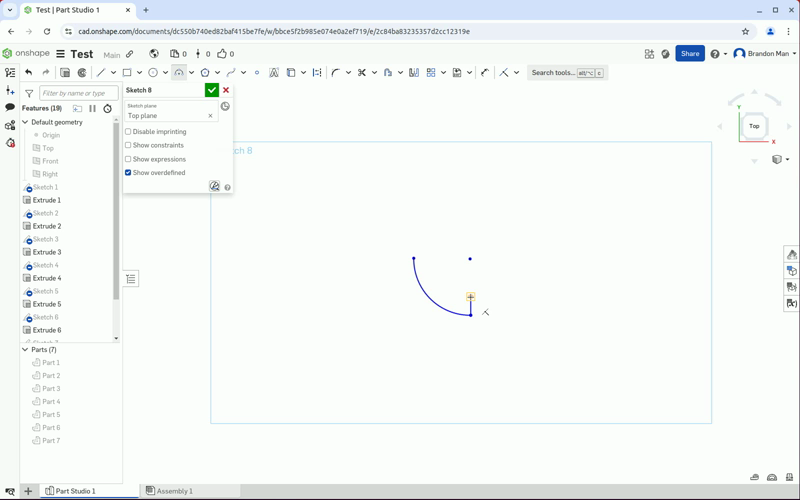
key_down(shift)
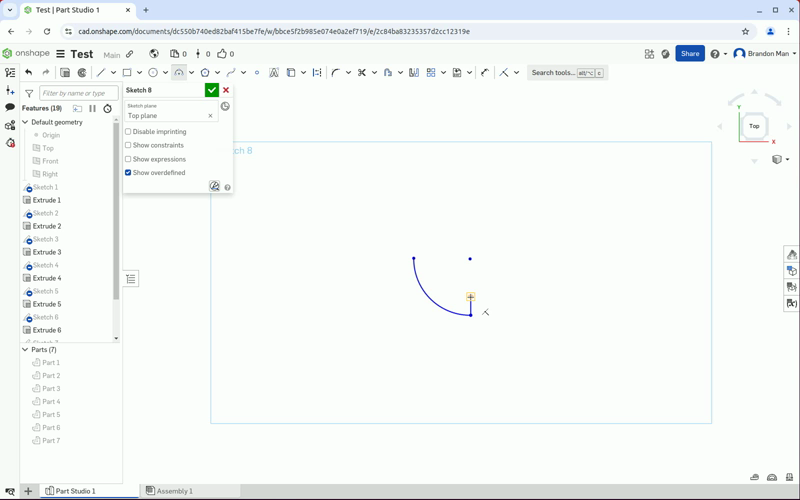
mouse_move(432, 258)
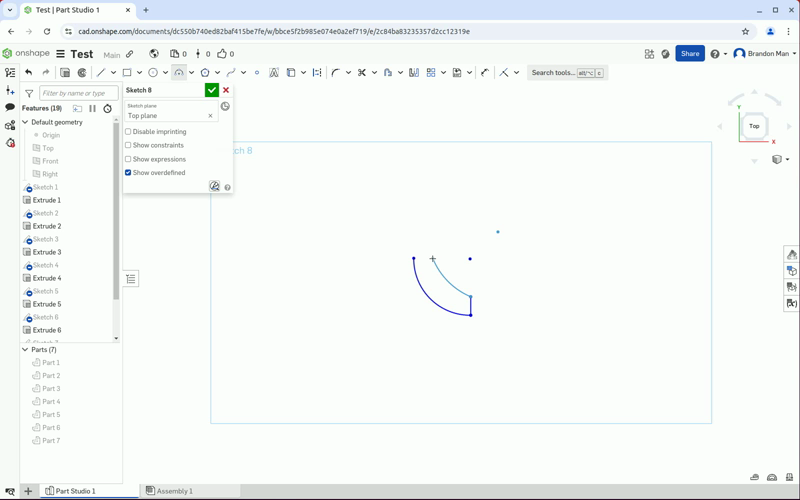
click(432, 258)
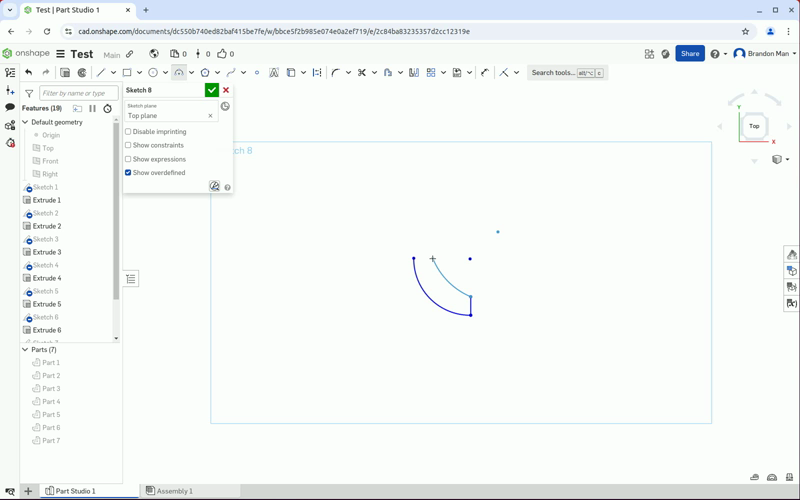
mouse_move(443, 285)
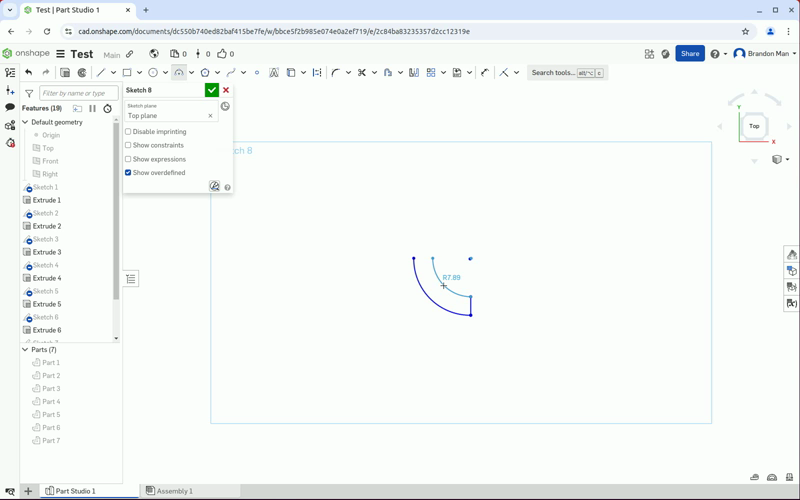
click(443, 285)
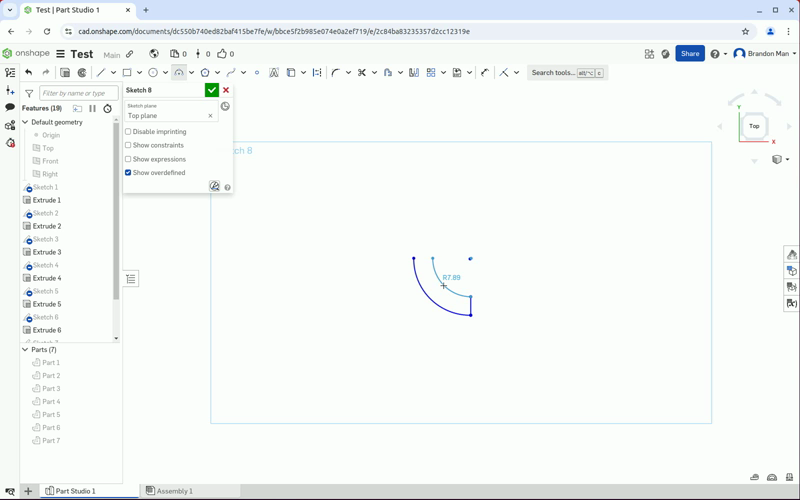
key_up(shift)
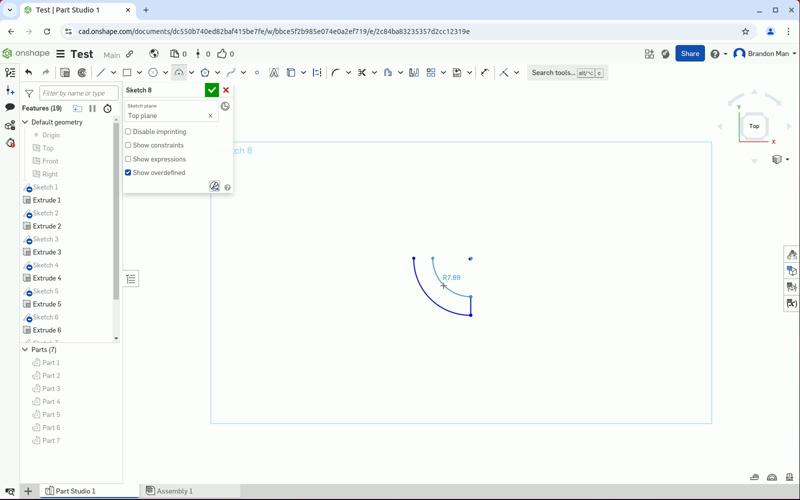
key(esc)
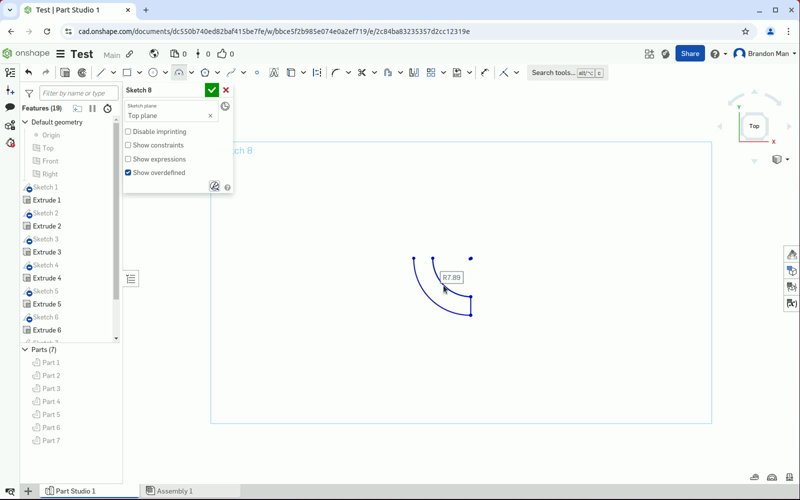
key(l)
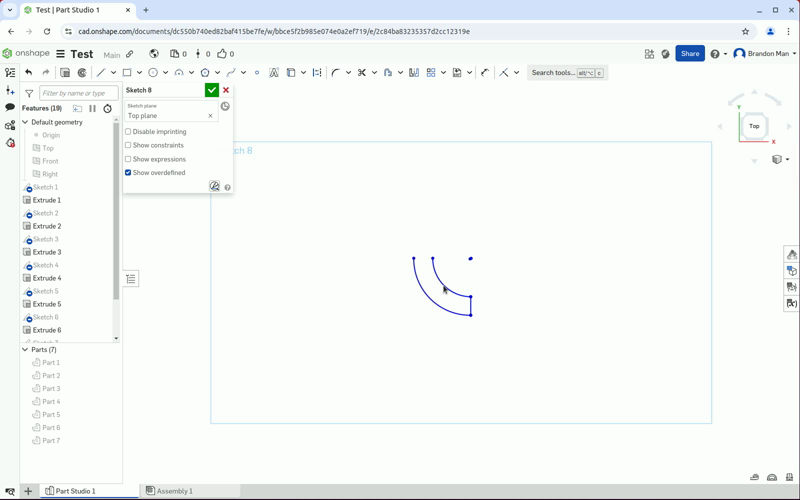
mouse_move(432, 258)
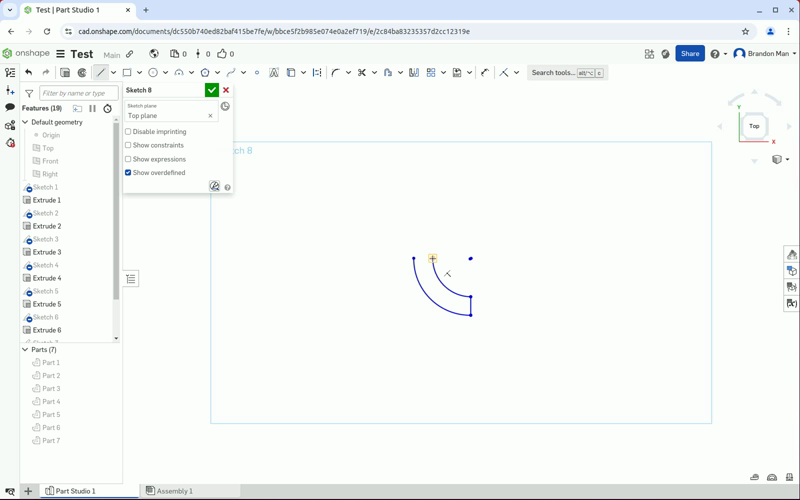
click(432, 258)
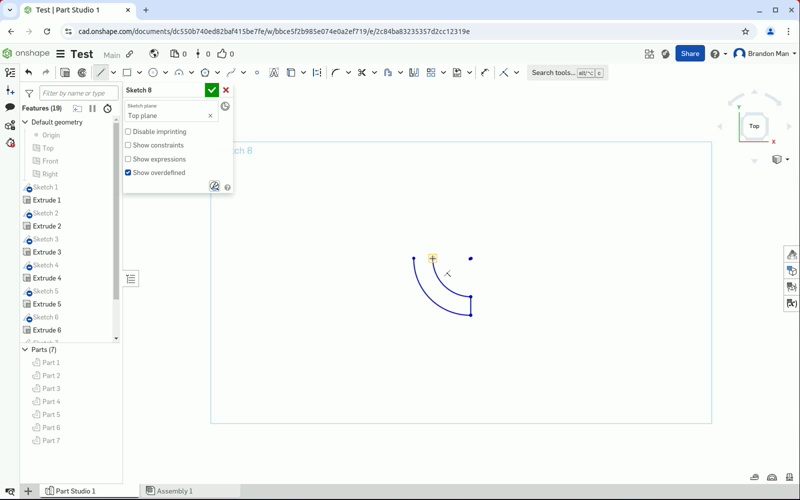
mouse_move(462, 258)
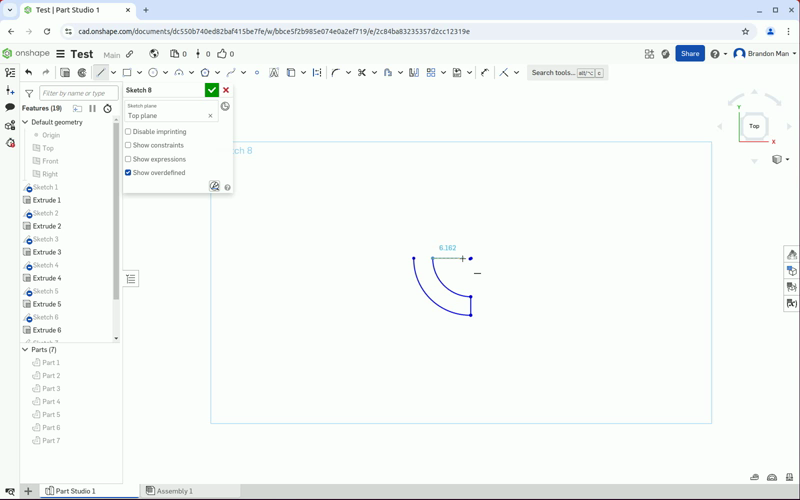
key_down(shift)
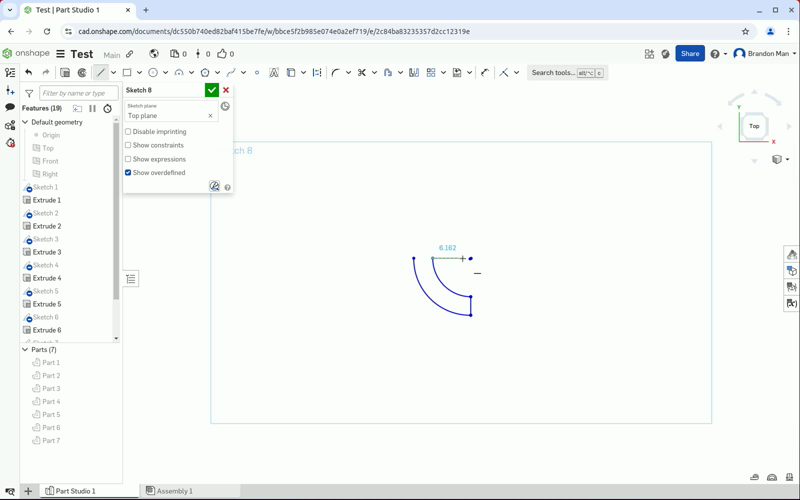
mouse_move(413, 258)
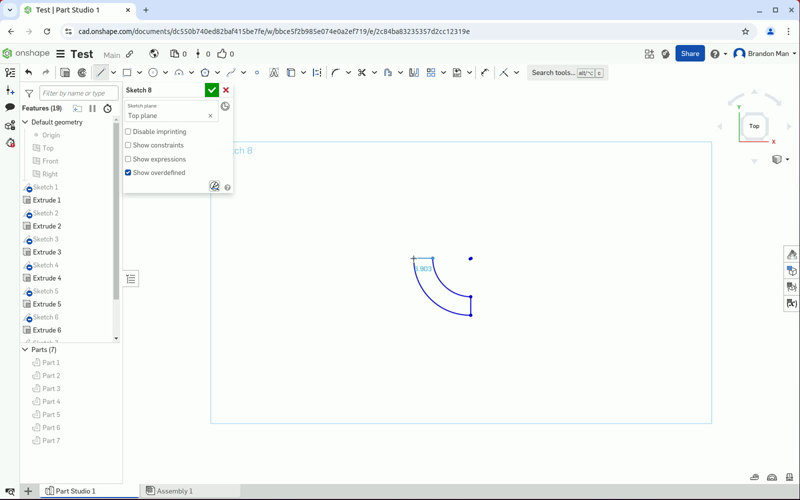
key_up(shift)
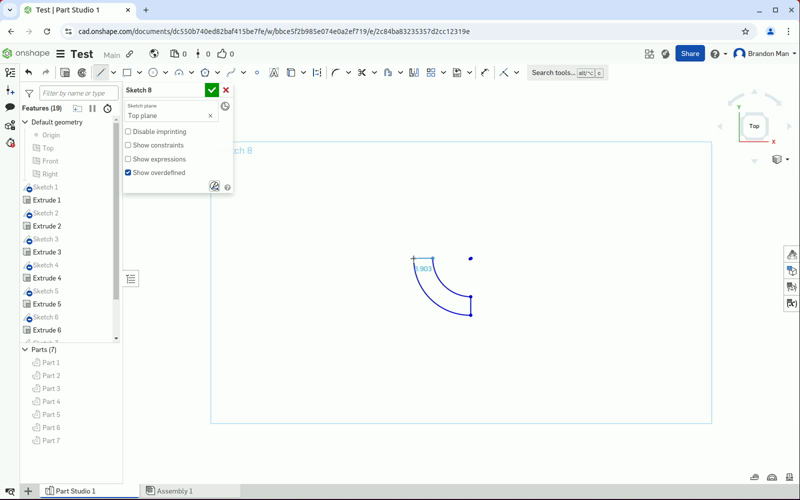
click(413, 258)
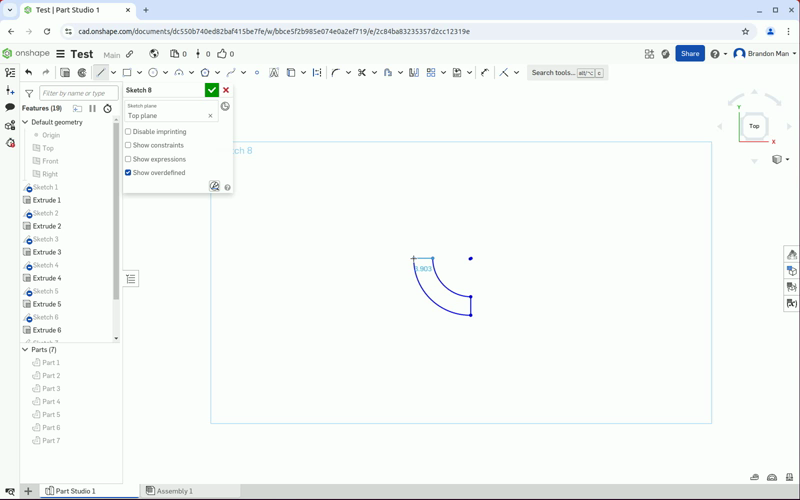
key(esc)
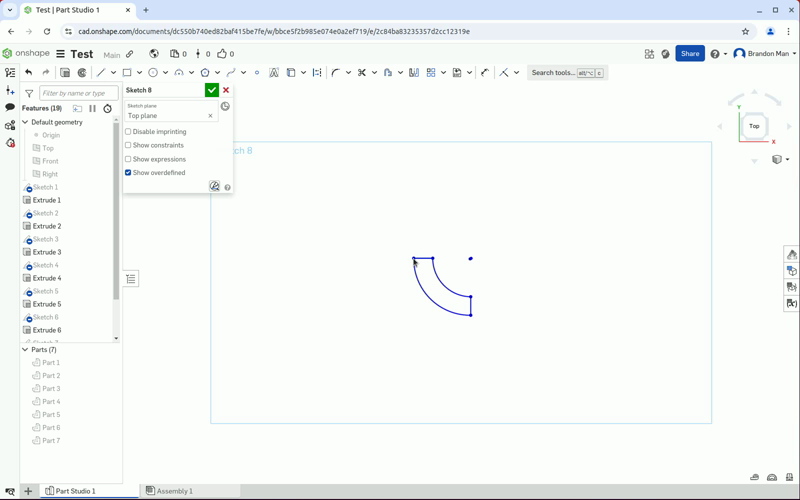
mouse_move(424, 281)
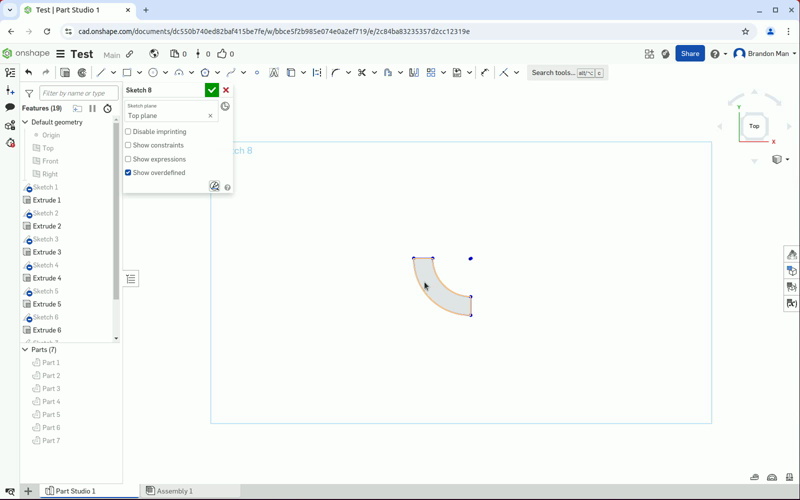
scroll(6)
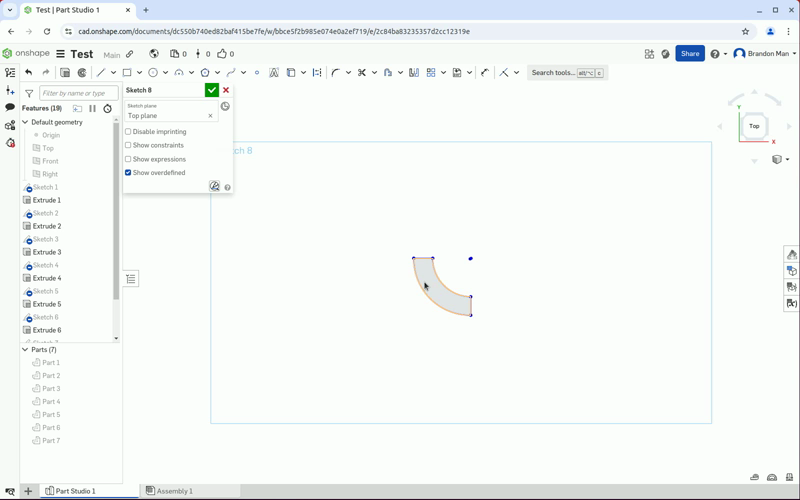
scroll(6)
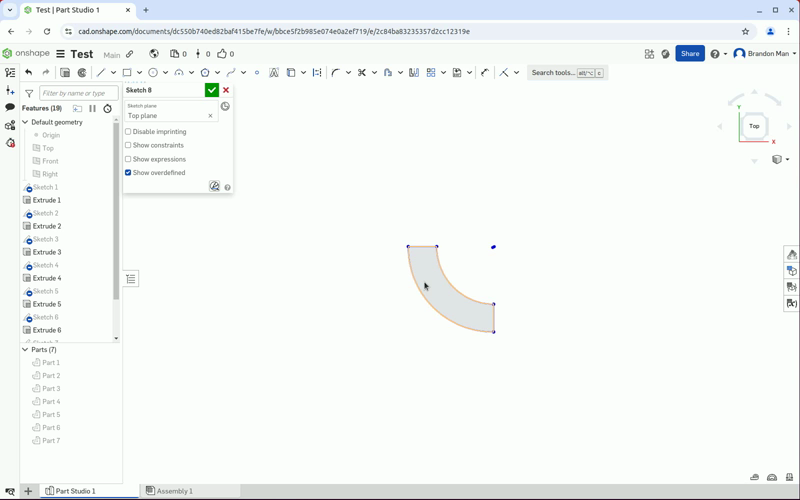
scroll(6)
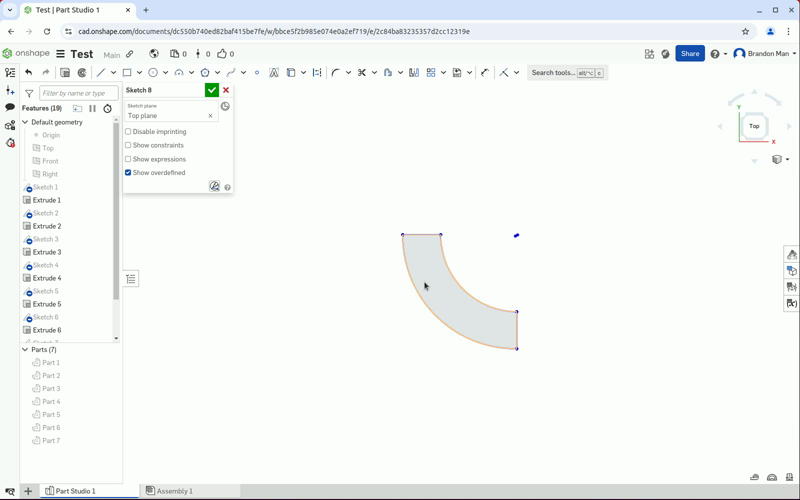
scroll(6)
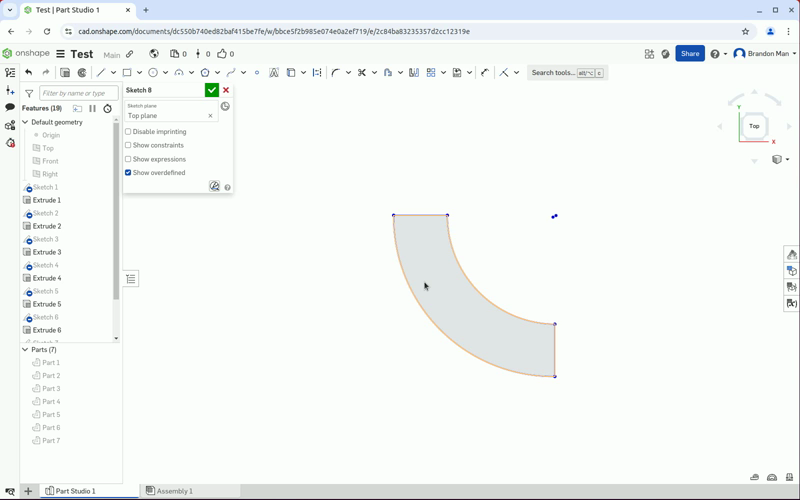
scroll(6)
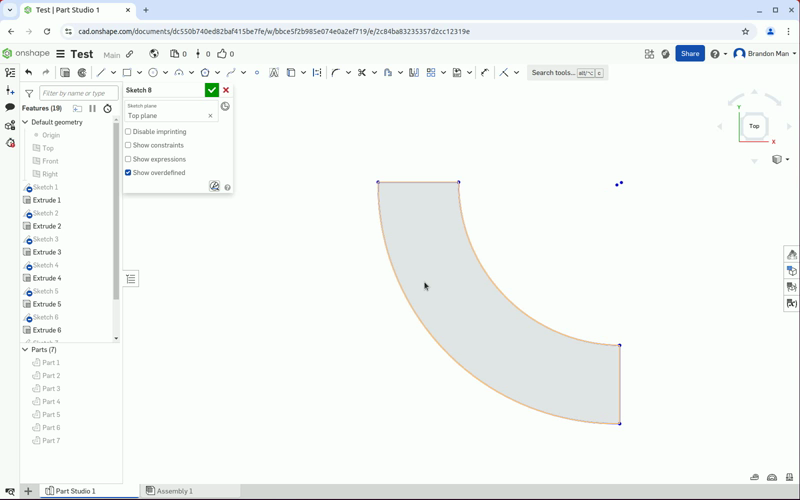
scroll(6)
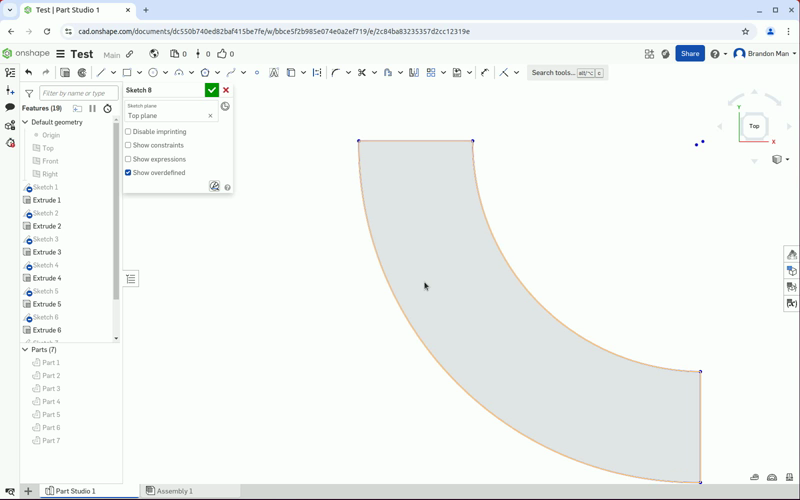
scroll(6)
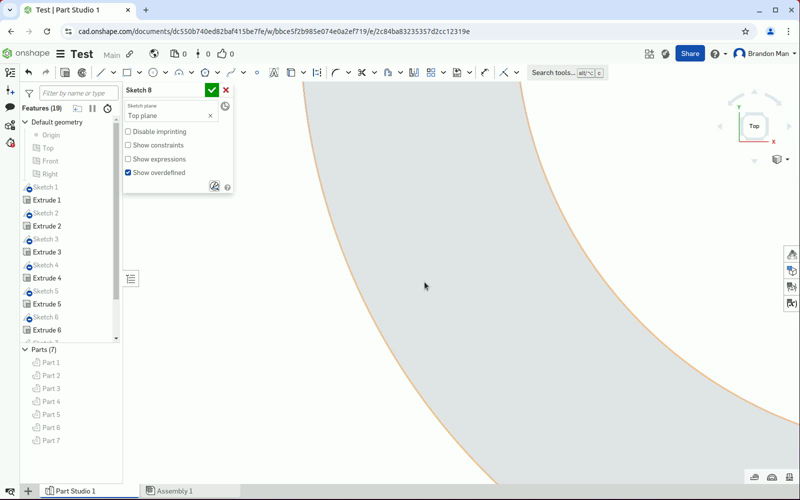
click(424, 281)
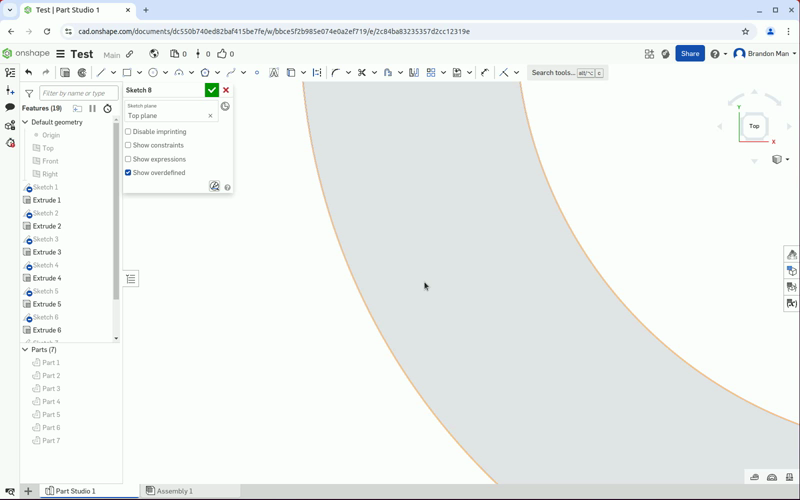
scroll(-6)
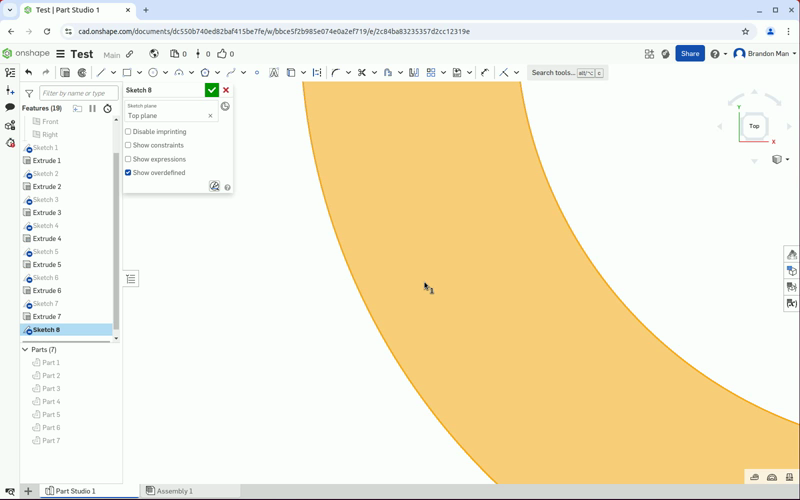
scroll(-6)
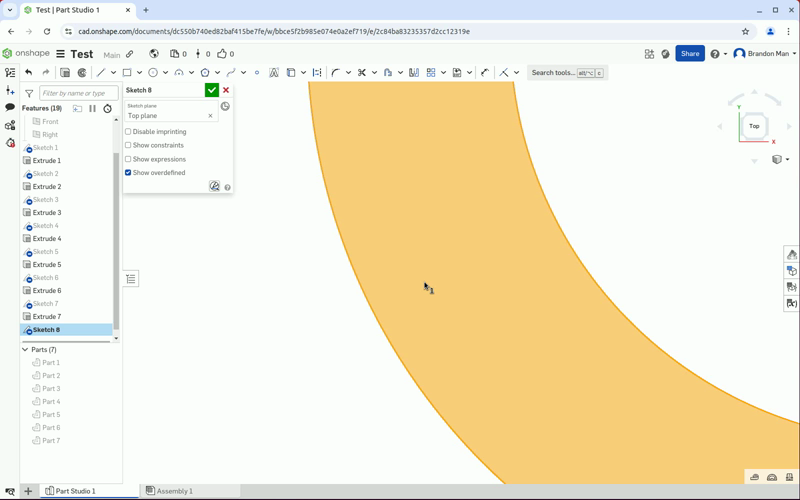
scroll(-6)
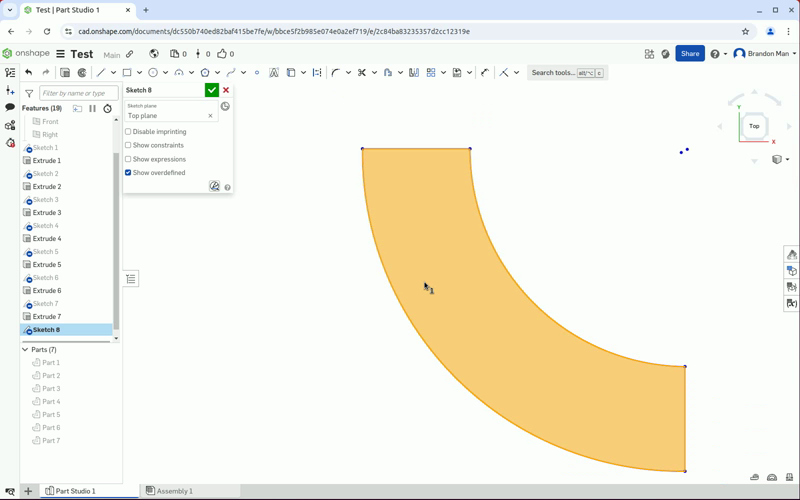
scroll(-6)
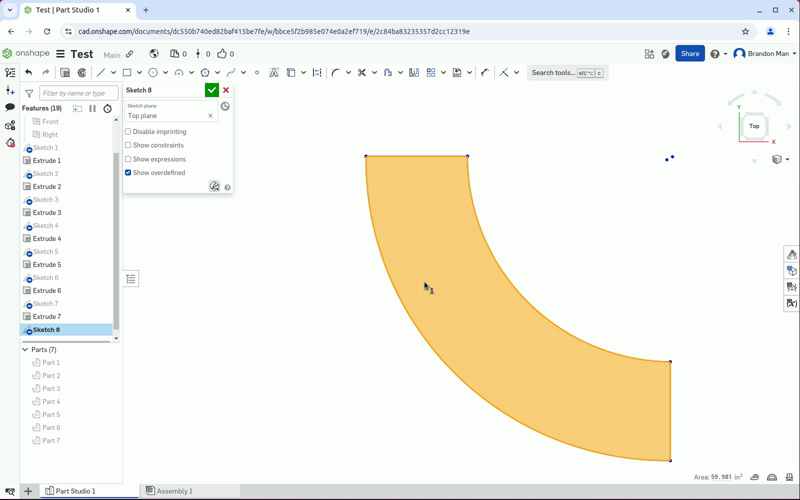
scroll(-6)
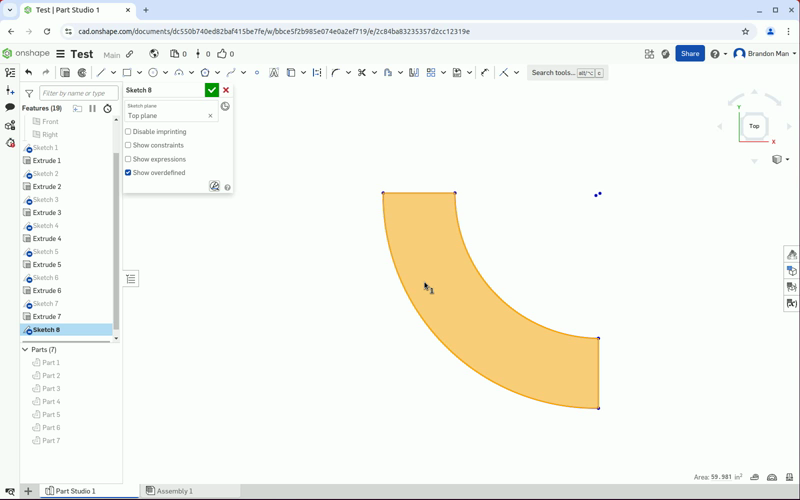
scroll(-6)
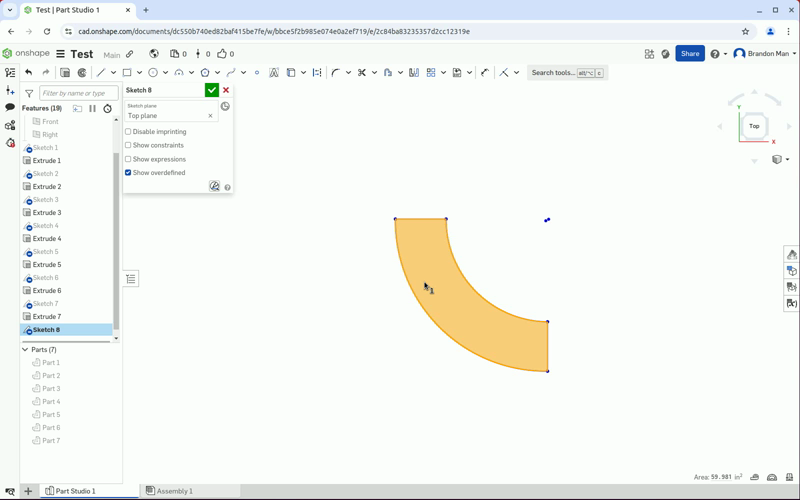
scroll(-6)
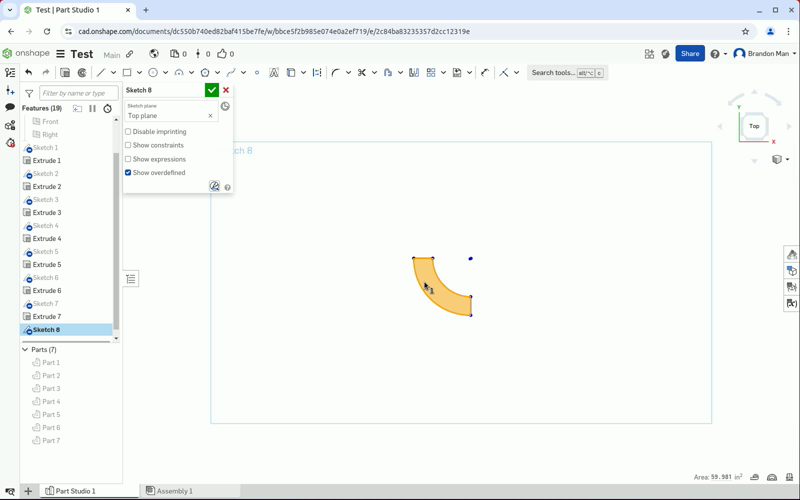
mouse_move(73, 352)
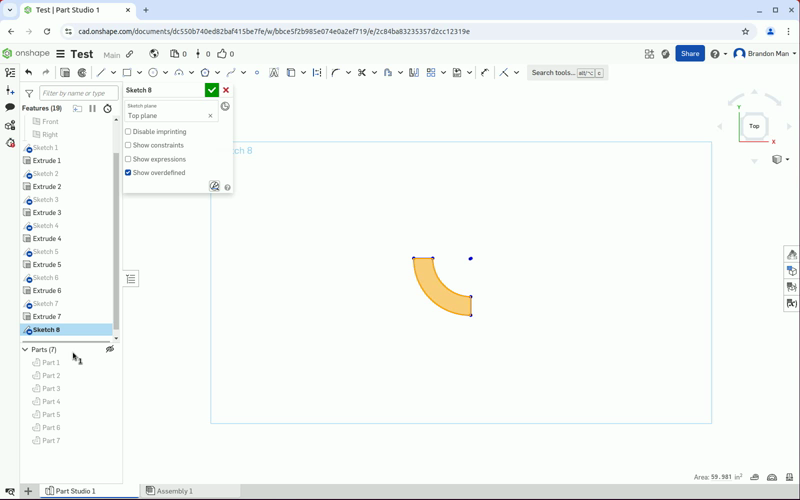
key(shift+y)
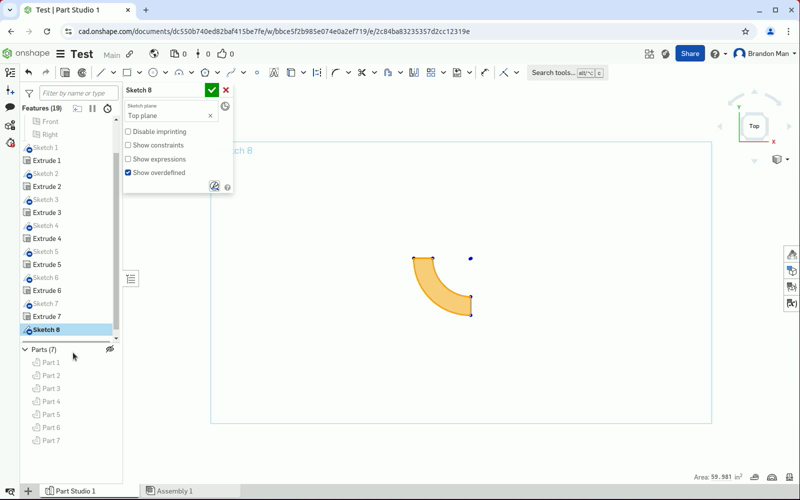
key(shift+e)
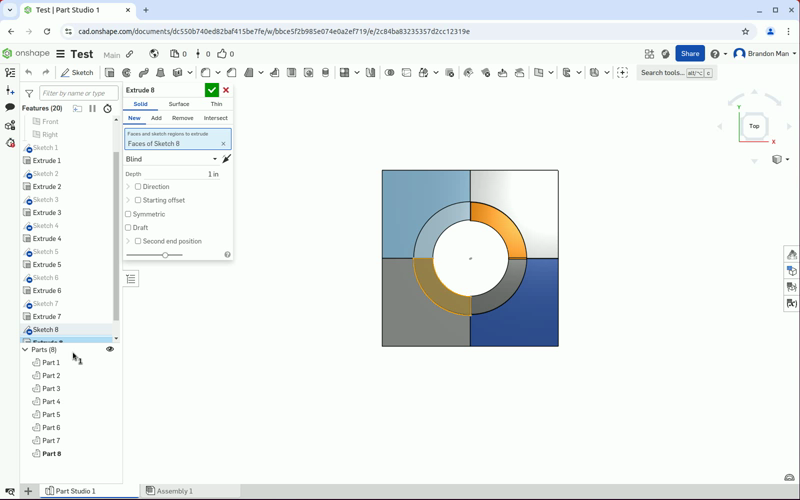
mouse_move(143, 106)
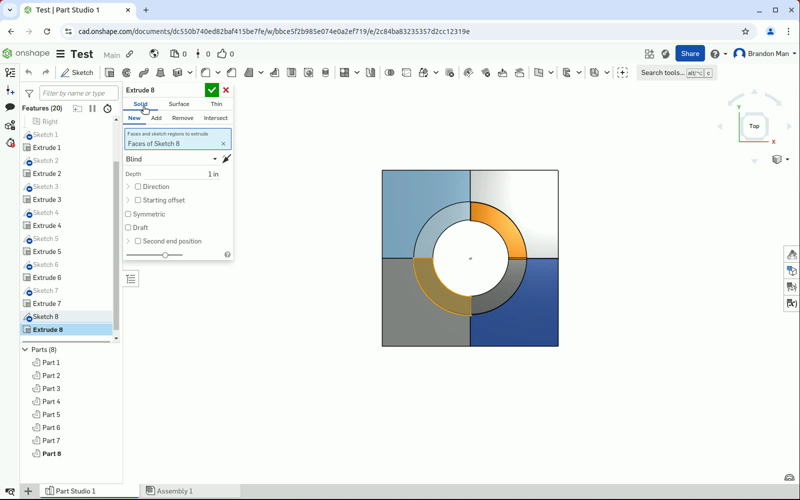
click(143, 106)
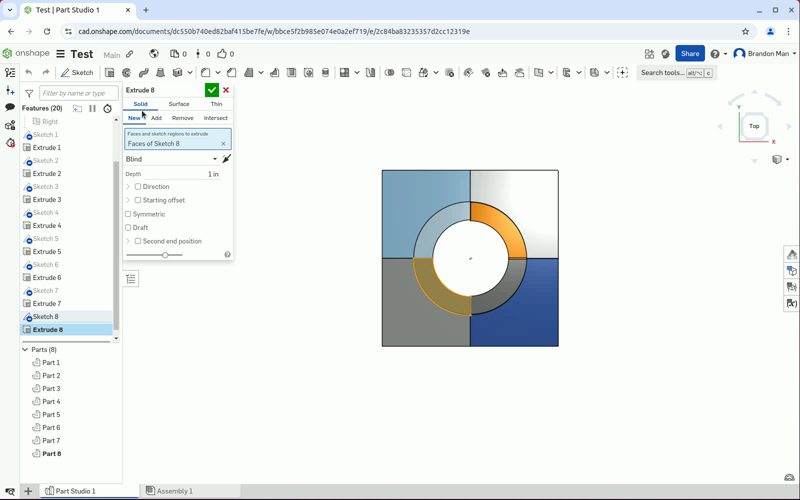
mouse_move(137, 120)
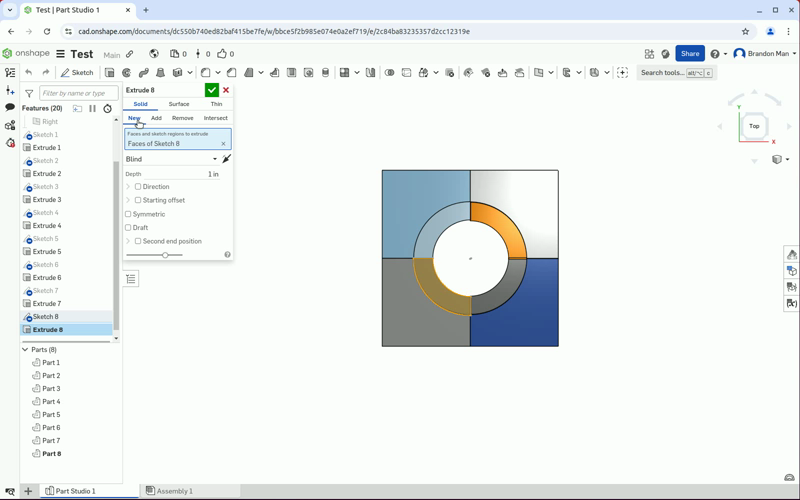
click(137, 120)
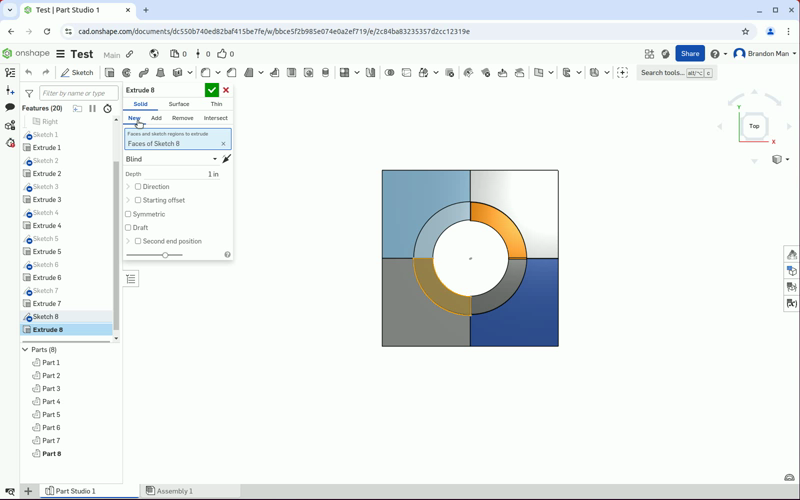
key(tab, 4)
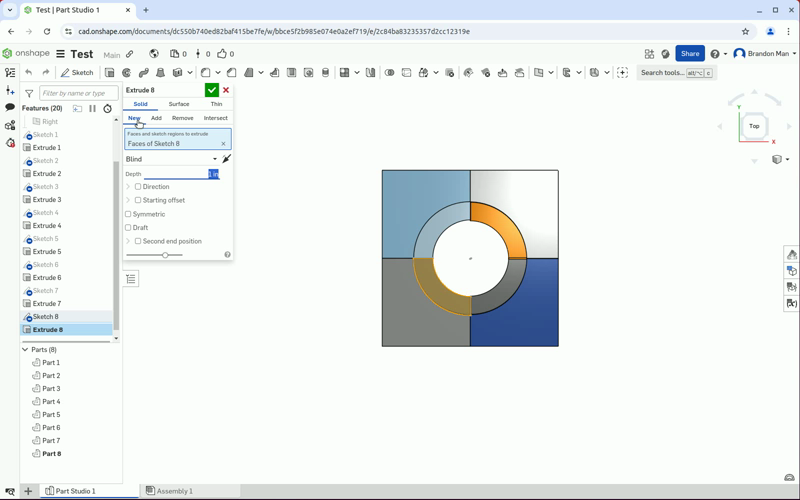
text(18.053)
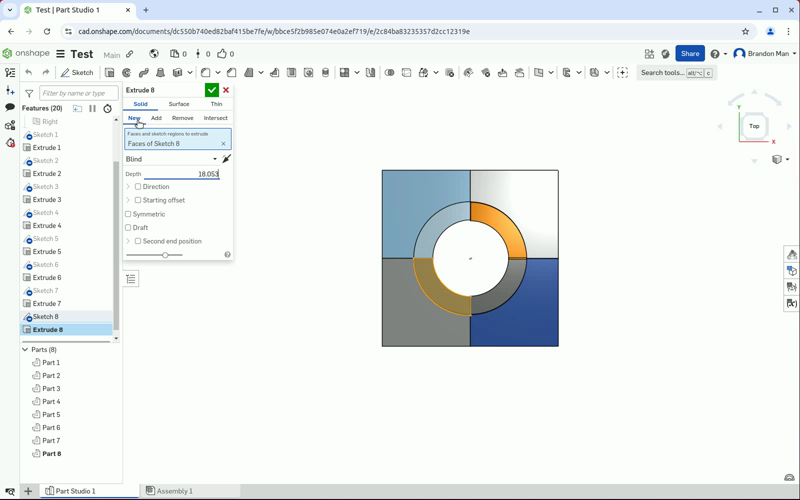
key(enter)
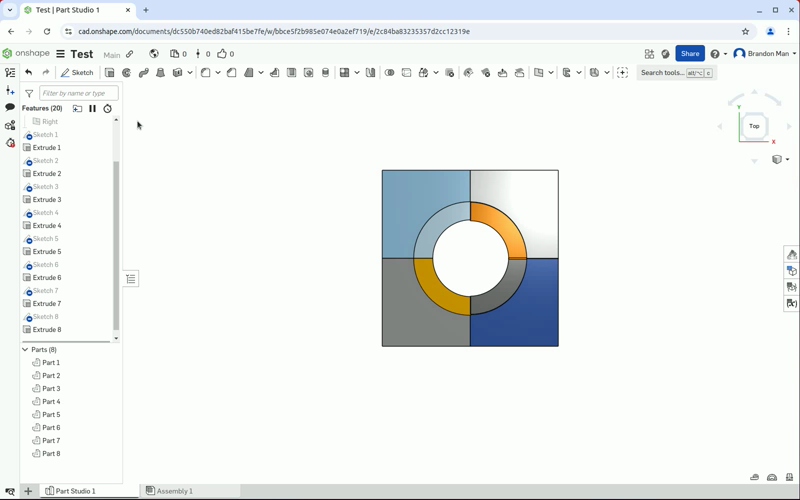
key(shift+h)
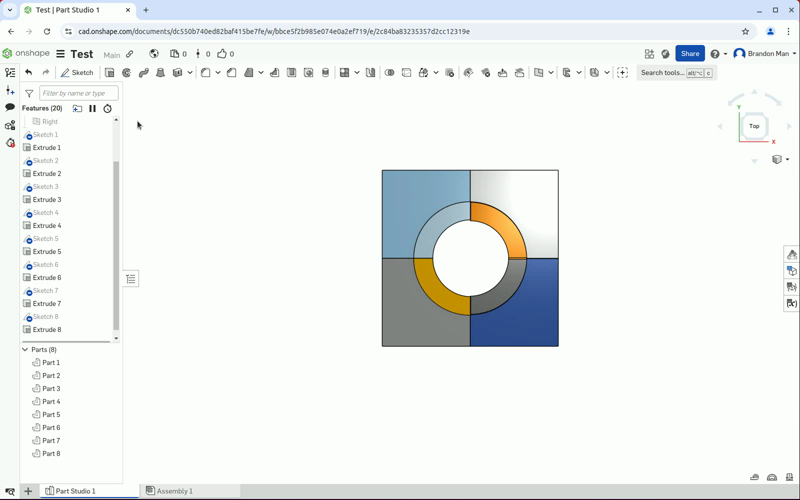
key(shift+h)
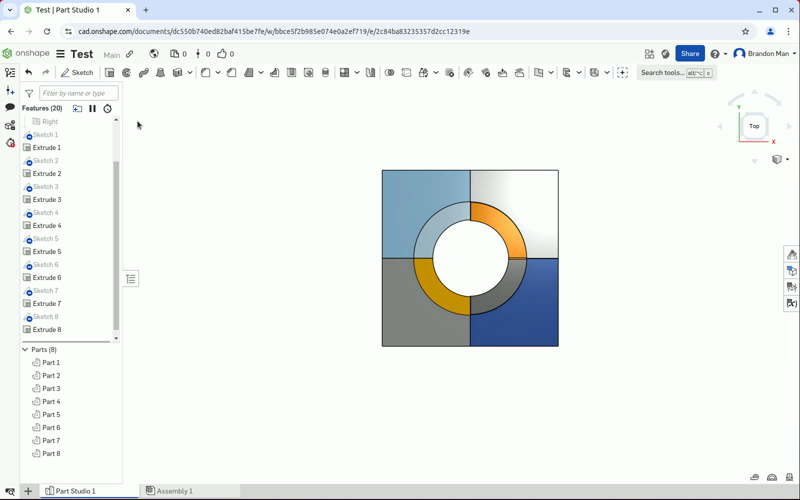
key(shift+7)
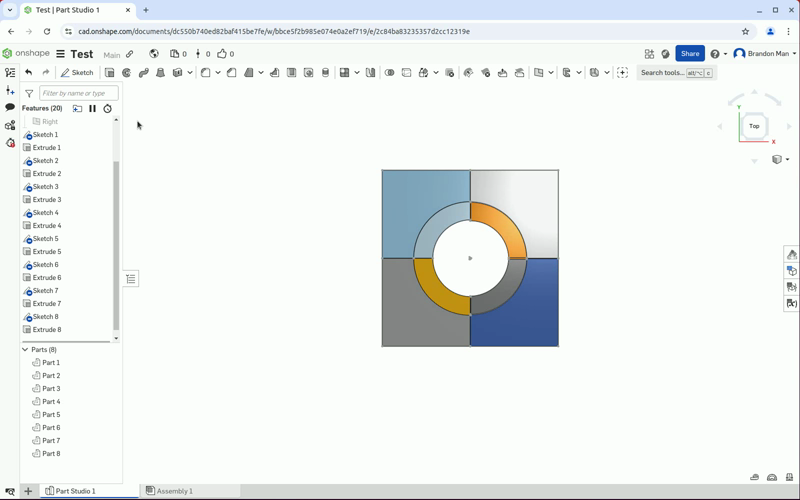
key(up, 3)
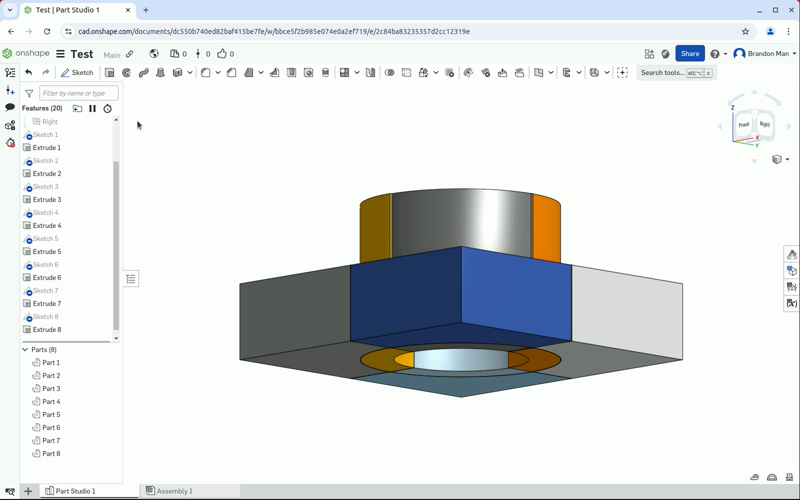
key(left, 3)
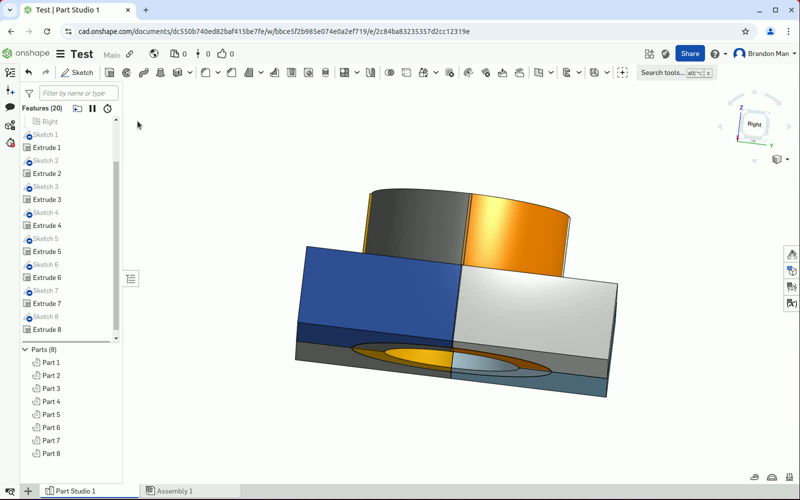
key(right, 3)
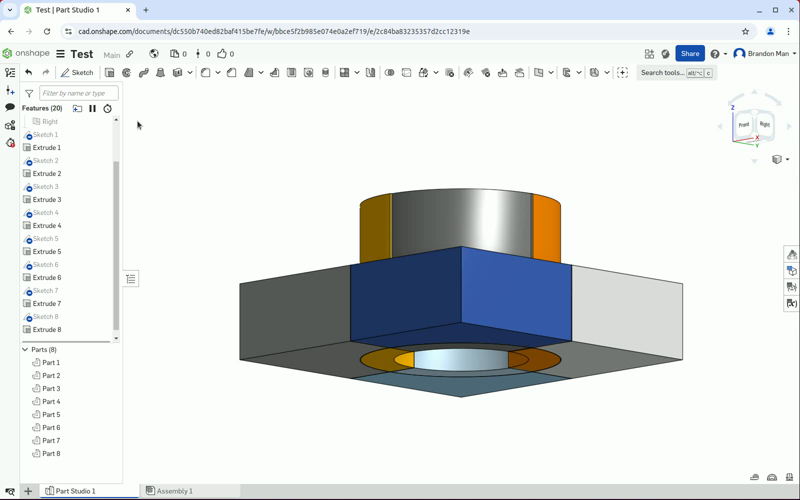
key(down, 3)
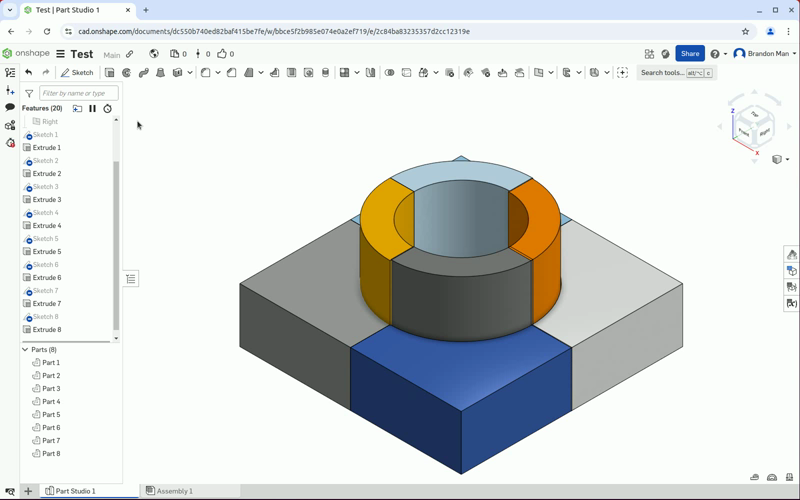
mouse_move(69, 137)
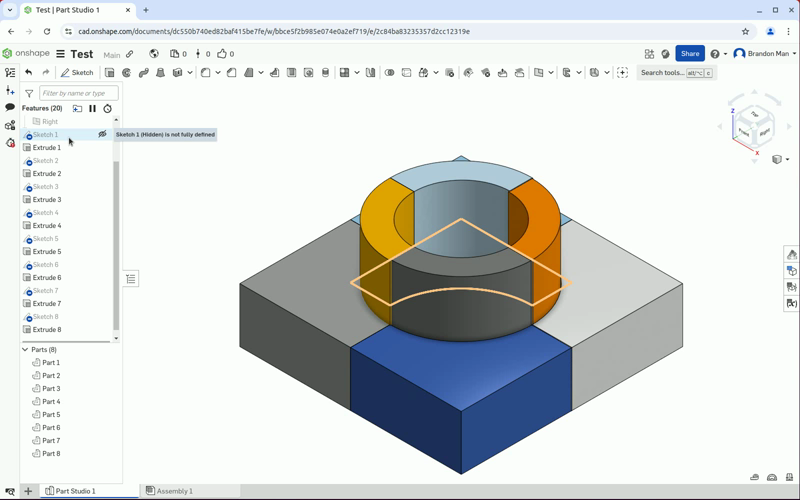
click(69, 137)